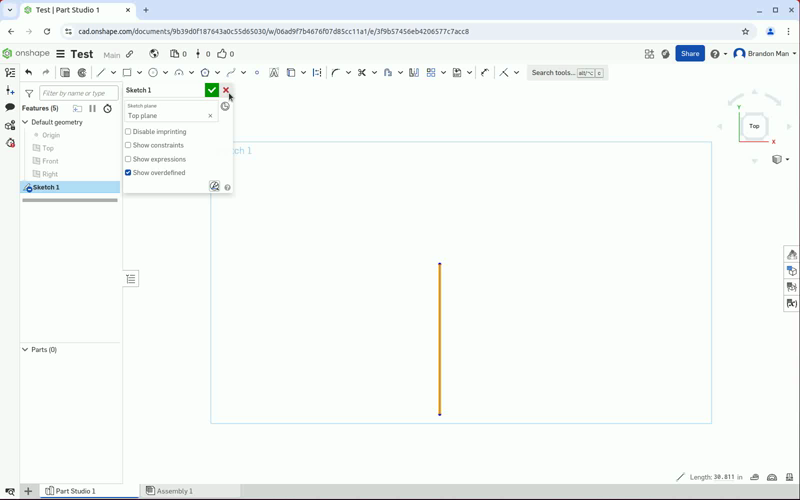
key(shift+h)
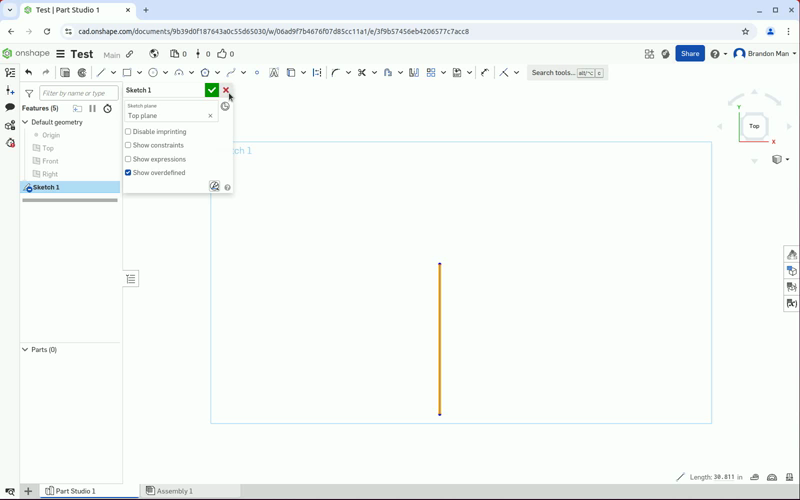
key(shift+s)
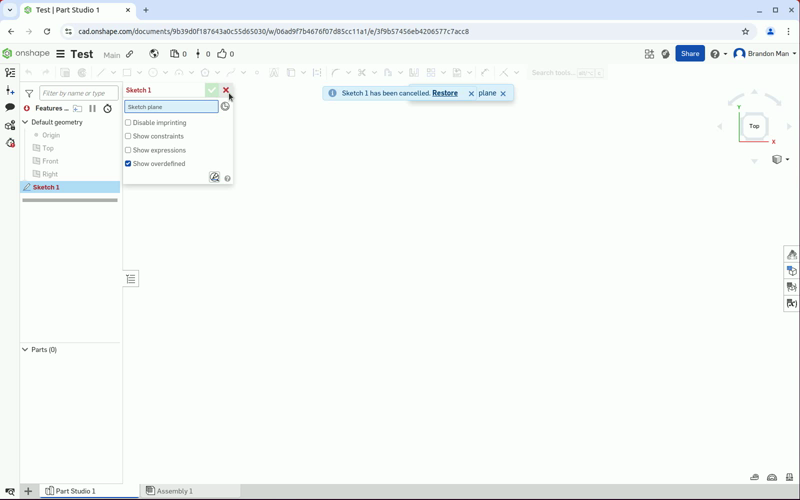
mouse_move(73, 150)
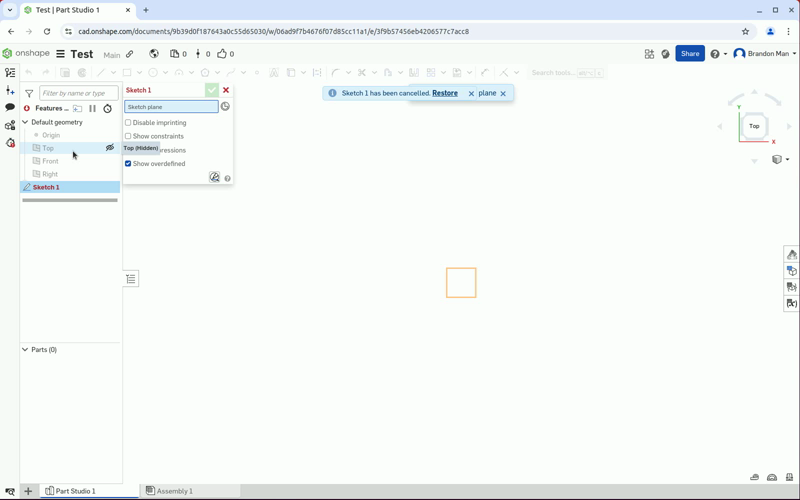
click(73, 150)
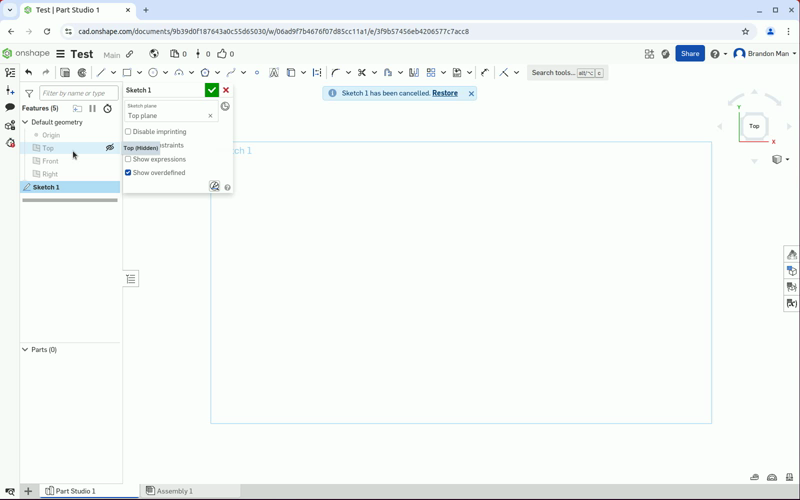
mouse_move(73, 352)
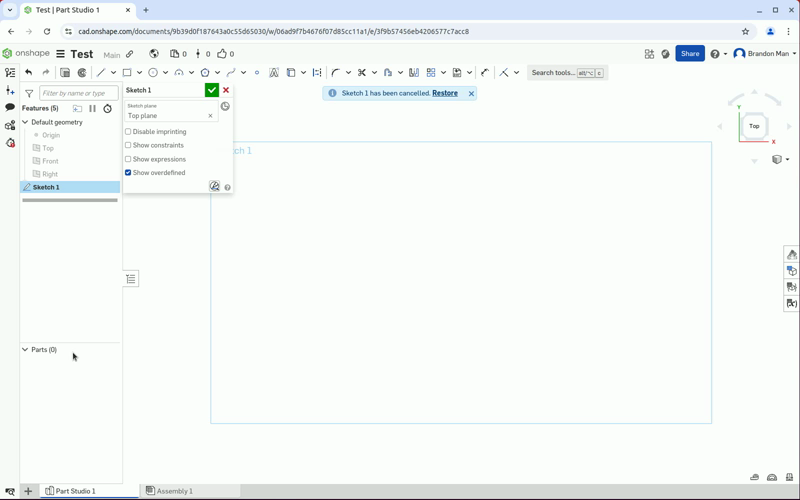
key(y)
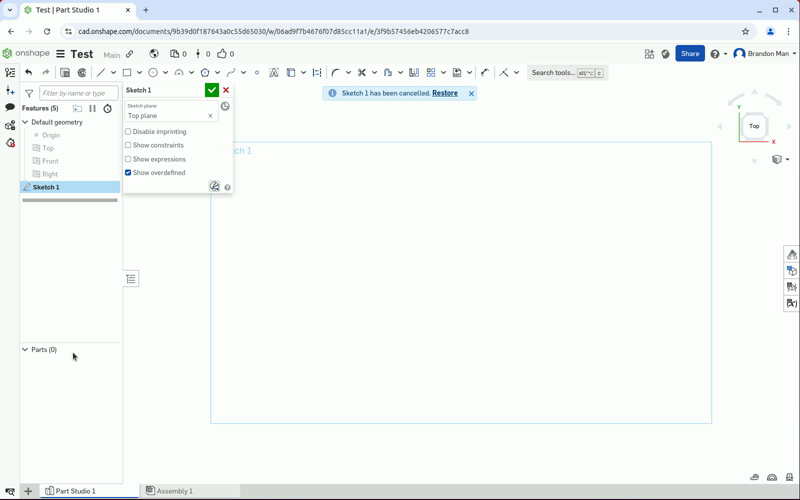
key(a)
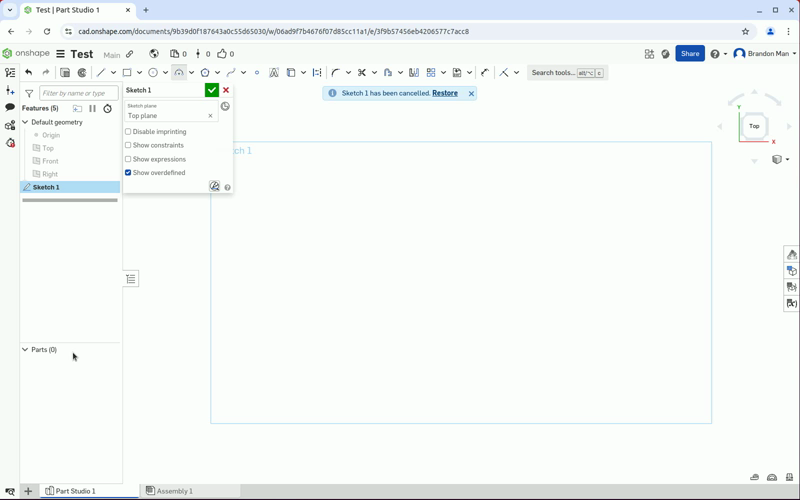
key_down(shift)
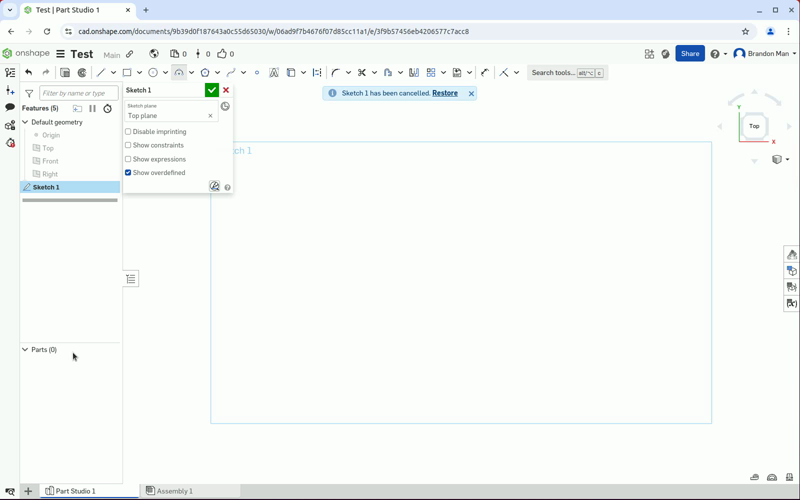
mouse_move(382, 171)
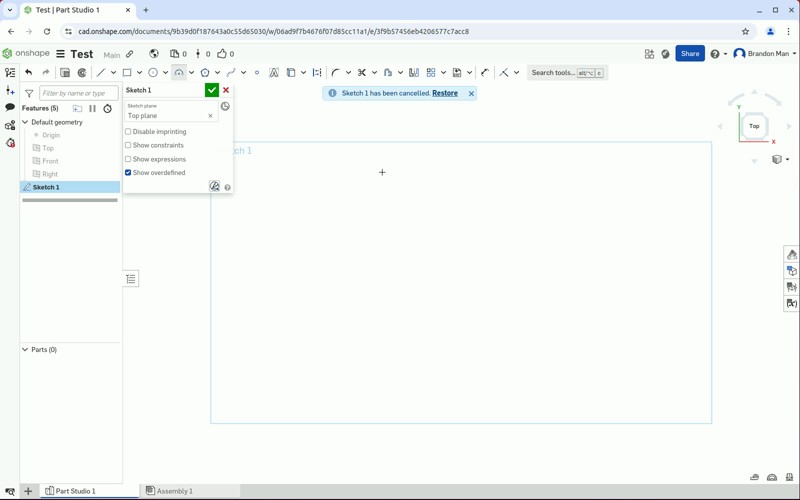
click(382, 171)
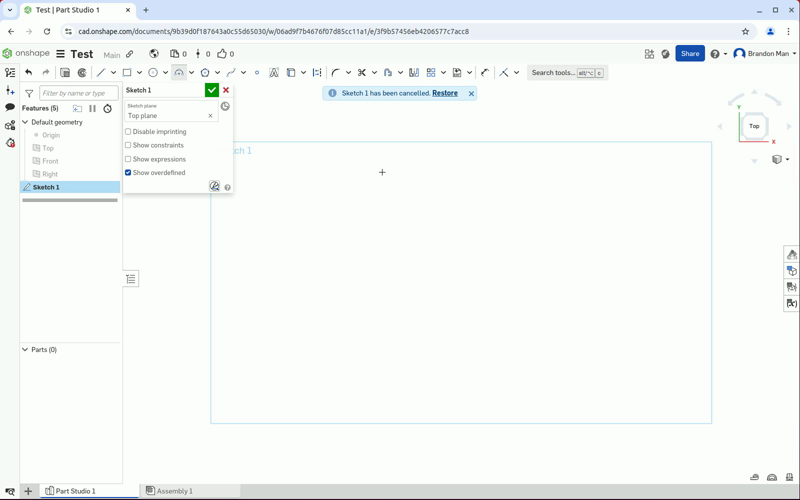
key_up(shift)
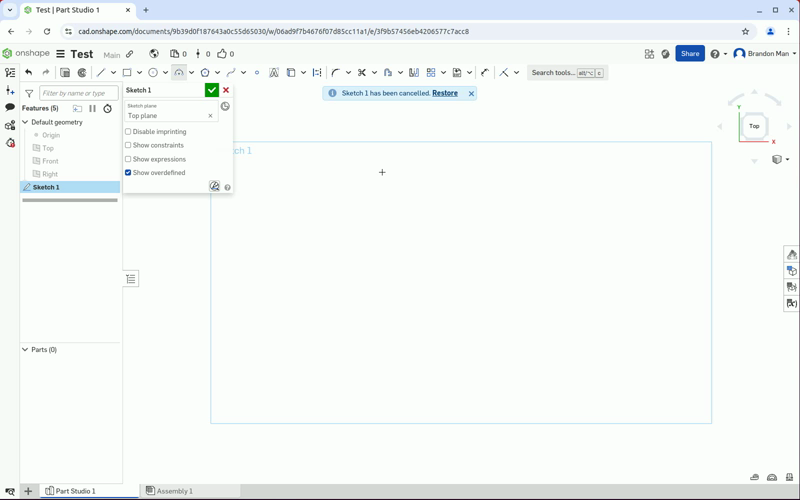
key_down(shift)
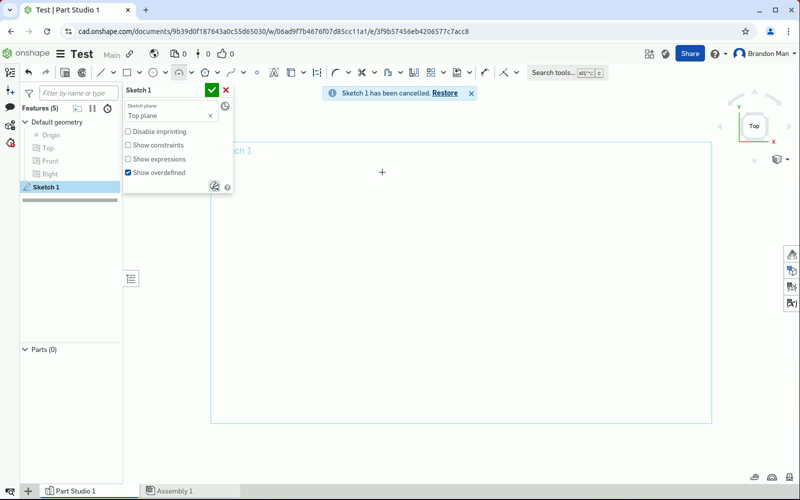
mouse_move(526, 171)
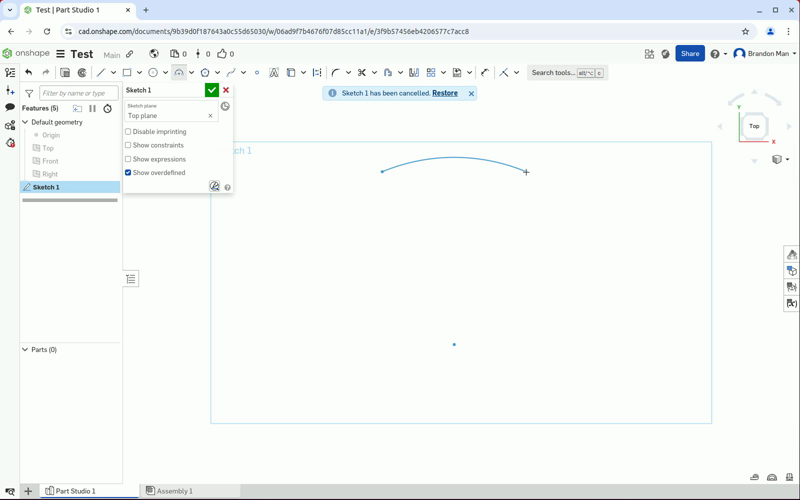
click(526, 171)
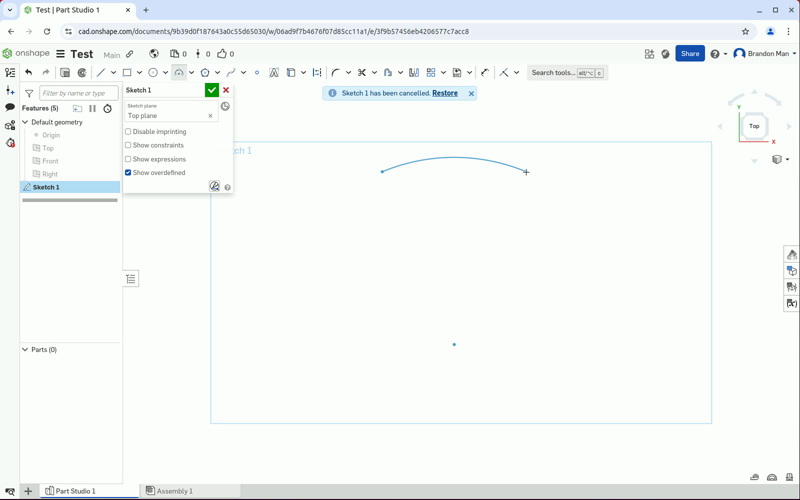
mouse_move(454, 297)
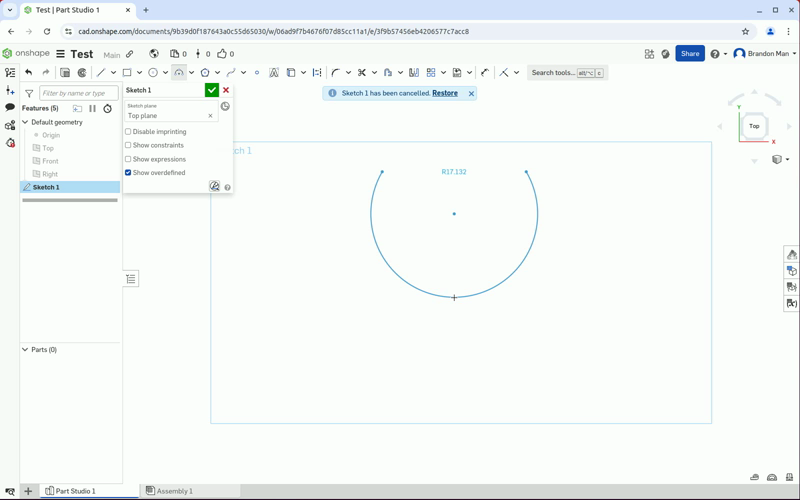
click(454, 297)
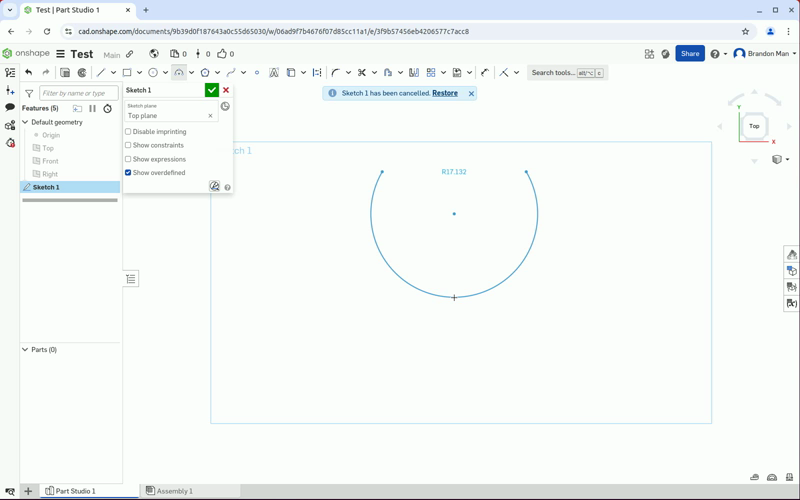
key_up(shift)
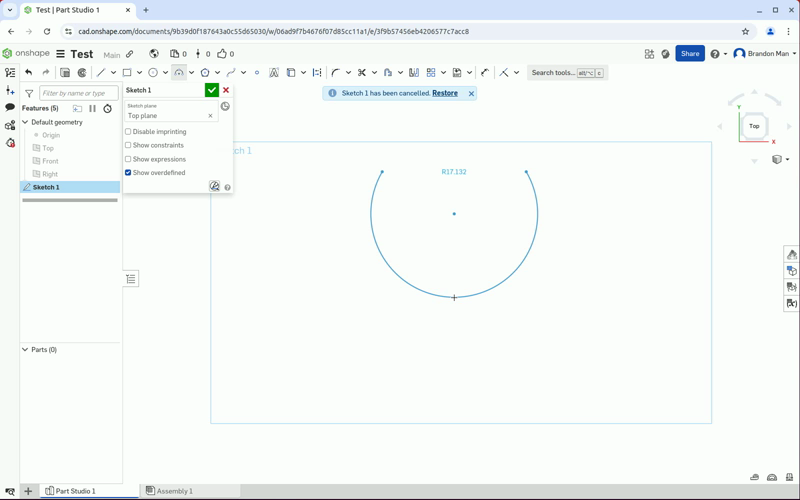
mouse_move(526, 171)
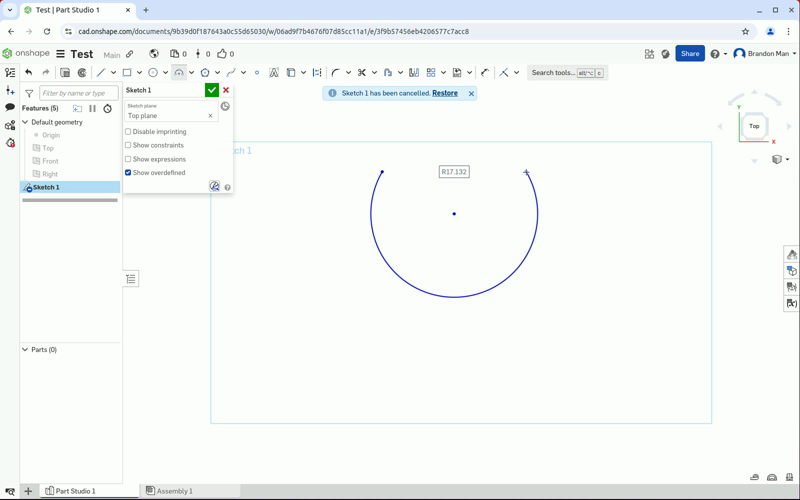
click(526, 171)
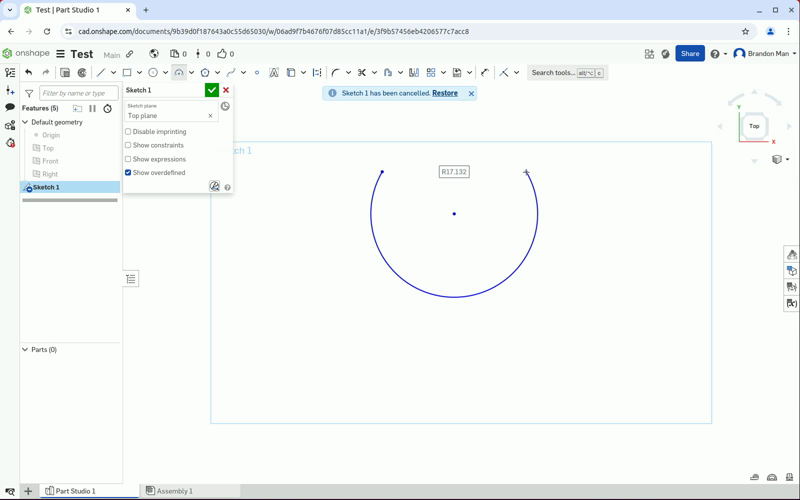
key_down(shift)
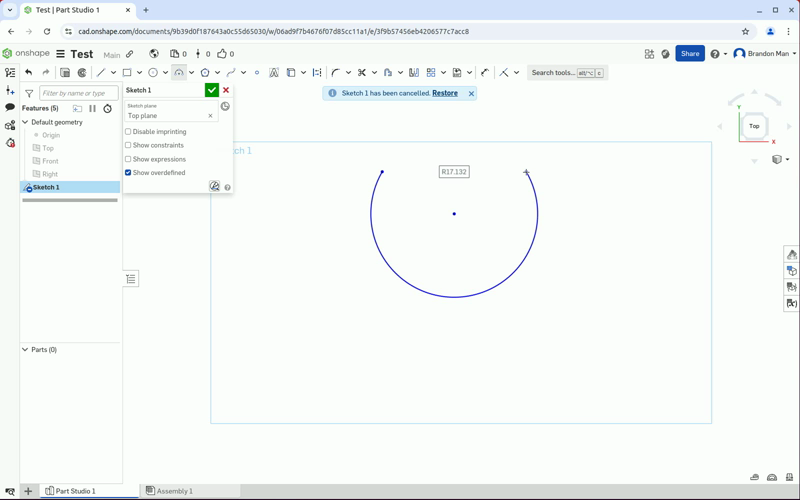
mouse_move(522, 181)
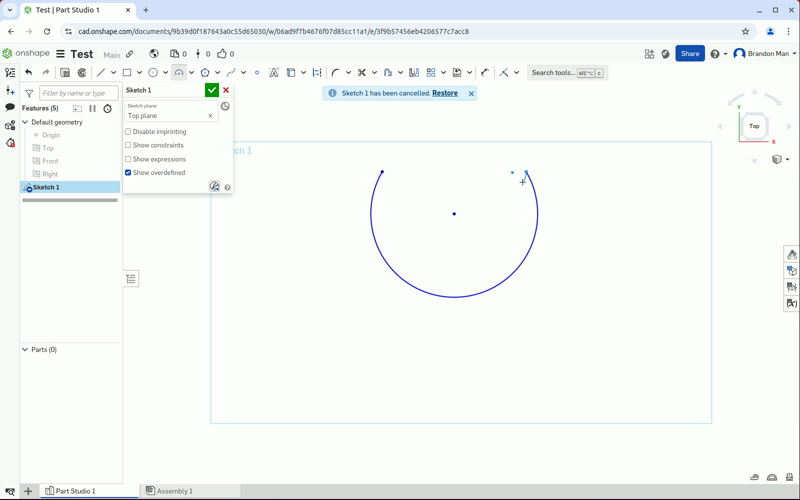
click(522, 181)
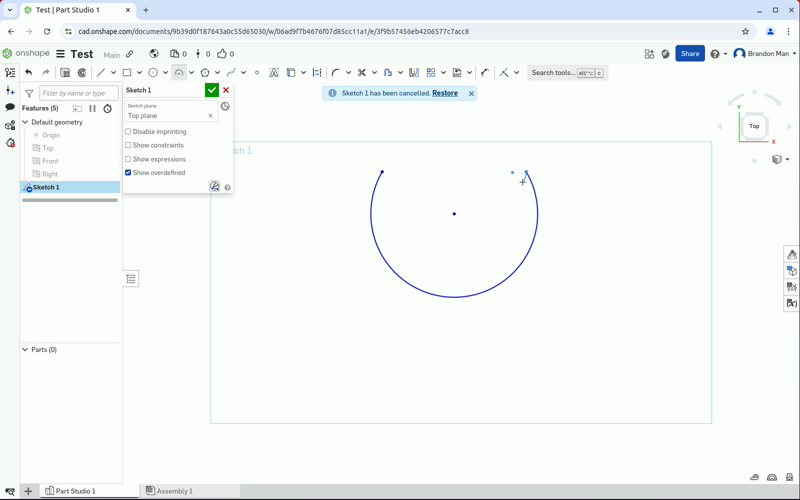
mouse_move(522, 176)
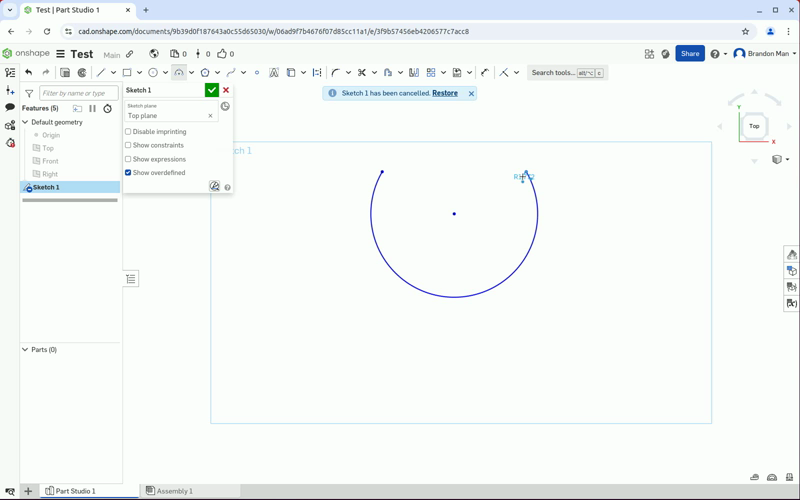
click(522, 176)
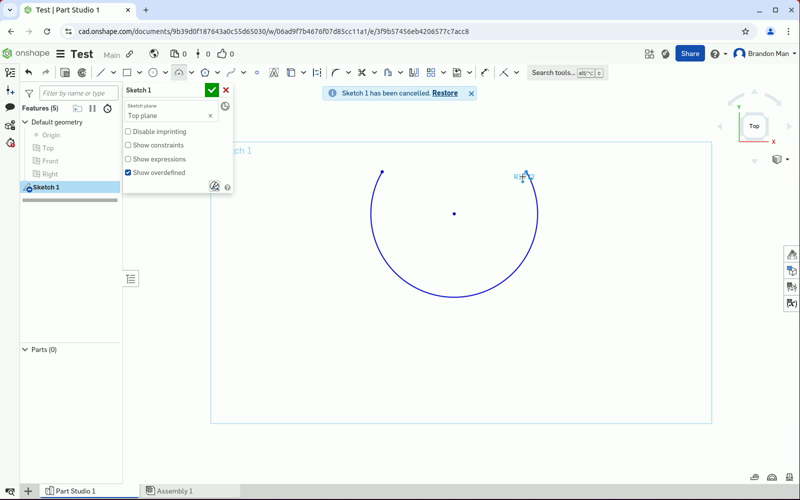
key_up(shift)
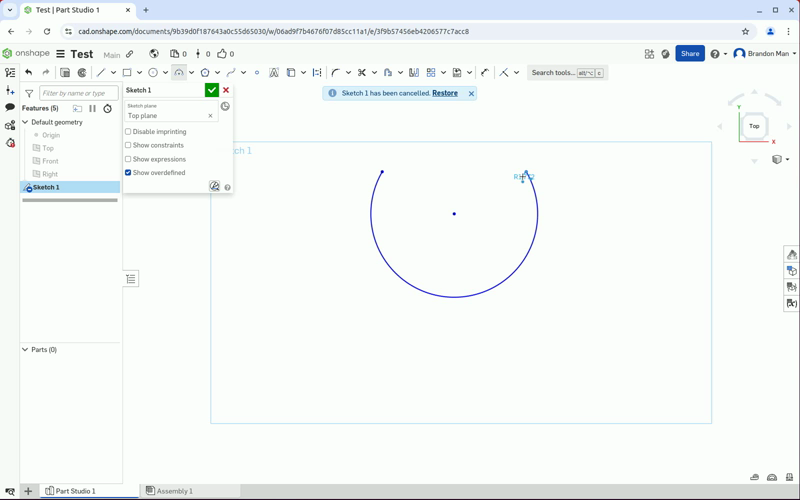
key(esc)
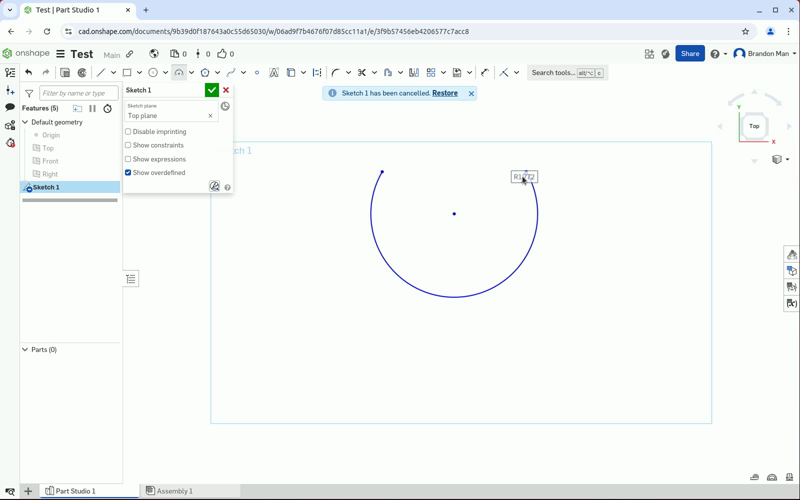
key(l)
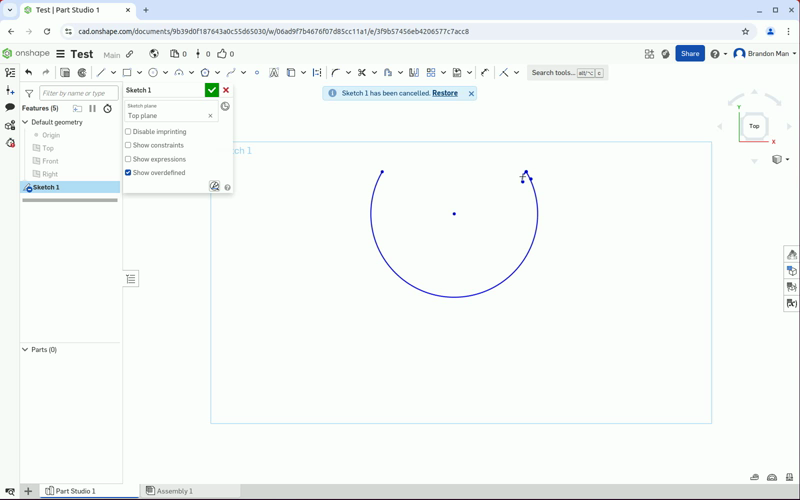
mouse_move(522, 181)
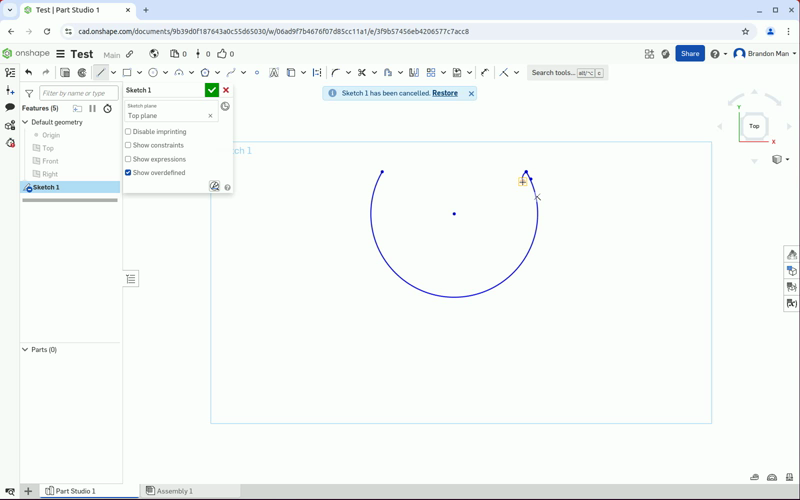
click(522, 181)
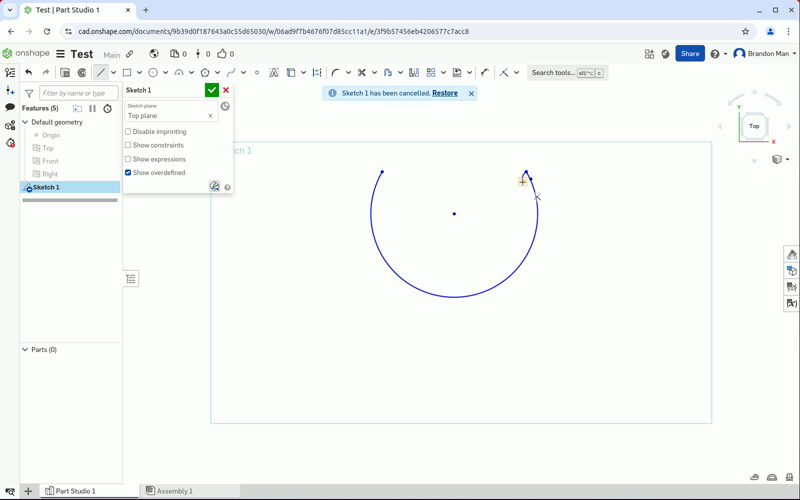
key_down(shift)
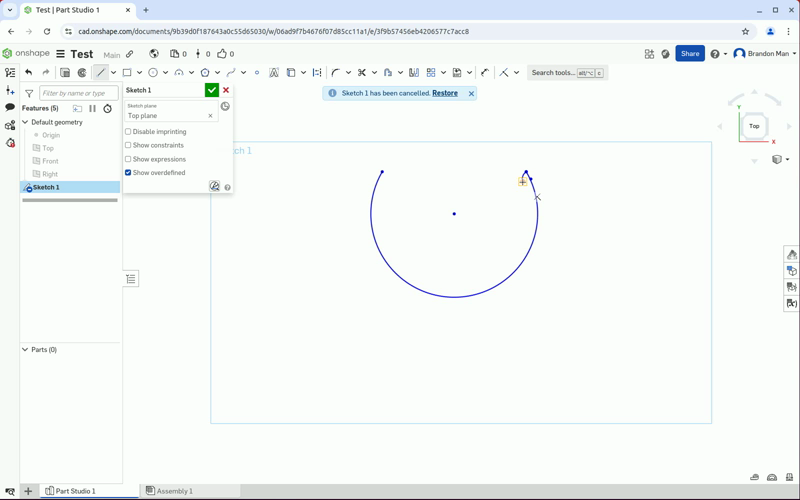
mouse_move(552, 181)
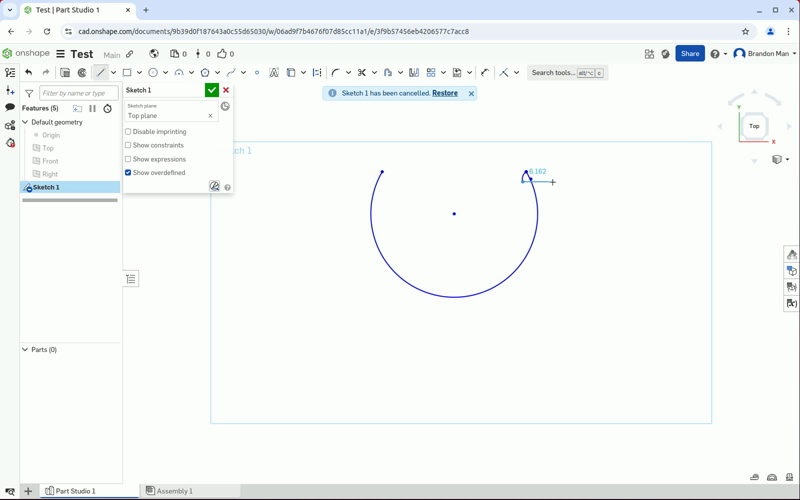
mouse_move(524, 189)
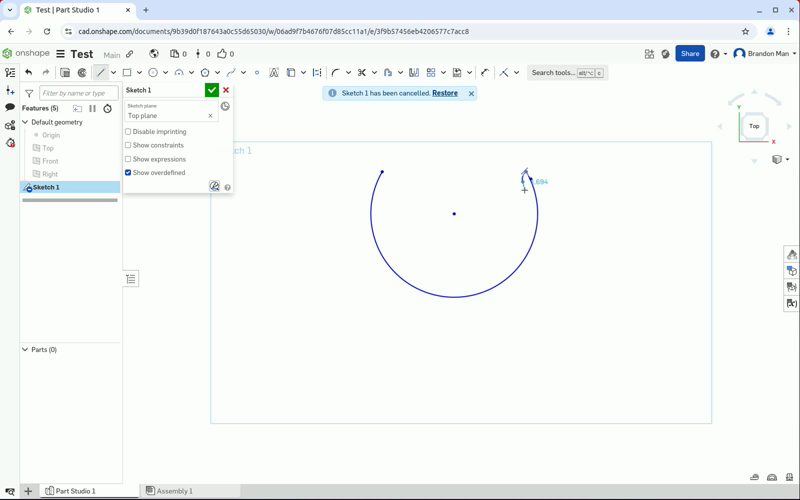
click(524, 189)
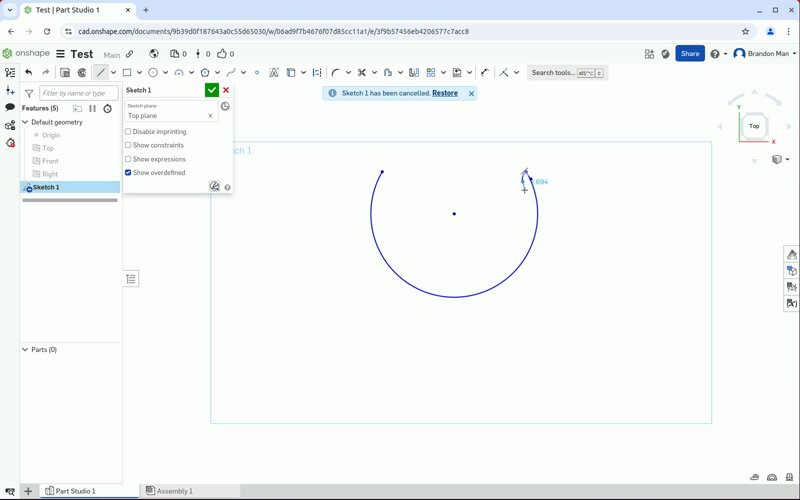
key_up(shift)
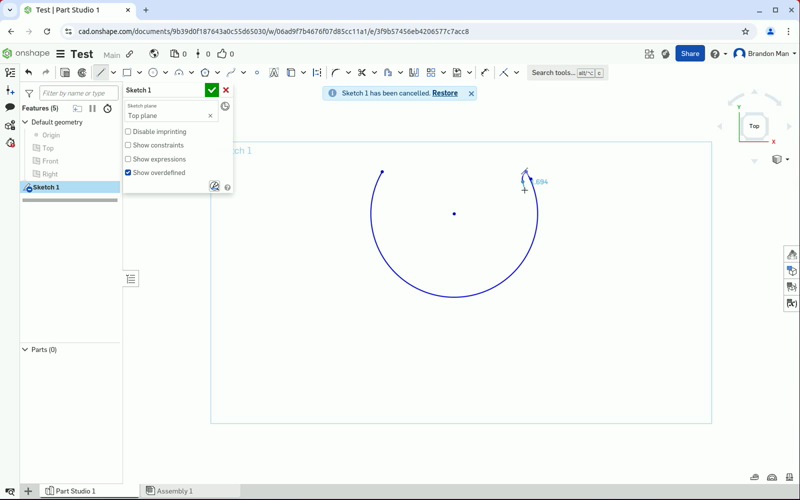
key(esc)
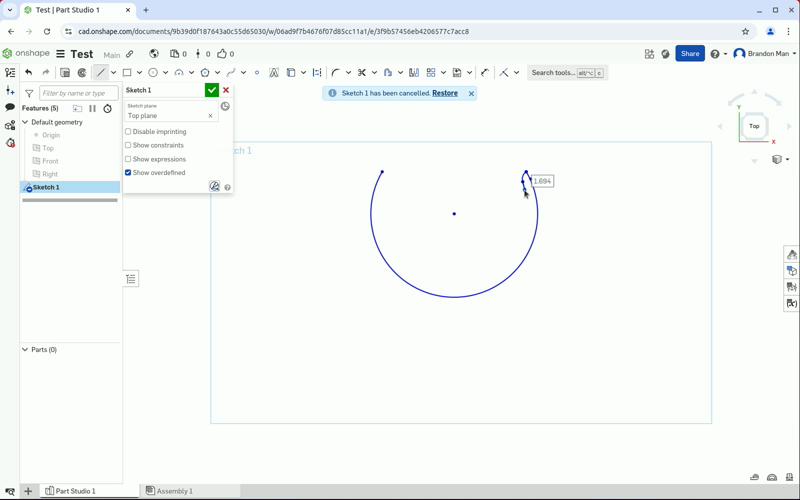
key(a)
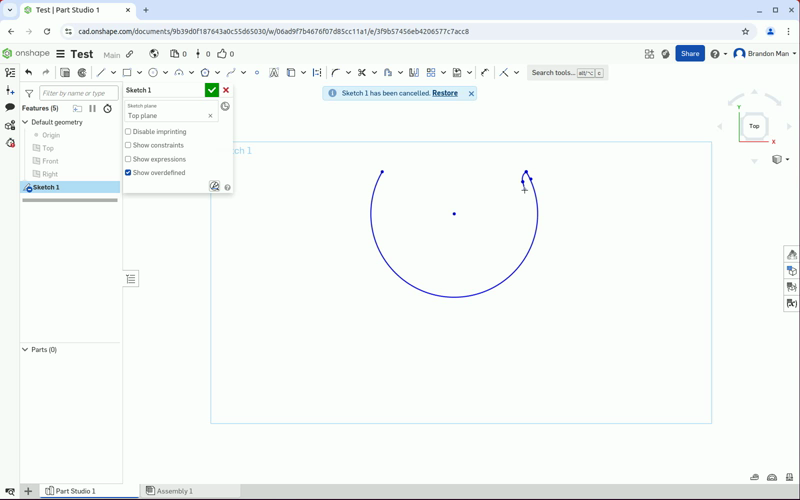
mouse_move(524, 189)
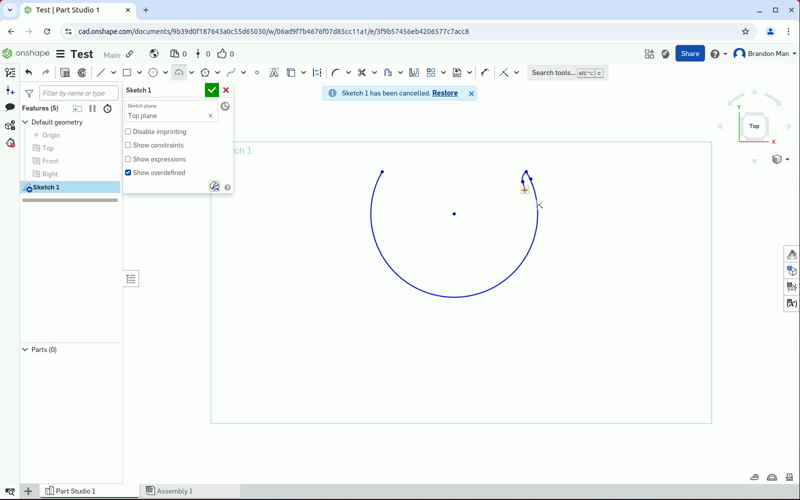
click(524, 189)
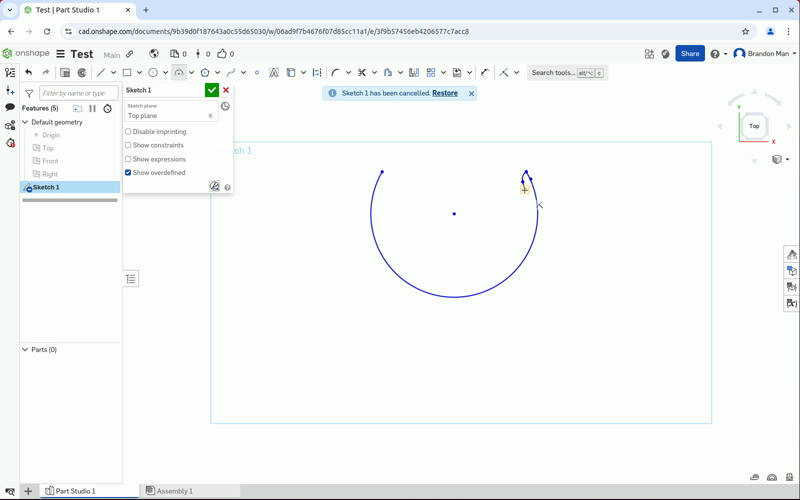
key_down(shift)
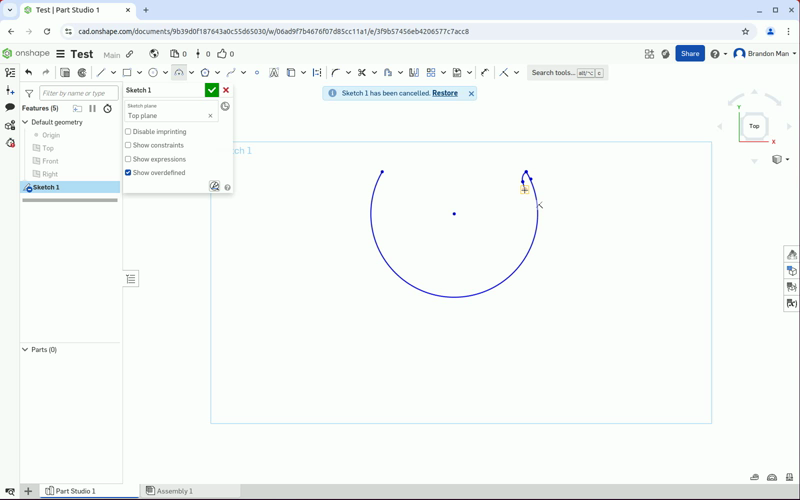
mouse_move(383, 189)
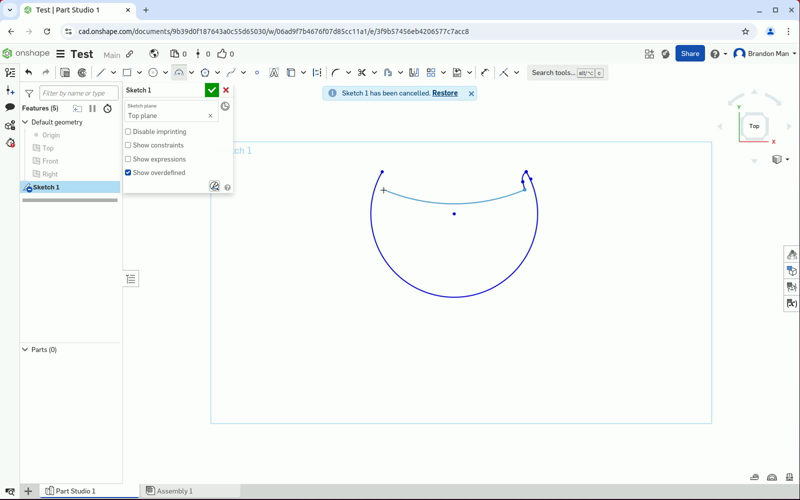
click(383, 189)
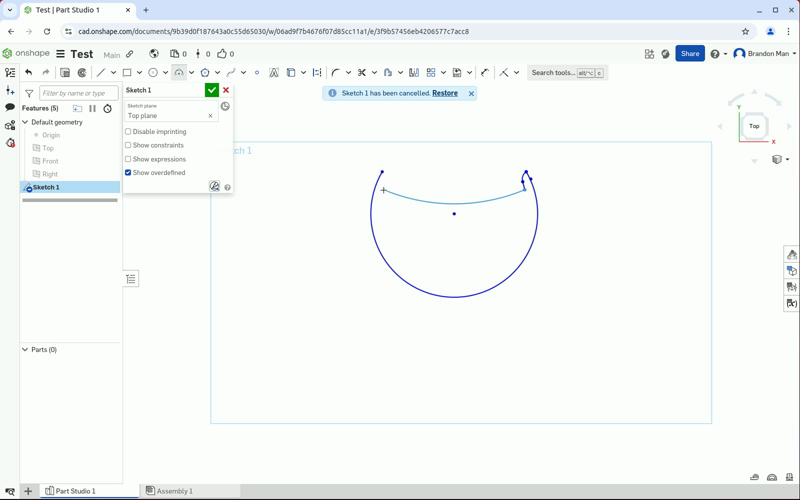
mouse_move(454, 288)
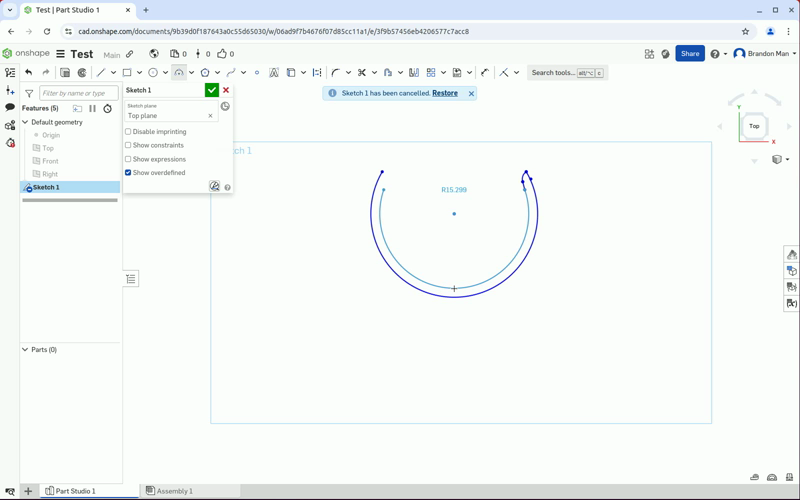
click(454, 288)
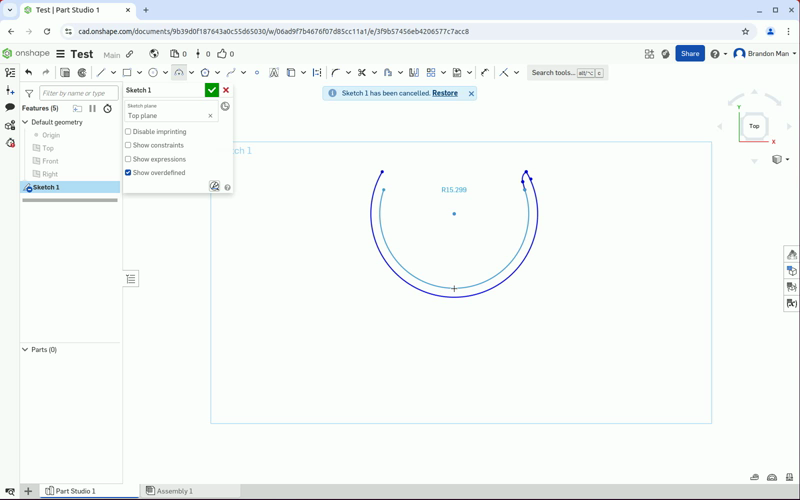
key_up(shift)
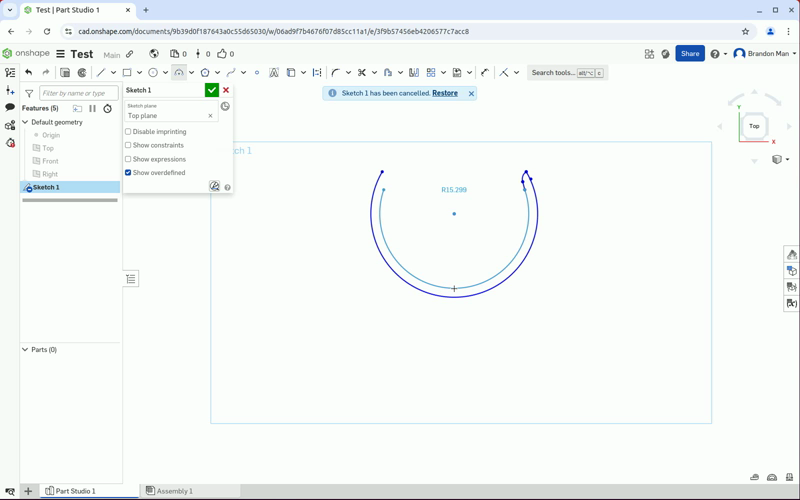
key(esc)
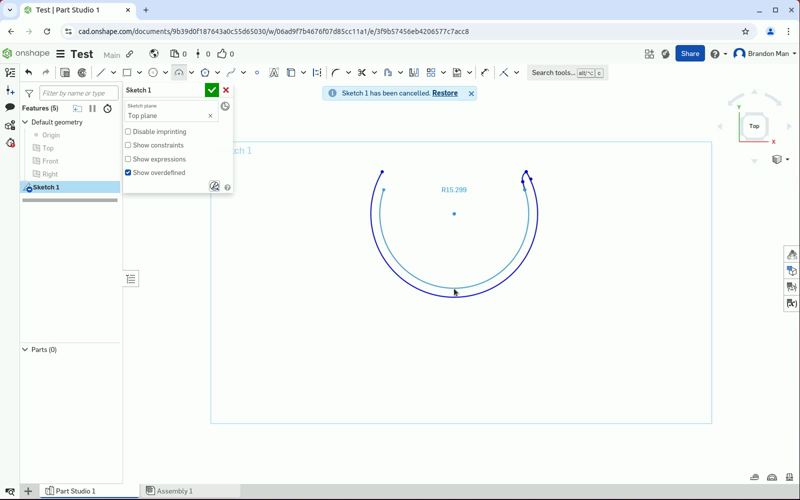
key(l)
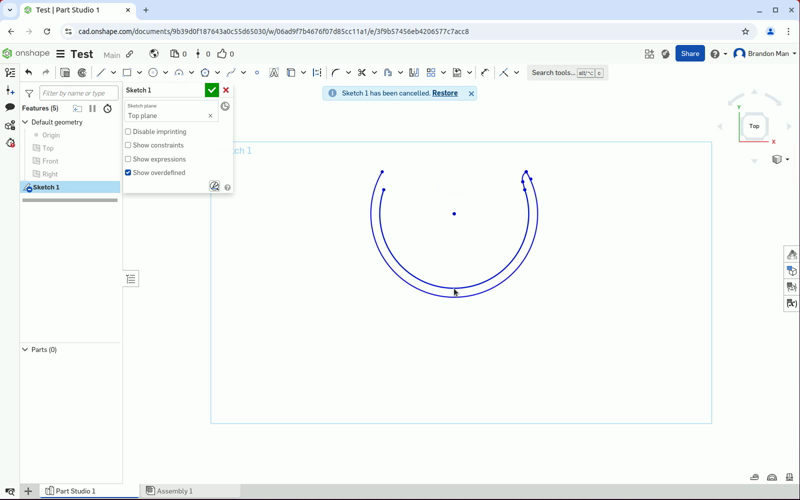
mouse_move(383, 189)
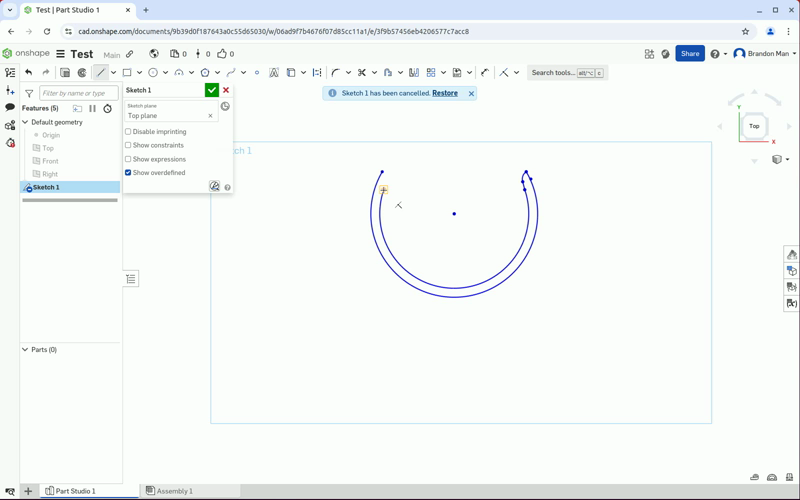
click(383, 189)
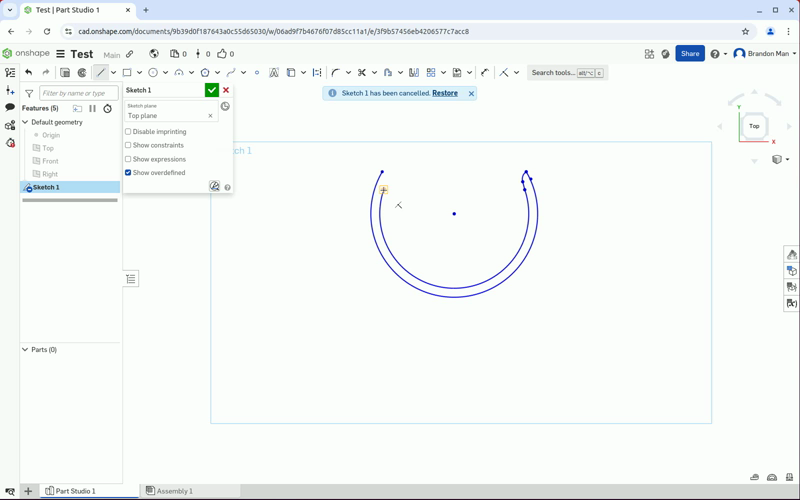
key_down(shift)
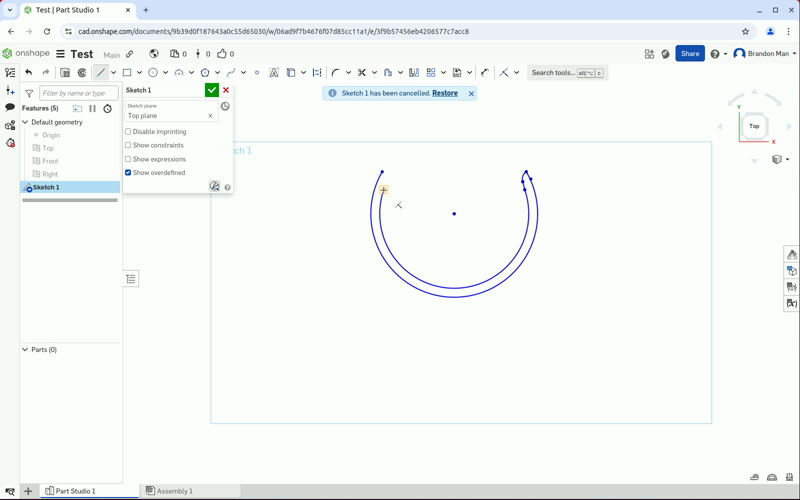
mouse_move(414, 189)
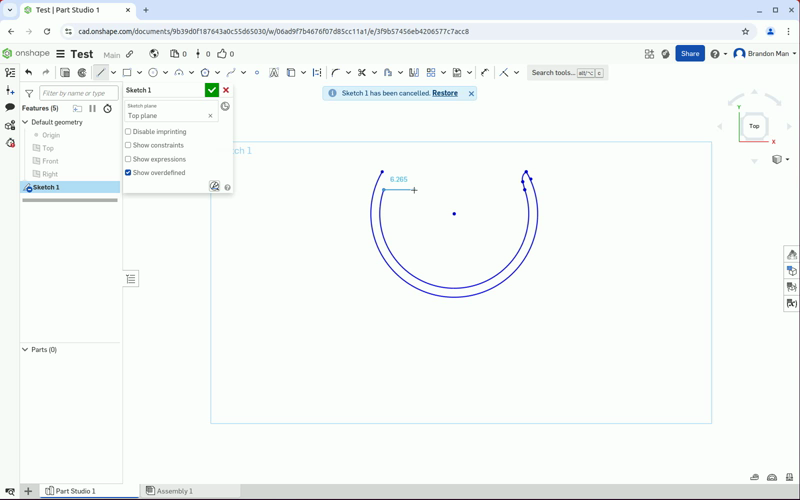
mouse_move(385, 181)
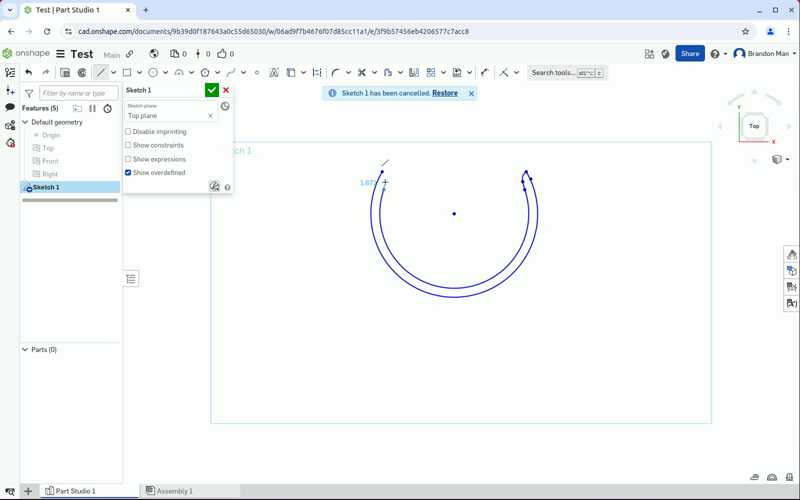
click(385, 181)
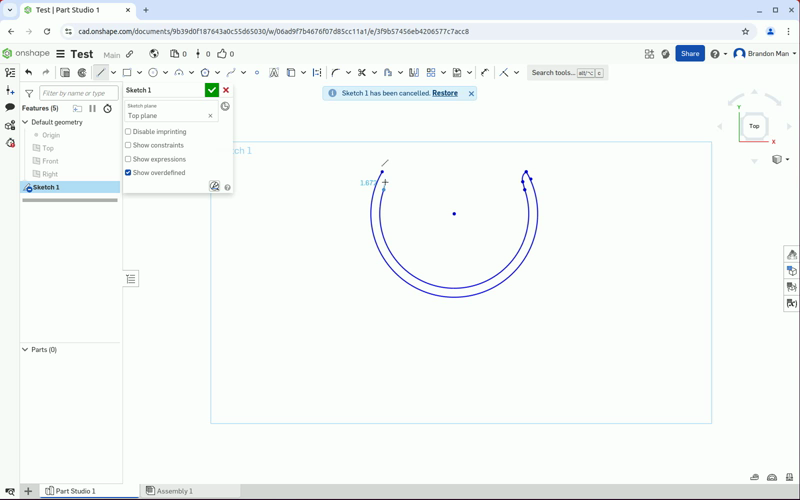
key_up(shift)
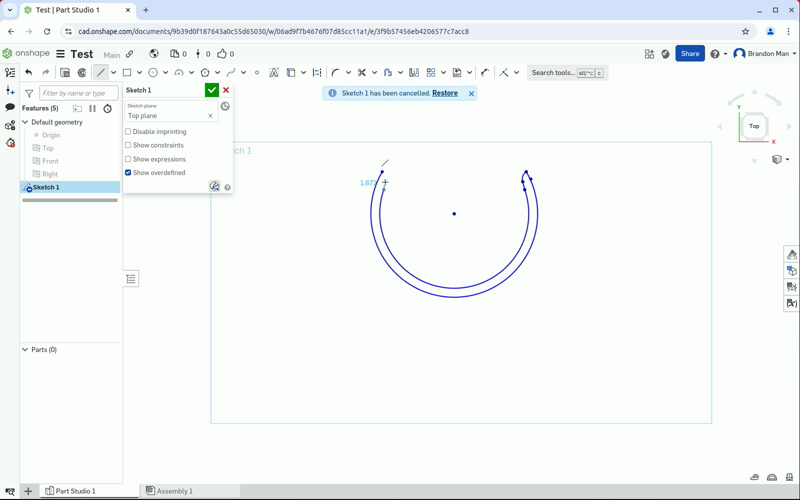
key(esc)
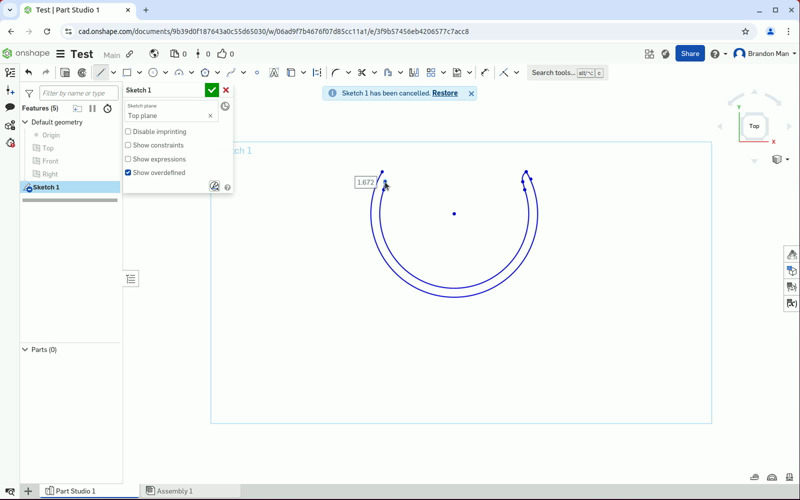
key(a)
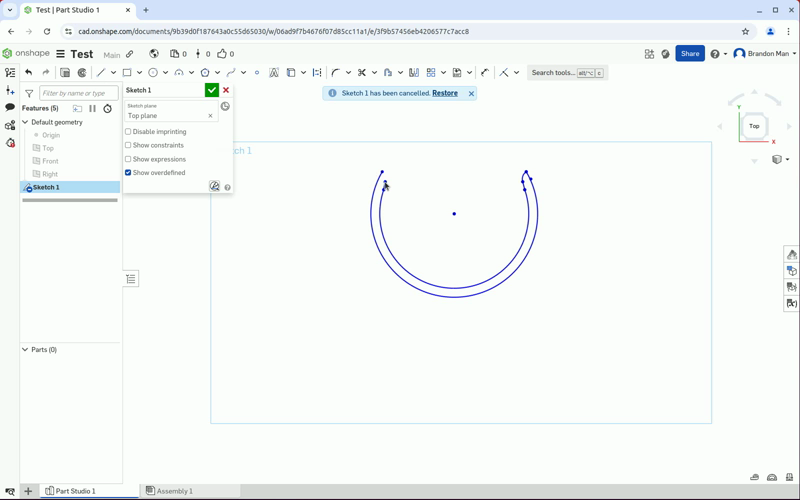
mouse_move(385, 181)
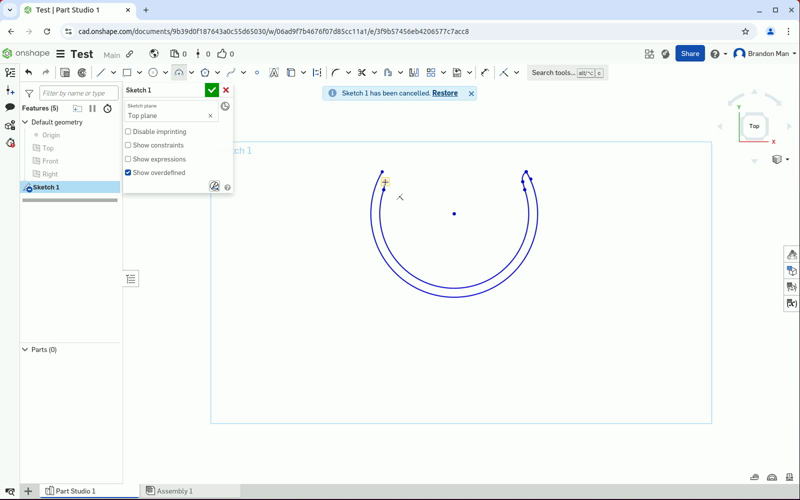
click(385, 181)
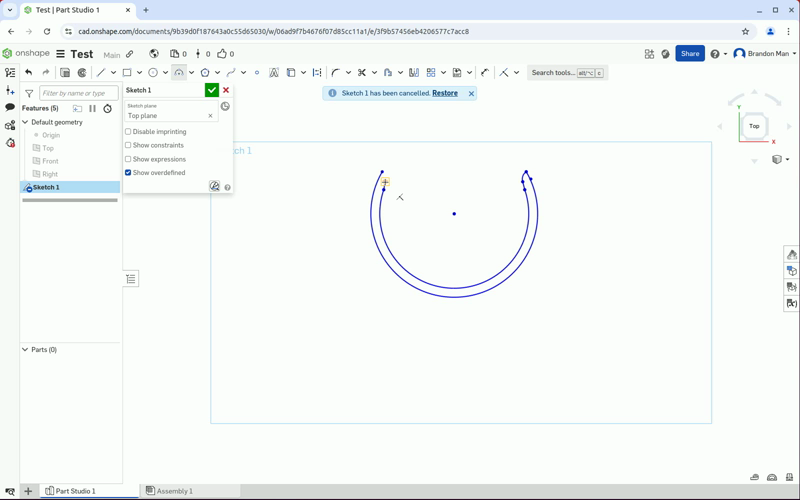
mouse_move(382, 171)
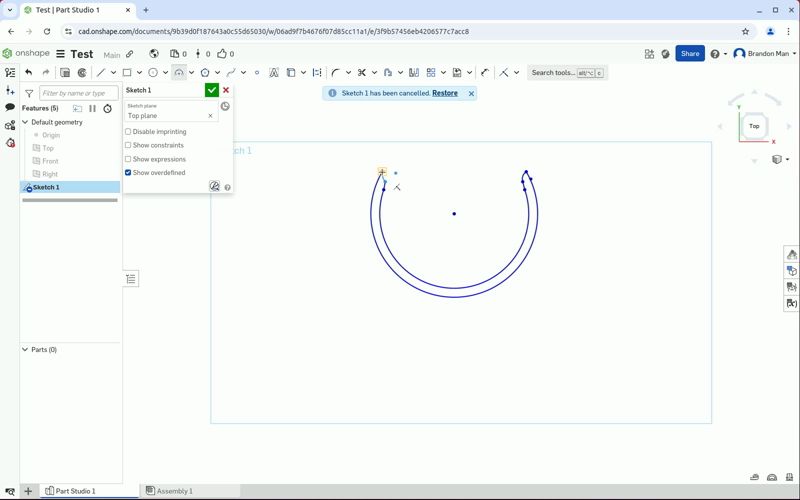
click(382, 171)
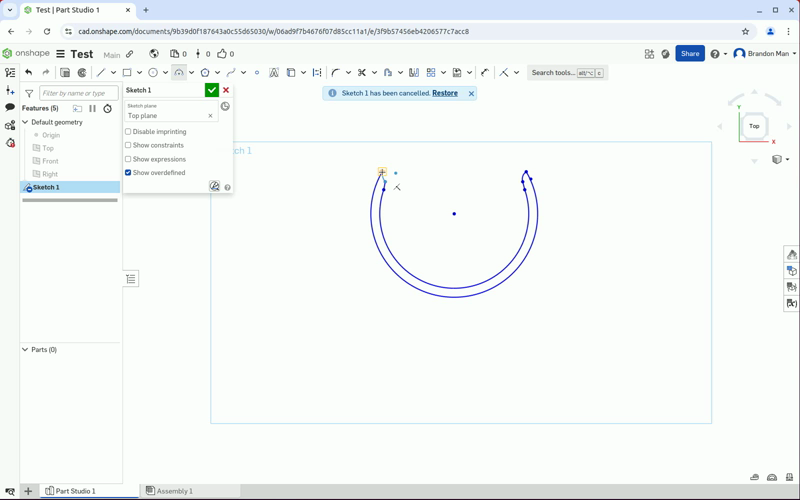
key_down(shift)
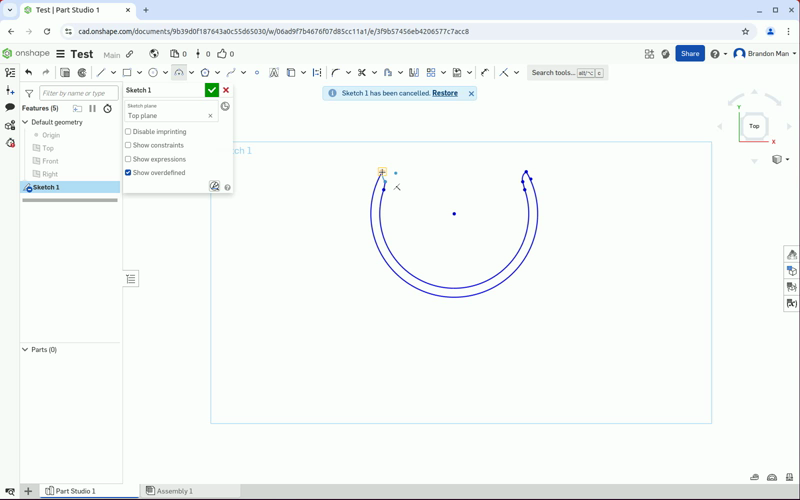
mouse_move(386, 176)
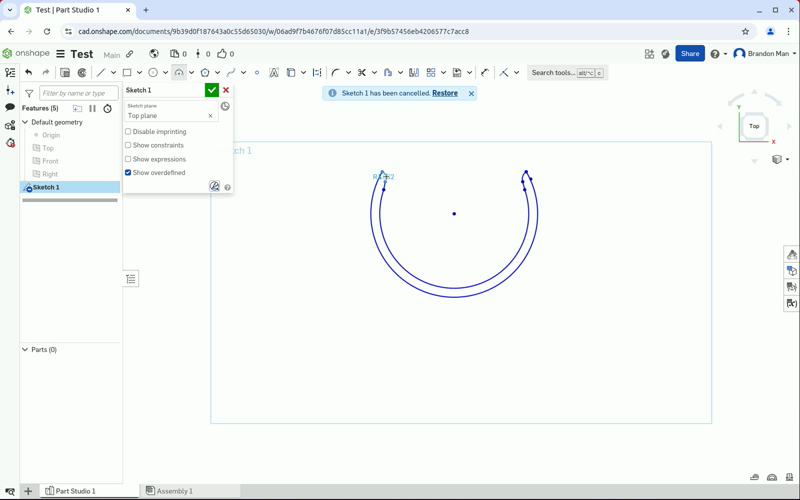
click(386, 176)
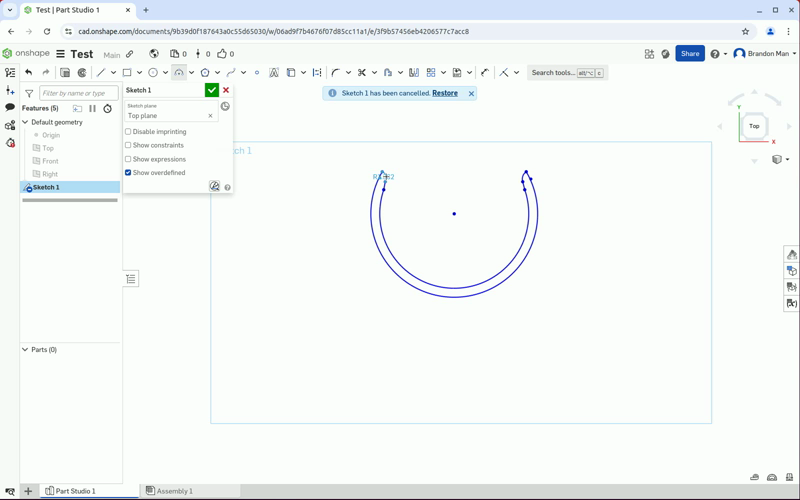
key_up(shift)
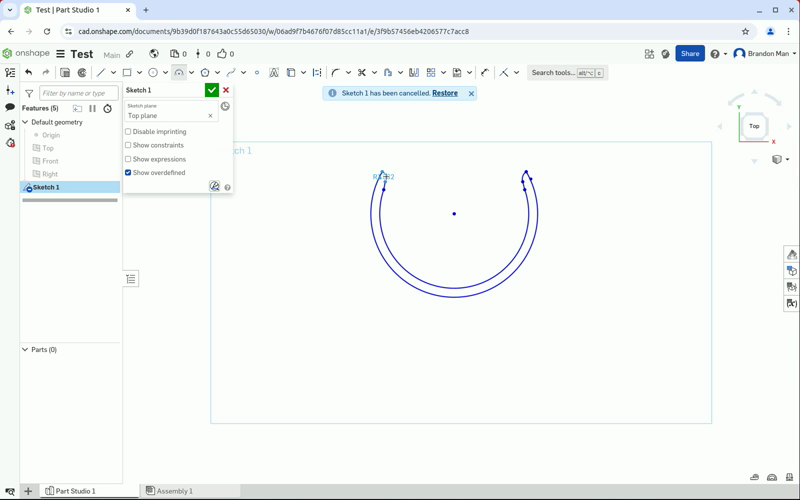
key(esc)
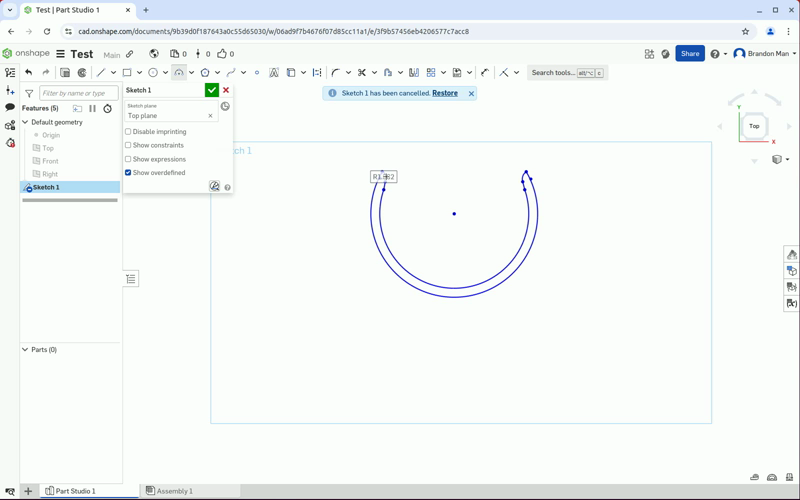
mouse_move(533, 205)
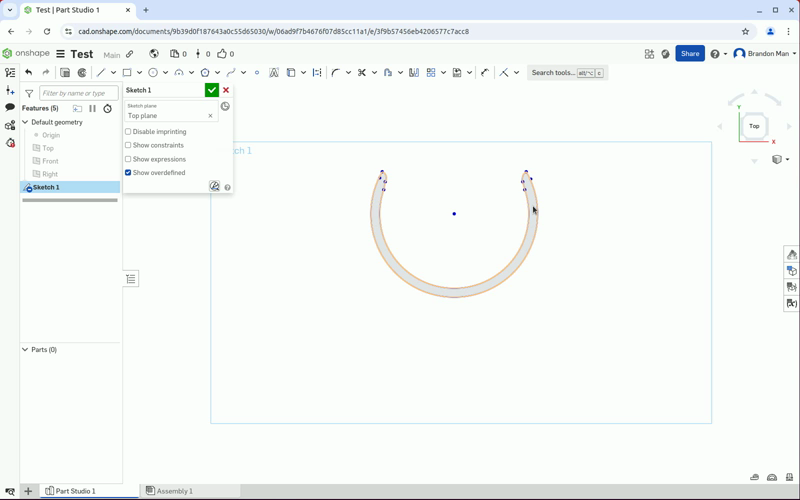
click(533, 205)
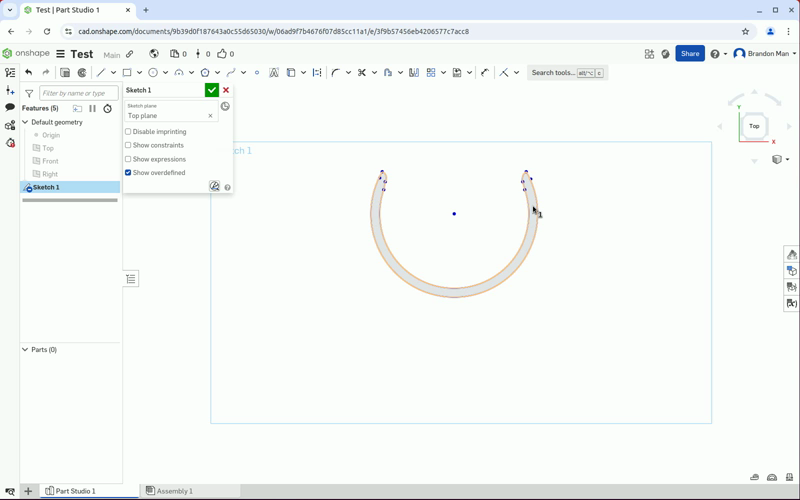
mouse_move(73, 352)
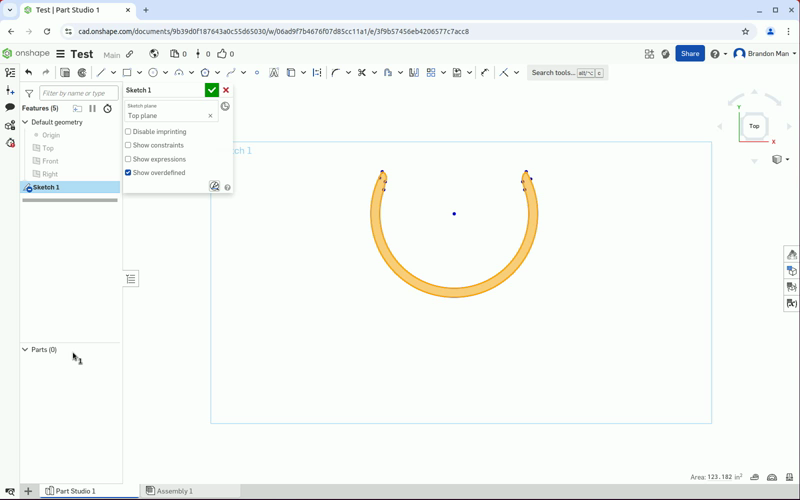
key(shift+y)
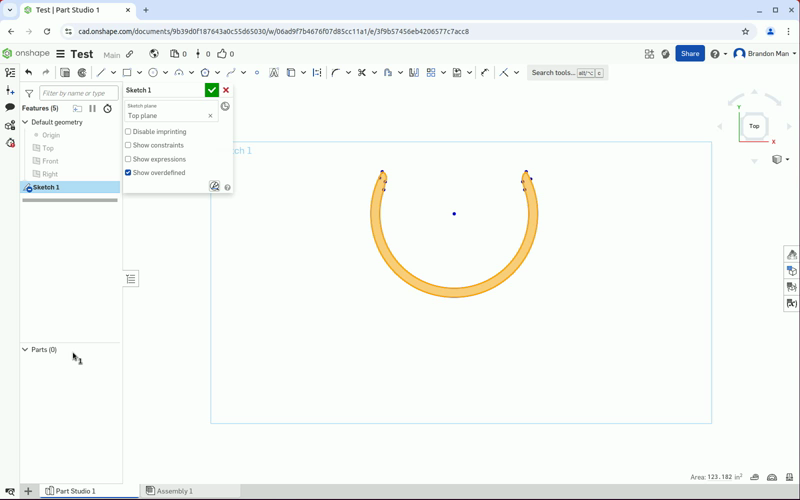
key(shift+e)
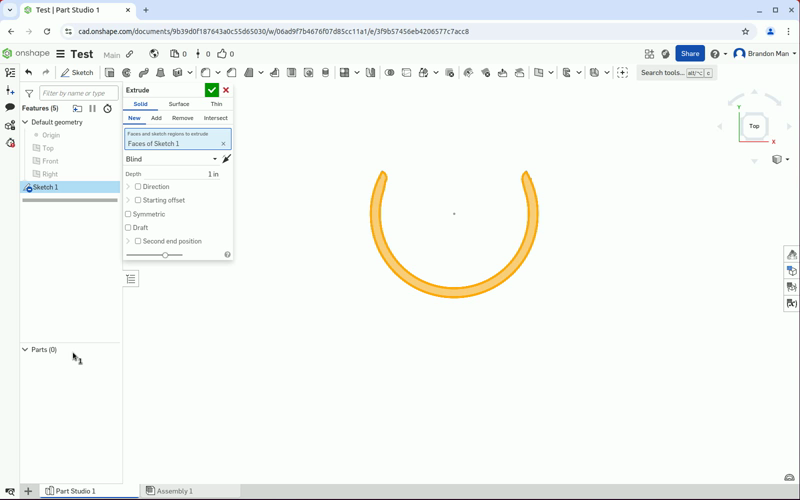
mouse_move(143, 106)
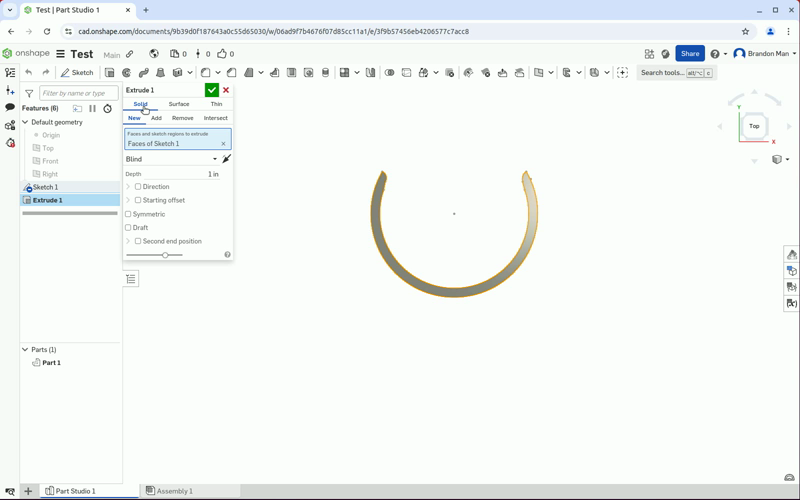
click(143, 106)
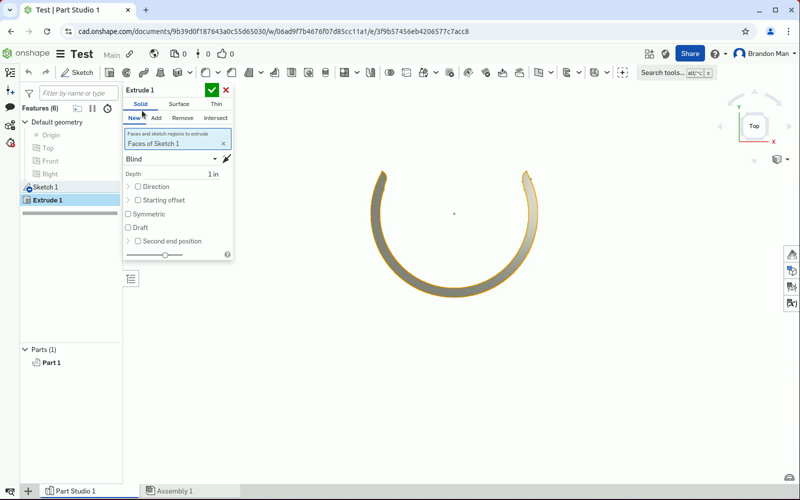
mouse_move(137, 120)
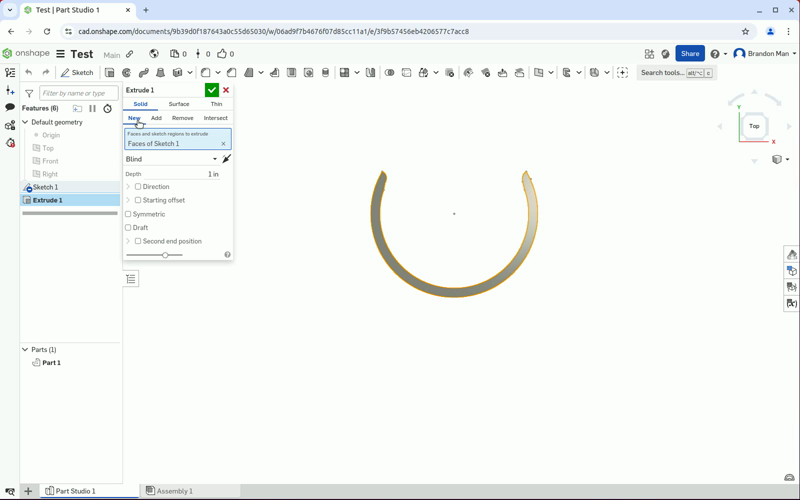
click(137, 120)
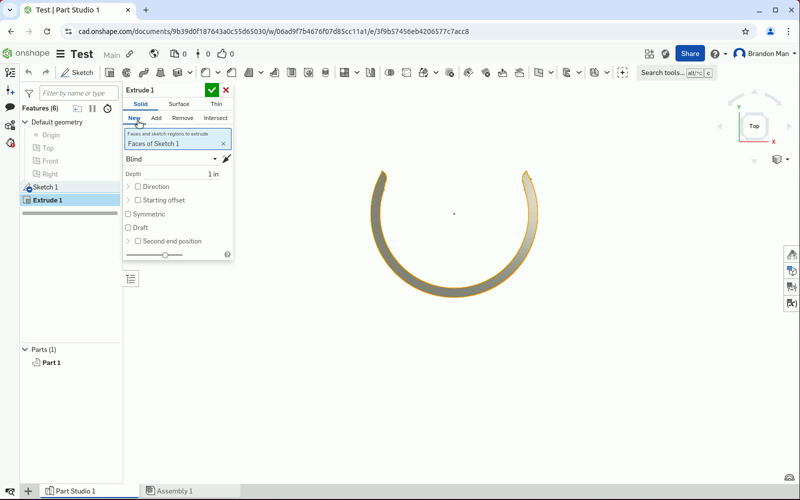
key(tab, 4)
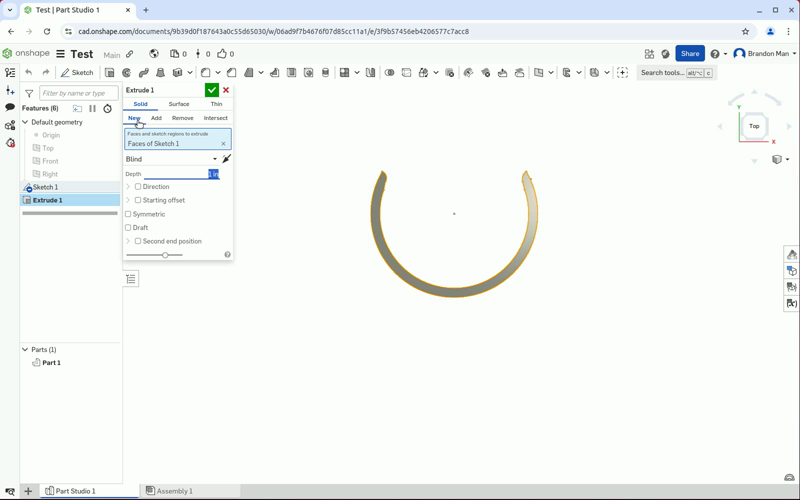
text(6.258)
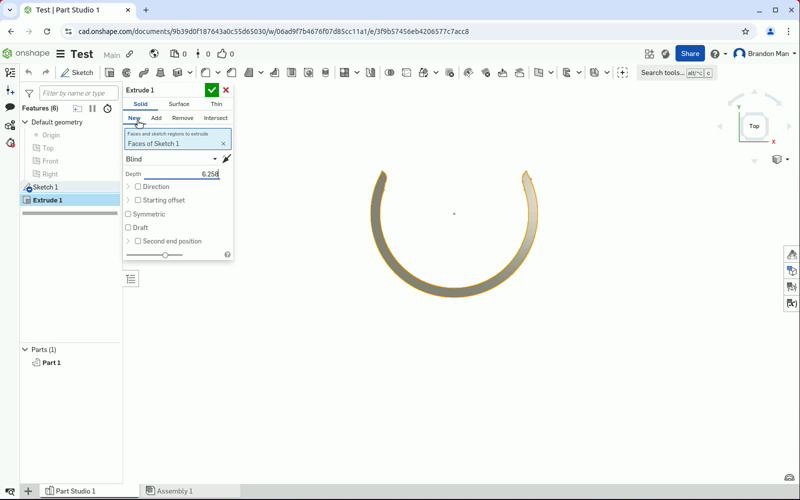
key(enter)
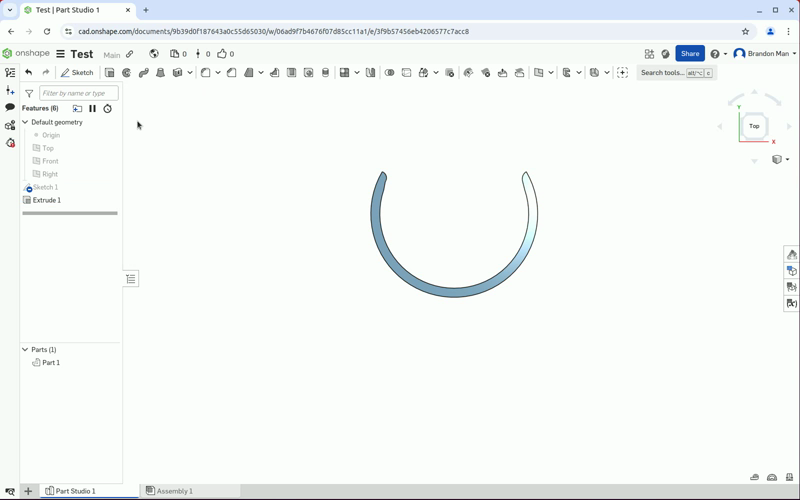
key(shift+h)
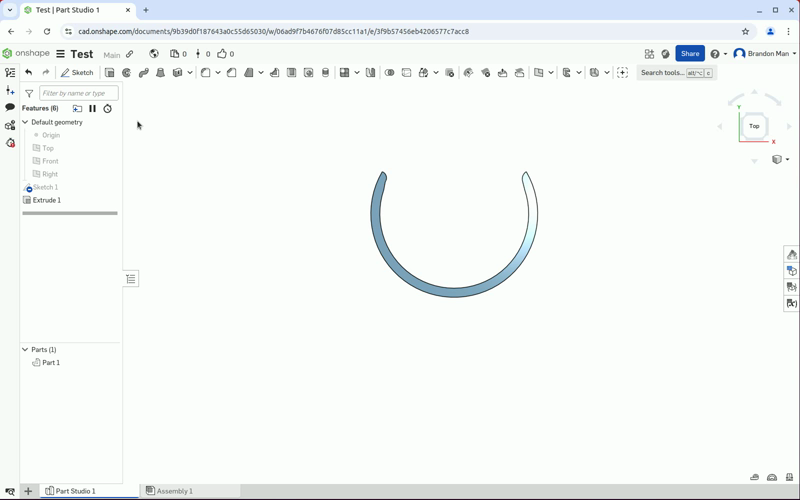
key(shift+h)
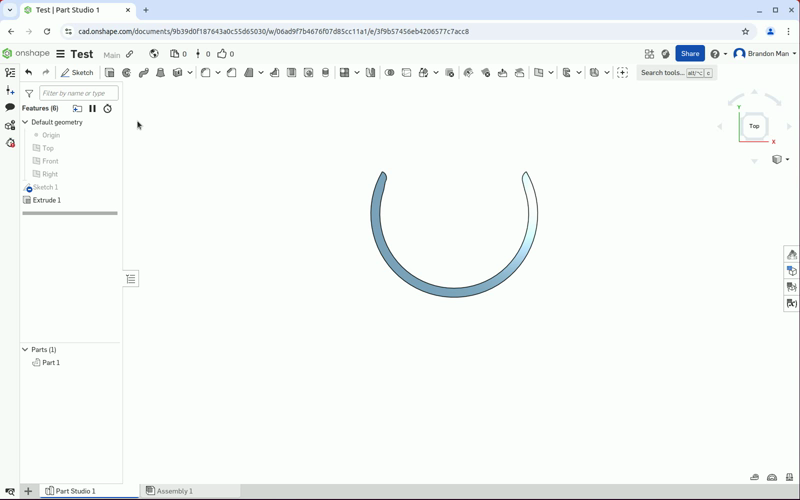
mouse_move(73, 189)
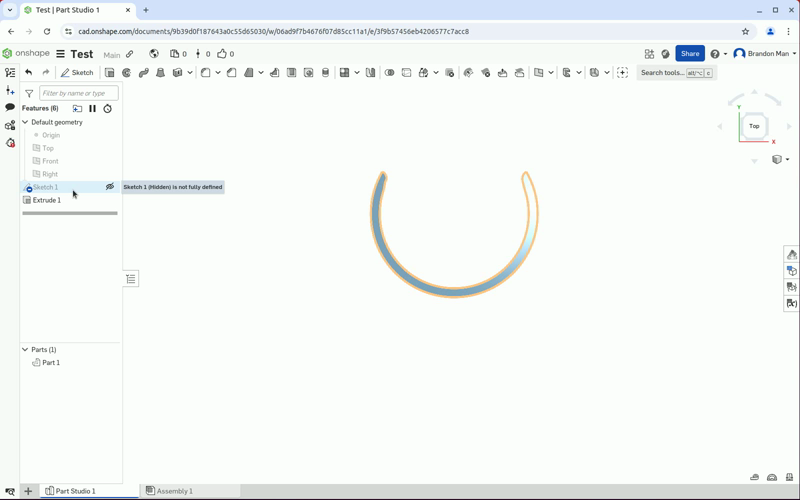
click(73, 189)
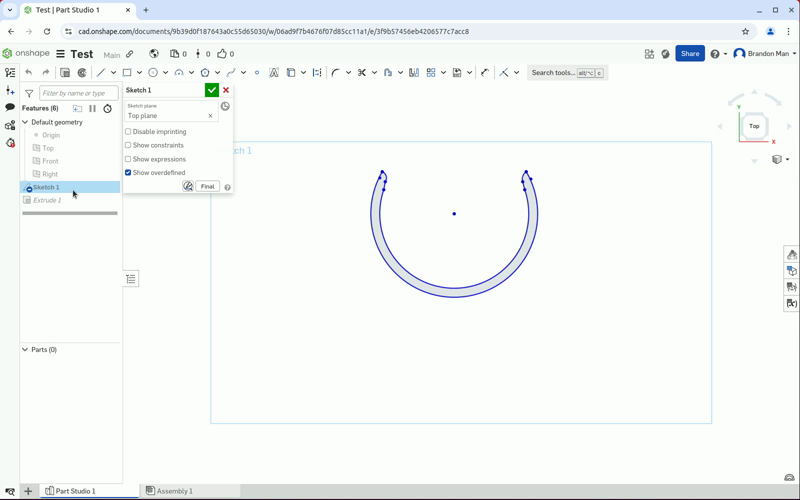
mouse_move(229, 92)
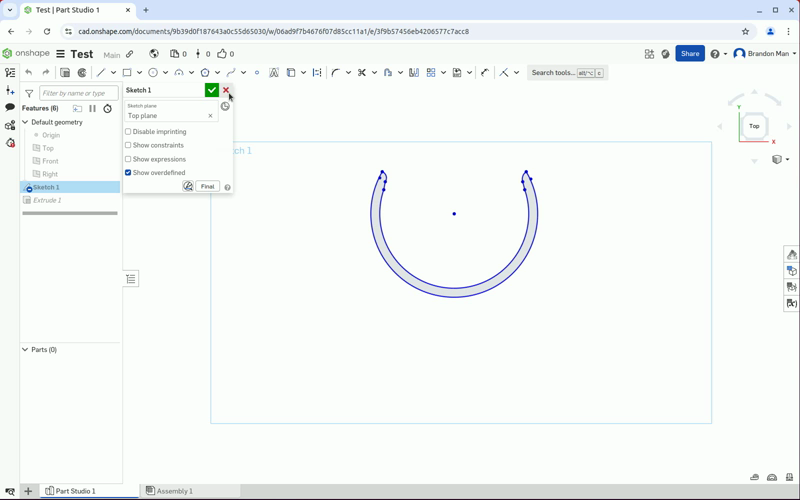
click(229, 92)
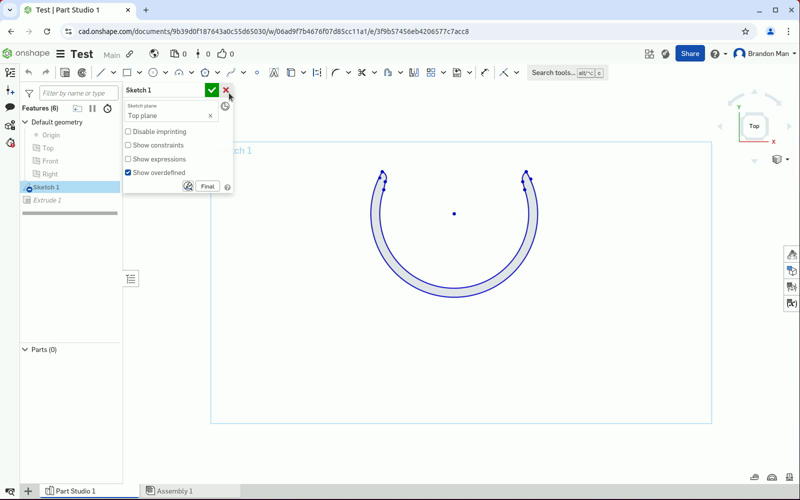
key(shift+s)
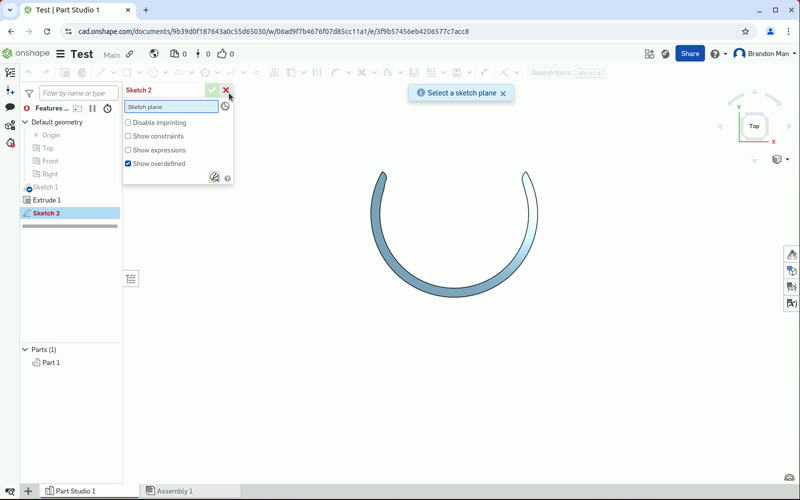
mouse_move(73, 150)
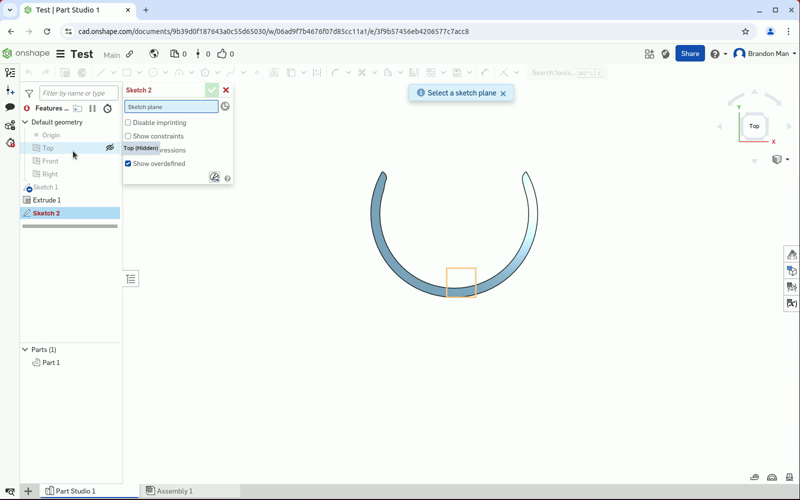
click(73, 150)
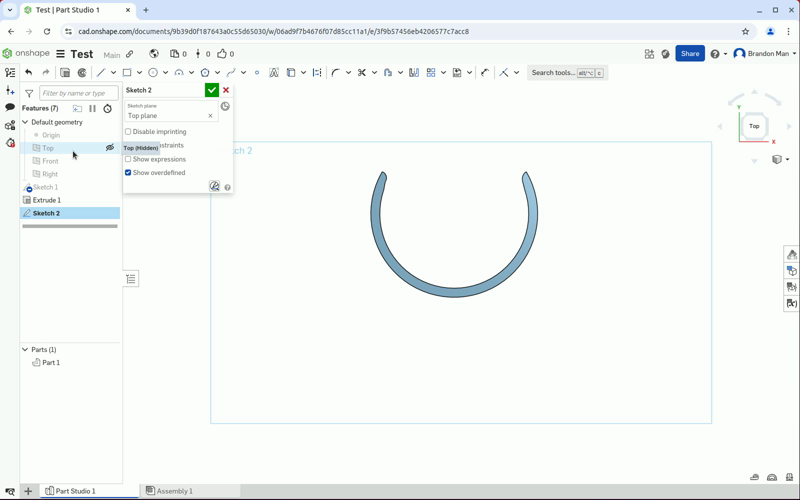
mouse_move(73, 352)
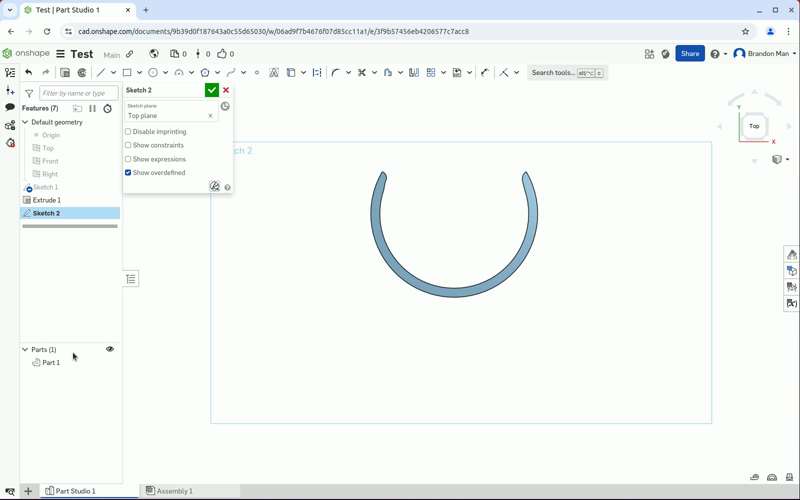
key(y)
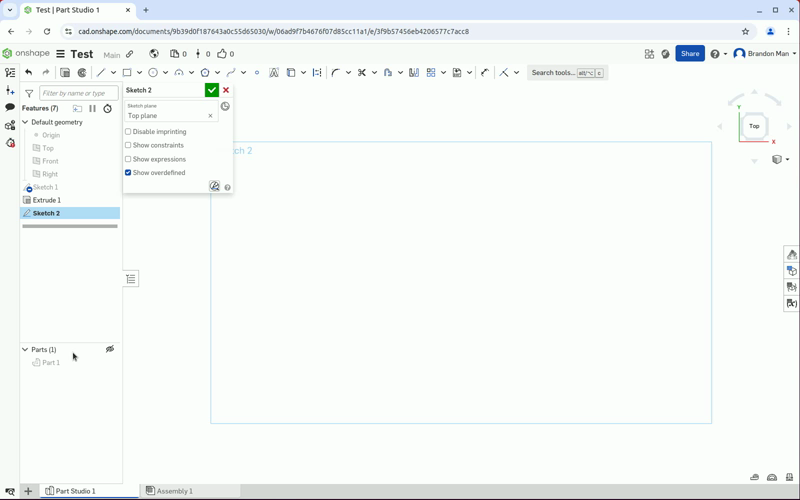
key(a)
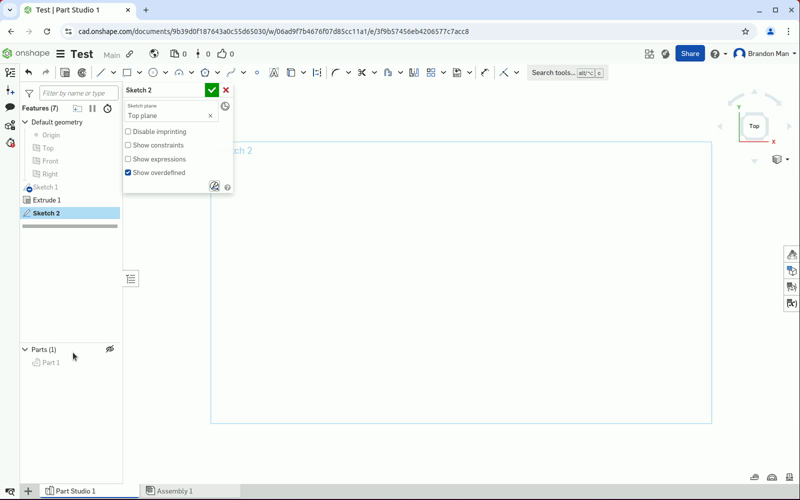
key_down(shift)
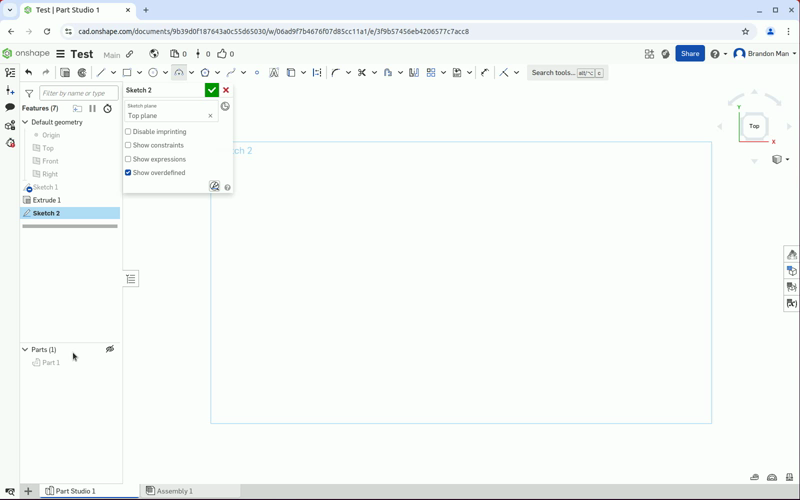
mouse_move(368, 177)
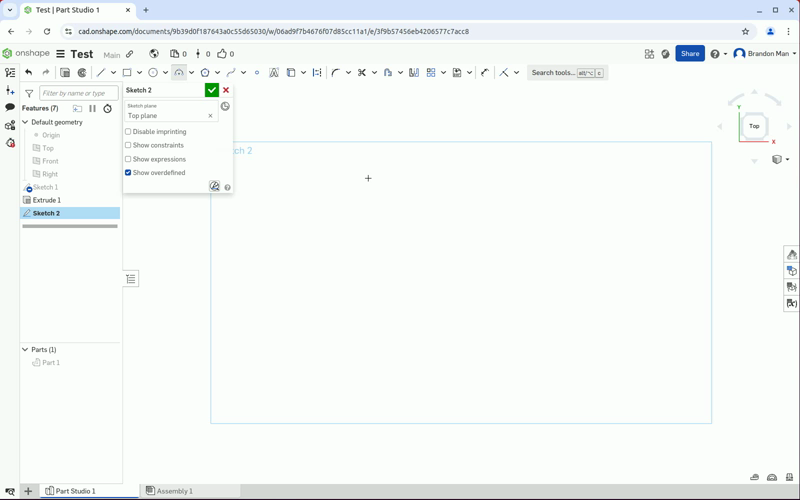
click(368, 177)
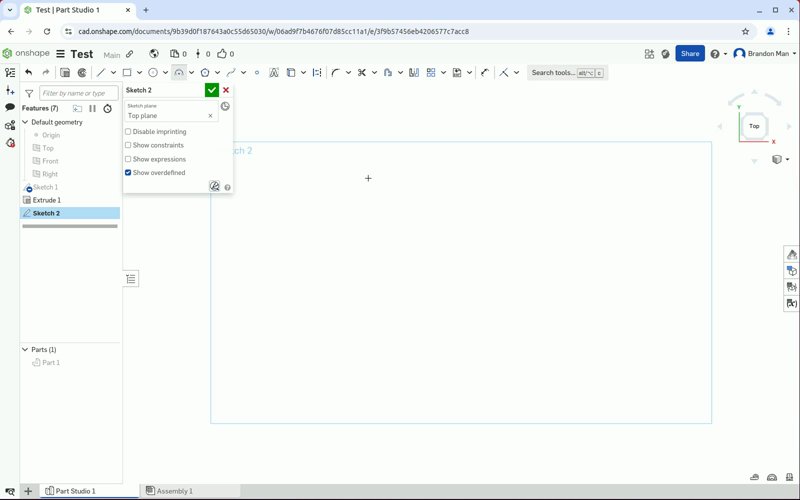
key_up(shift)
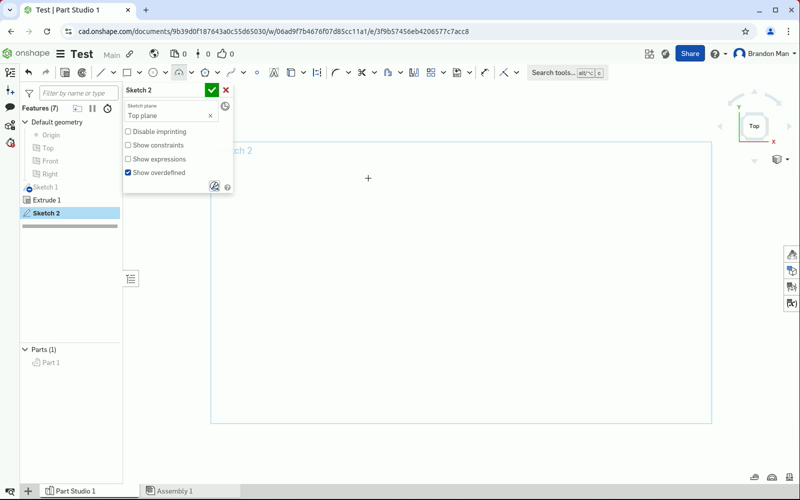
key_down(shift)
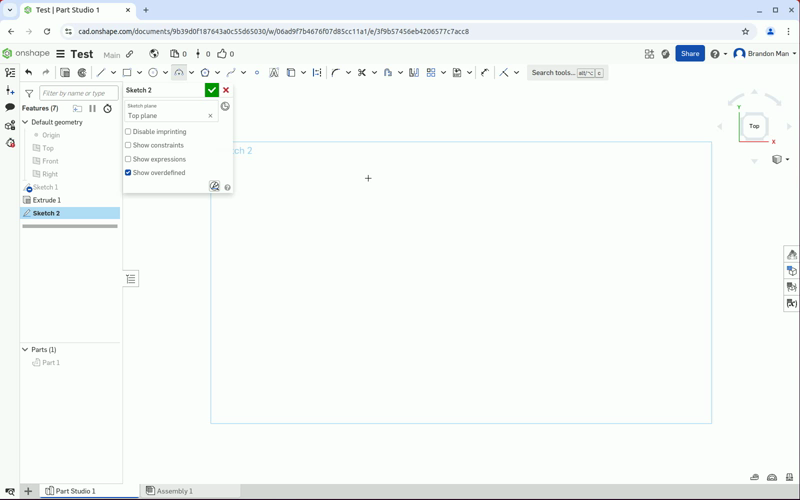
mouse_move(368, 188)
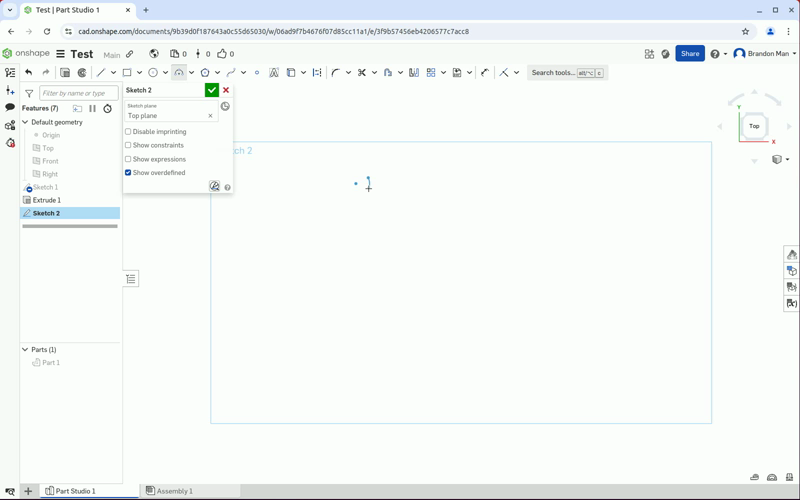
click(368, 188)
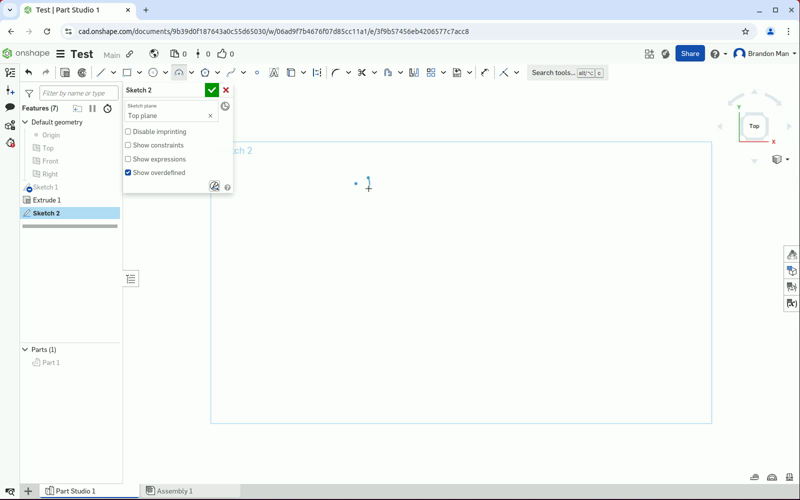
mouse_move(366, 183)
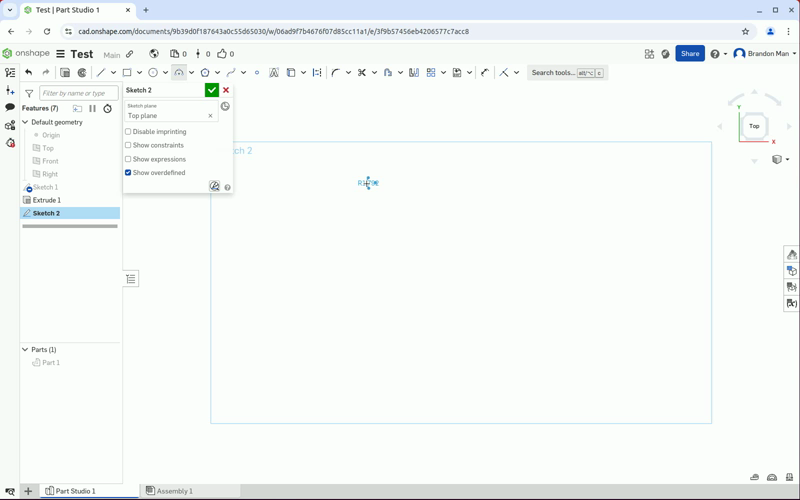
click(366, 183)
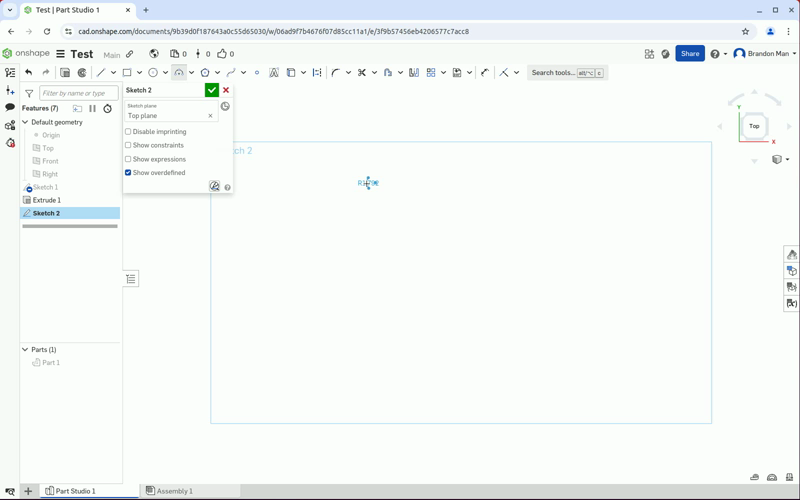
key_up(shift)
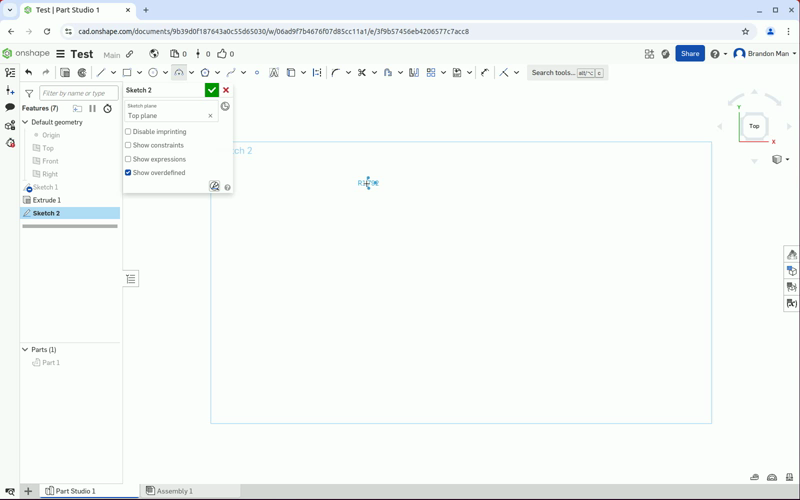
key(esc)
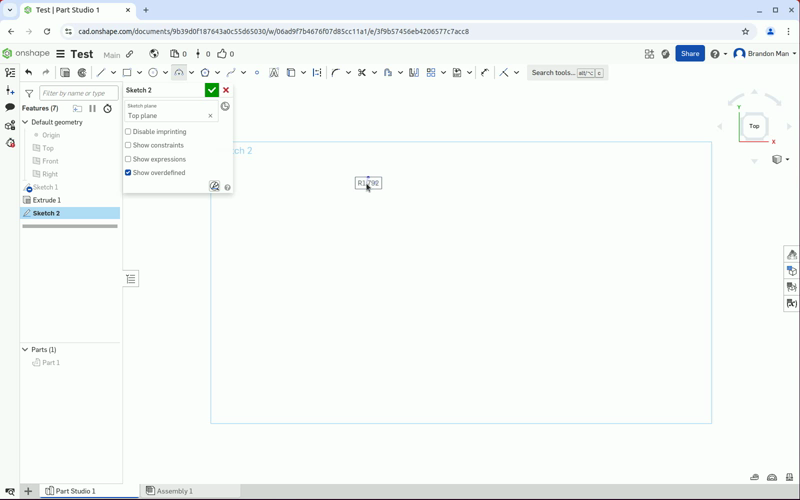
key(l)
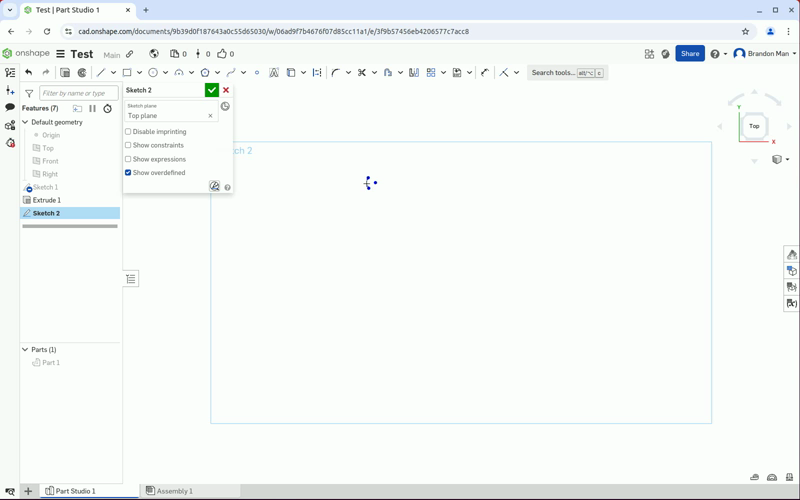
mouse_move(368, 188)
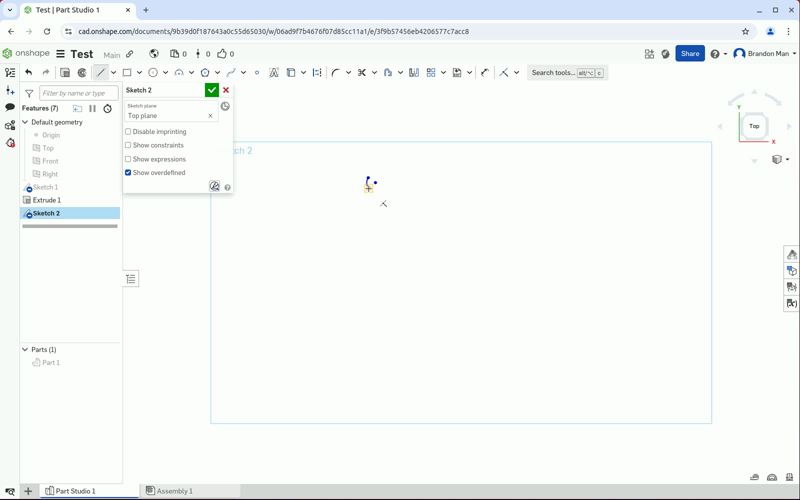
click(368, 188)
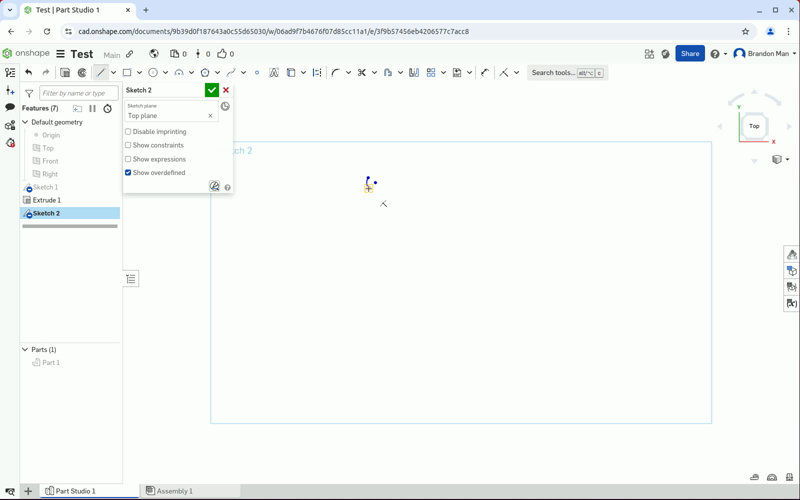
key_down(shift)
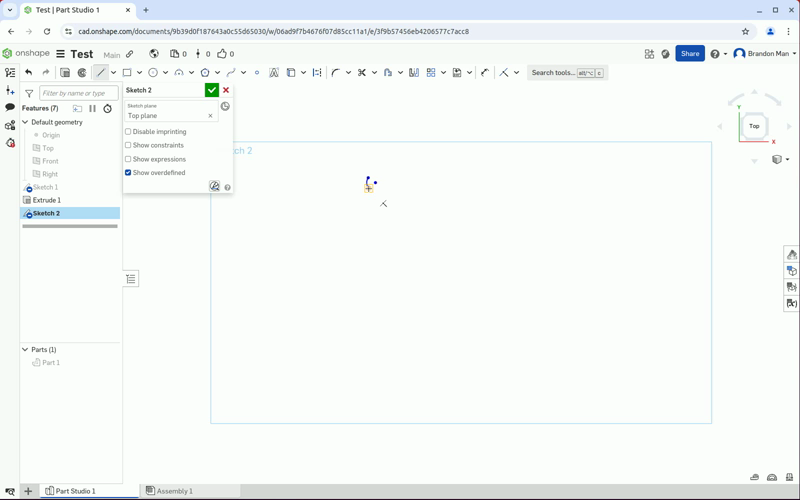
mouse_move(398, 188)
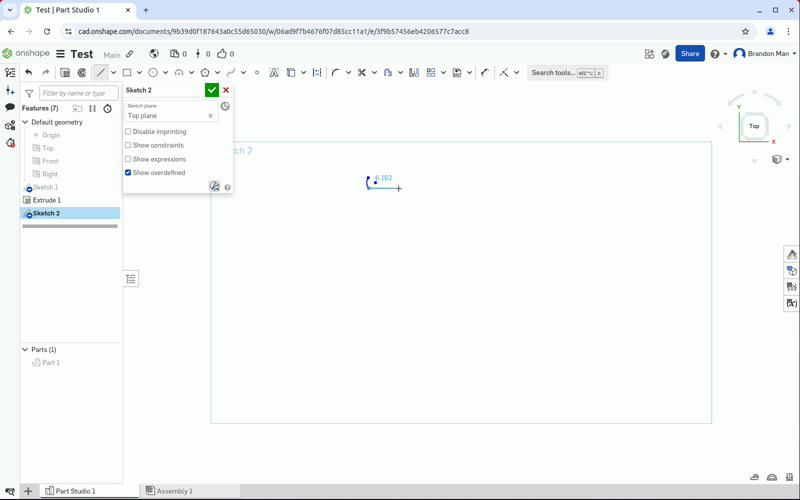
mouse_move(374, 194)
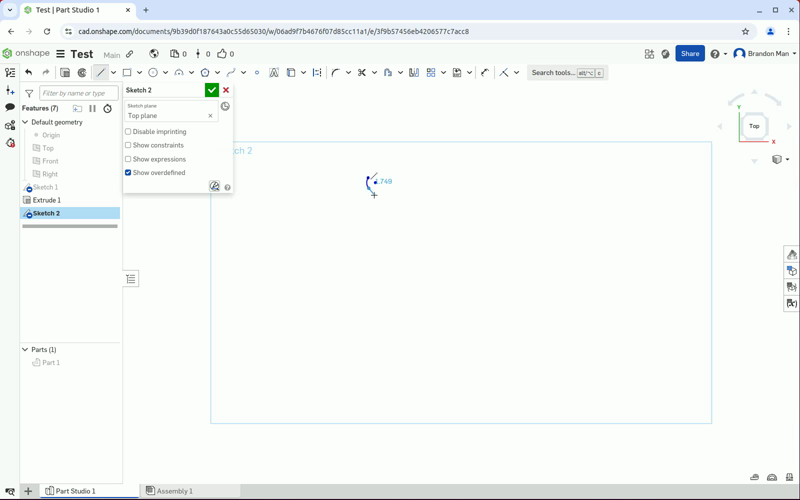
click(374, 194)
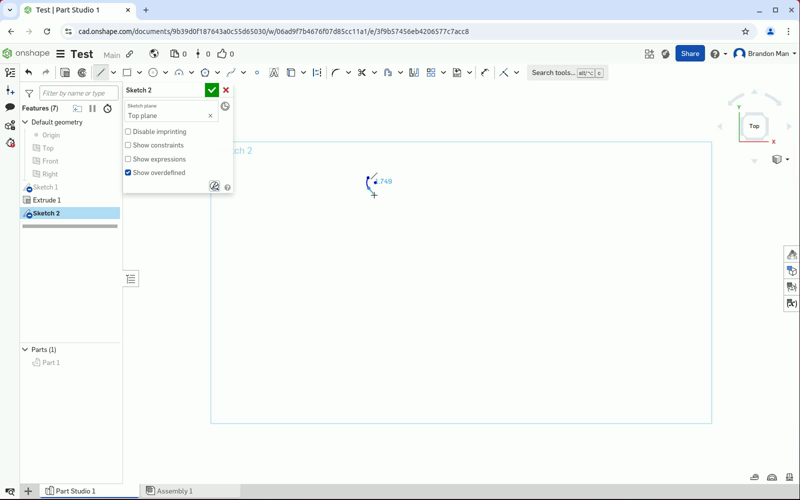
key_up(shift)
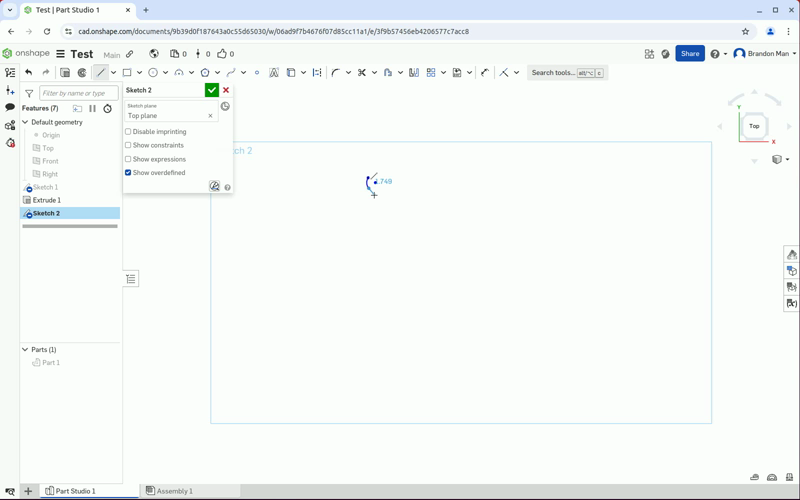
key(esc)
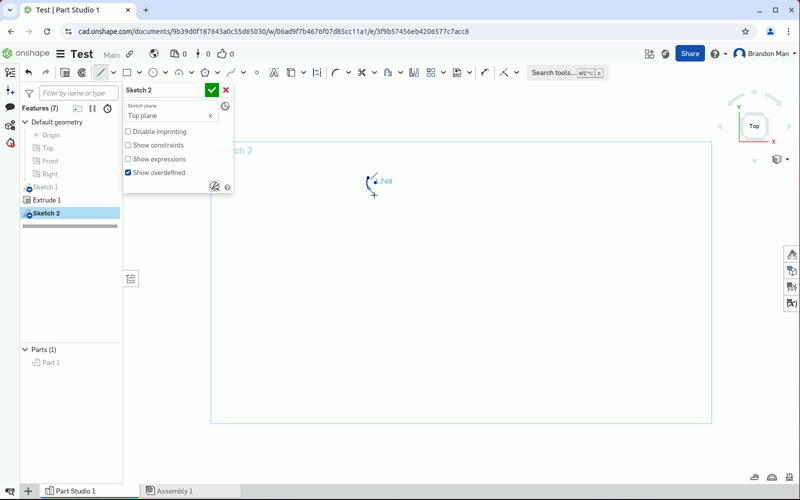
key(a)
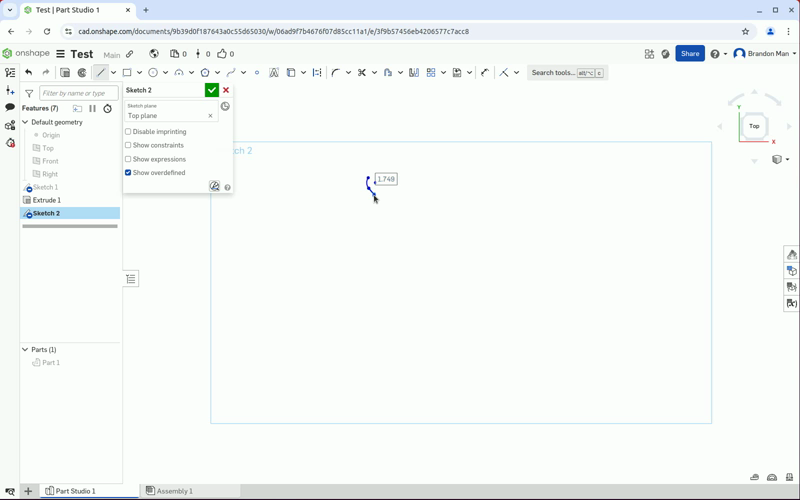
mouse_move(374, 194)
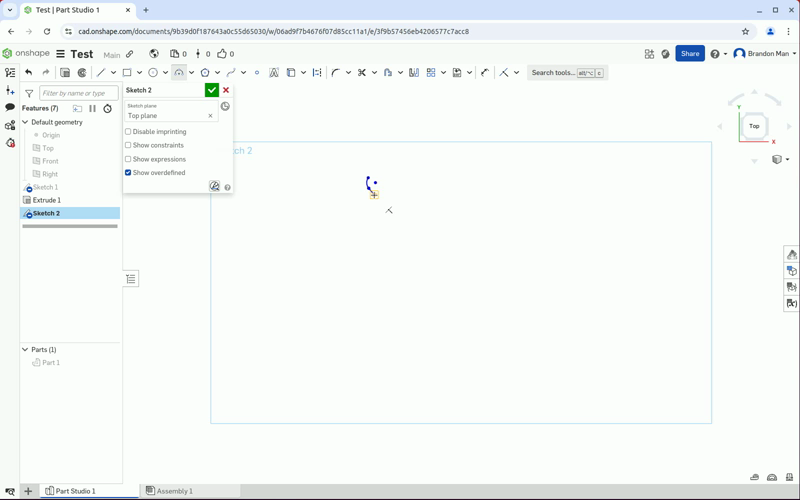
click(374, 194)
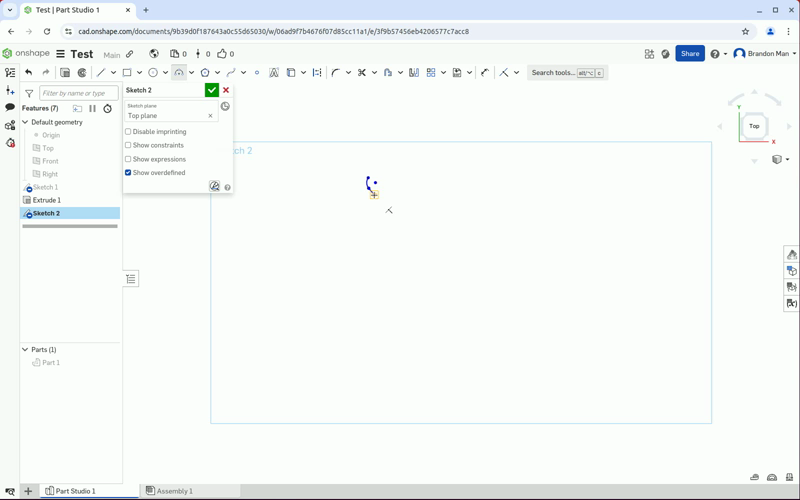
key_down(shift)
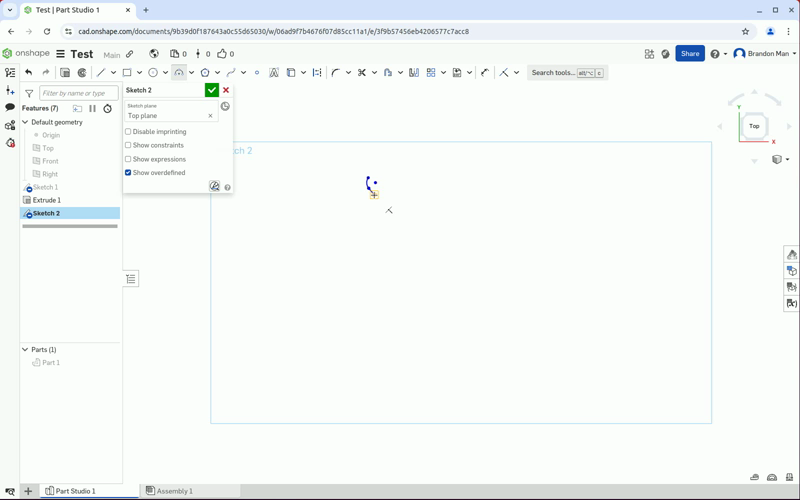
mouse_move(383, 170)
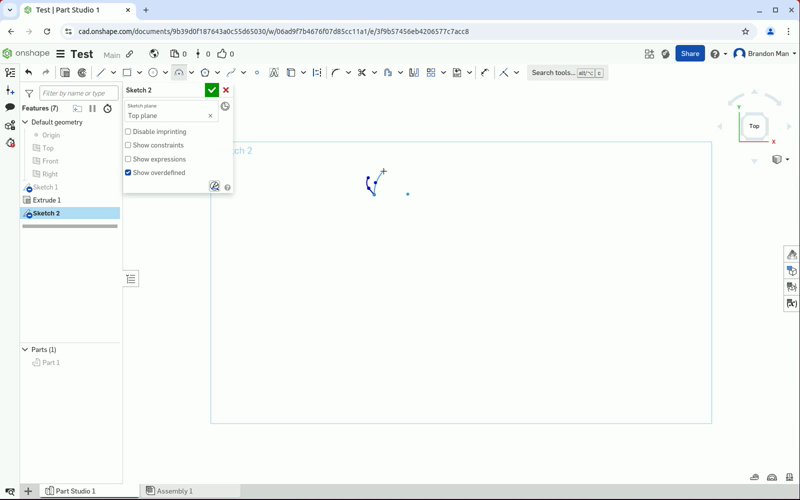
click(383, 170)
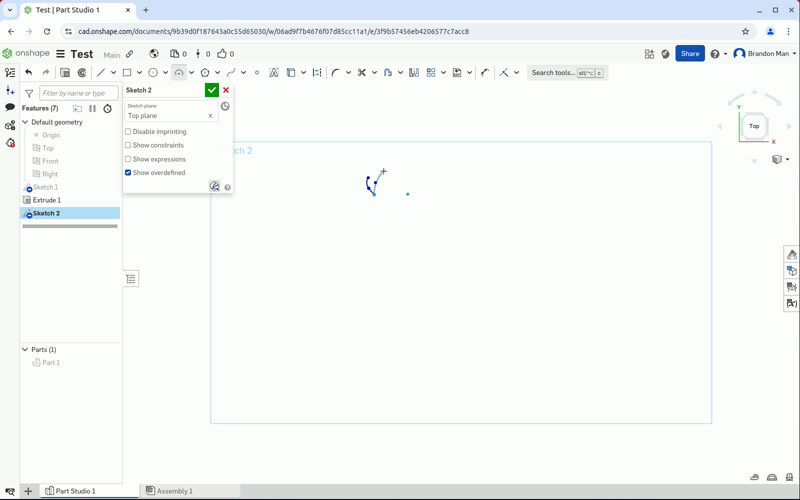
mouse_move(378, 182)
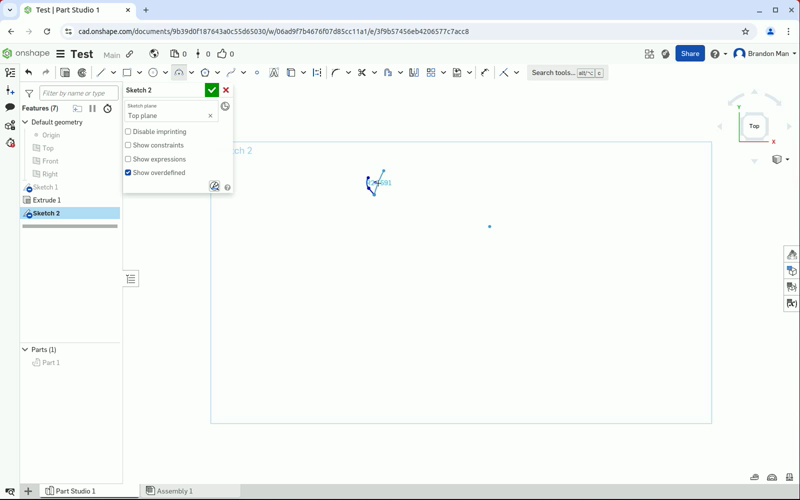
scroll(6)
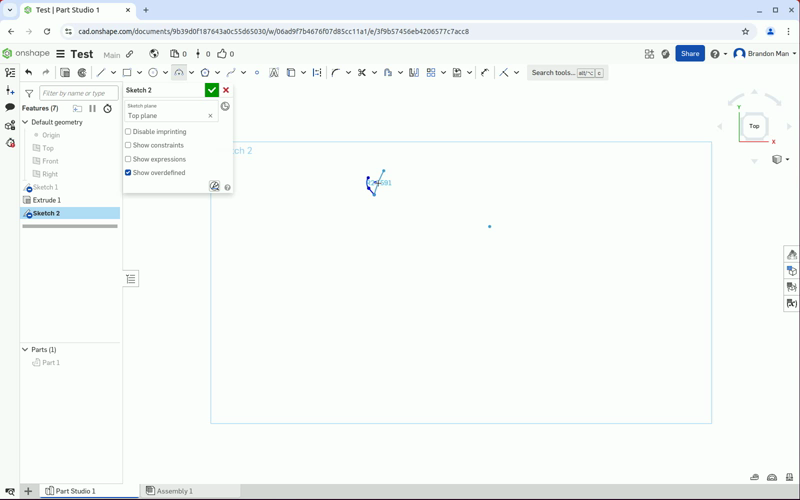
scroll(6)
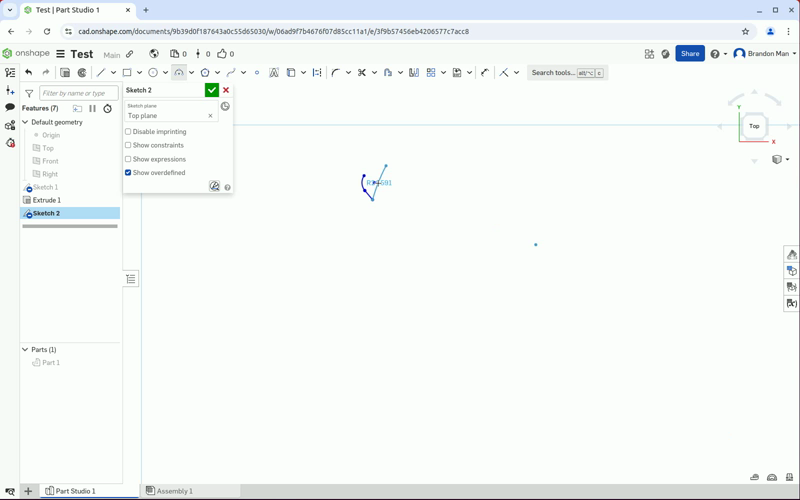
scroll(6)
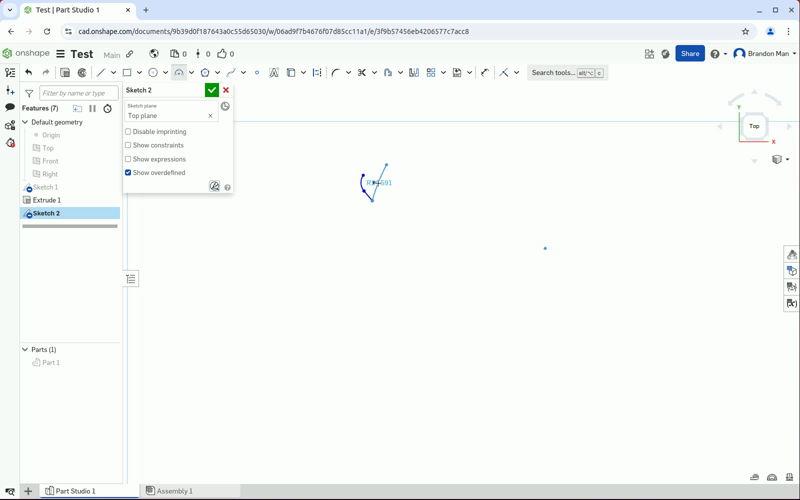
scroll(6)
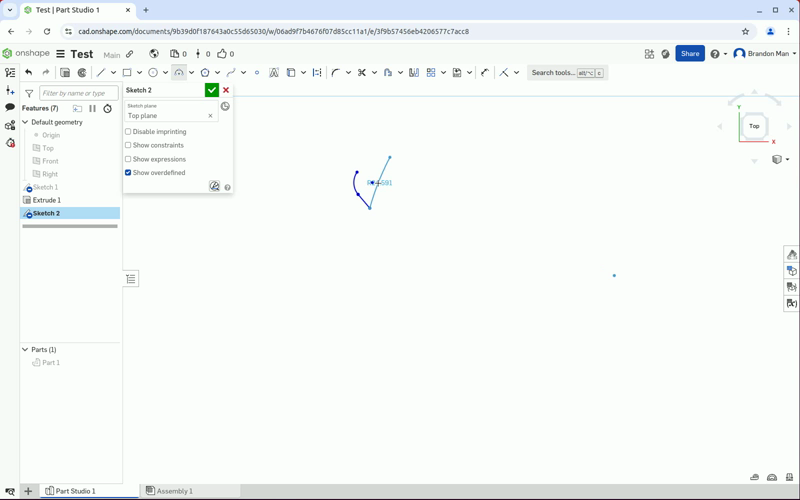
scroll(6)
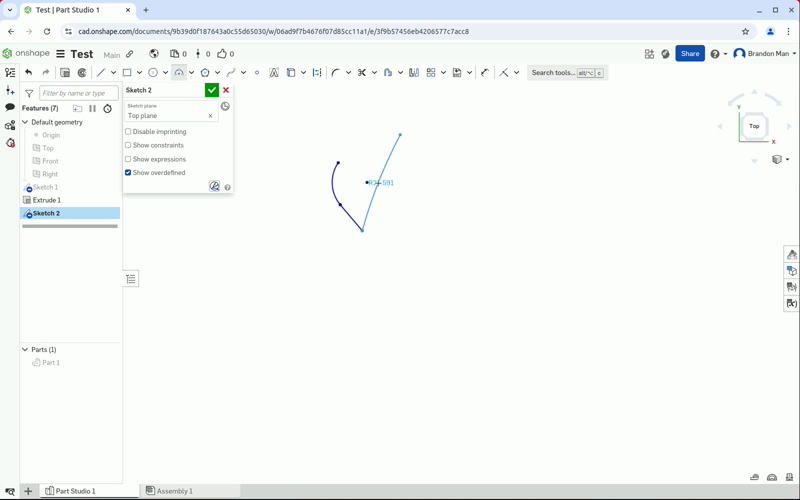
scroll(6)
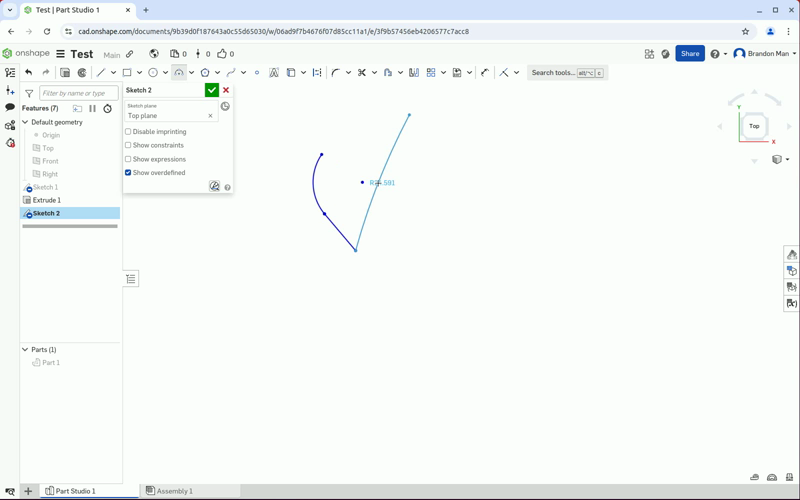
scroll(6)
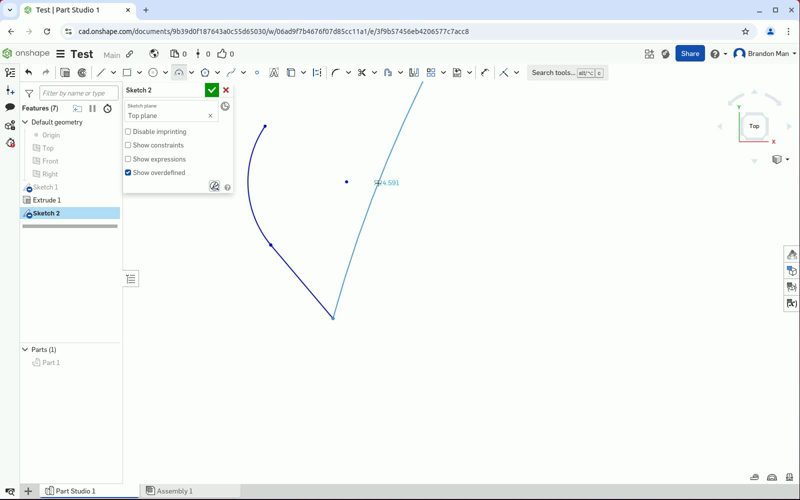
click(378, 182)
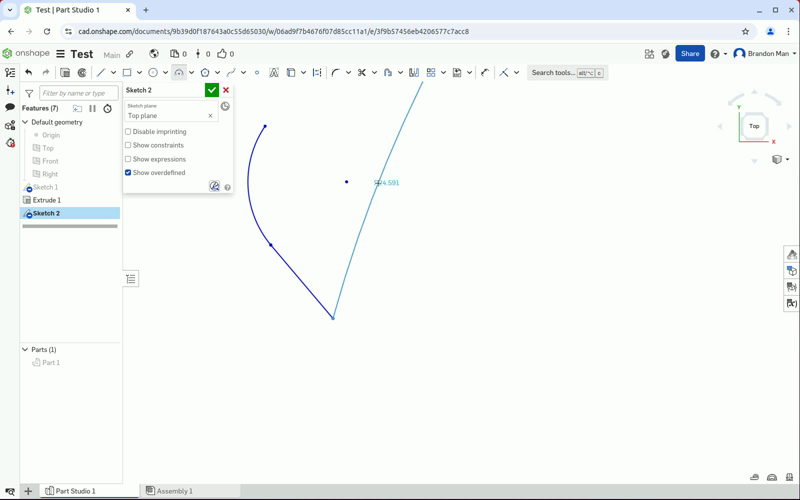
scroll(-6)
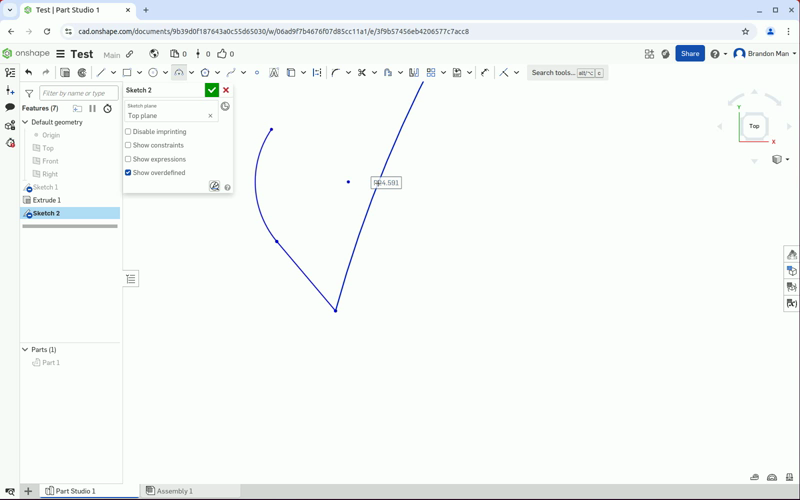
scroll(-6)
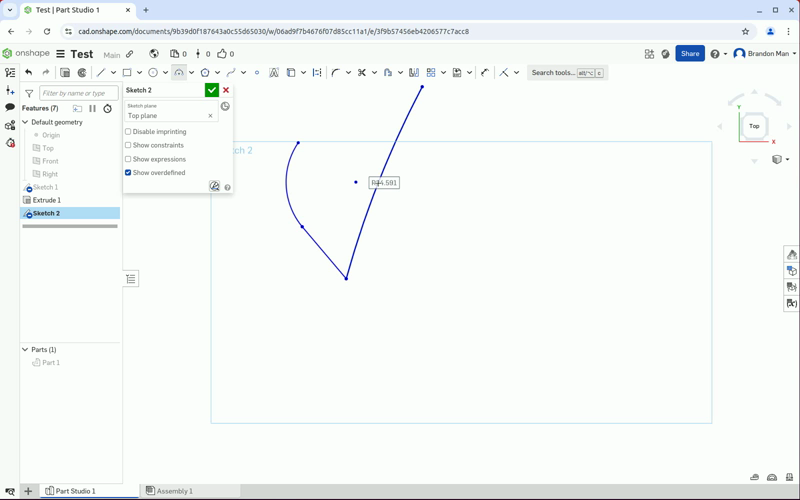
scroll(-6)
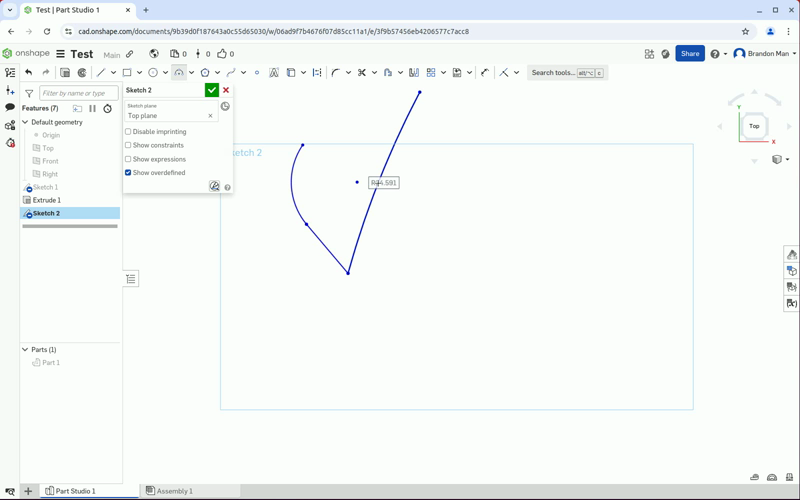
scroll(-6)
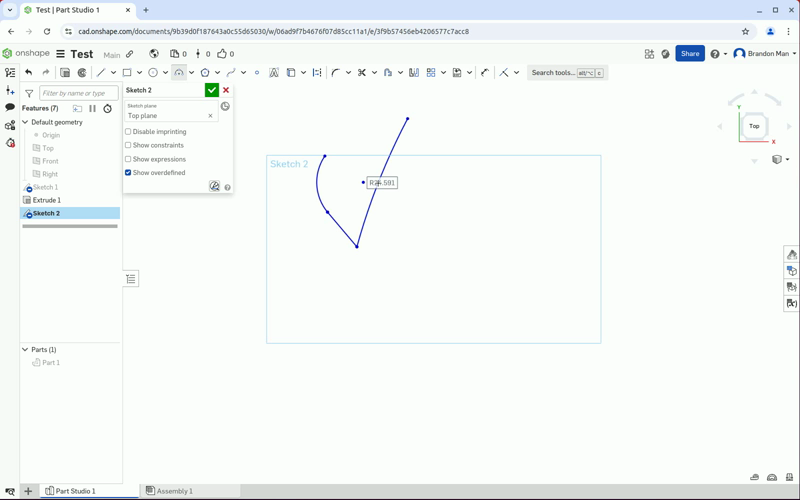
scroll(-6)
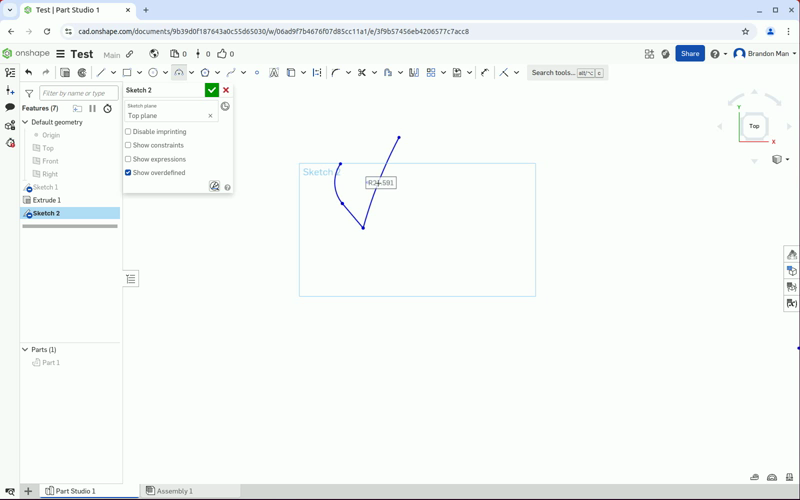
scroll(-6)
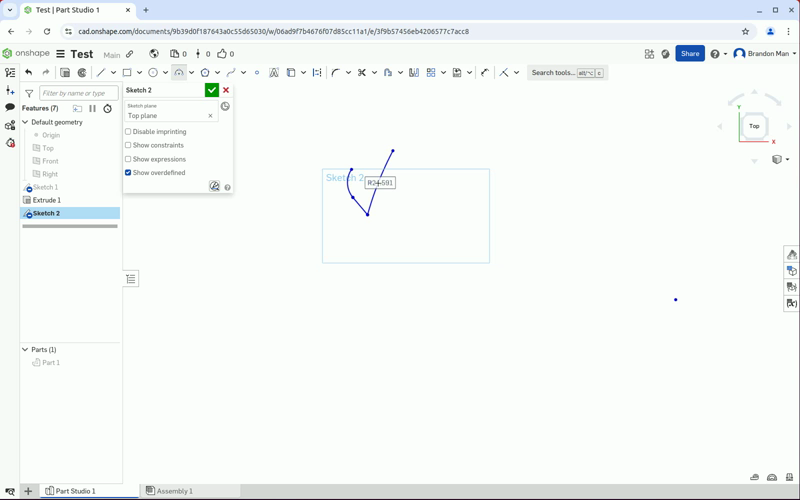
scroll(-6)
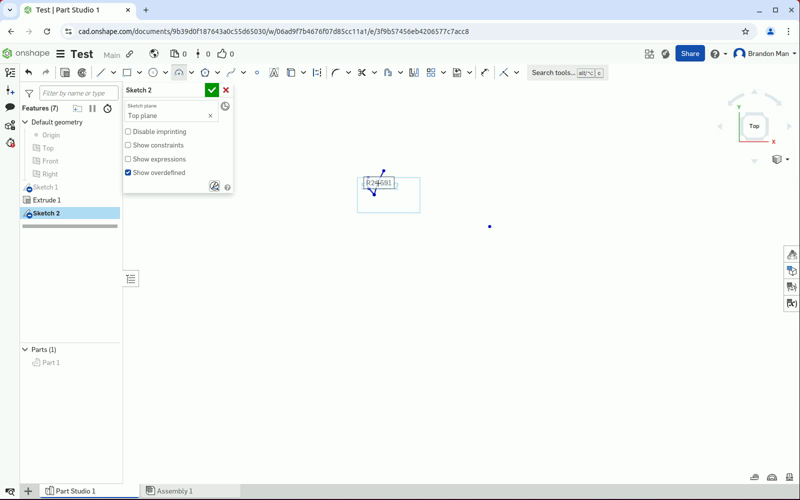
key_up(shift)
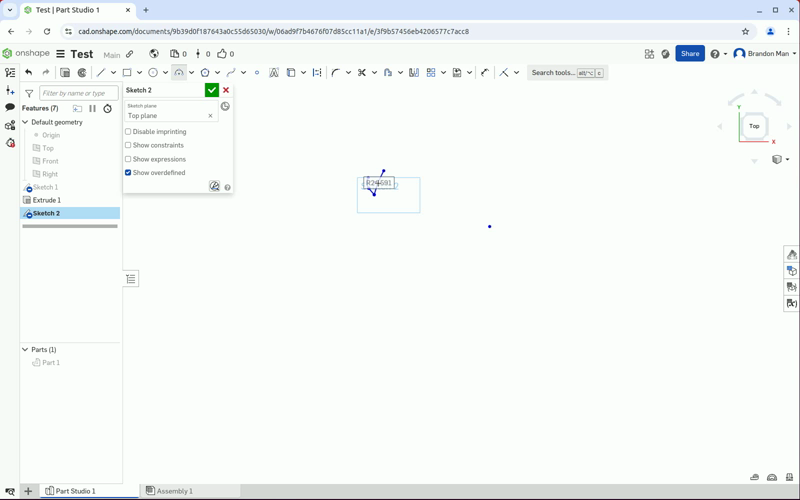
mouse_move(383, 170)
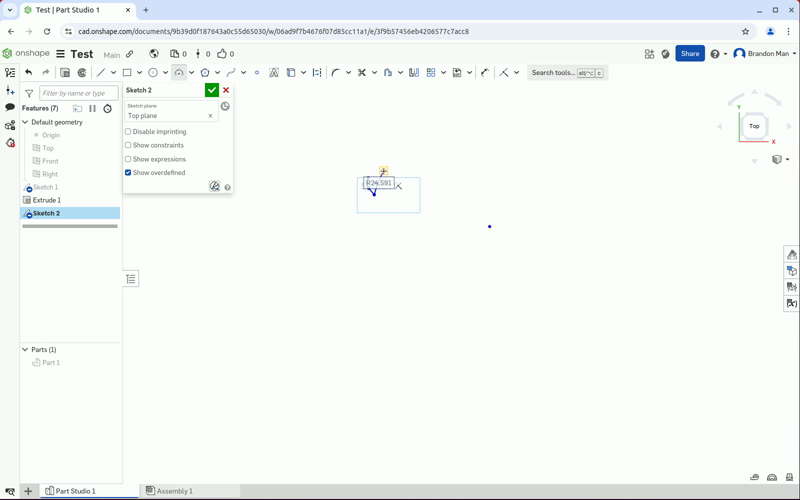
click(383, 170)
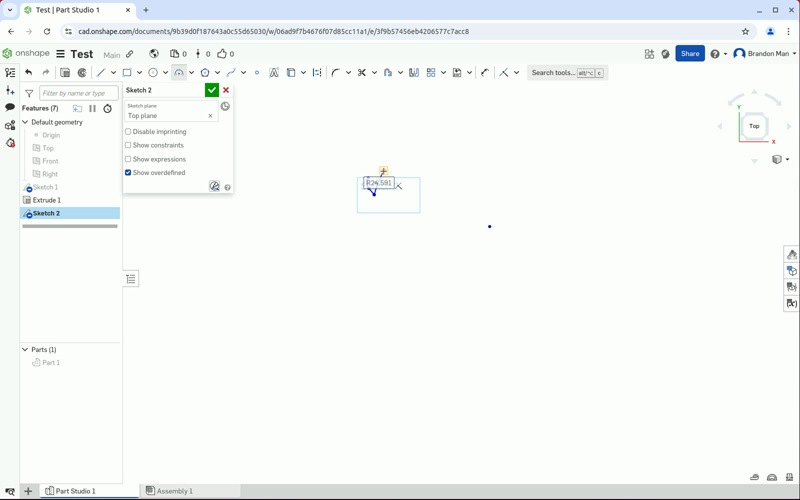
key_down(shift)
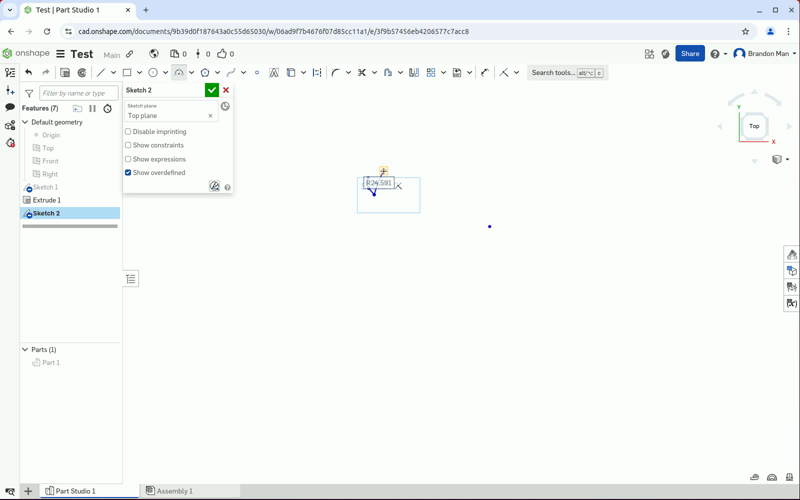
mouse_move(370, 174)
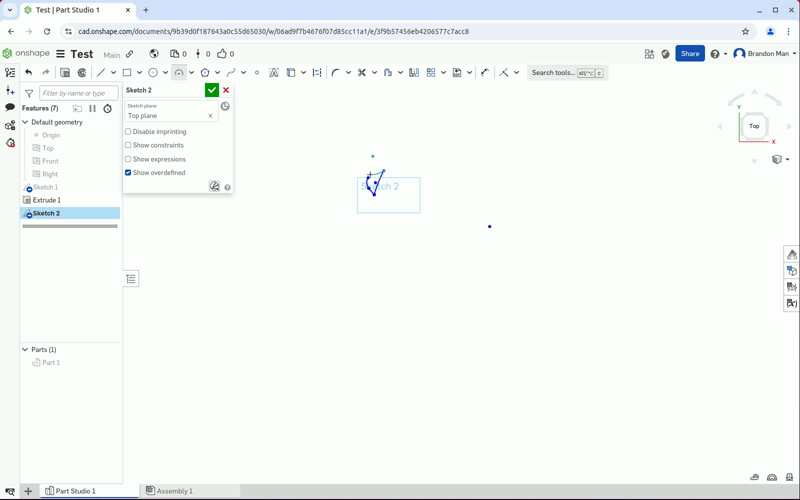
scroll(6)
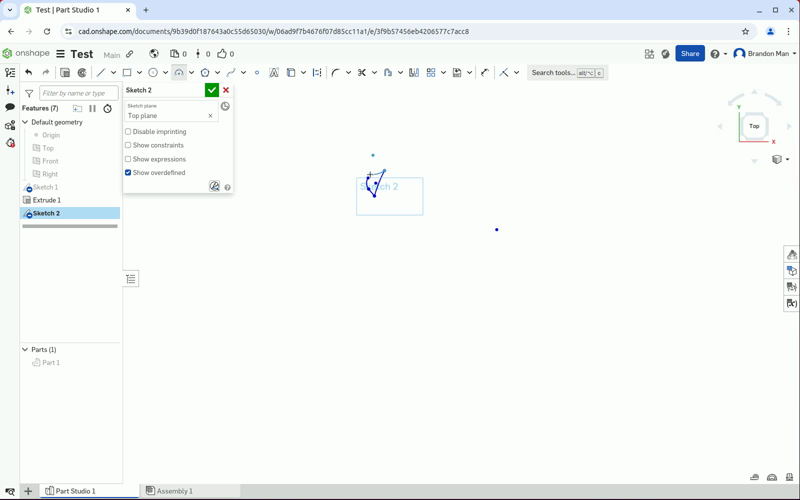
scroll(6)
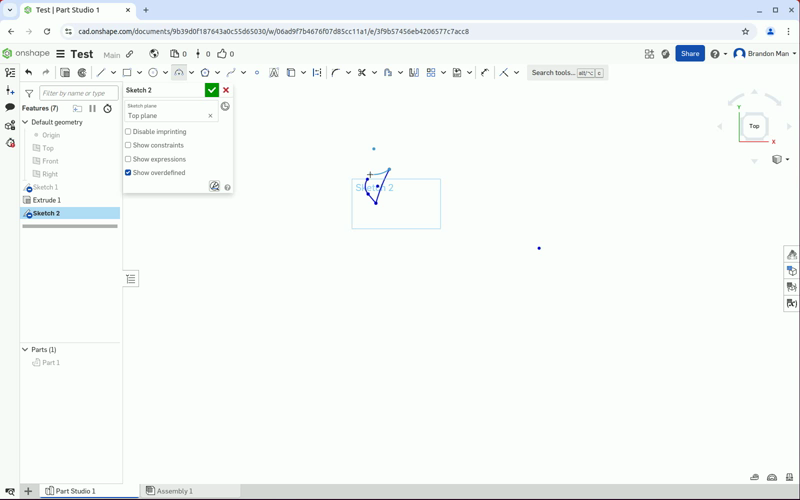
scroll(6)
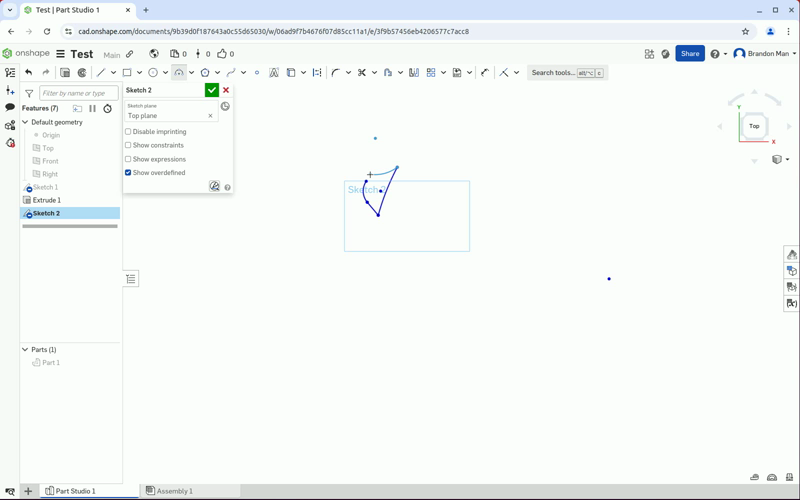
scroll(6)
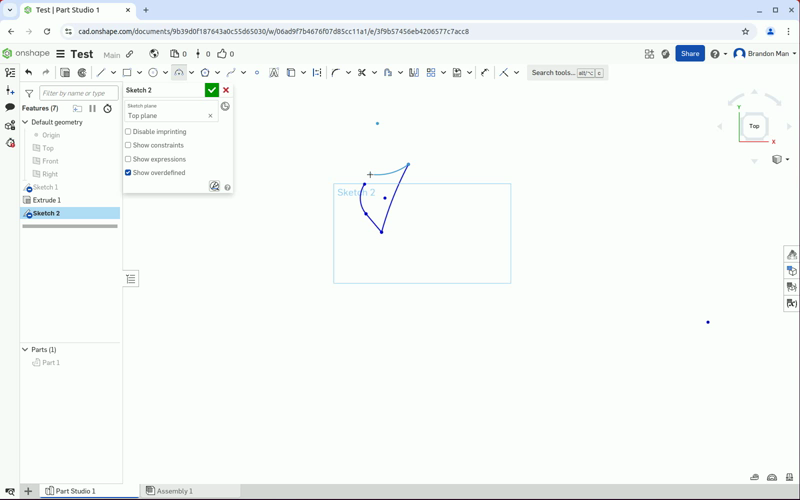
scroll(6)
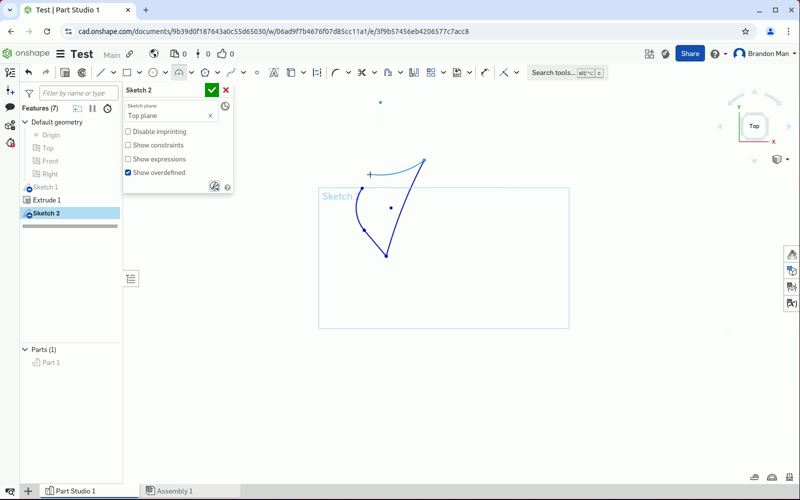
scroll(6)
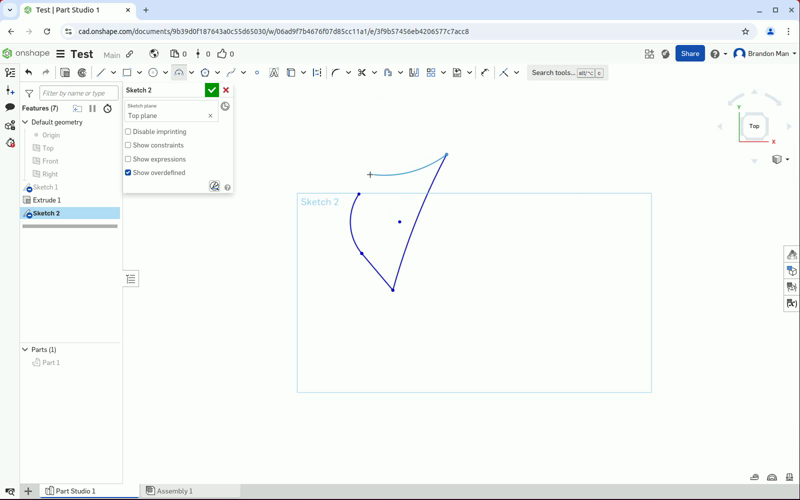
scroll(6)
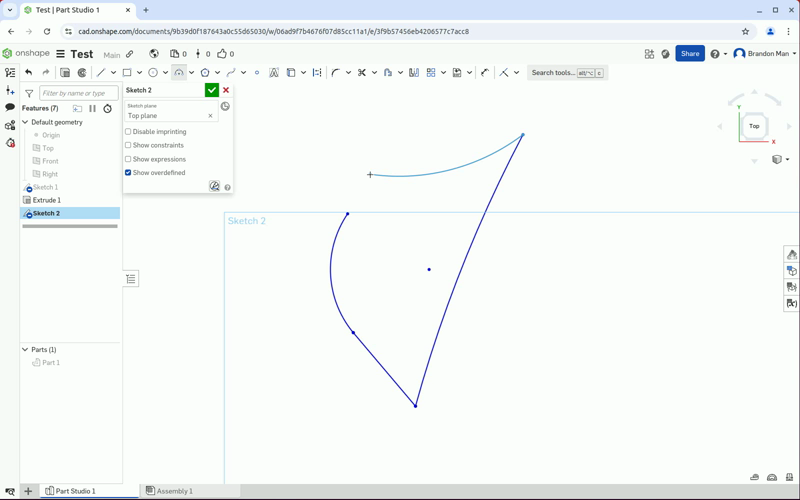
click(370, 174)
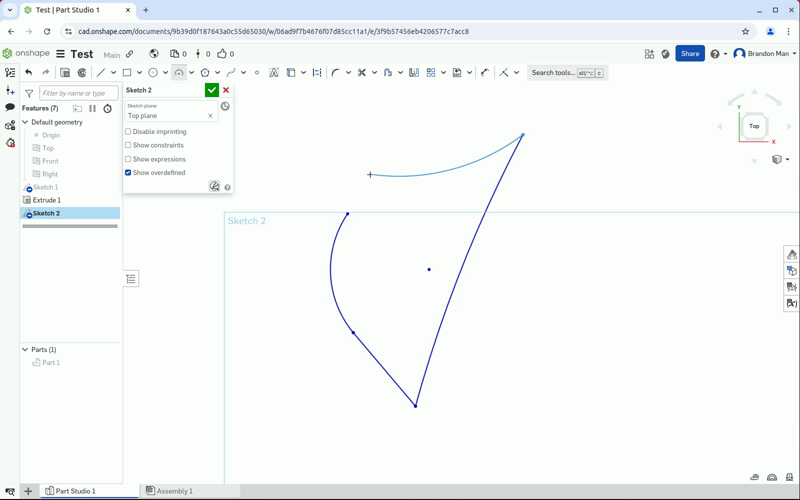
scroll(-6)
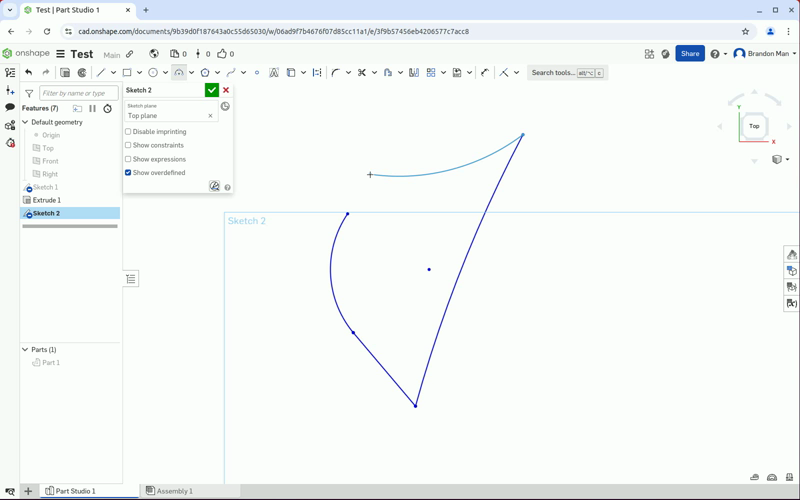
scroll(-6)
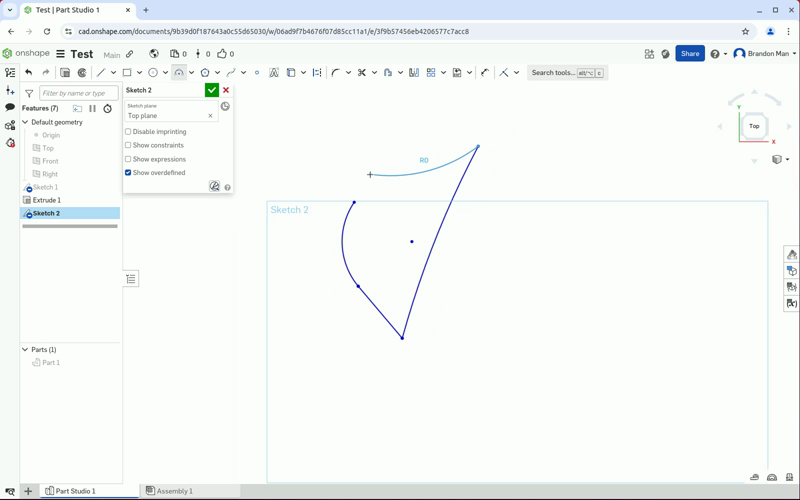
scroll(-6)
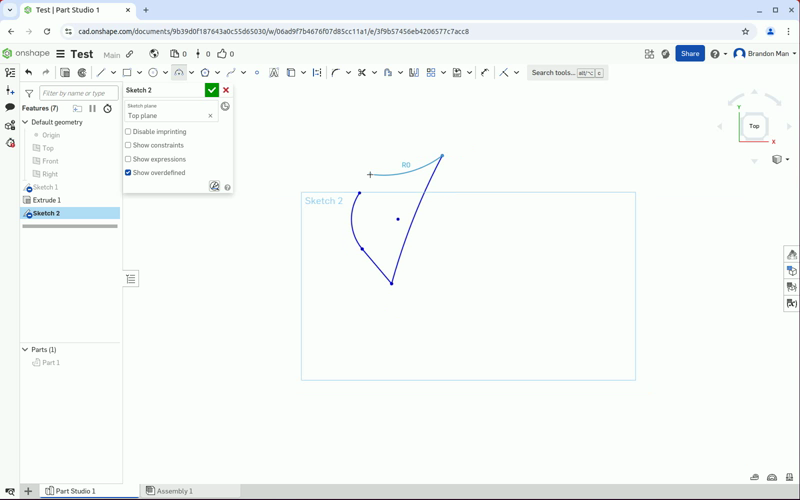
scroll(-6)
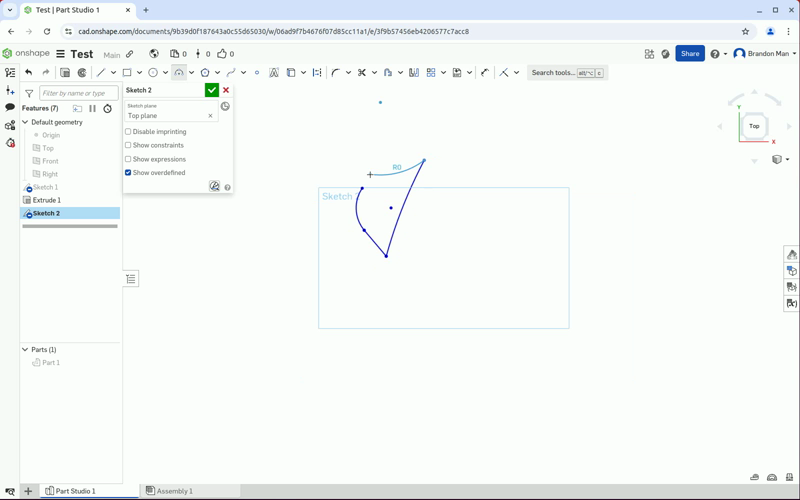
scroll(-6)
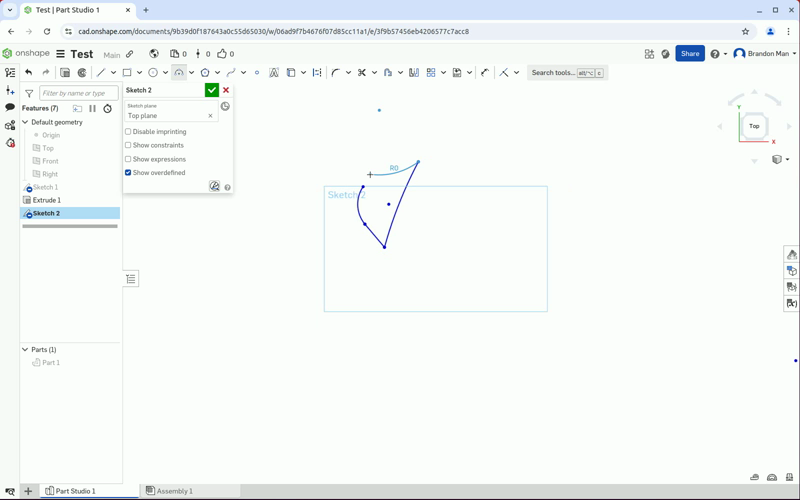
scroll(-6)
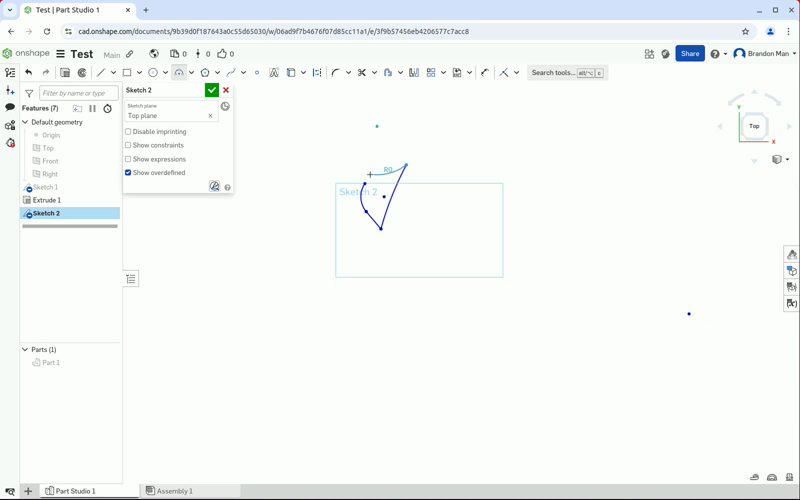
scroll(-6)
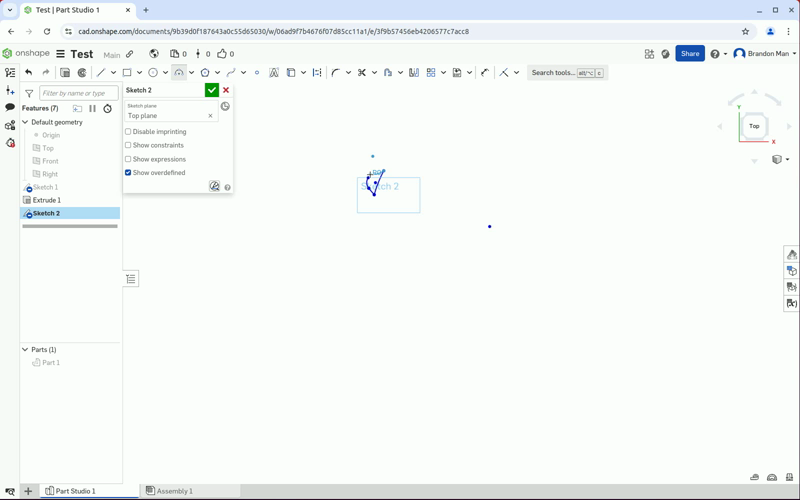
mouse_move(376, 169)
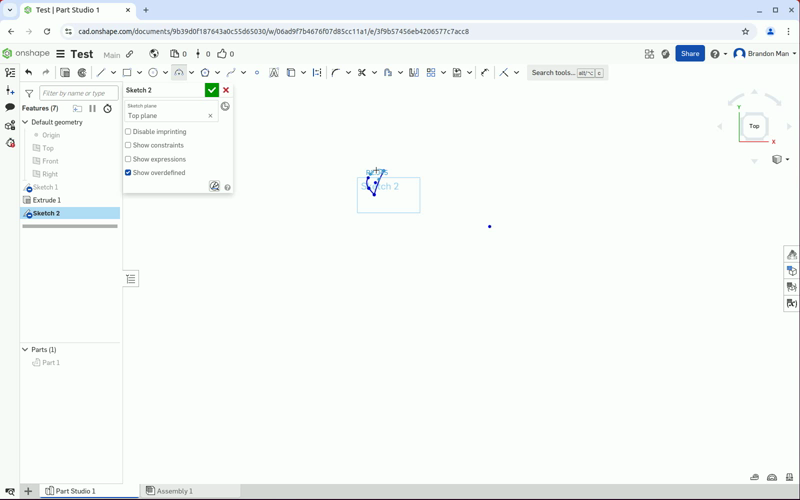
click(376, 169)
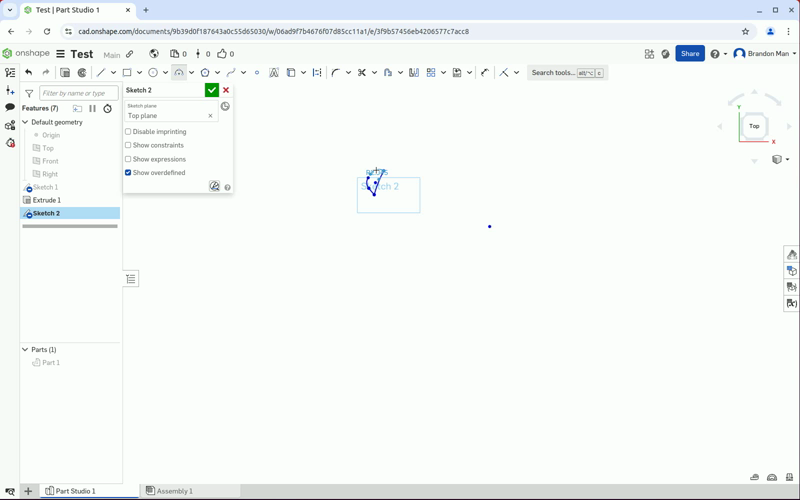
key_up(shift)
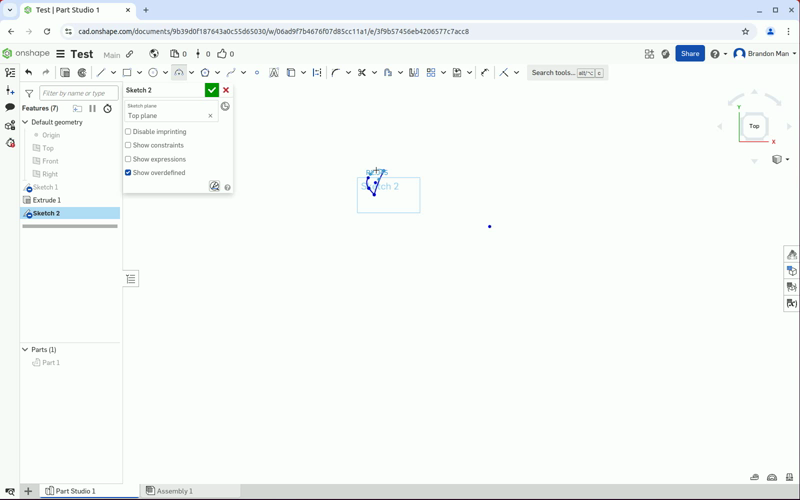
key(esc)
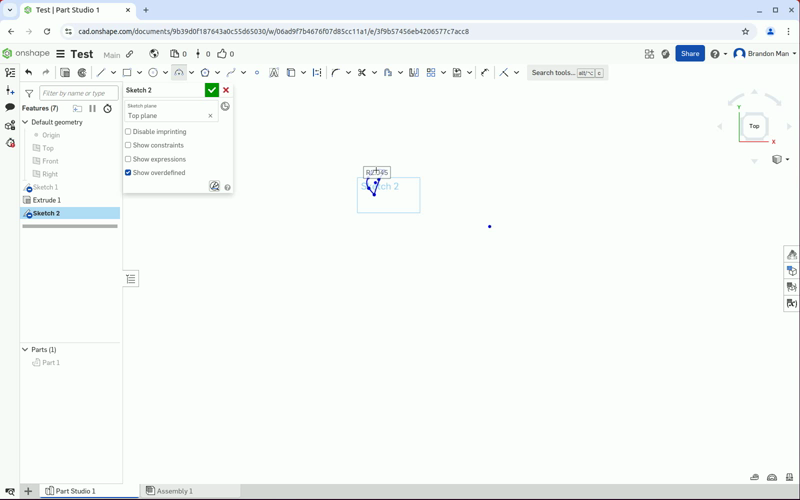
key(l)
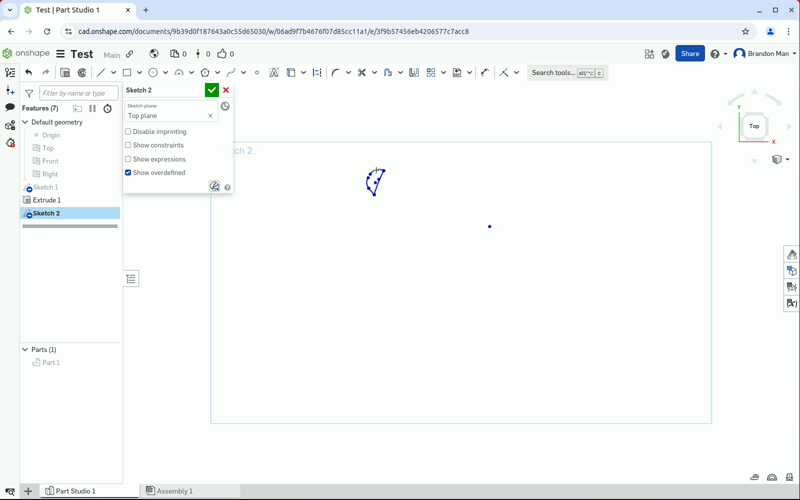
mouse_move(370, 174)
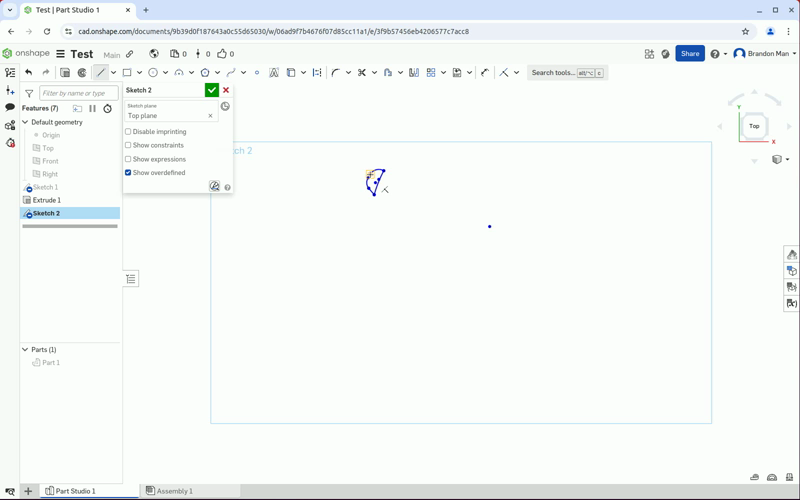
scroll(6)
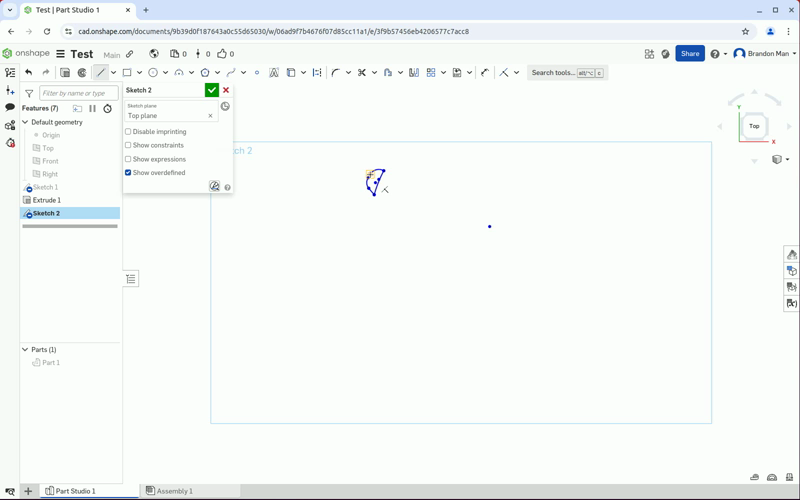
scroll(6)
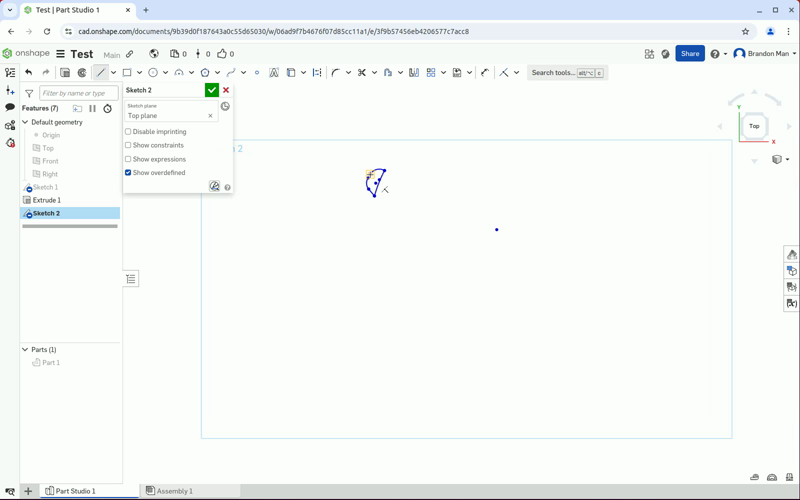
scroll(6)
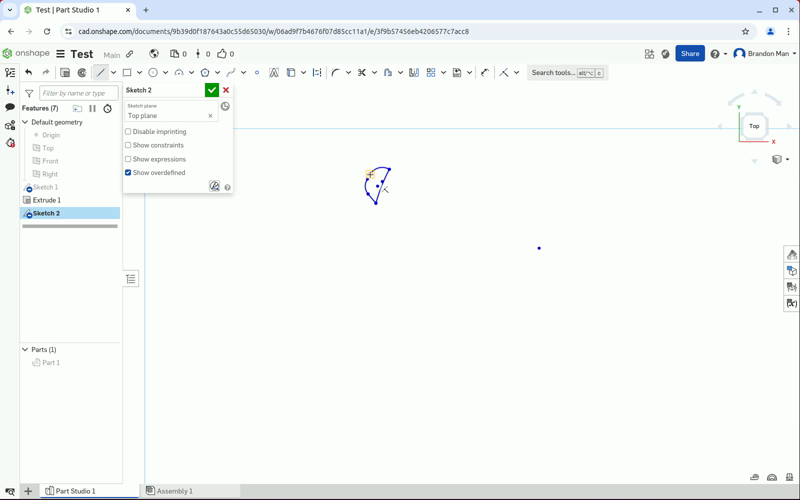
scroll(6)
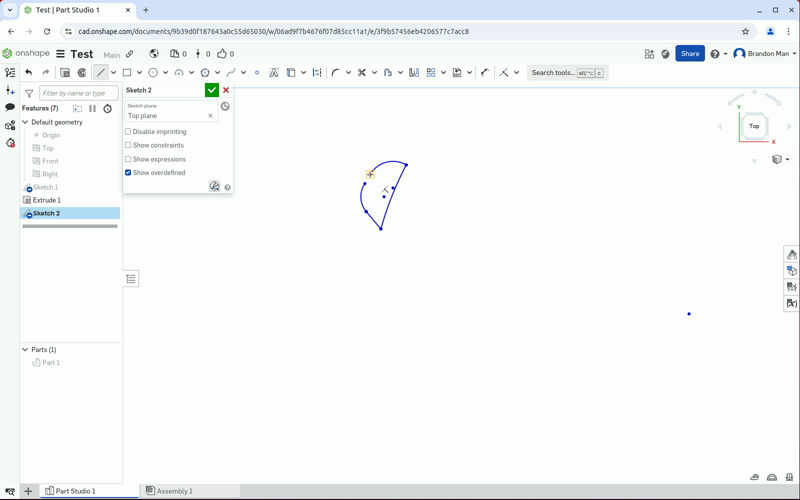
scroll(6)
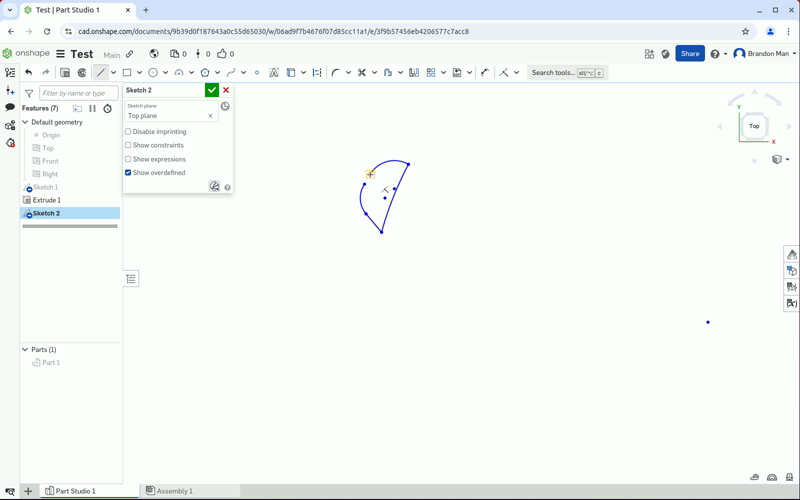
scroll(6)
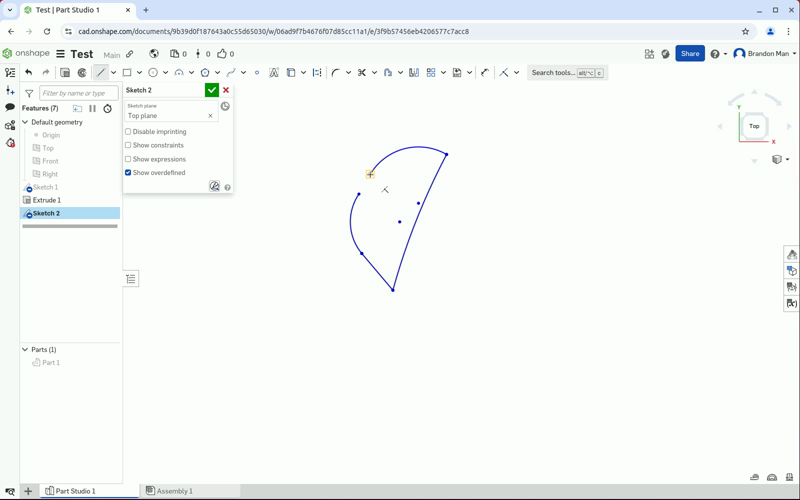
scroll(6)
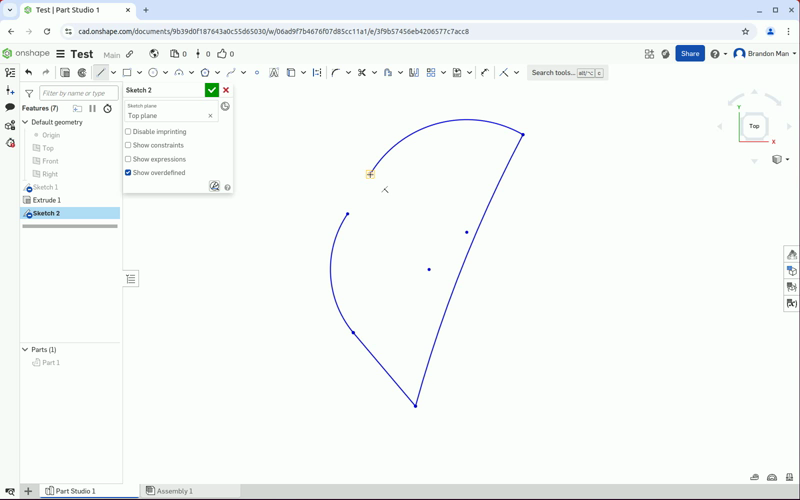
click(370, 174)
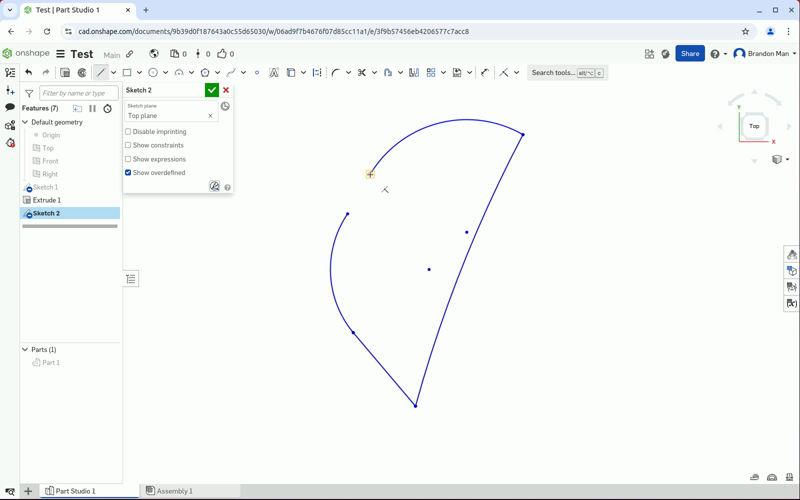
scroll(-6)
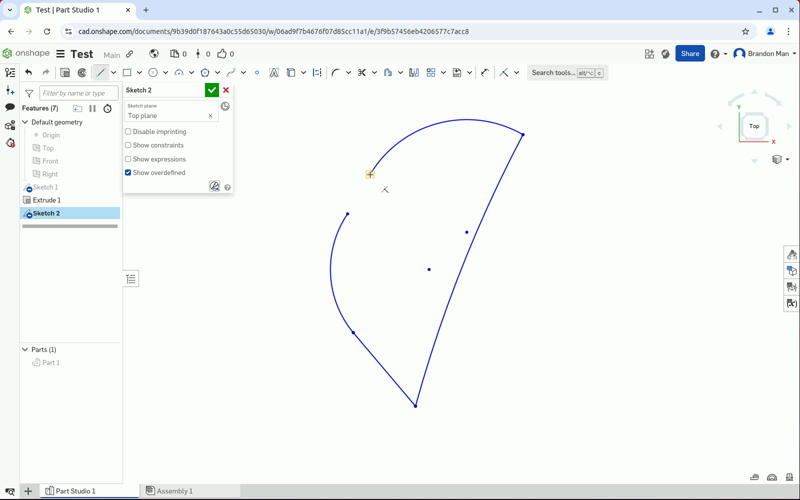
scroll(-6)
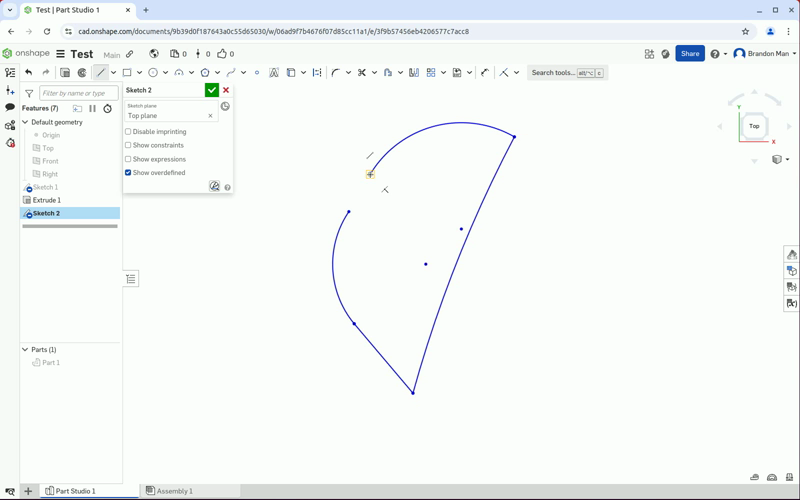
scroll(-6)
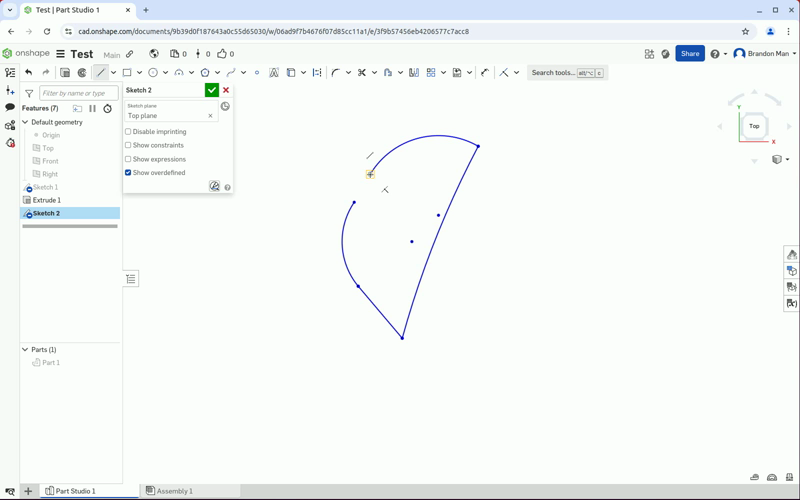
scroll(-6)
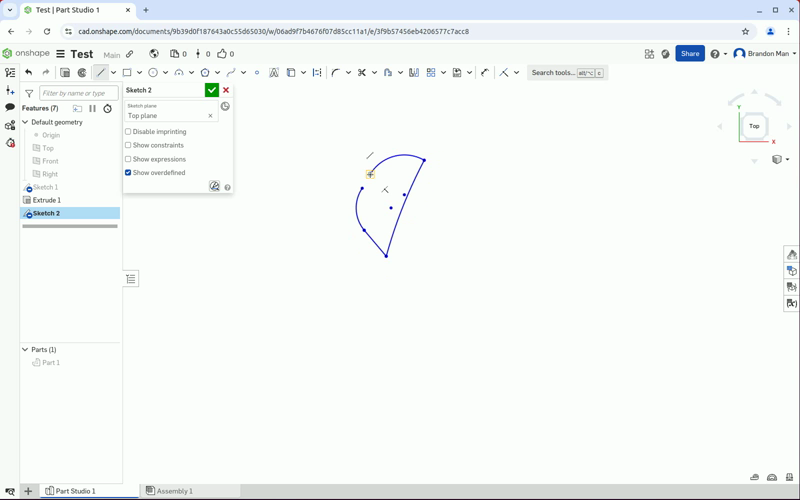
scroll(-6)
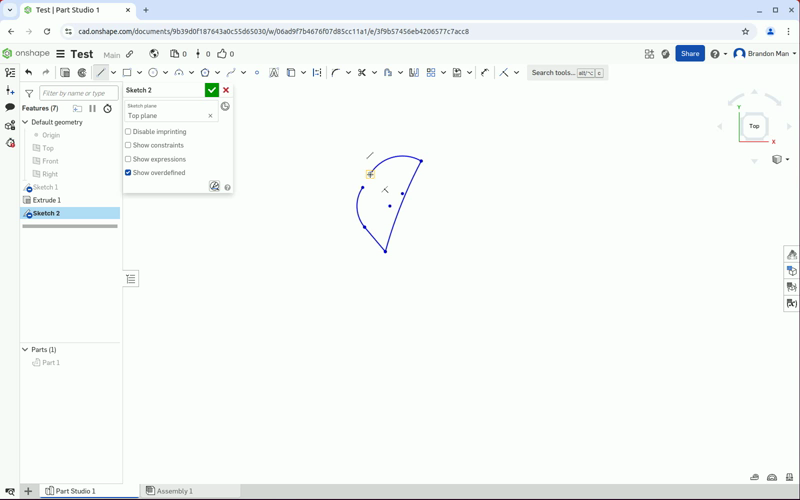
scroll(-6)
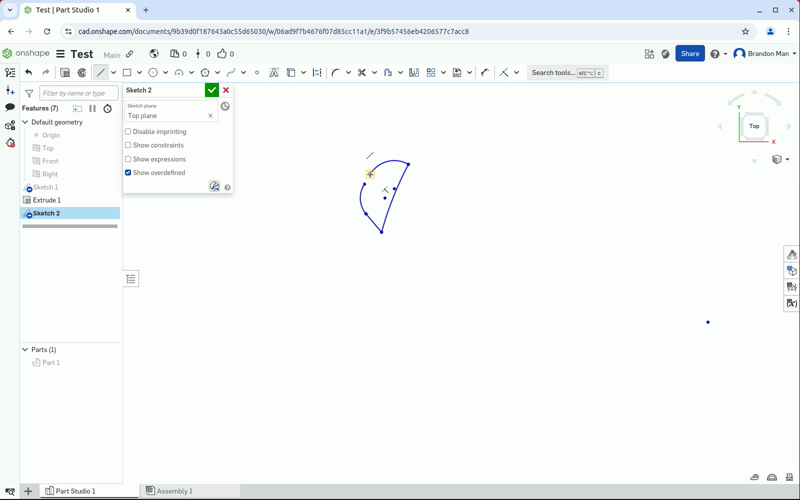
scroll(-6)
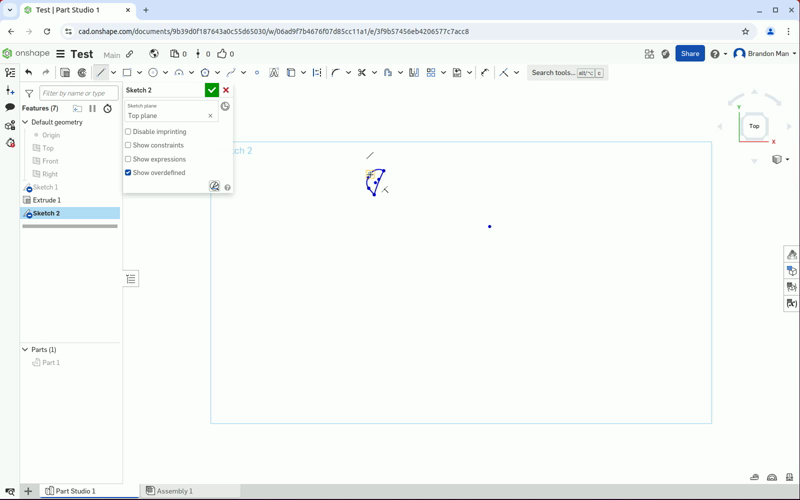
mouse_move(400, 174)
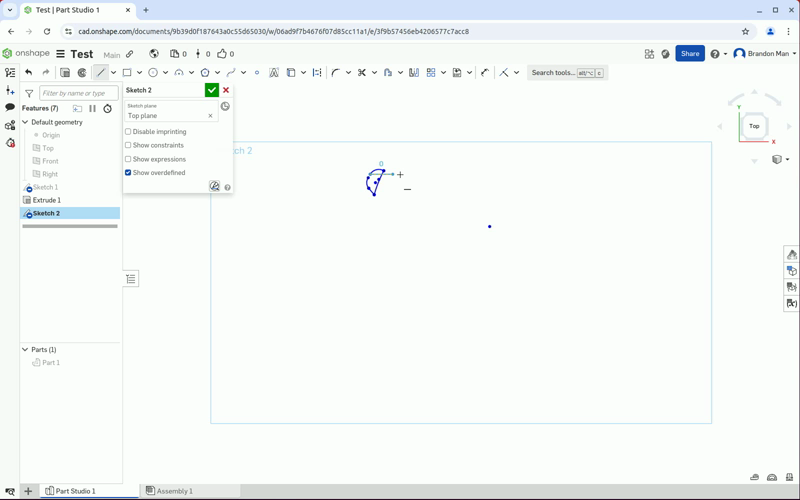
key_down(shift)
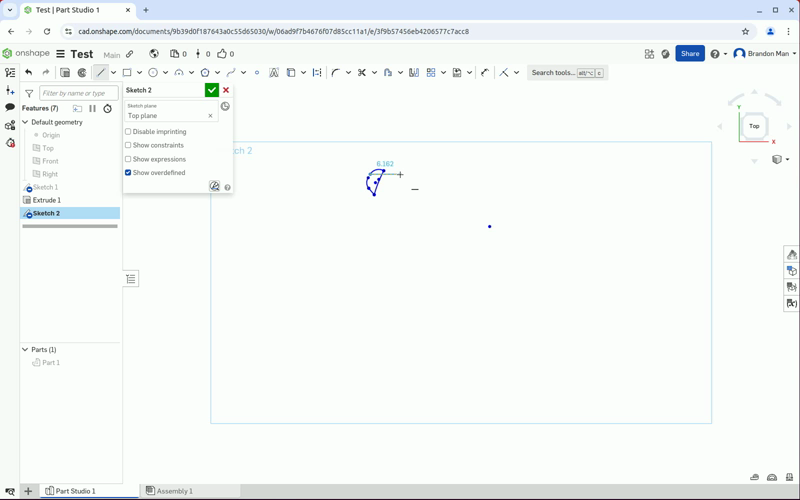
mouse_move(368, 177)
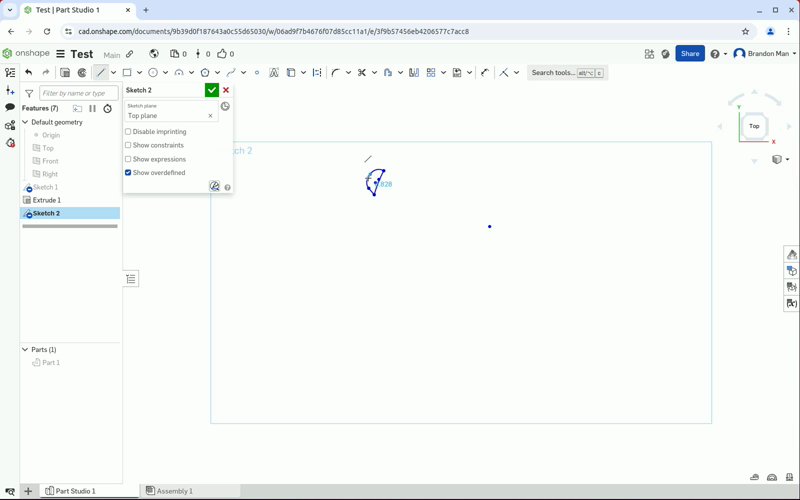
scroll(6)
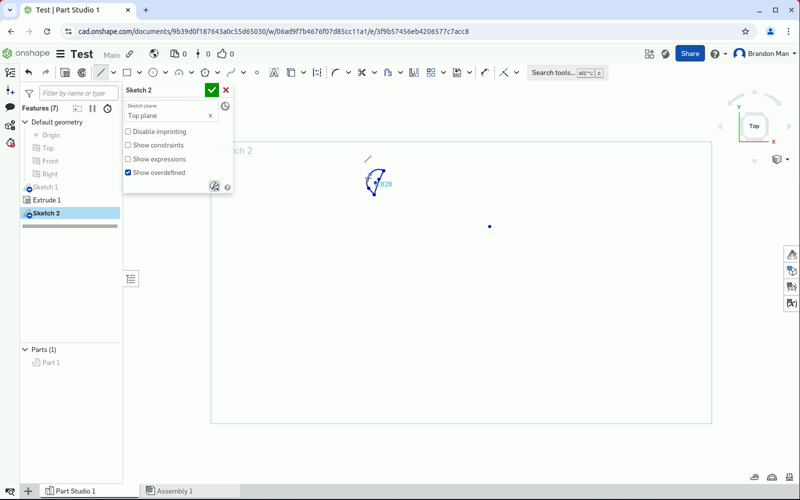
scroll(6)
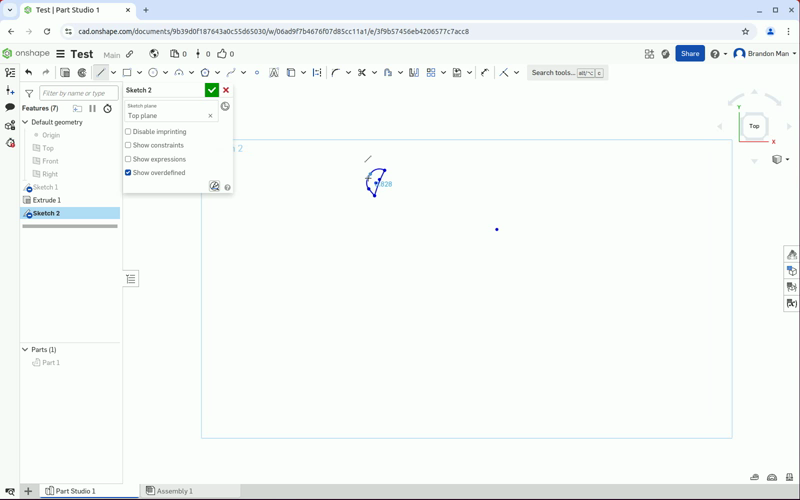
scroll(6)
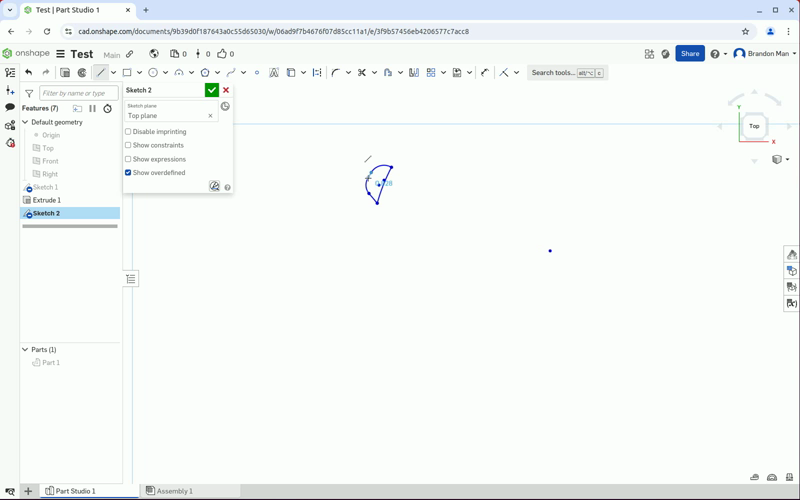
scroll(6)
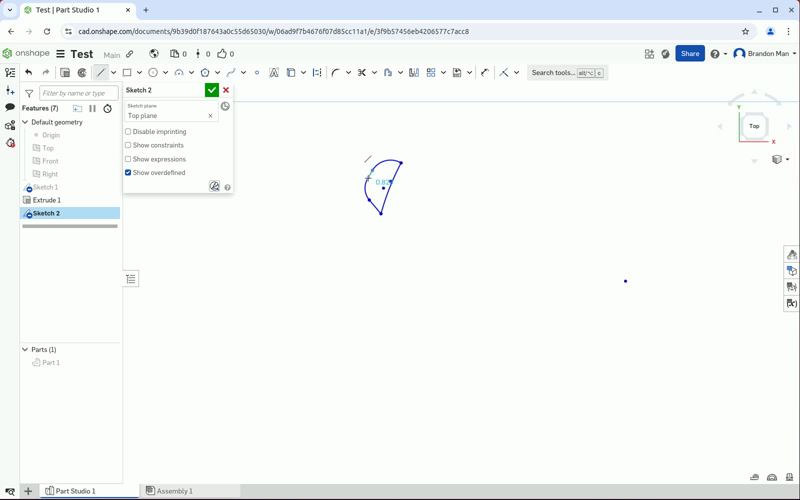
scroll(6)
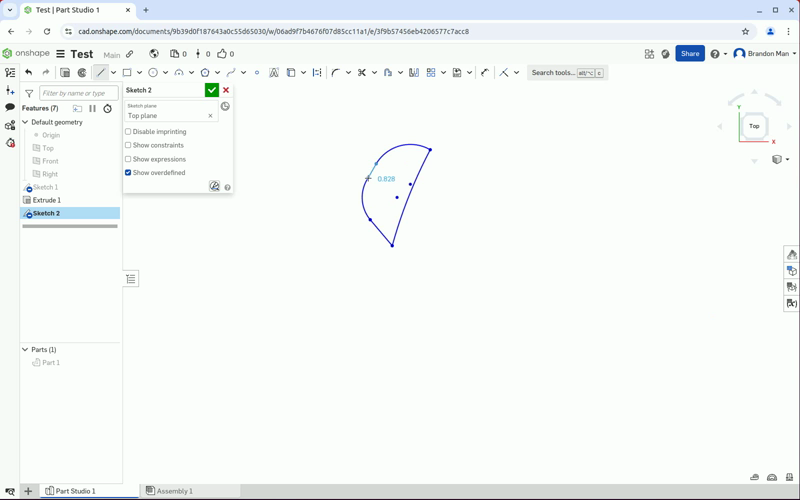
scroll(6)
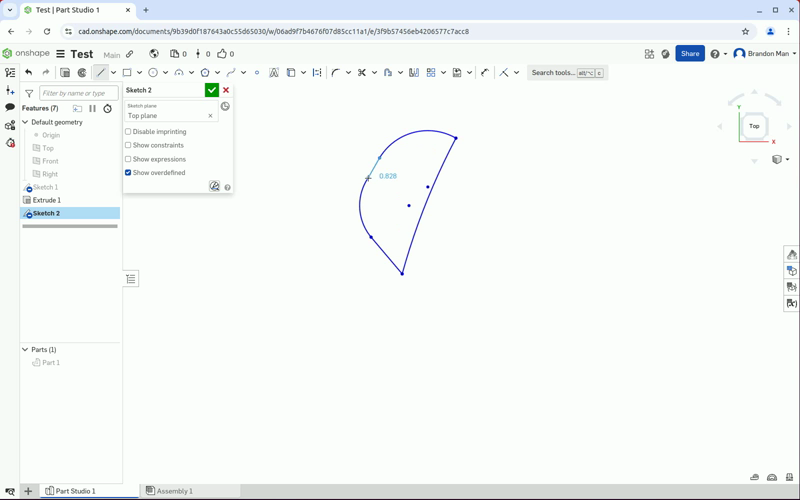
scroll(6)
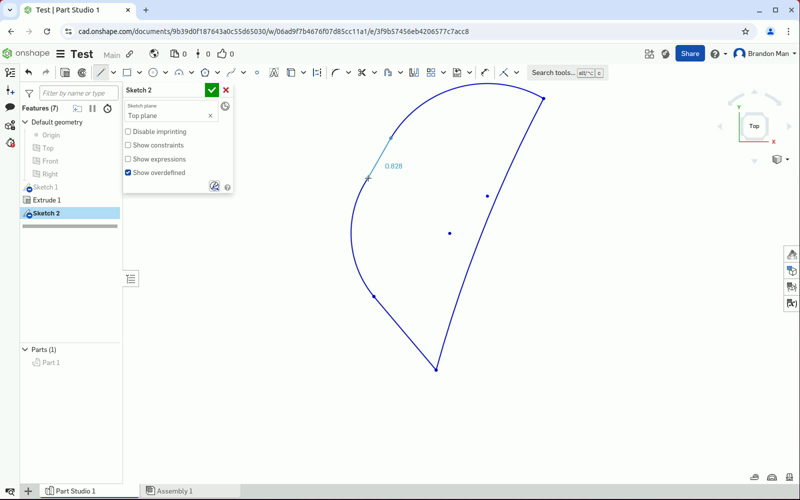
key_up(shift)
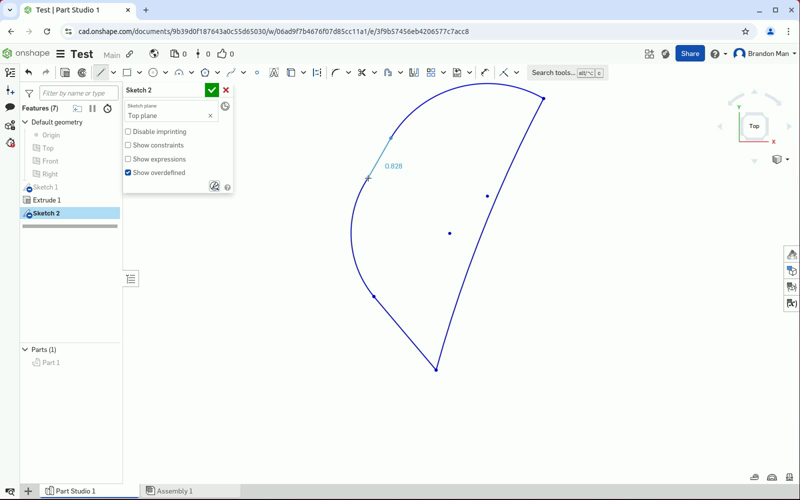
click(368, 177)
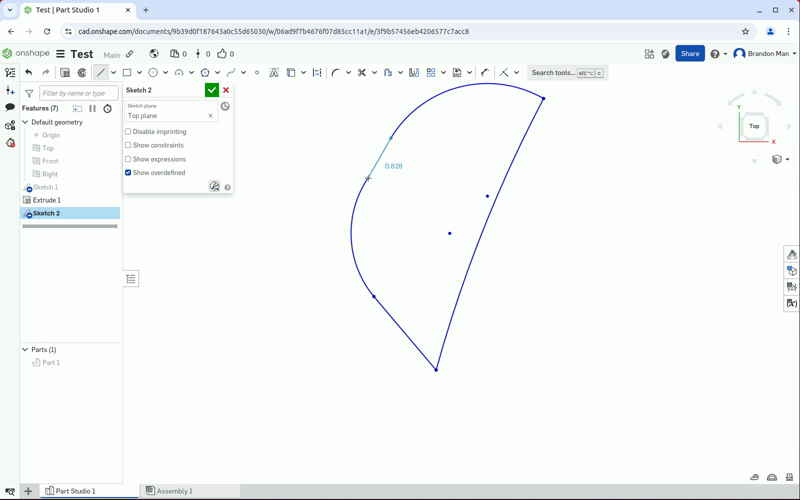
scroll(-6)
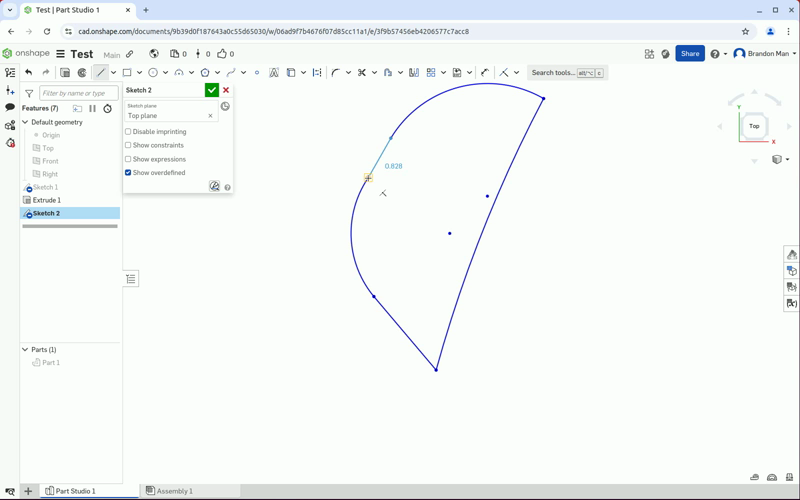
scroll(-6)
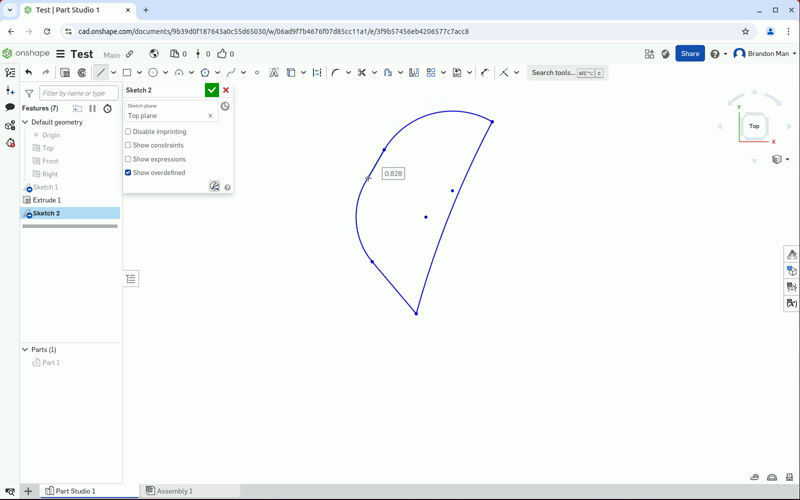
scroll(-6)
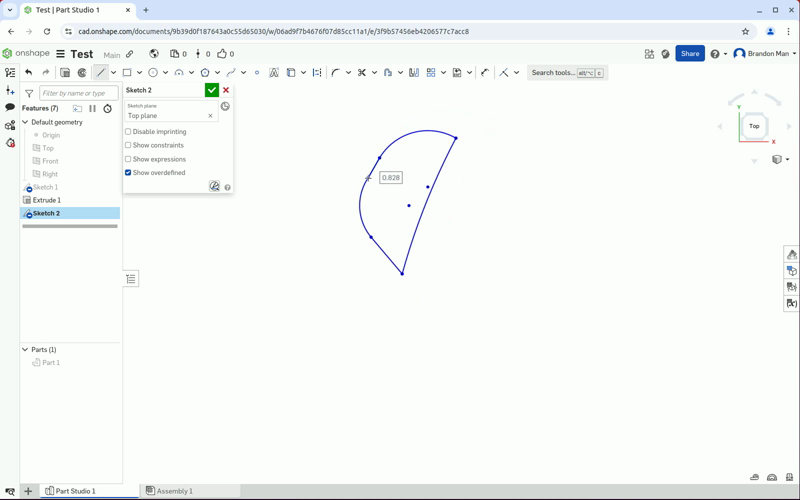
scroll(-6)
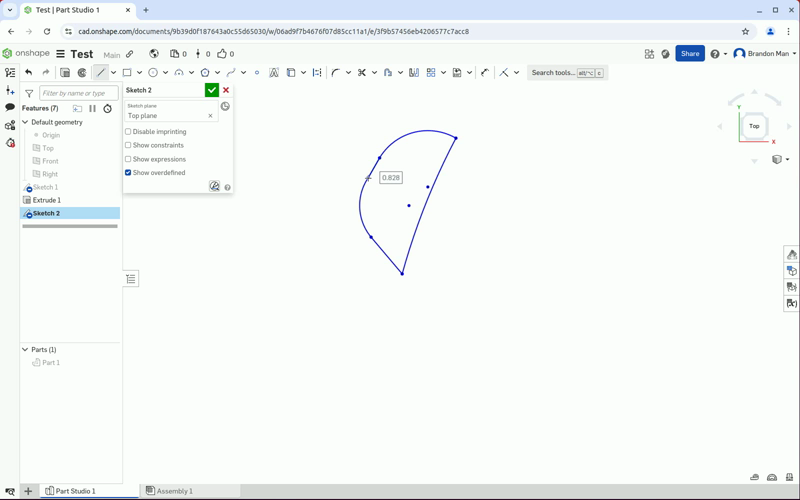
scroll(-6)
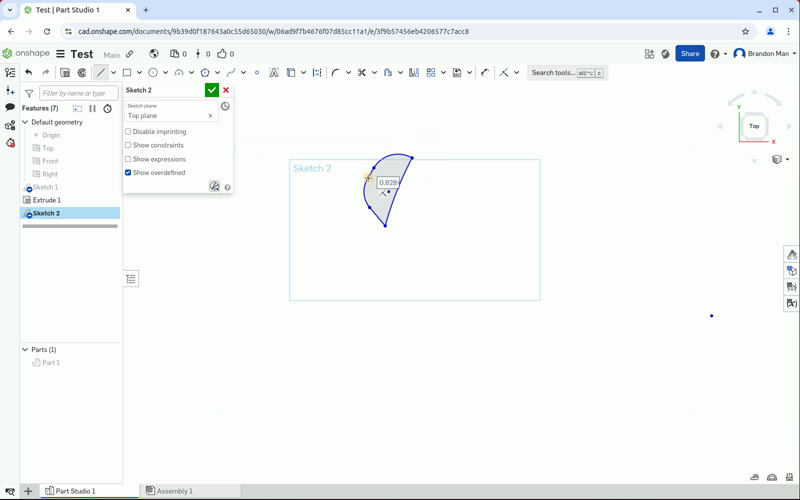
scroll(-6)
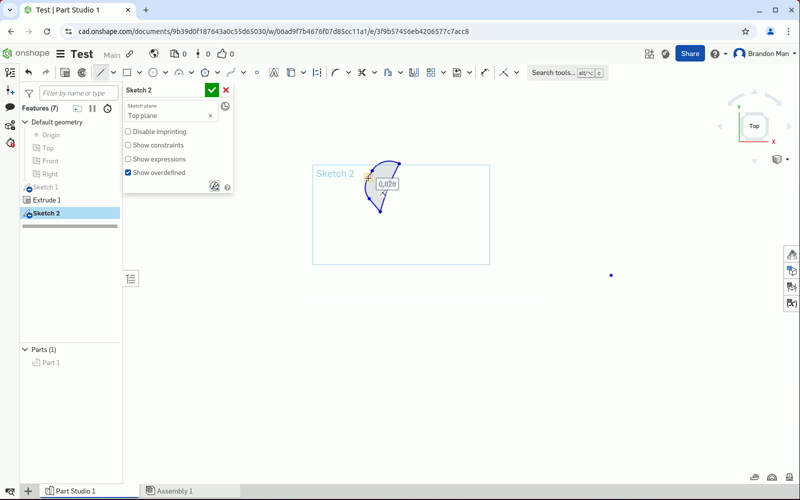
scroll(-6)
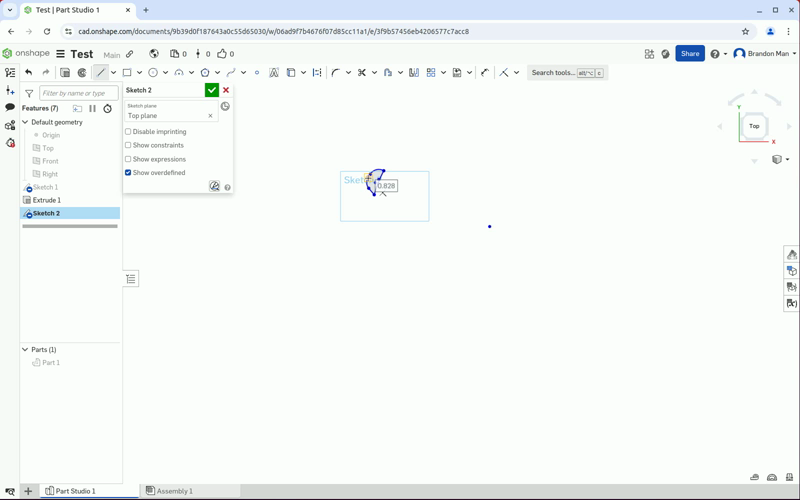
key(esc)
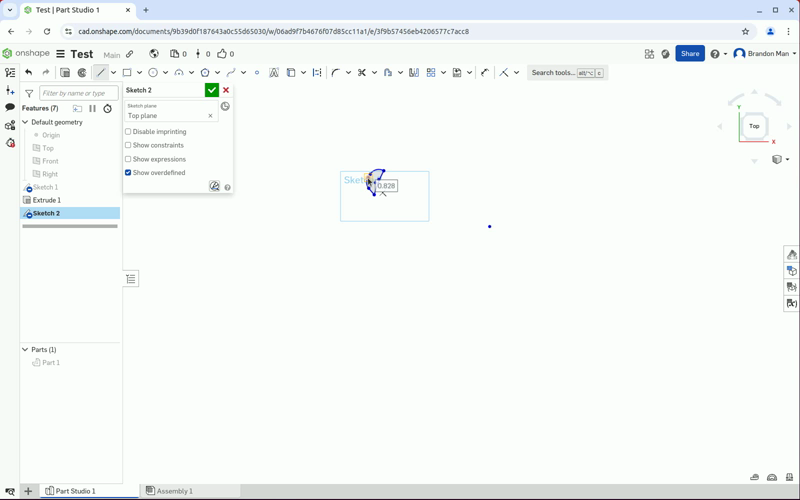
mouse_move(377, 176)
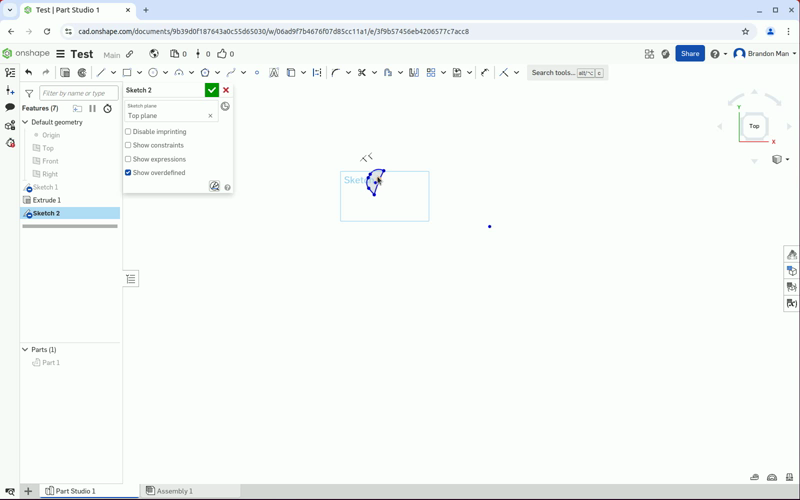
scroll(6)
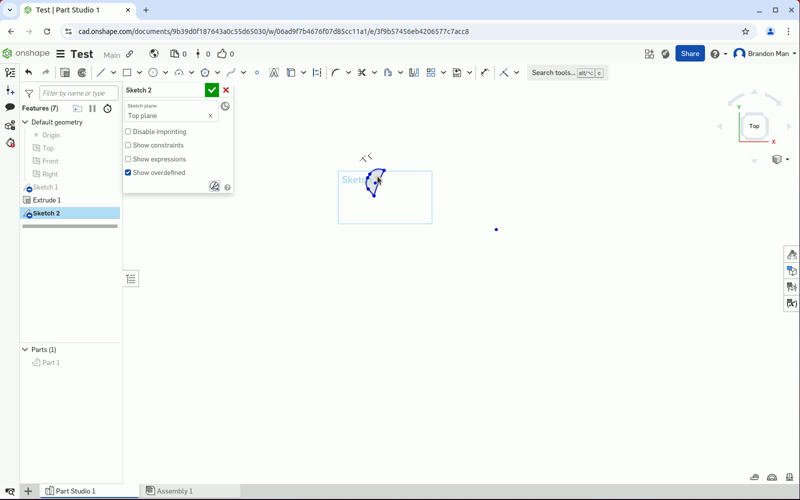
scroll(6)
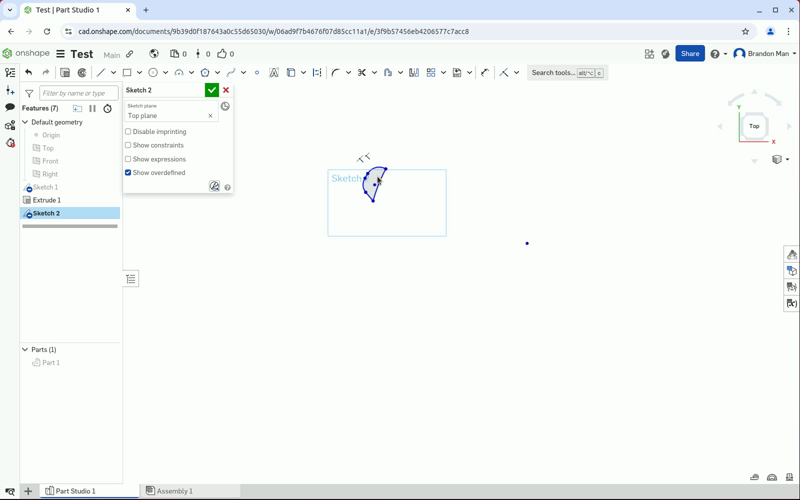
scroll(6)
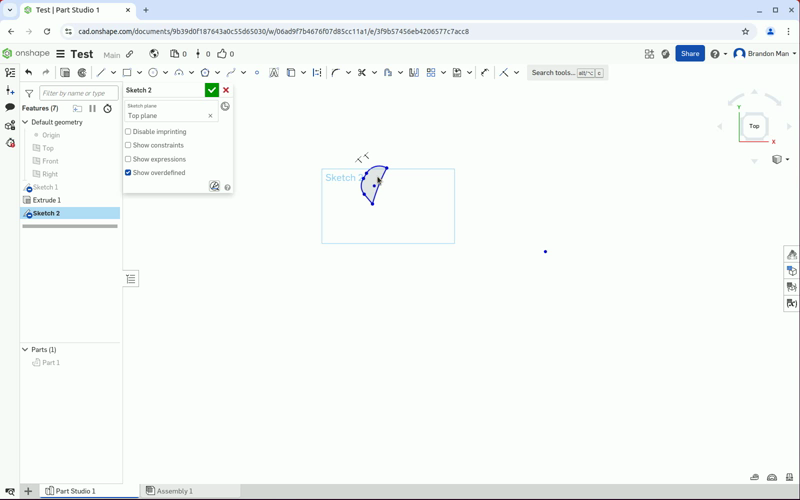
scroll(6)
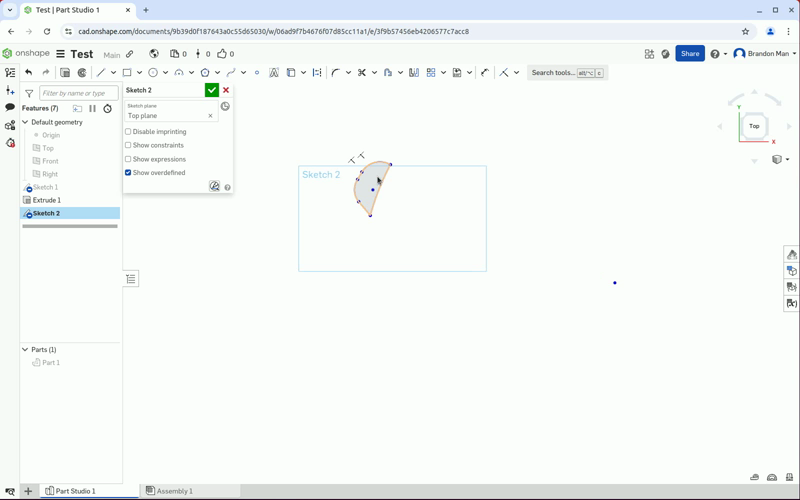
scroll(6)
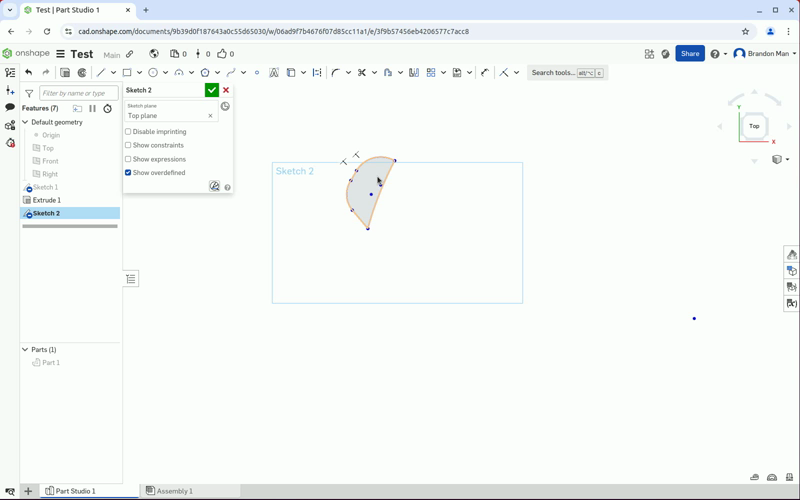
scroll(6)
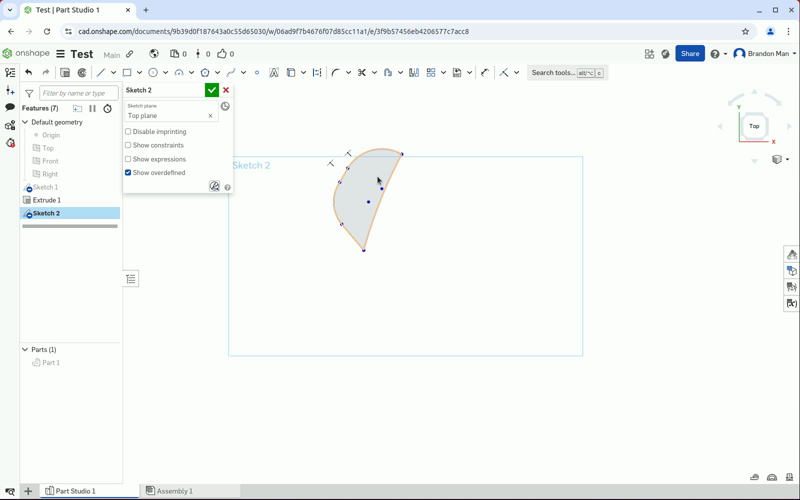
scroll(6)
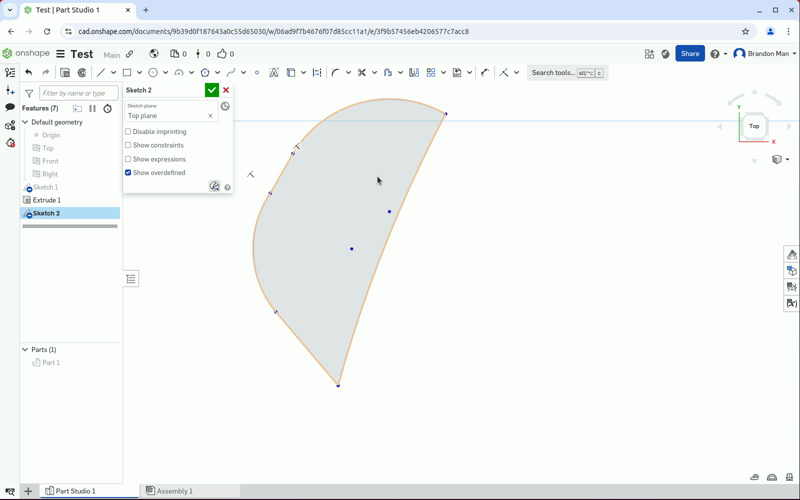
click(377, 176)
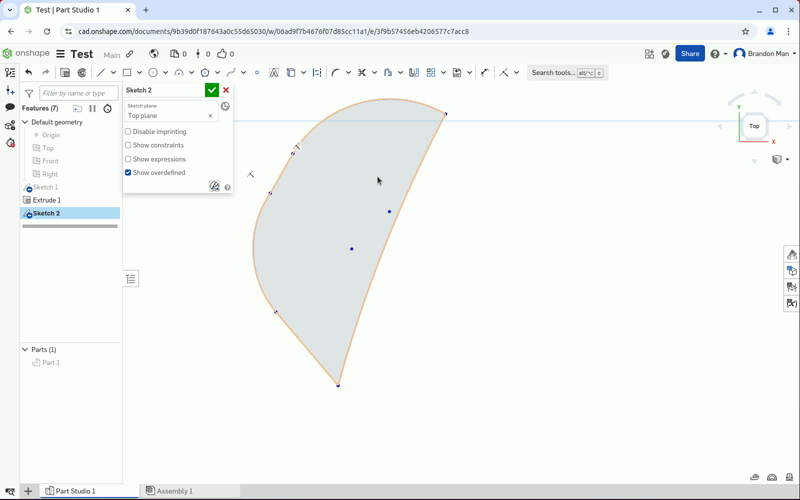
scroll(-6)
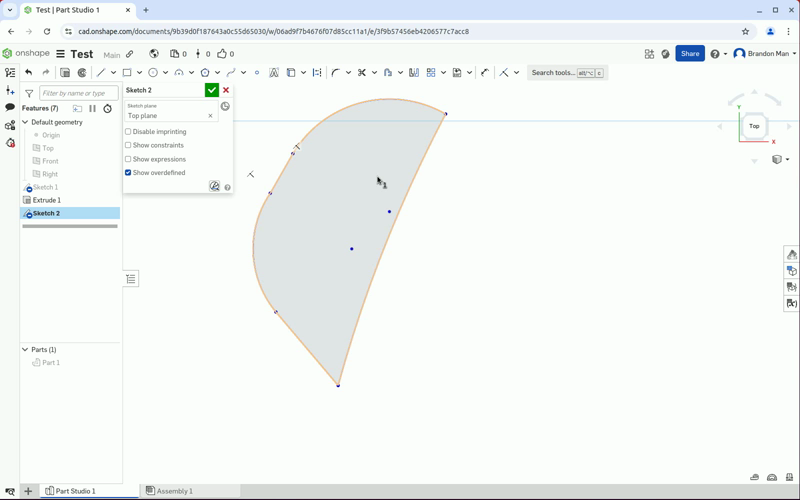
scroll(-6)
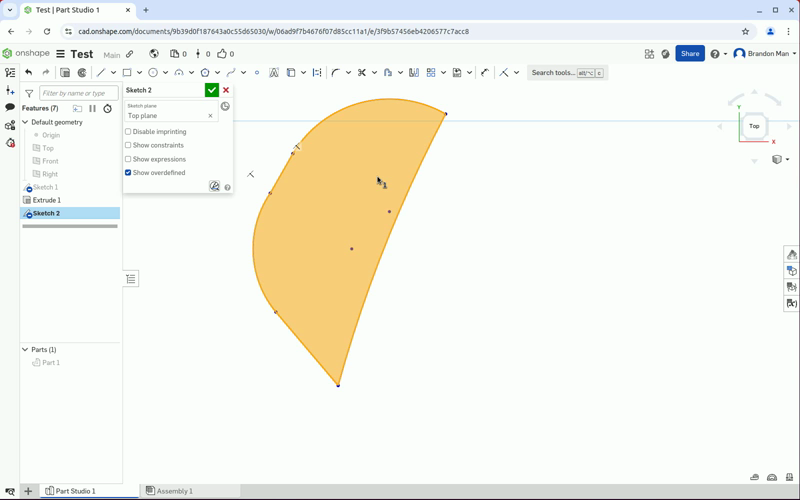
scroll(-6)
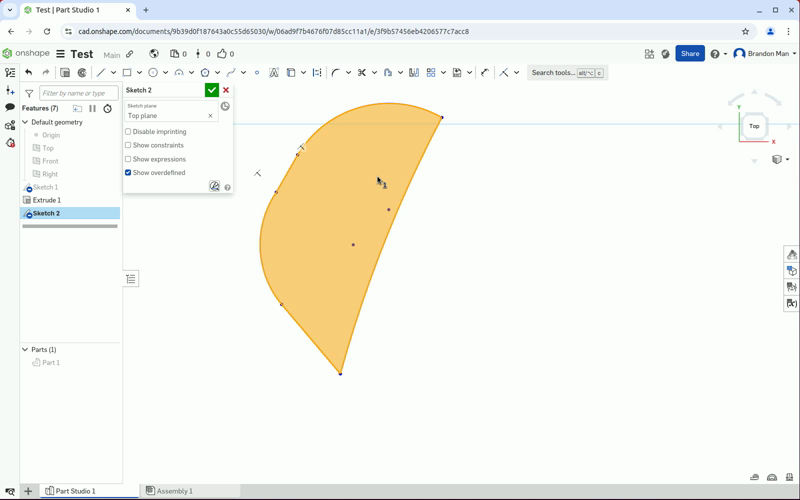
scroll(-6)
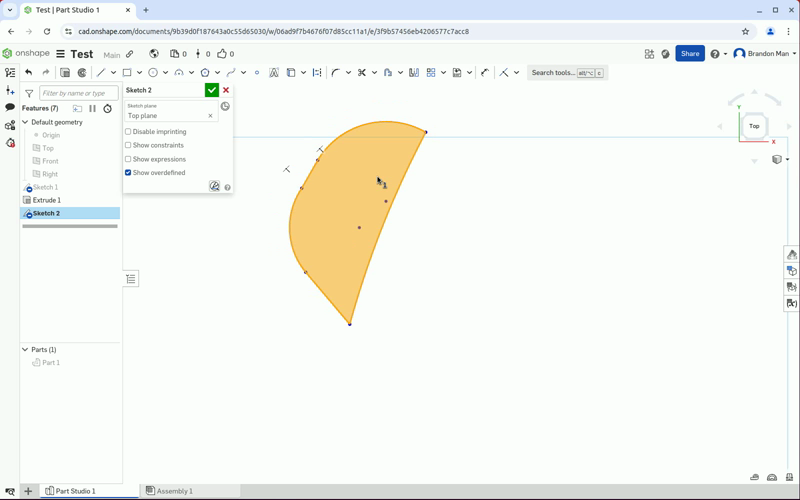
scroll(-6)
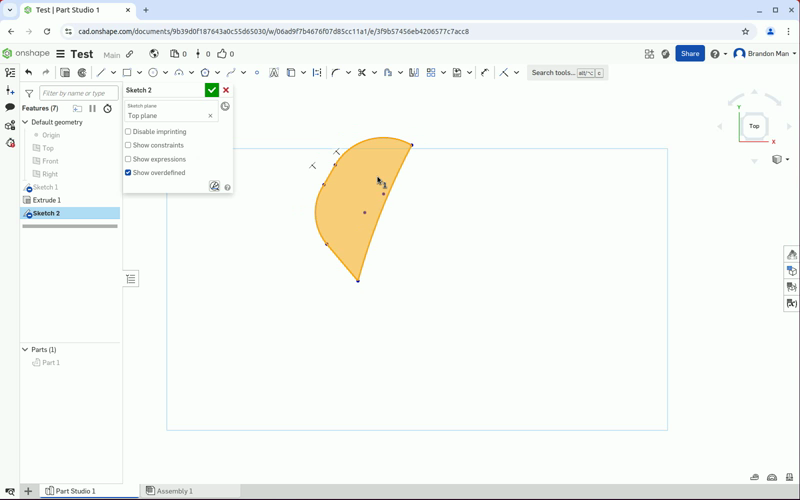
scroll(-6)
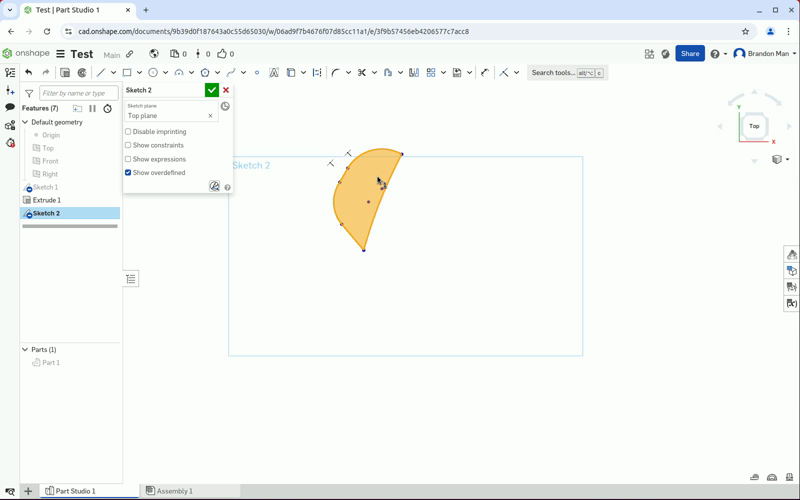
scroll(-6)
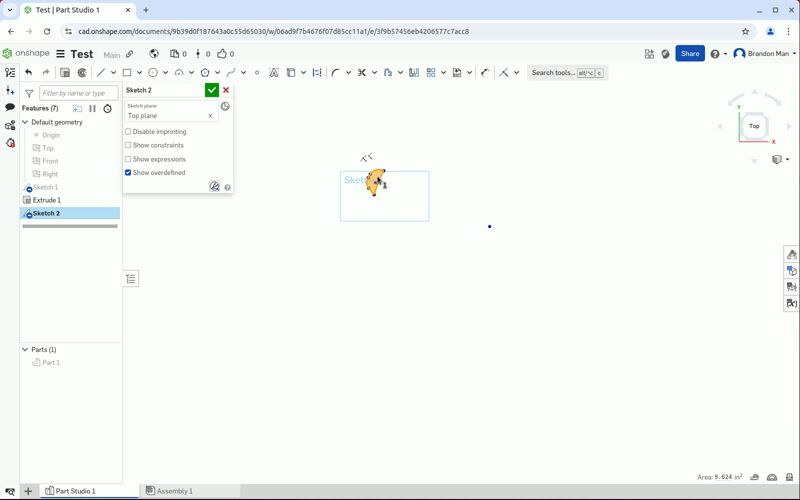
mouse_move(73, 352)
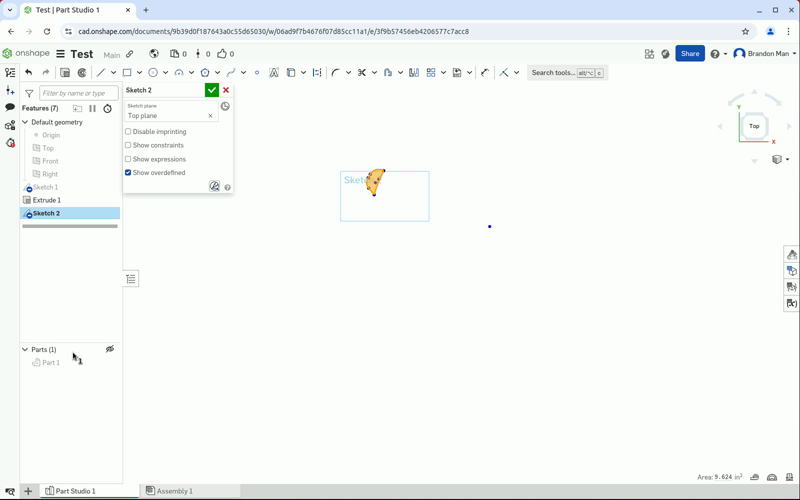
key(shift+y)
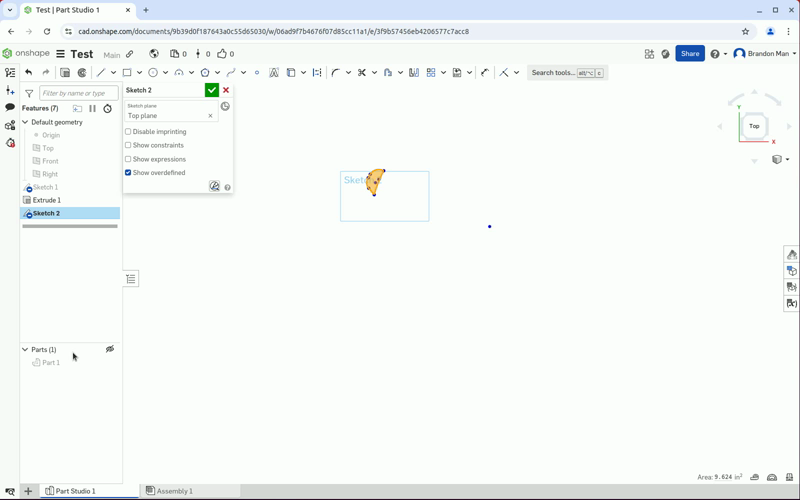
key(shift+e)
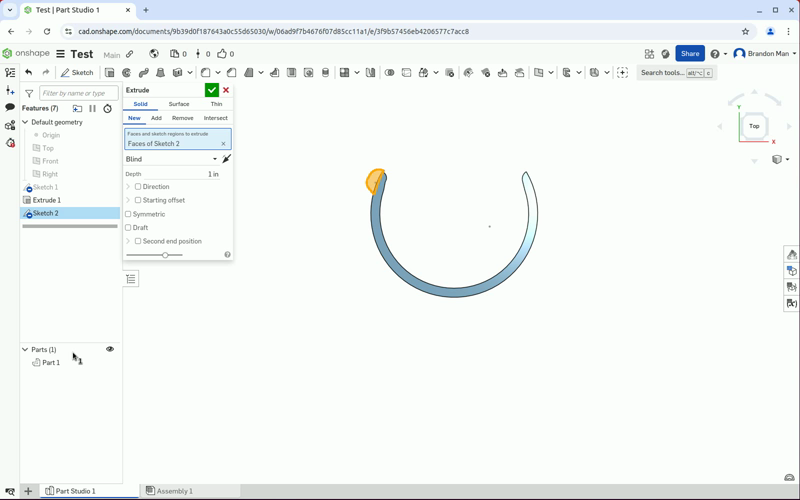
mouse_move(143, 106)
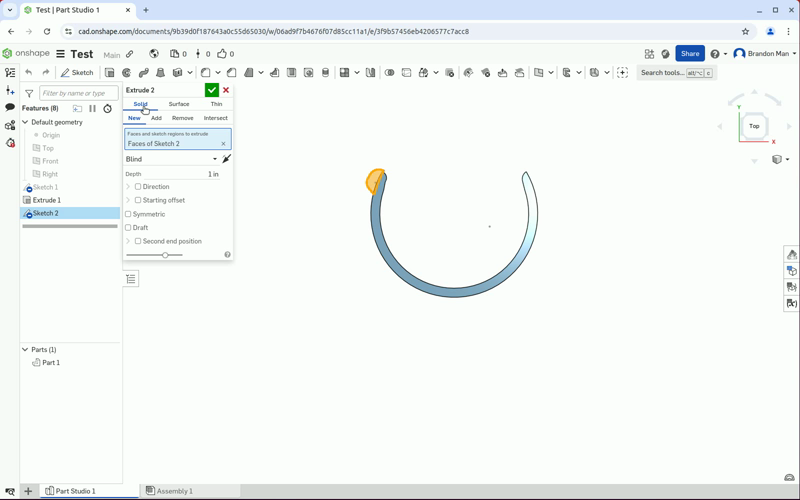
click(143, 106)
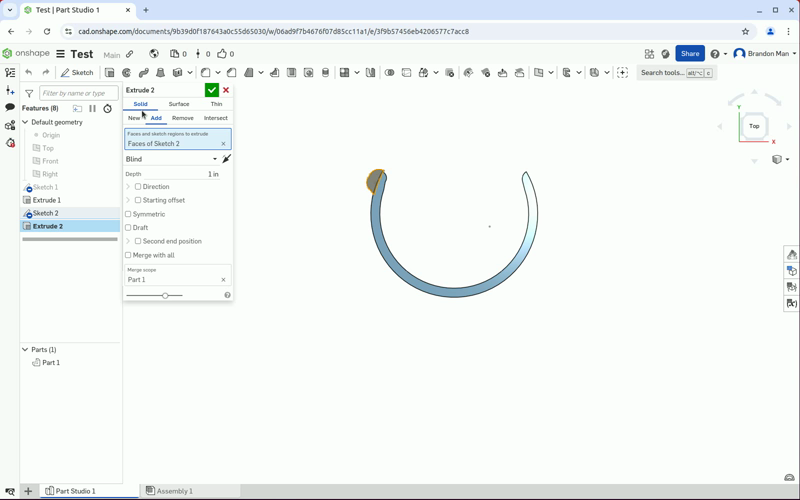
mouse_move(137, 120)
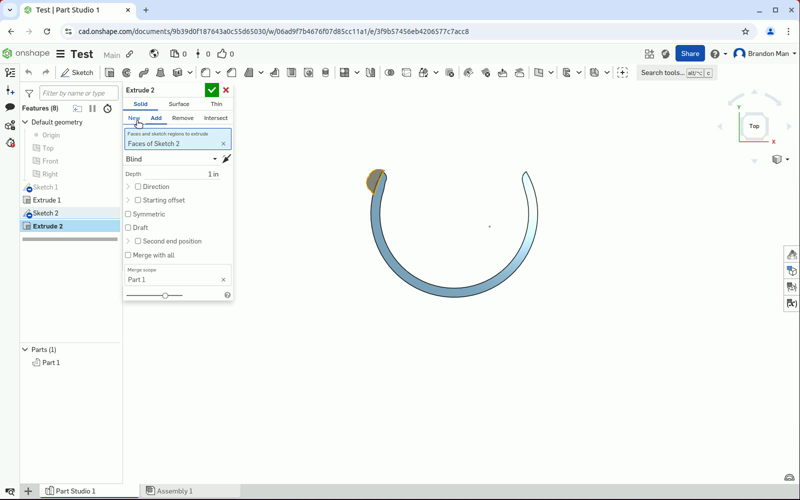
click(137, 120)
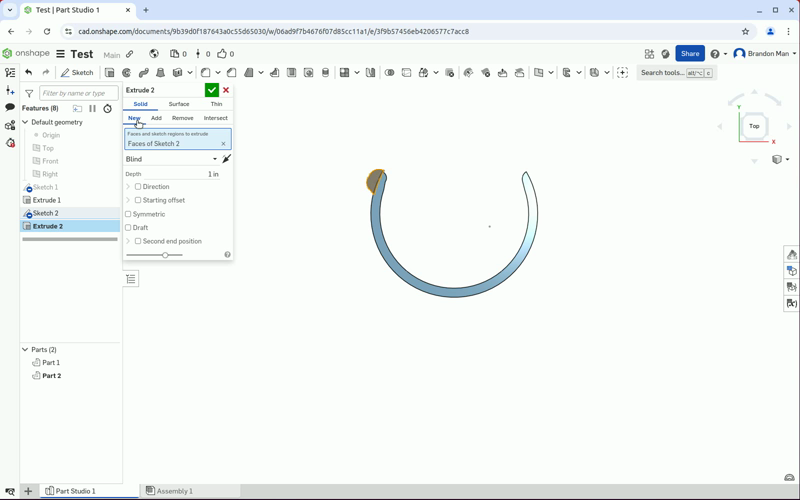
key(tab, 4)
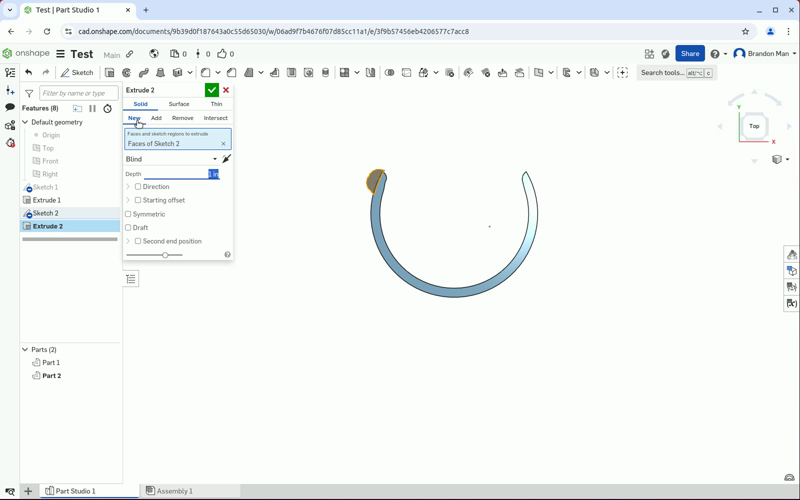
text(6.258)
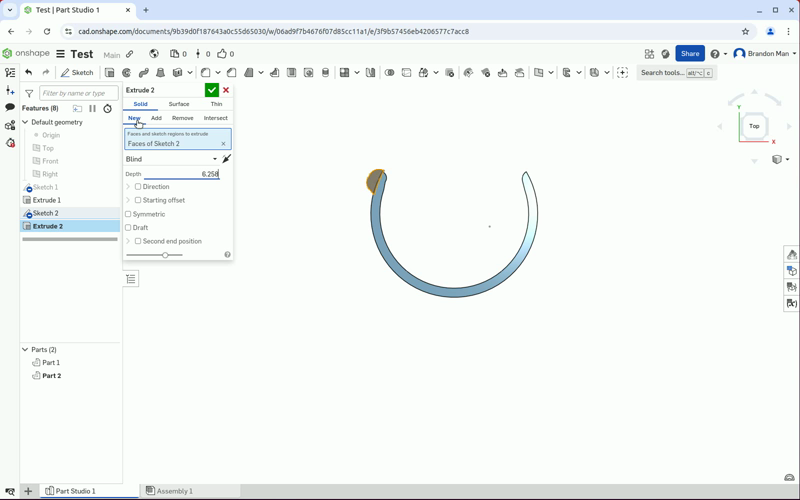
key(enter)
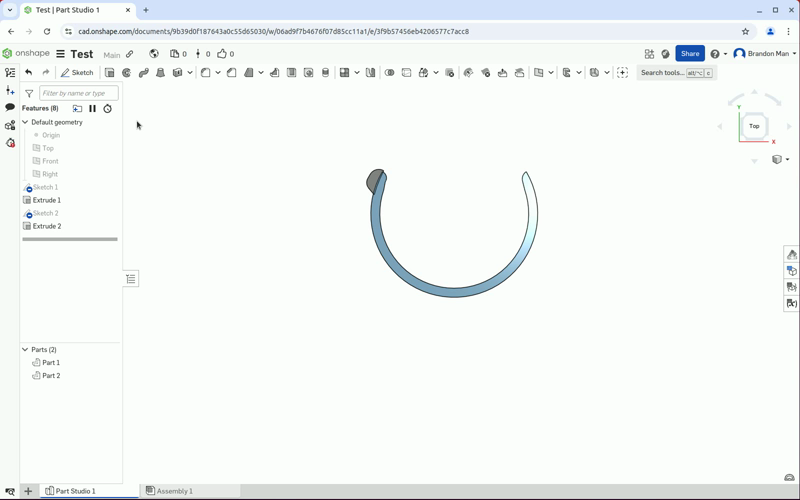
key(shift+h)
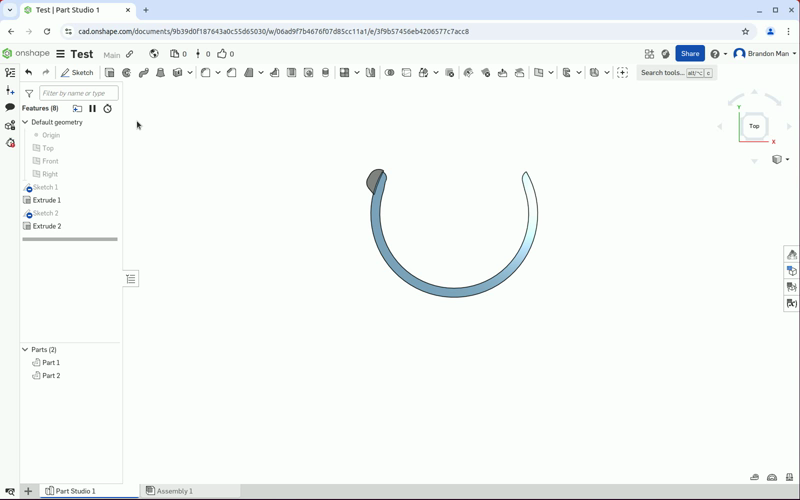
key(shift+h)
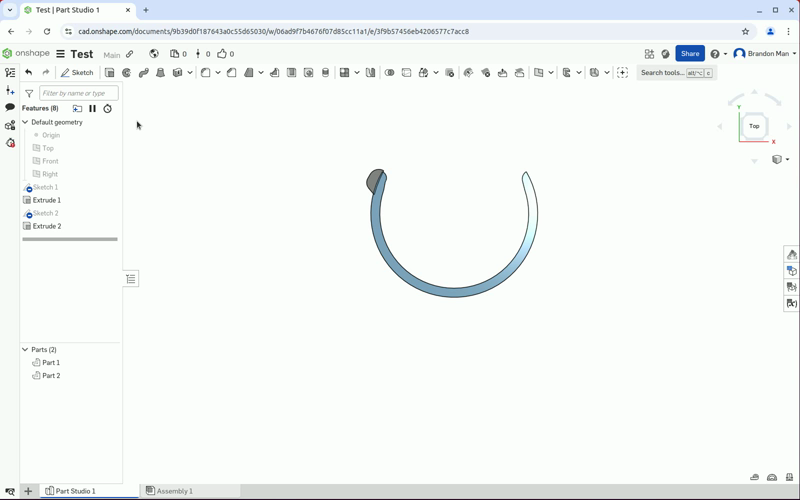
mouse_move(73, 189)
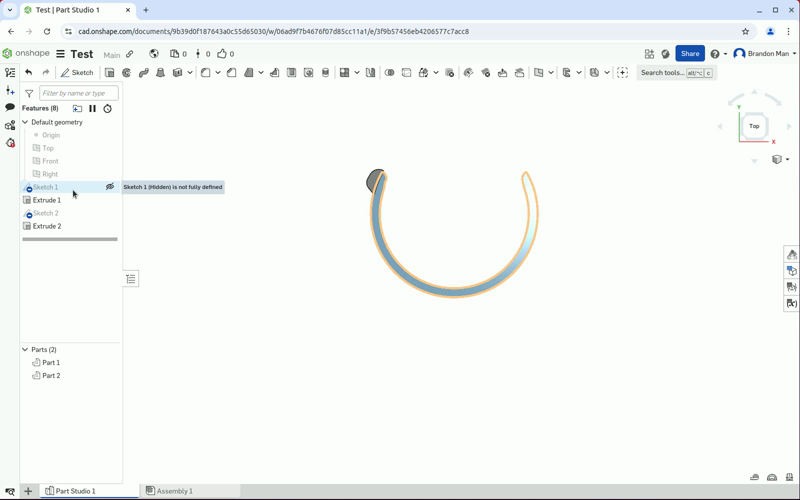
click(73, 189)
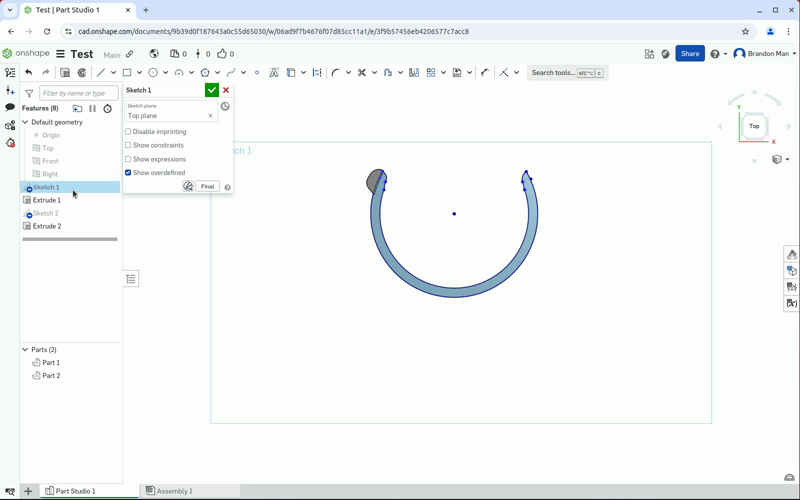
mouse_move(229, 92)
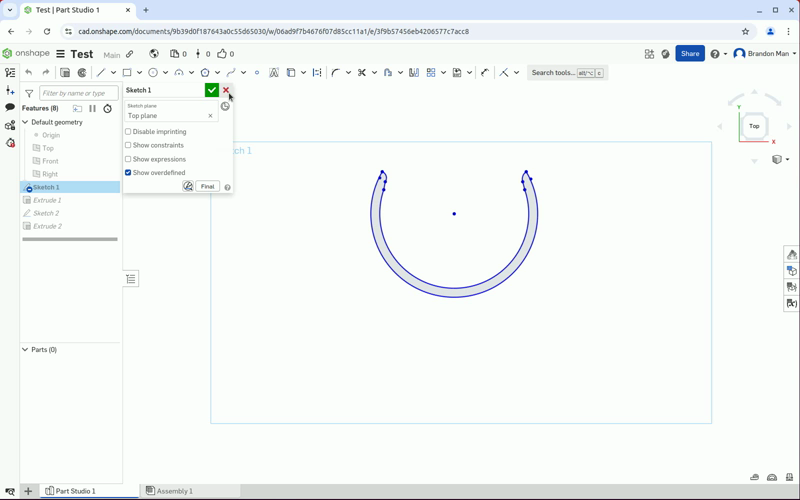
click(229, 92)
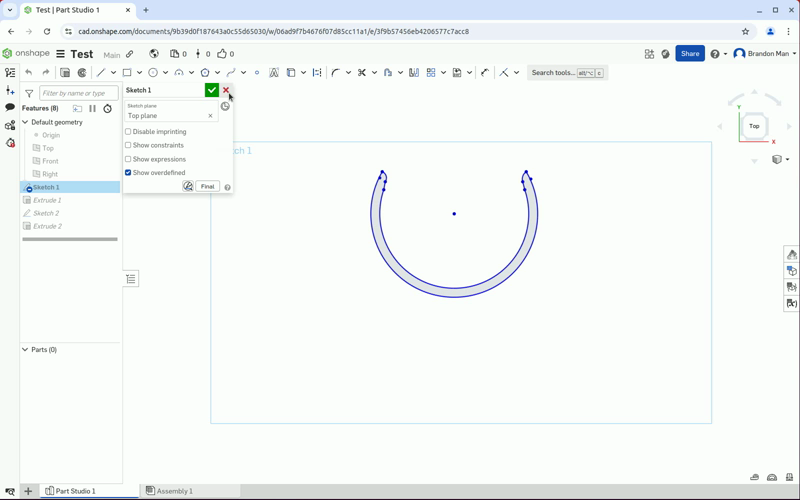
key(shift+s)
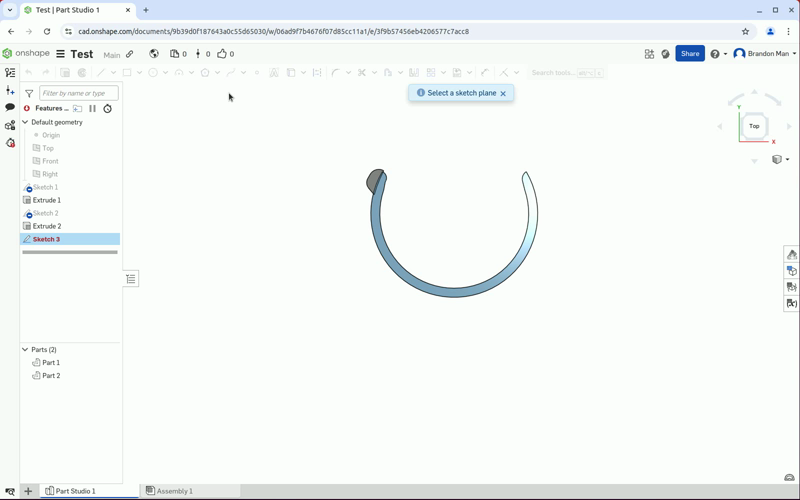
mouse_move(73, 150)
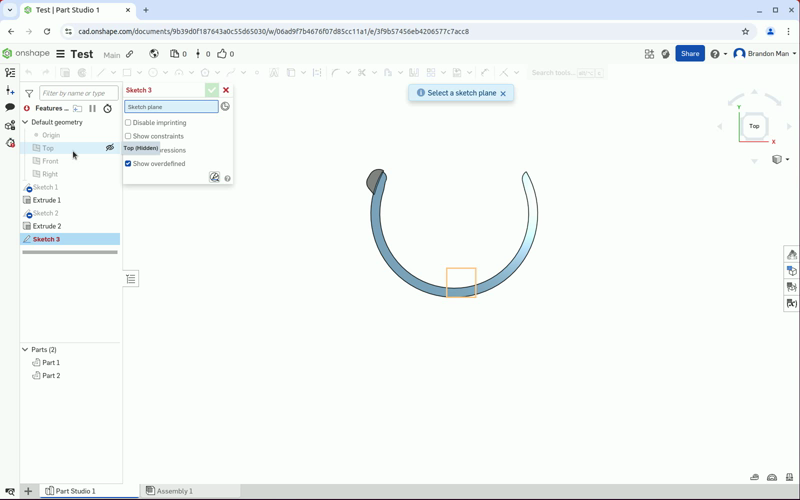
click(73, 150)
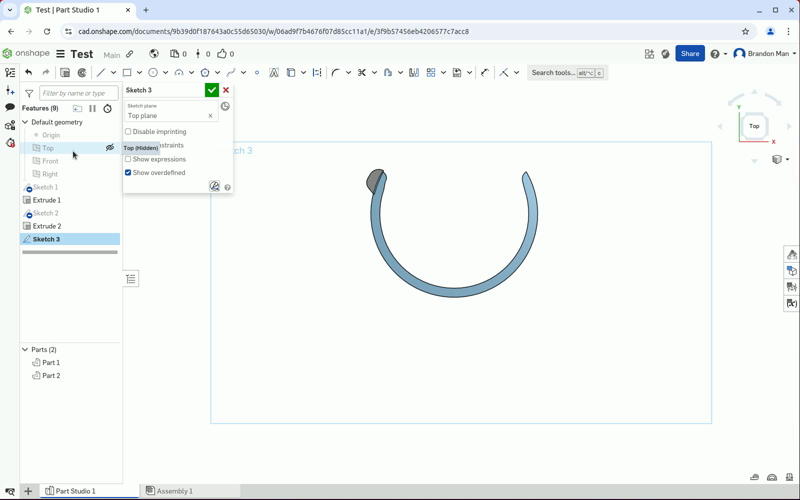
mouse_move(73, 352)
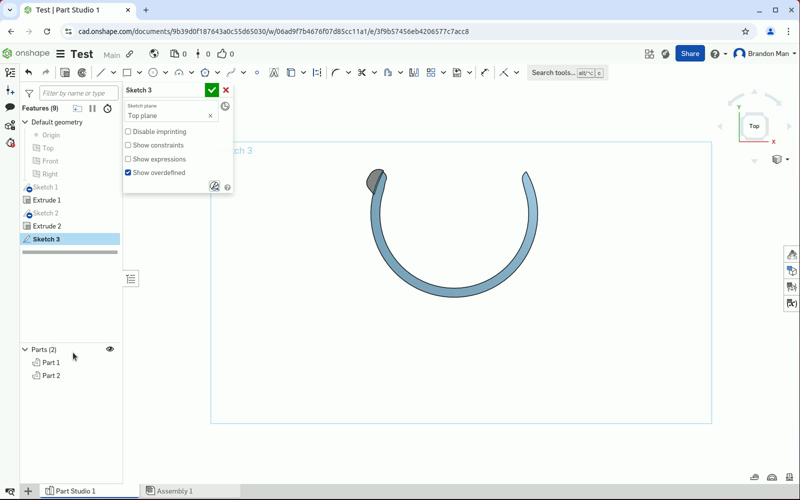
key(y)
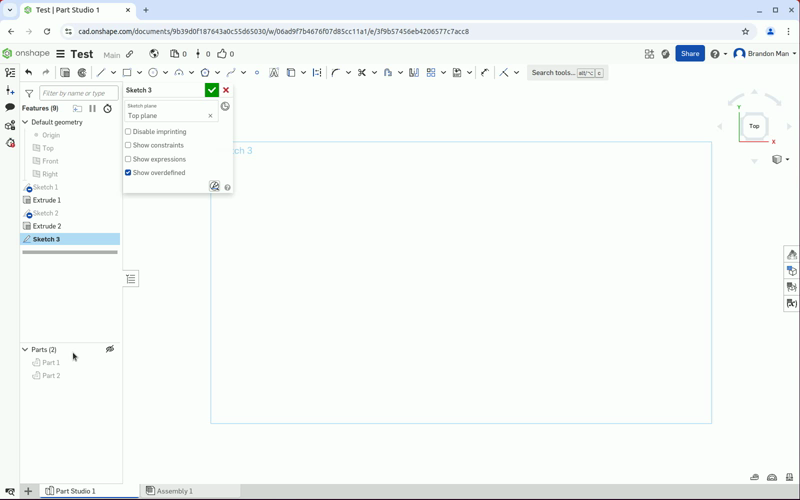
key(a)
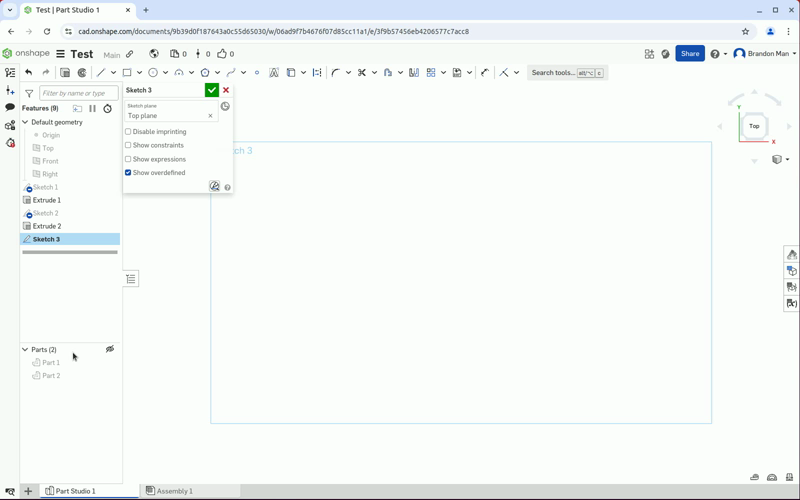
key_down(shift)
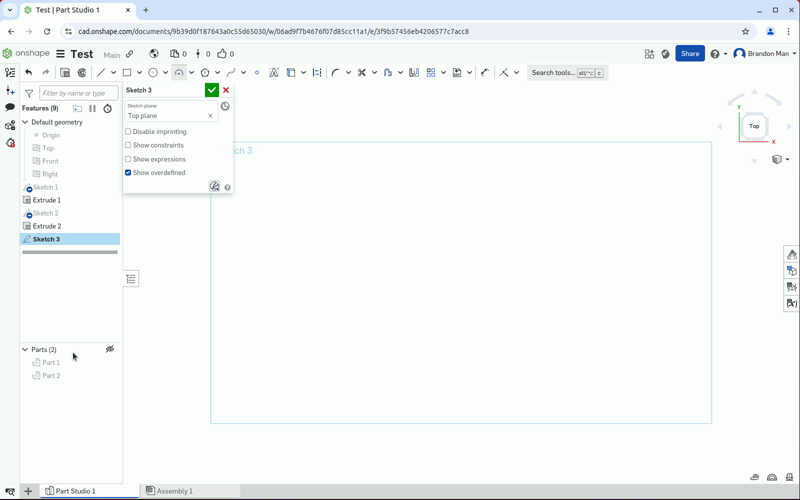
mouse_move(527, 171)
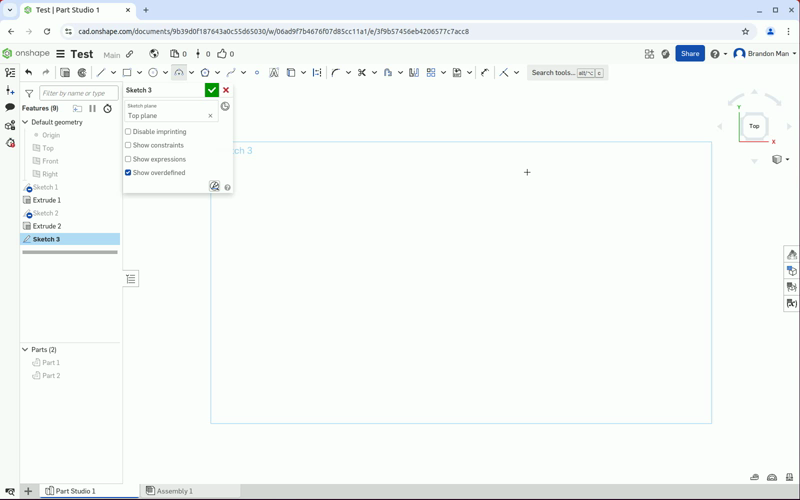
click(527, 171)
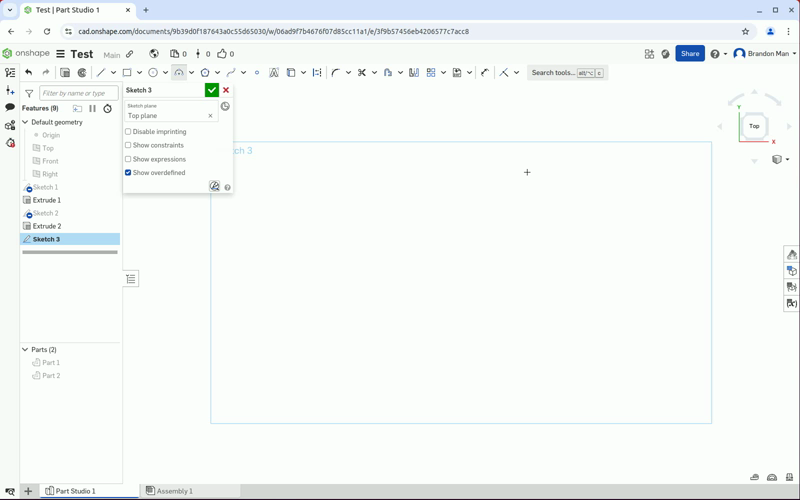
key_up(shift)
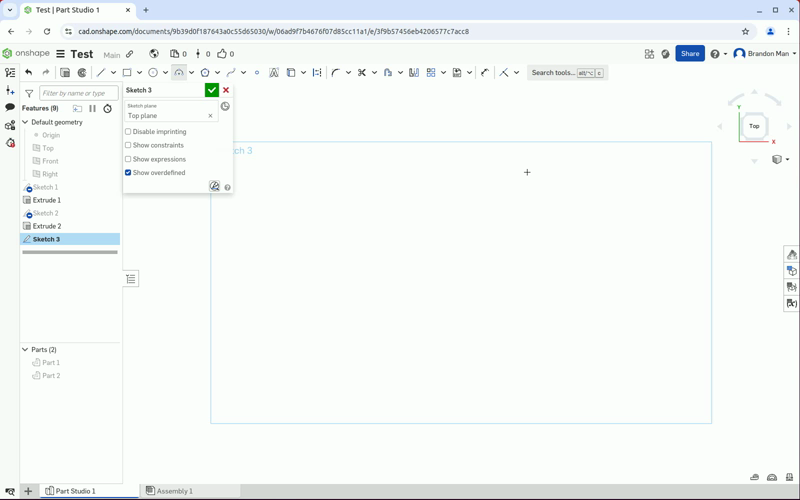
key_down(shift)
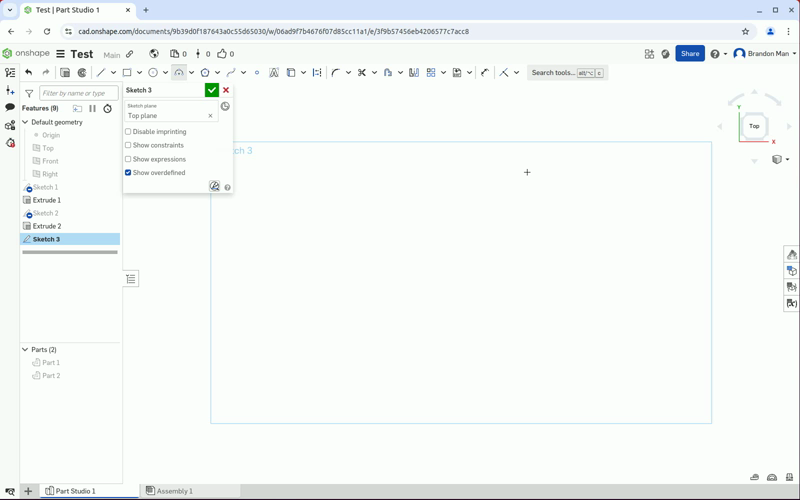
mouse_move(536, 194)
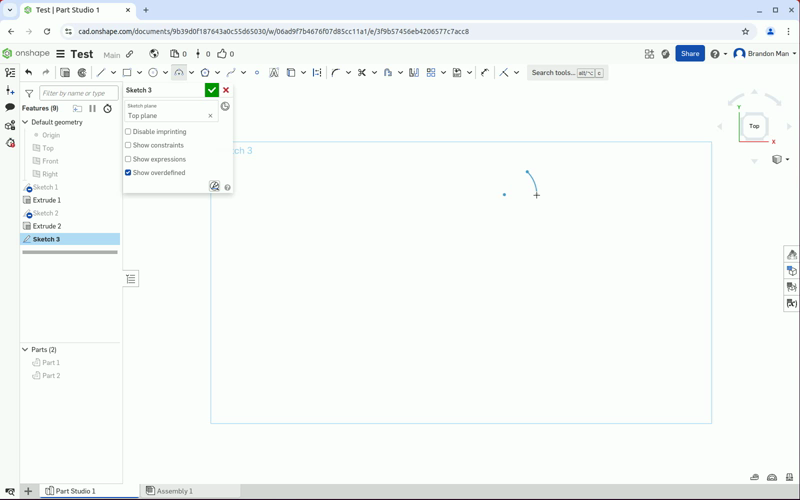
click(536, 194)
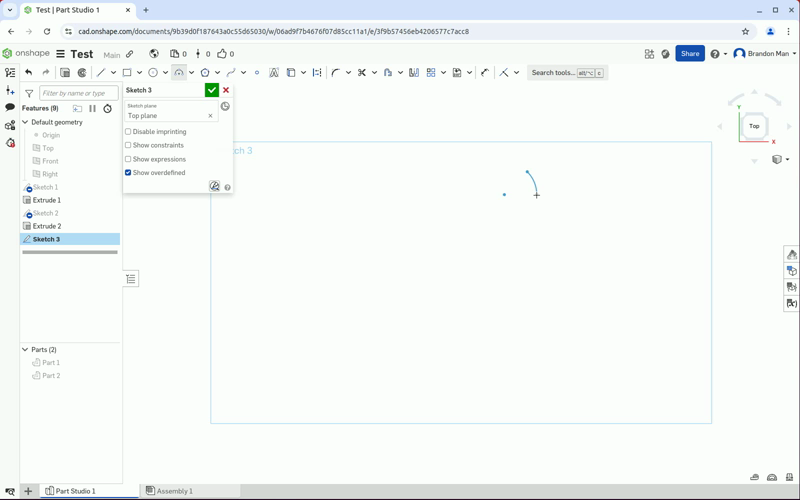
mouse_move(533, 183)
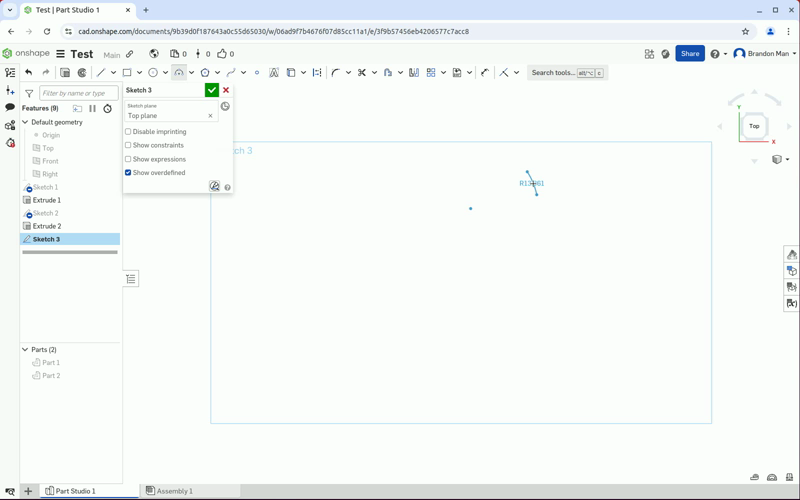
click(533, 183)
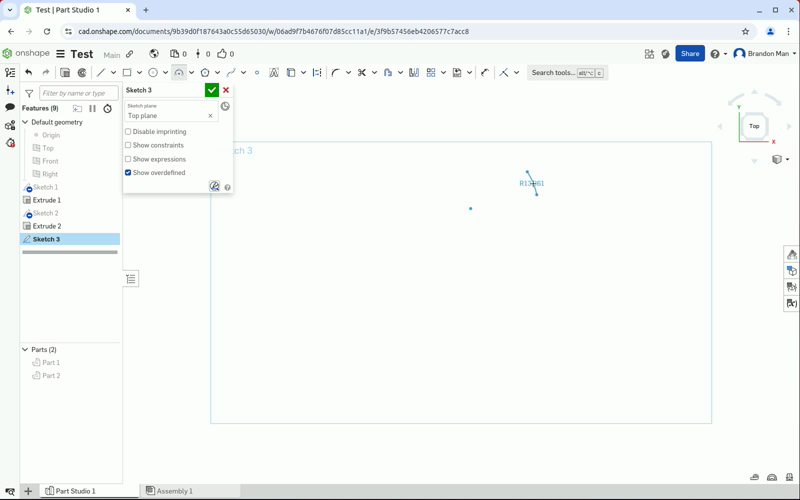
key_up(shift)
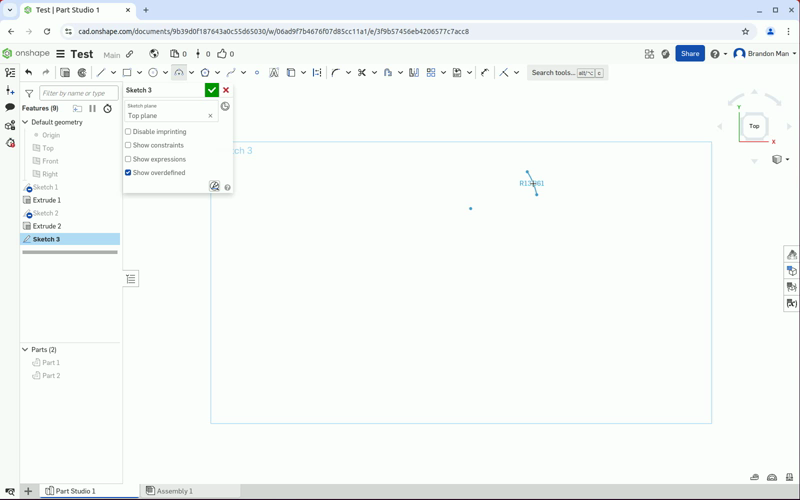
key(esc)
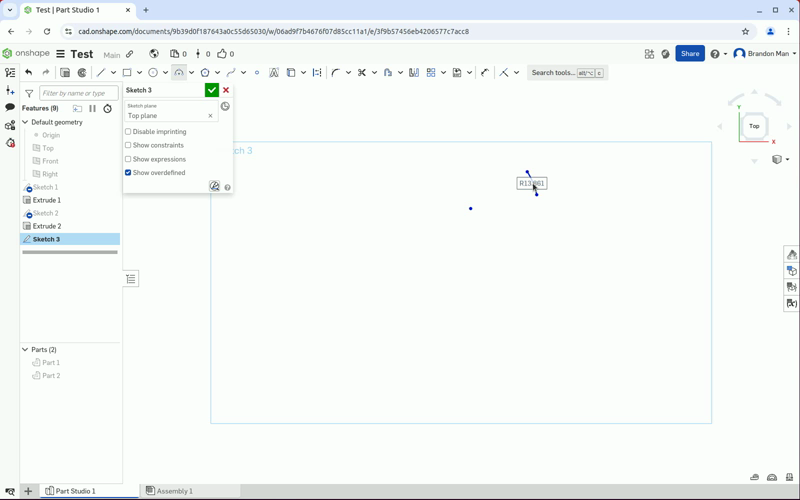
key(l)
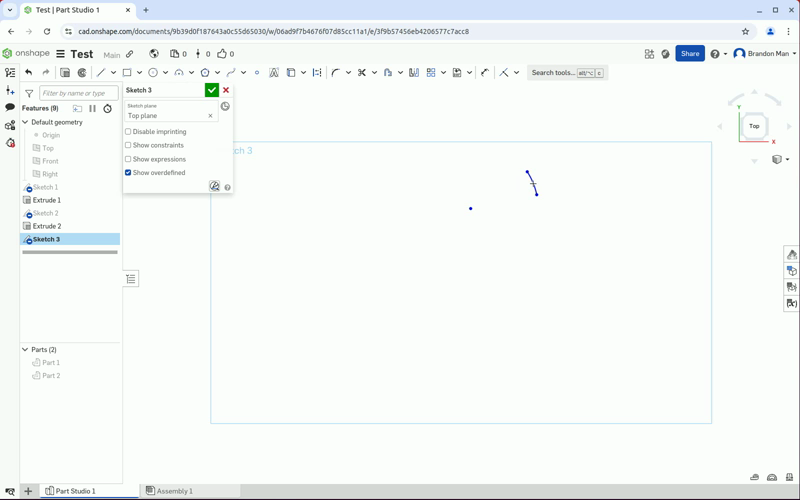
mouse_move(536, 194)
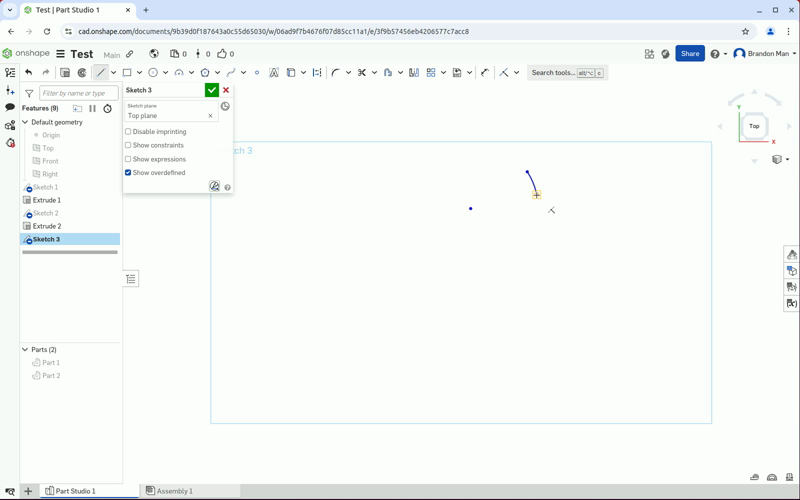
click(536, 194)
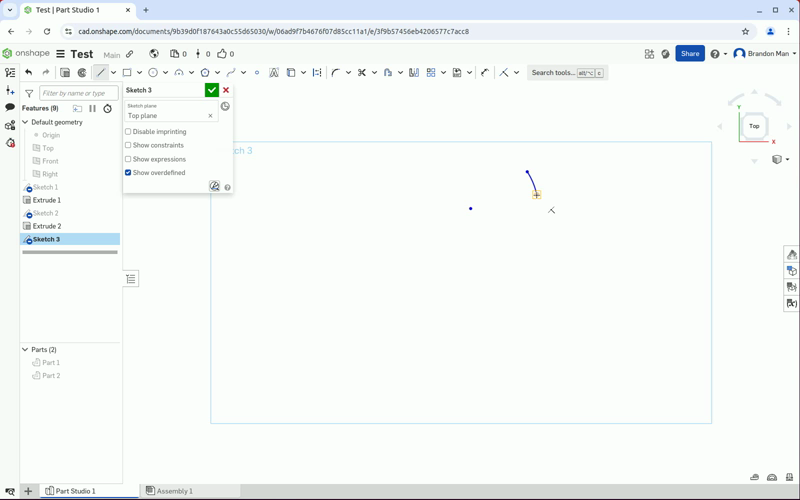
key_down(shift)
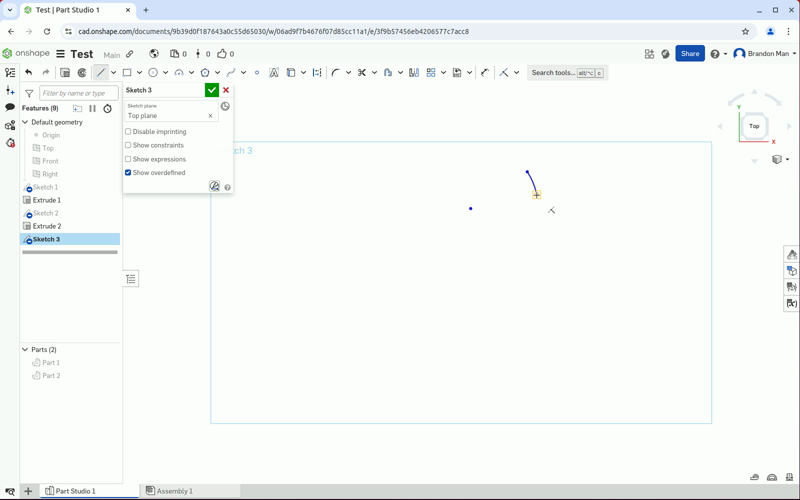
mouse_move(566, 194)
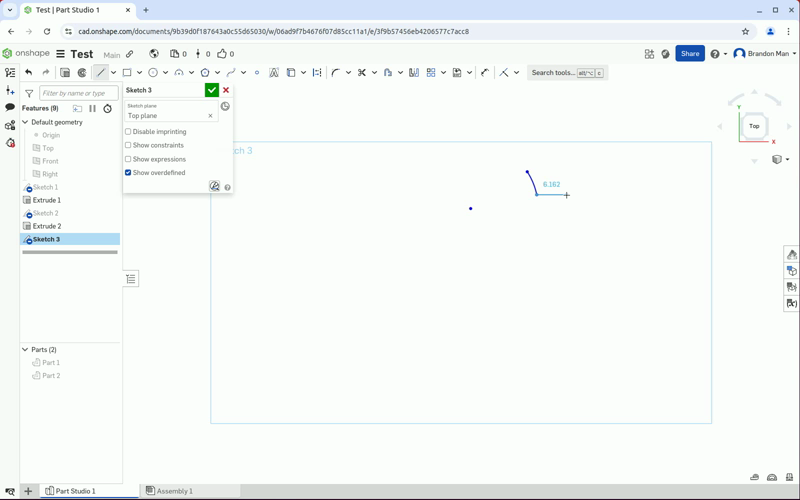
mouse_move(542, 188)
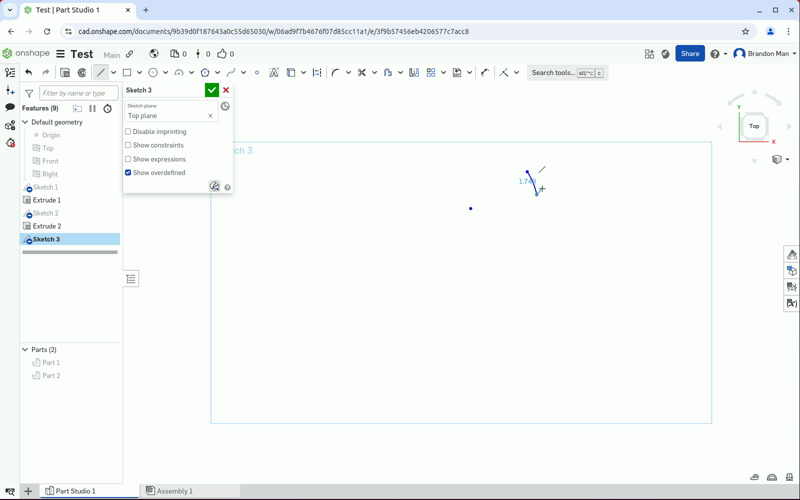
click(542, 188)
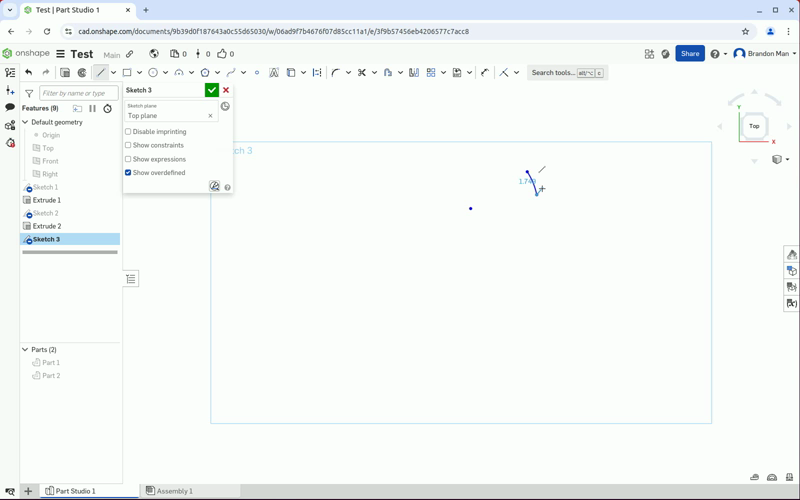
key_up(shift)
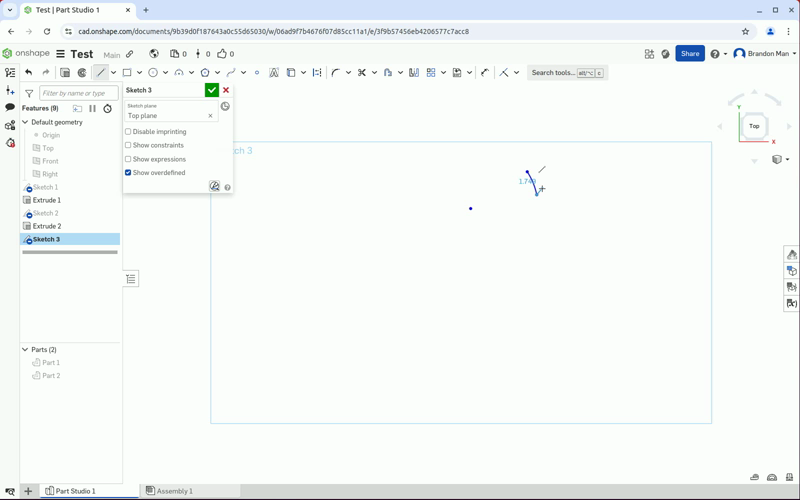
key(esc)
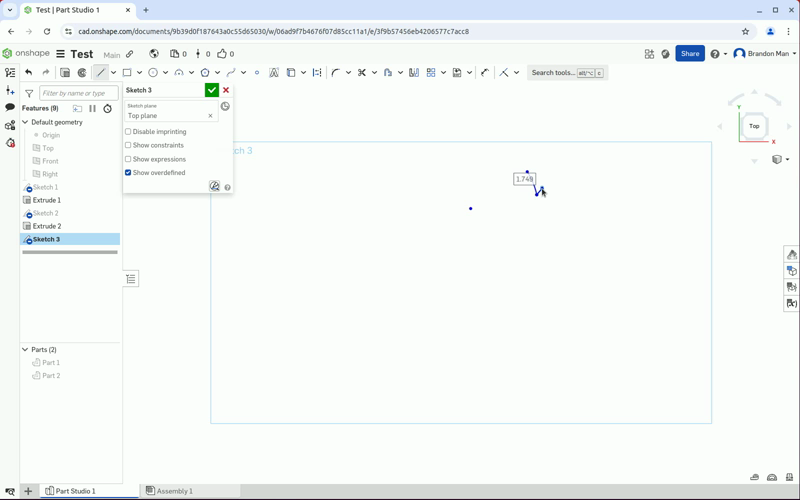
key(a)
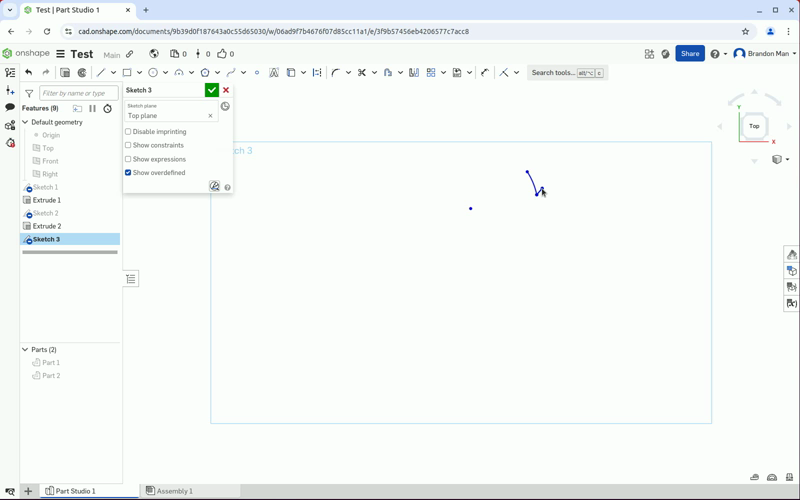
mouse_move(542, 188)
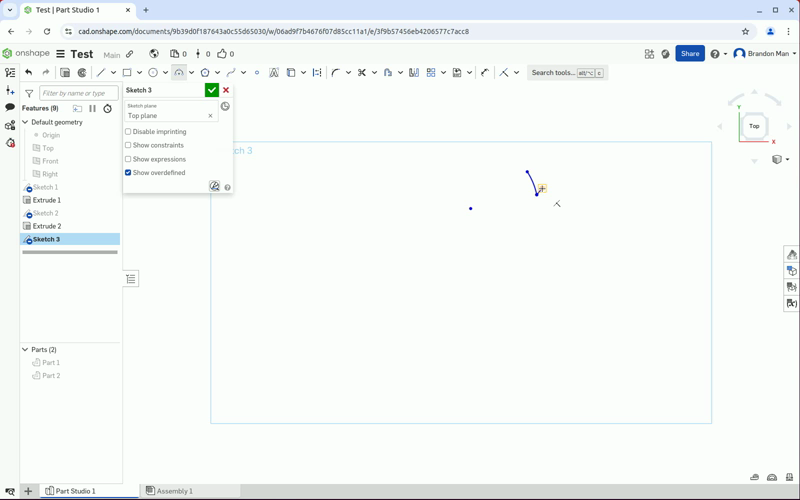
click(542, 188)
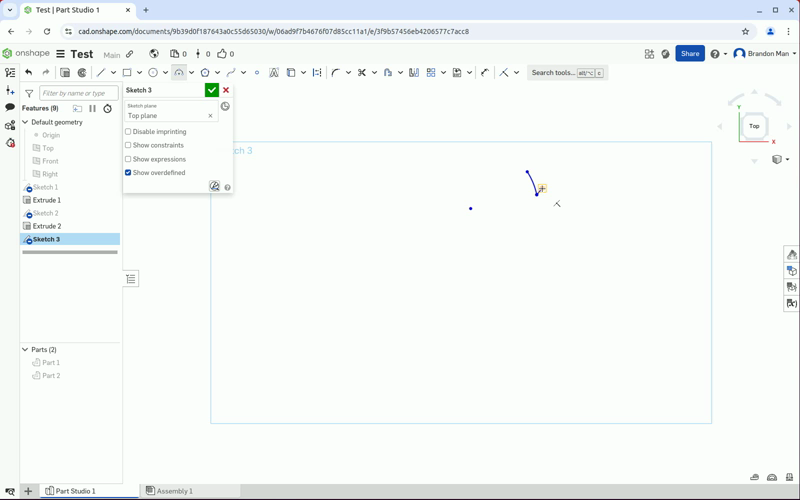
key_down(shift)
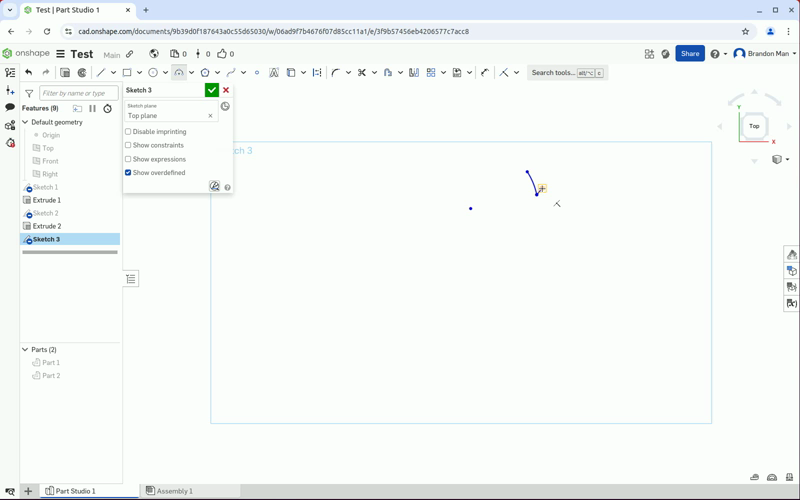
mouse_move(542, 177)
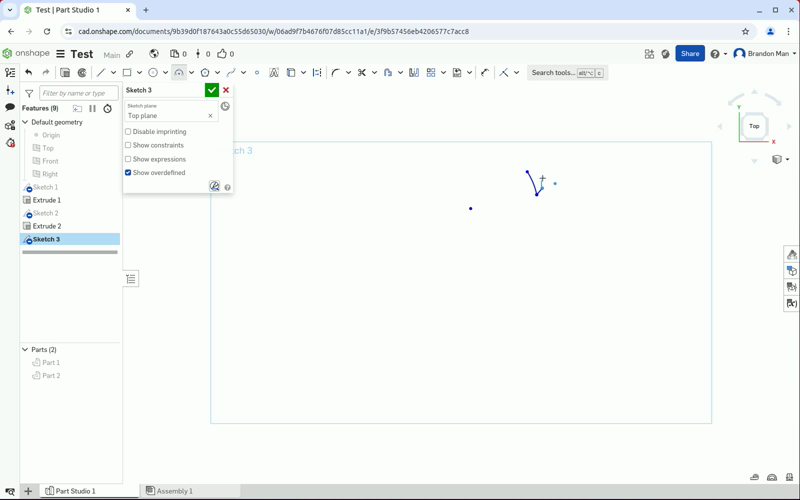
click(542, 177)
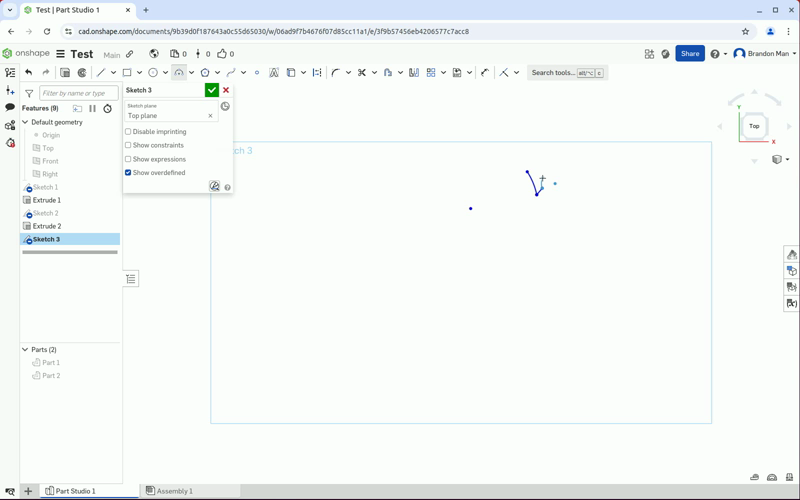
mouse_move(543, 183)
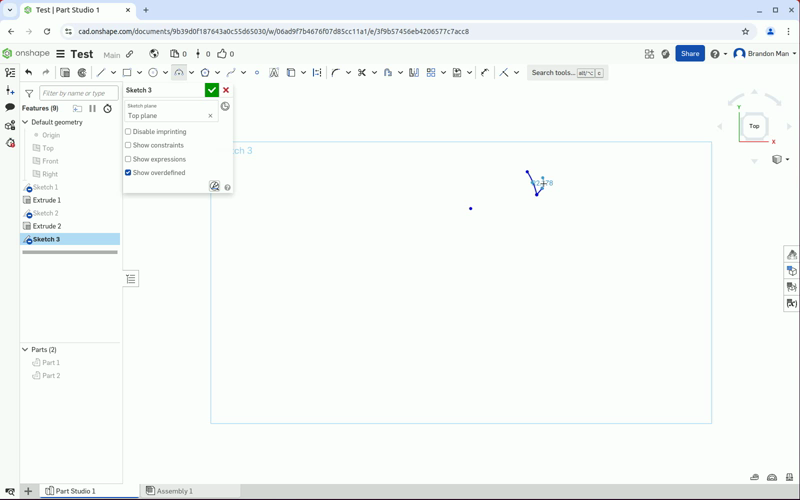
click(543, 183)
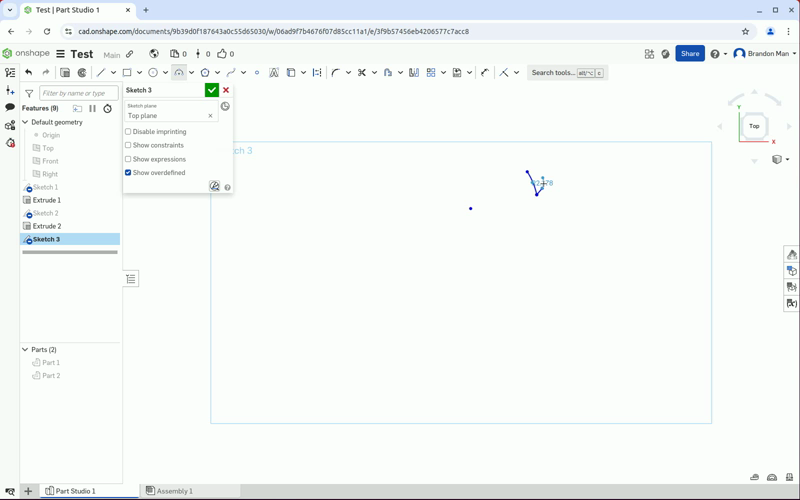
key_up(shift)
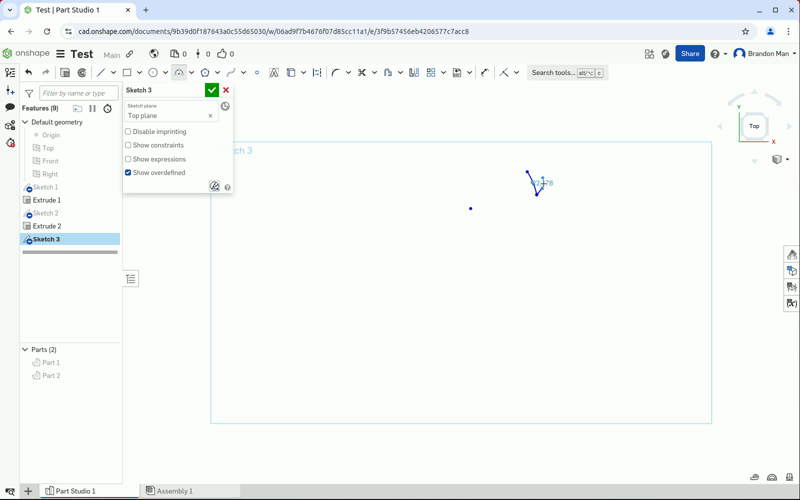
key(esc)
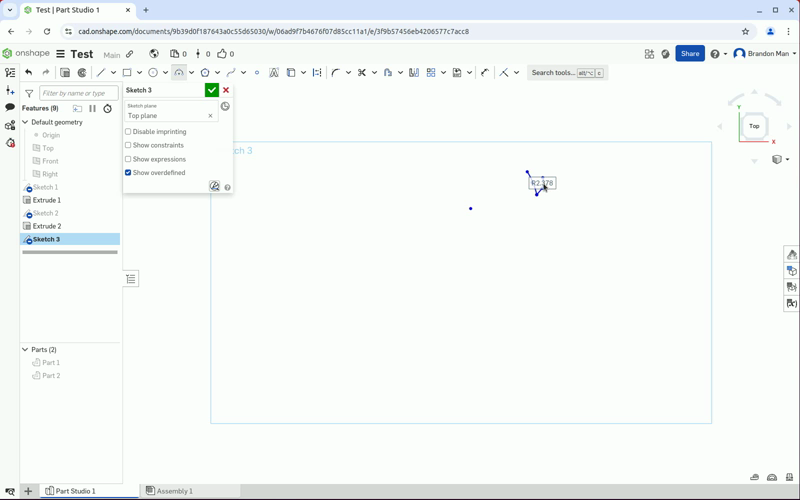
key(l)
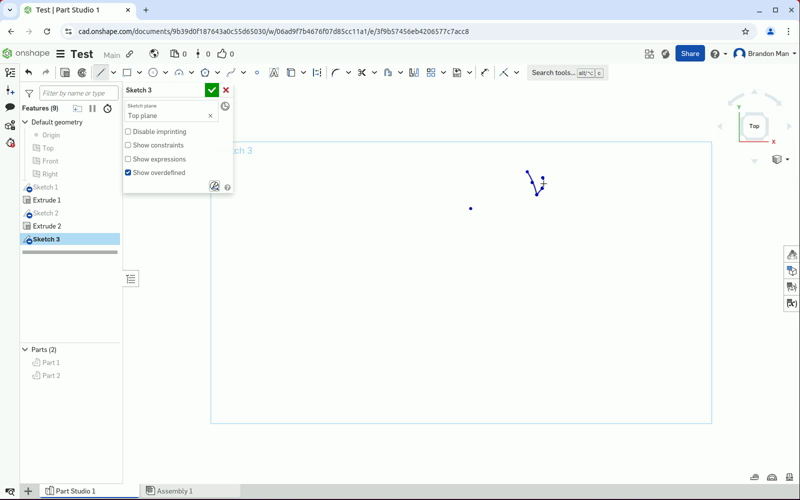
mouse_move(542, 177)
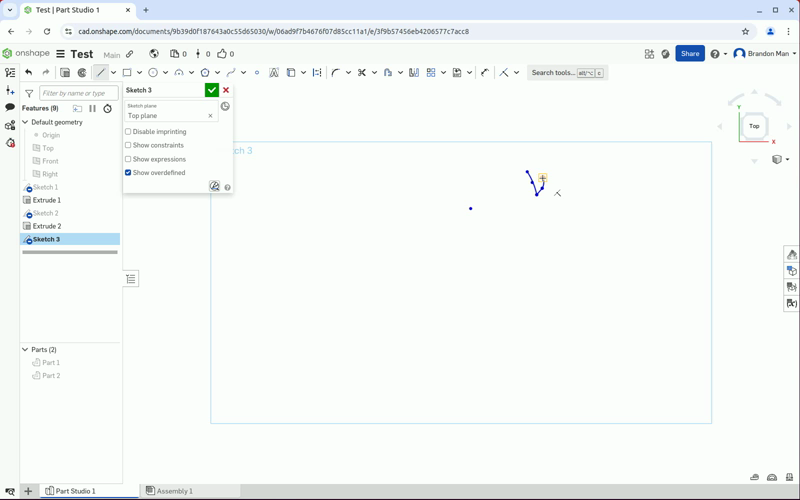
click(542, 177)
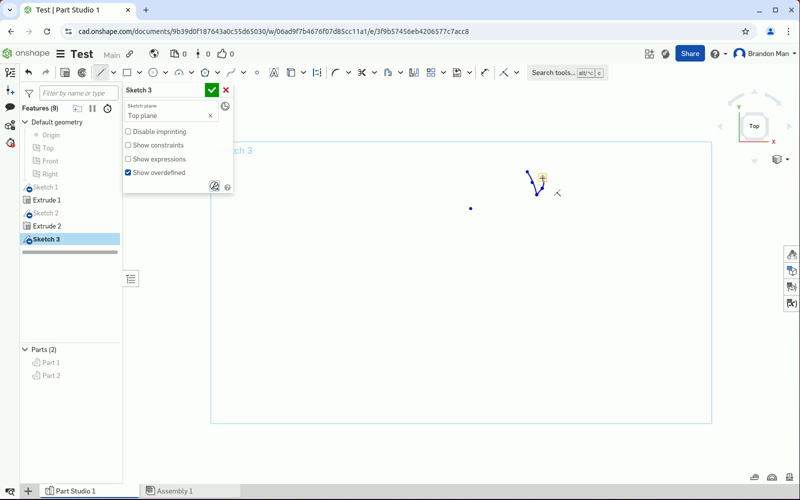
key_down(shift)
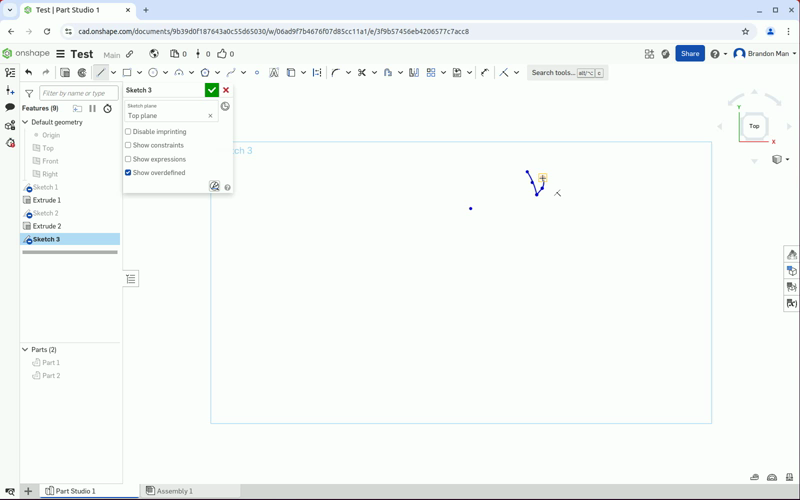
mouse_move(572, 177)
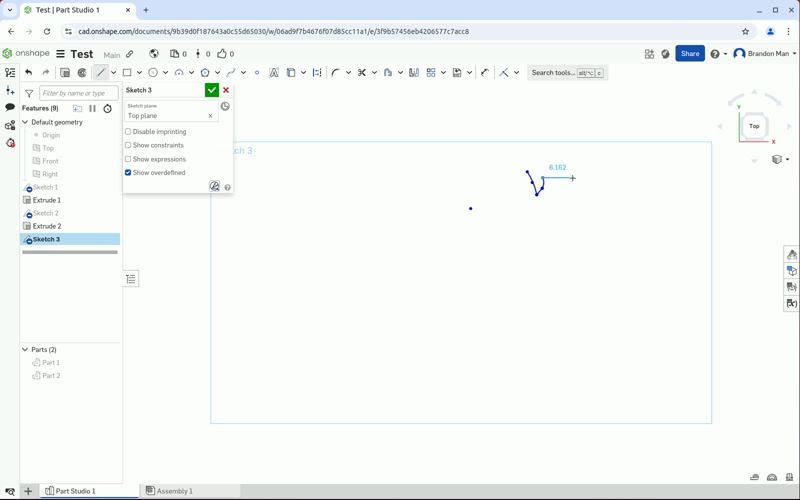
mouse_move(540, 174)
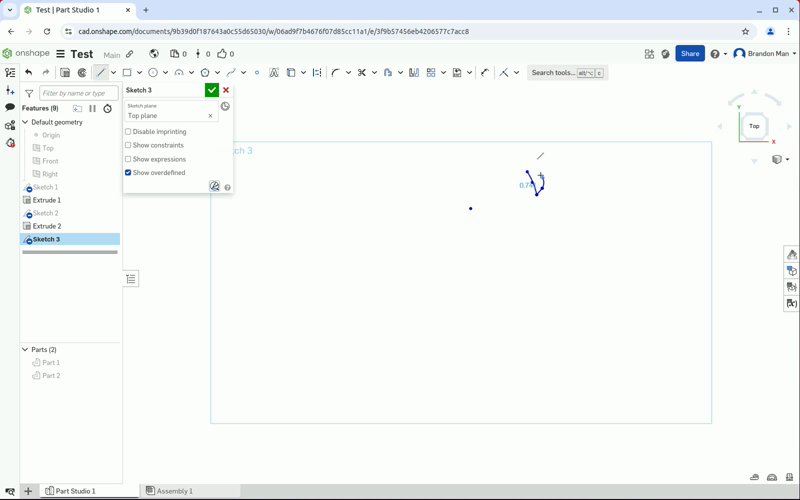
scroll(6)
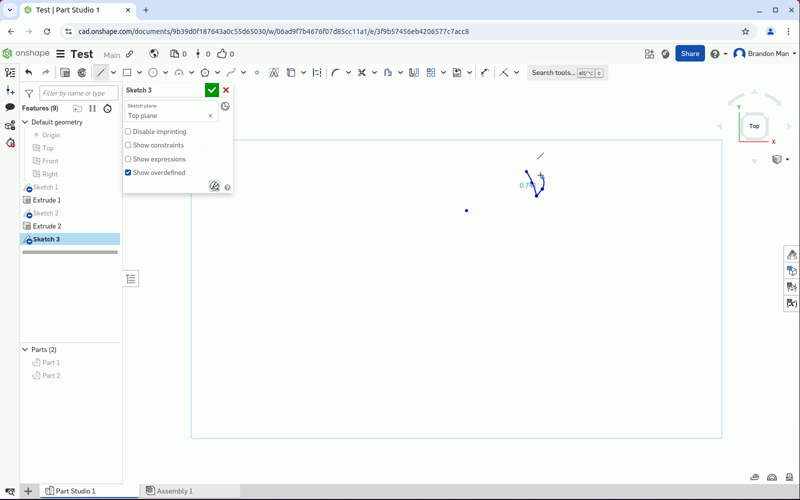
scroll(6)
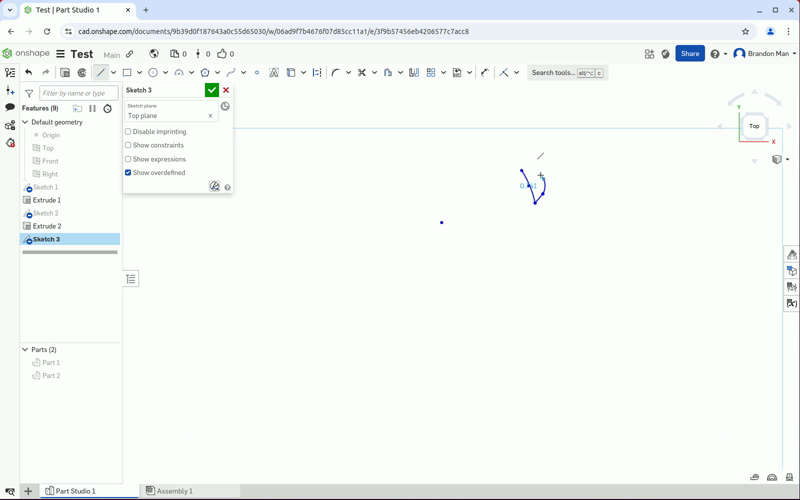
scroll(6)
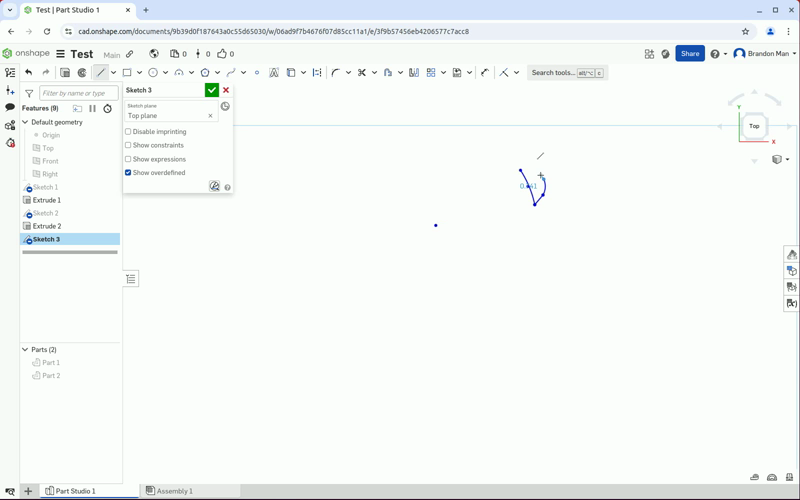
scroll(6)
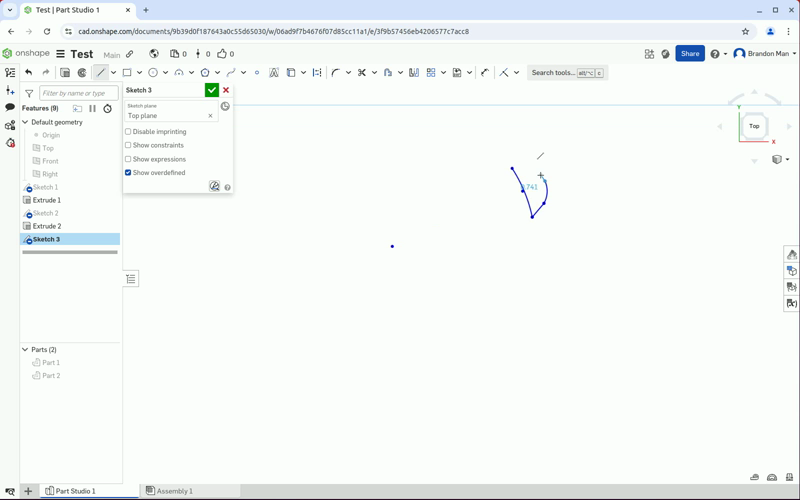
scroll(6)
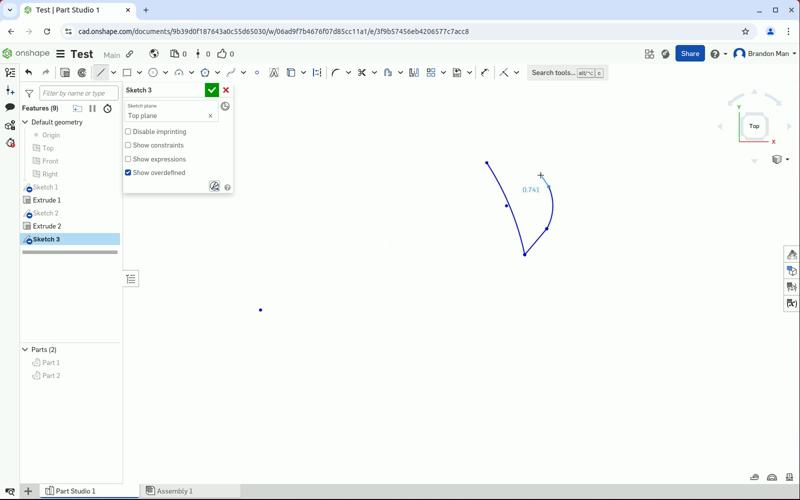
scroll(6)
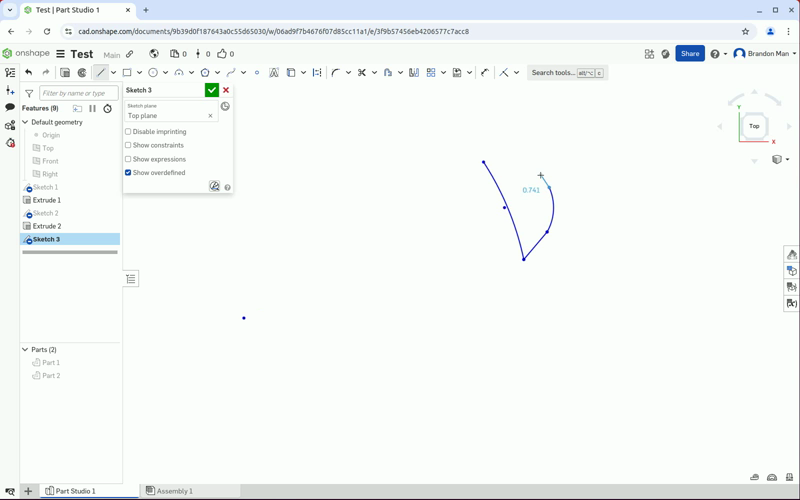
scroll(6)
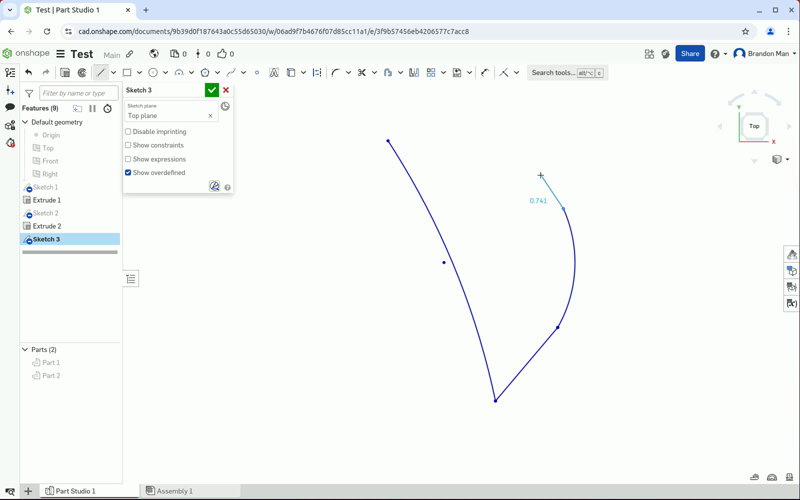
click(540, 174)
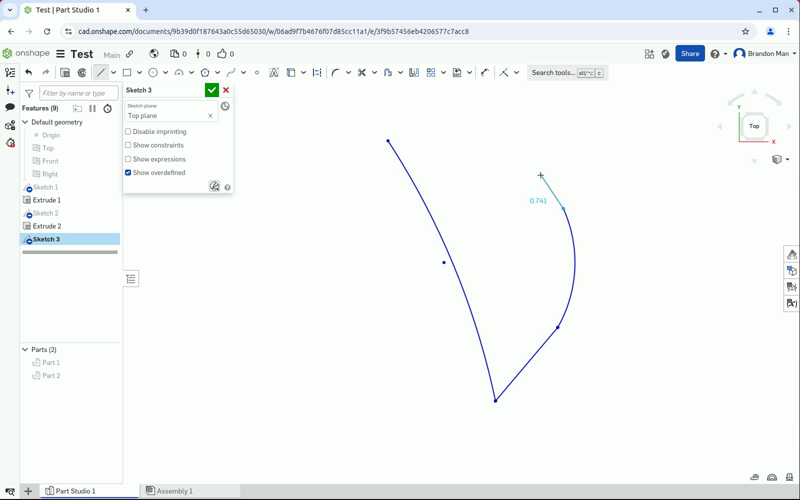
scroll(-6)
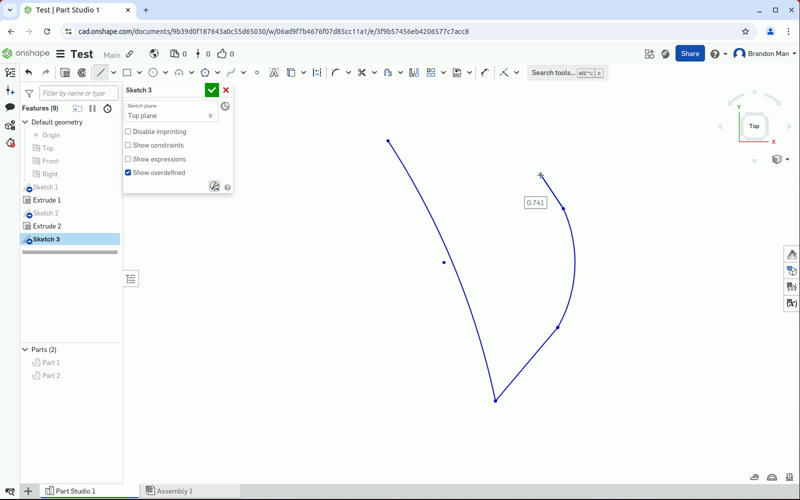
scroll(-6)
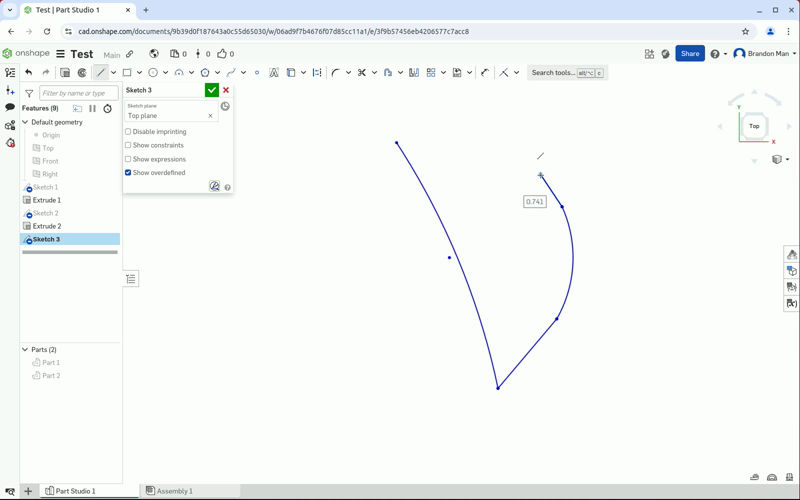
scroll(-6)
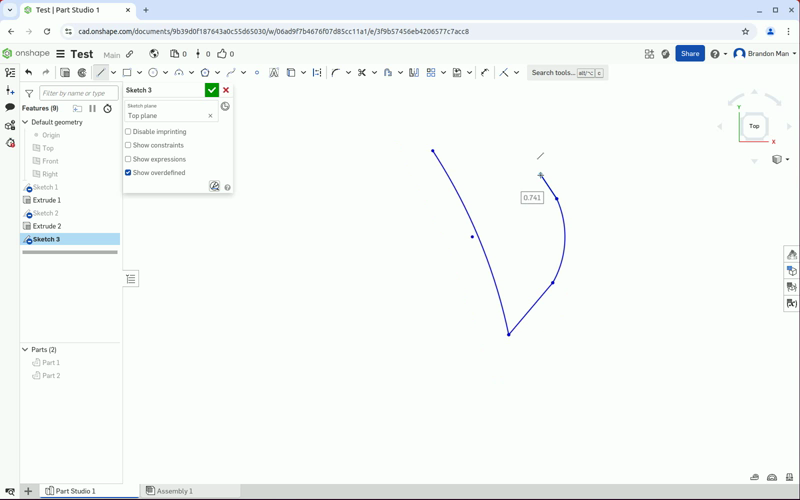
scroll(-6)
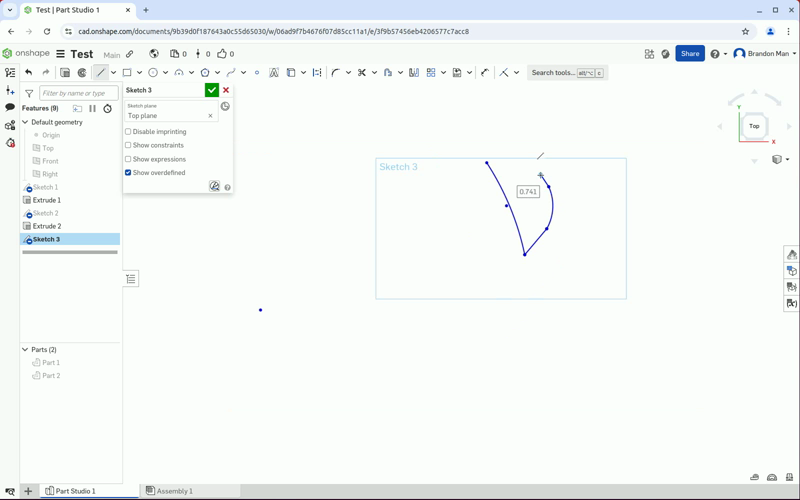
scroll(-6)
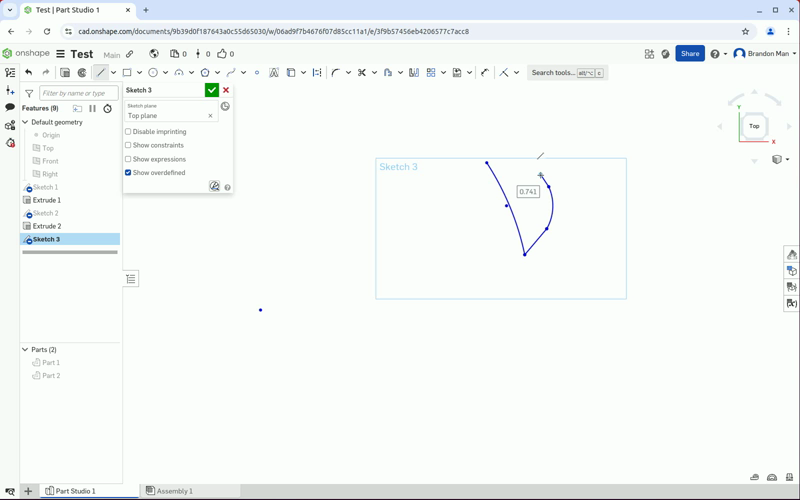
scroll(-6)
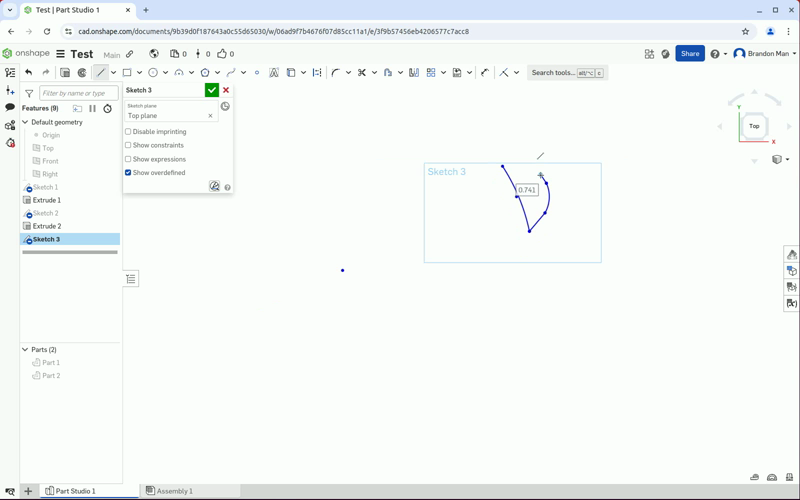
scroll(-6)
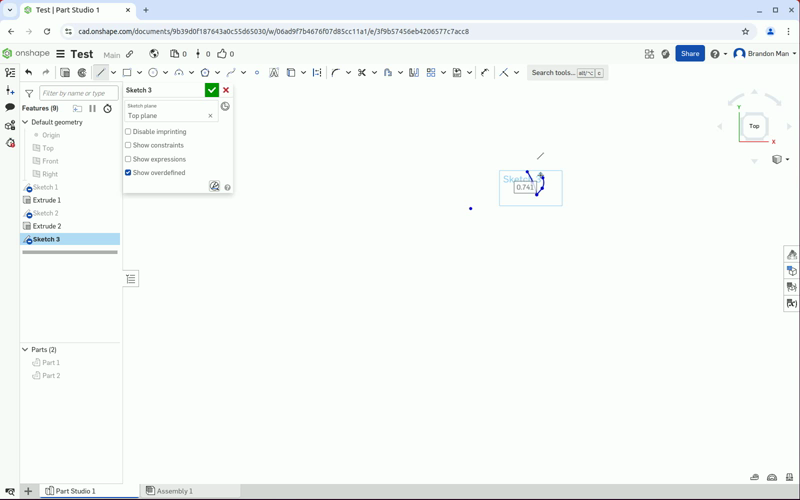
key_up(shift)
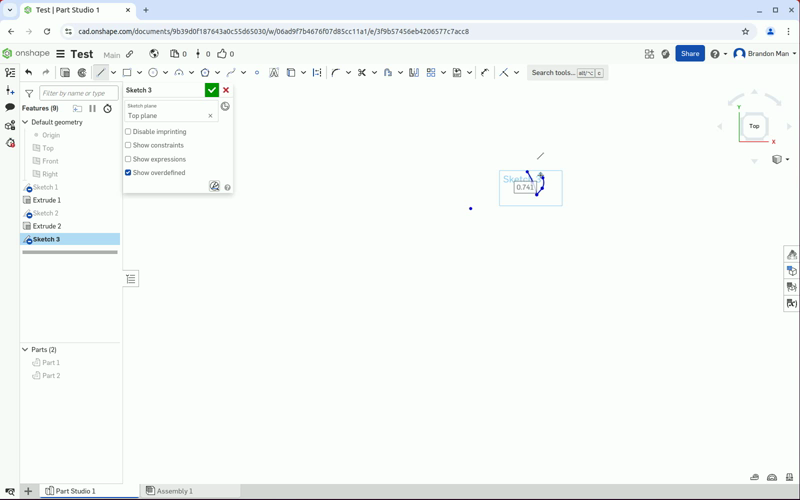
key(esc)
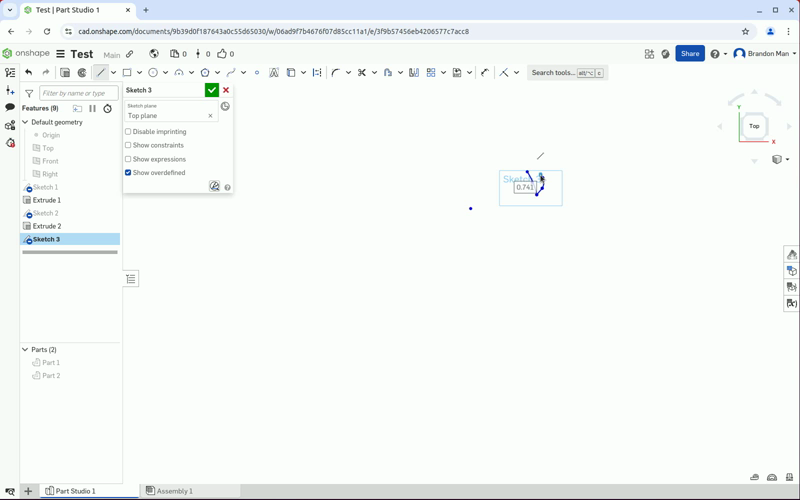
key(a)
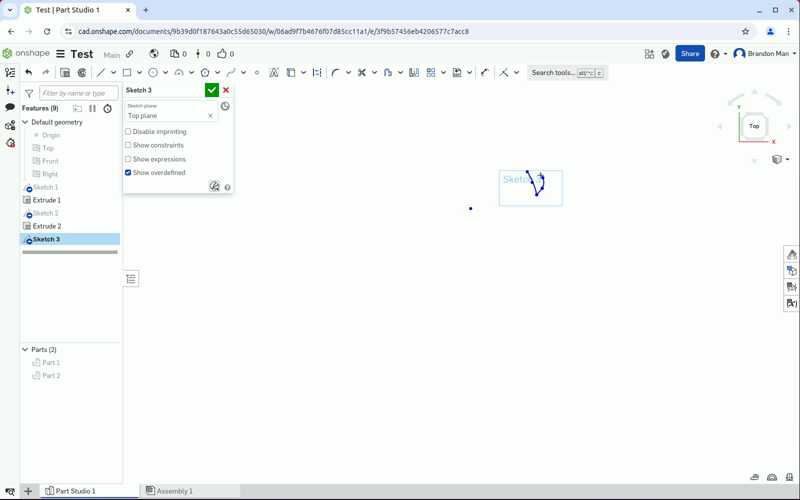
mouse_move(540, 174)
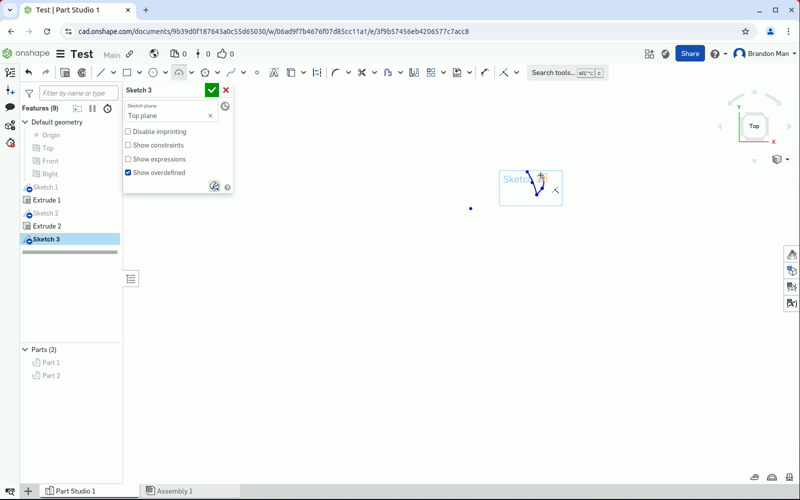
scroll(6)
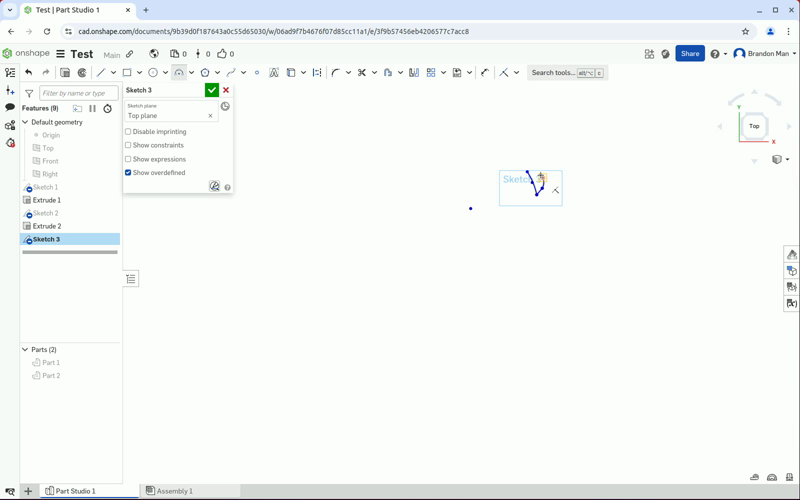
scroll(6)
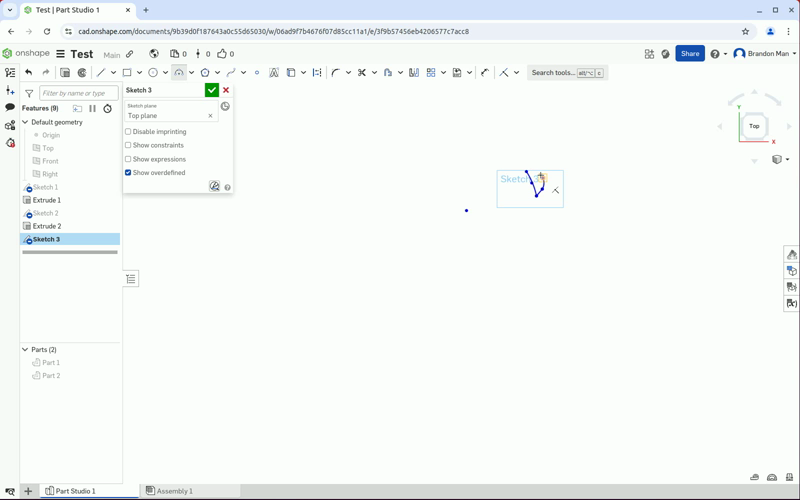
scroll(6)
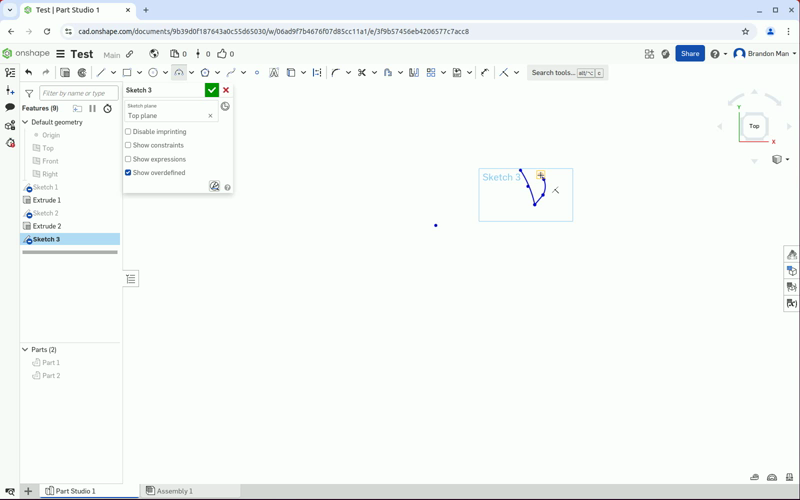
scroll(6)
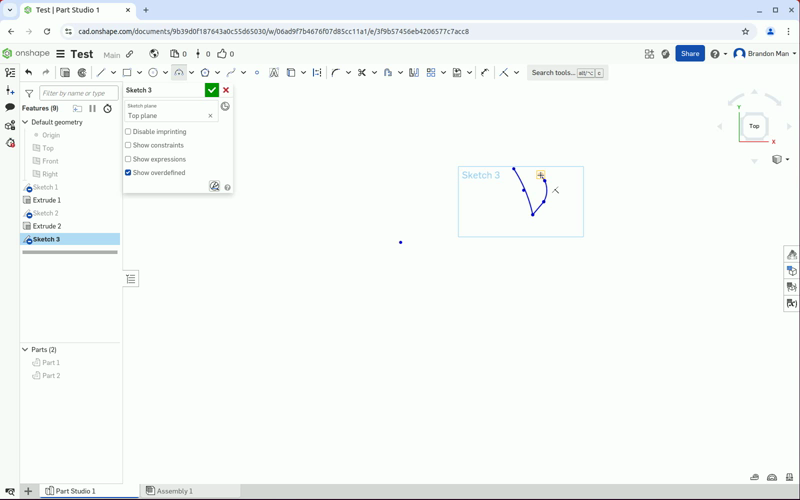
scroll(6)
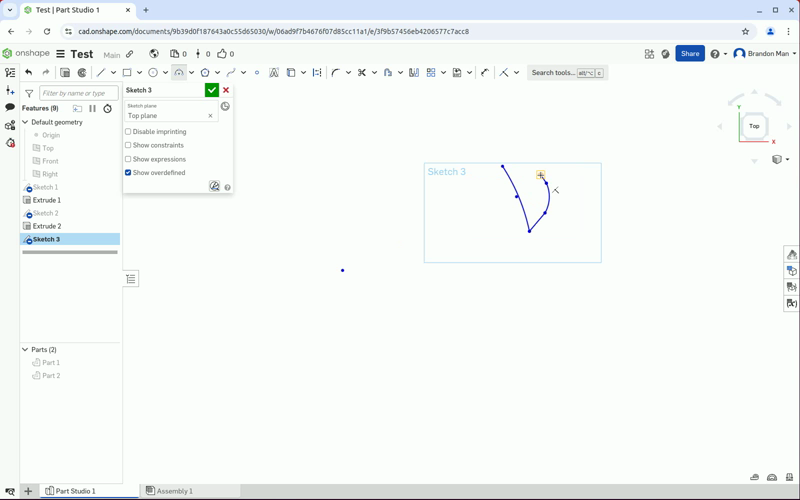
scroll(6)
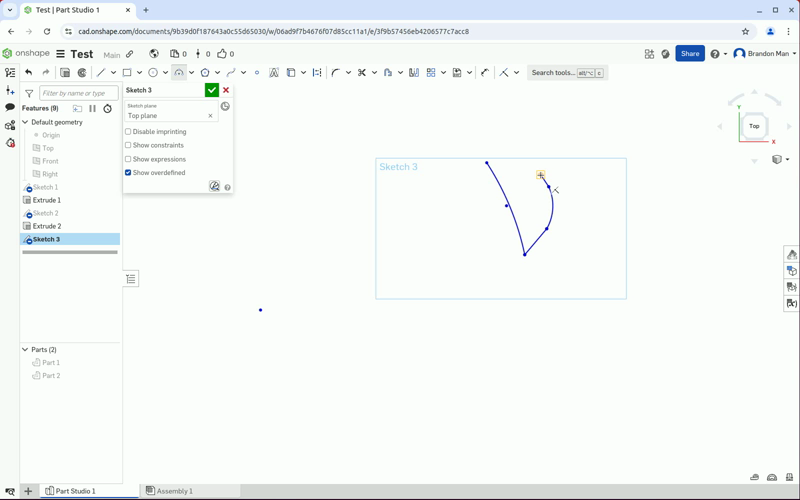
scroll(6)
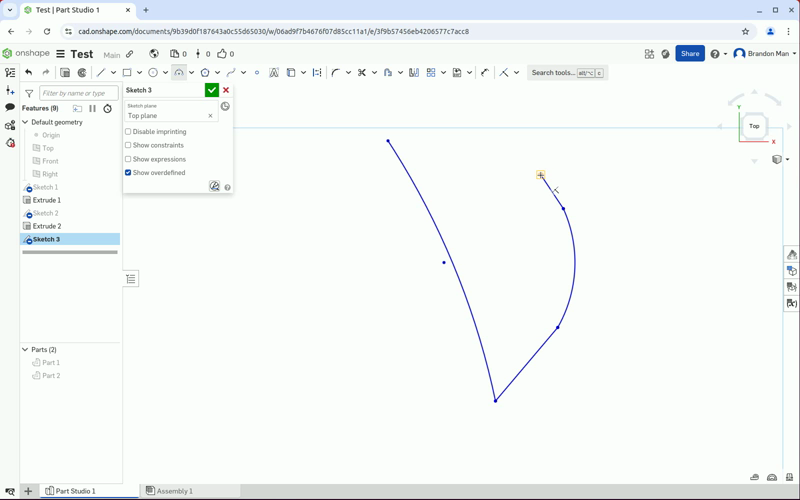
click(540, 174)
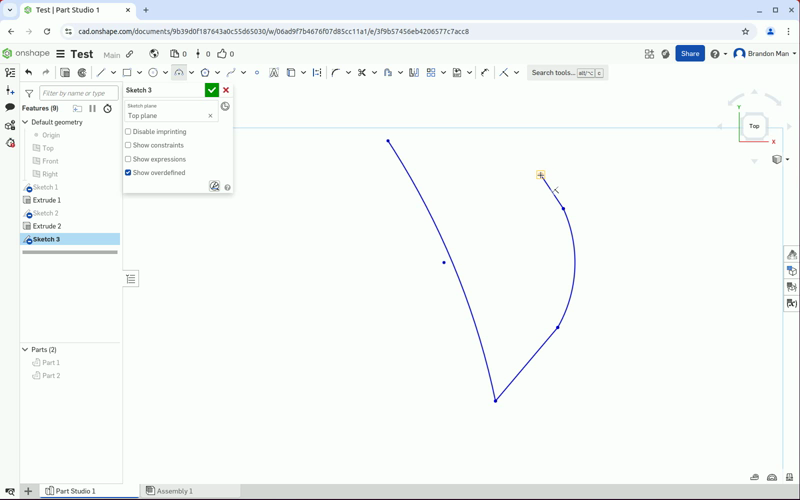
scroll(-6)
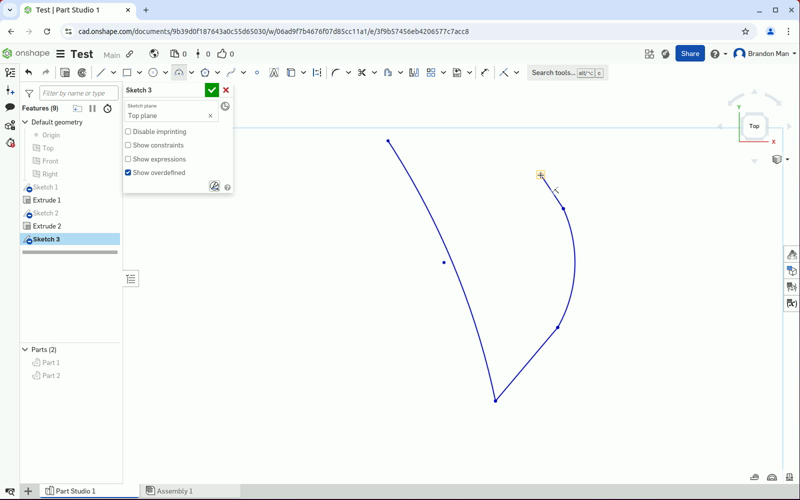
scroll(-6)
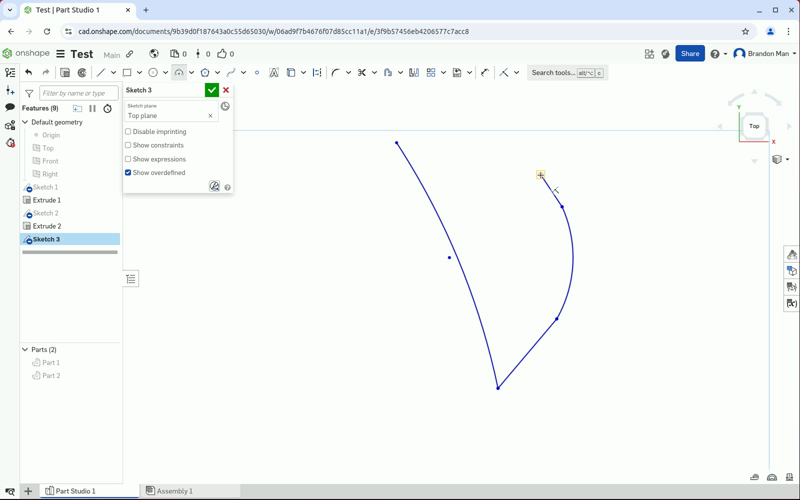
scroll(-6)
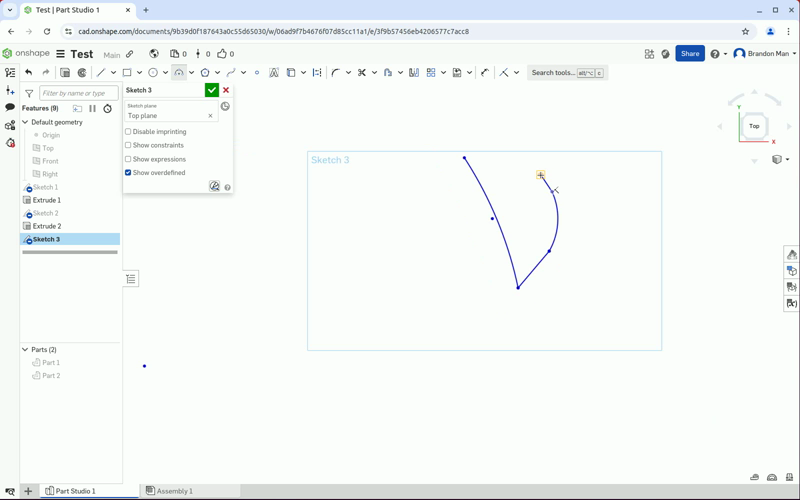
scroll(-6)
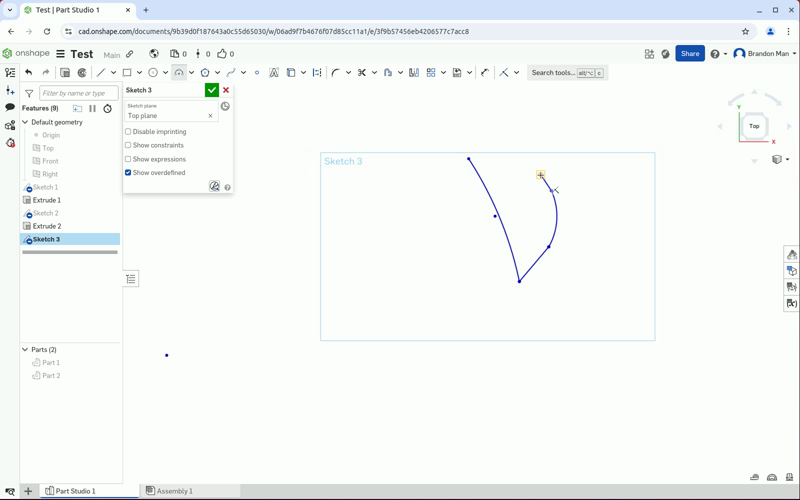
scroll(-6)
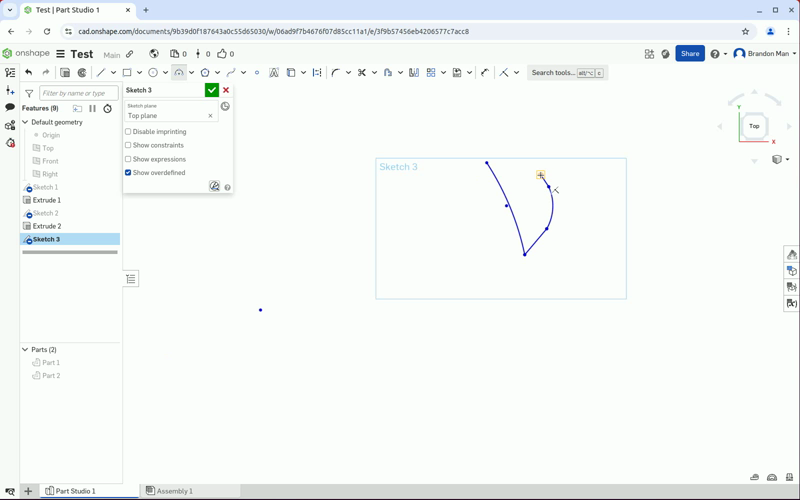
scroll(-6)
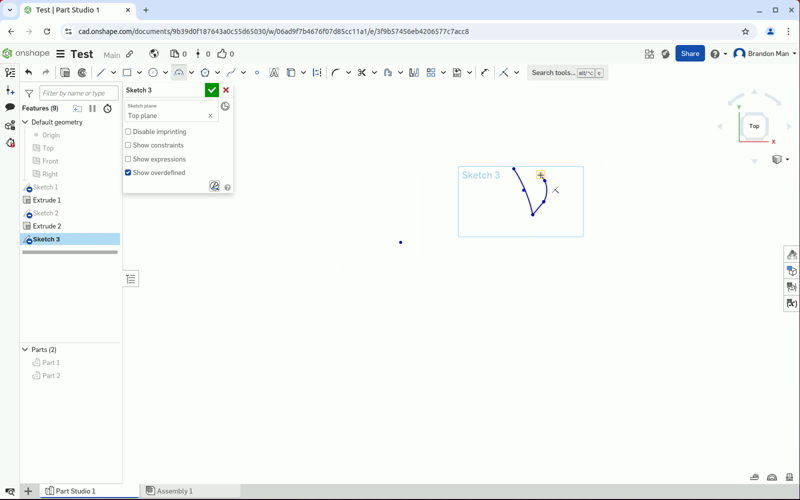
scroll(-6)
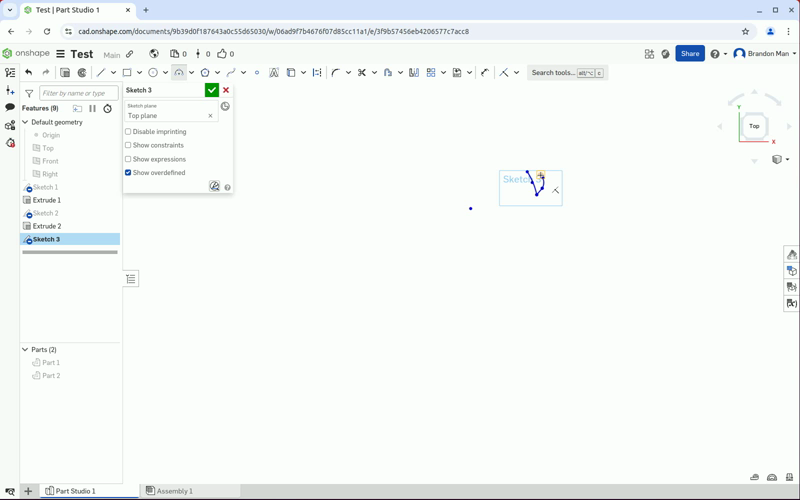
mouse_move(527, 171)
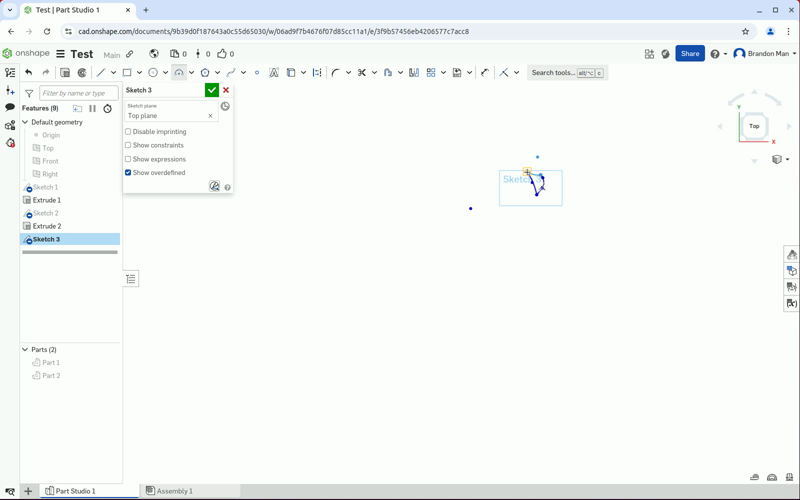
click(527, 171)
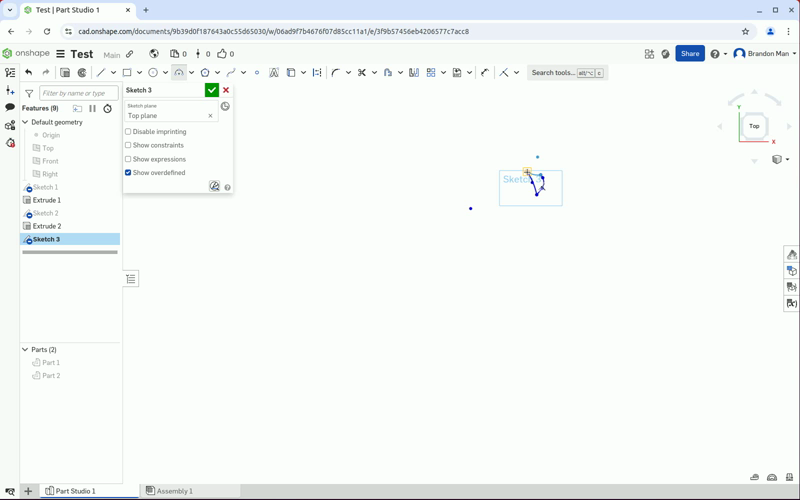
key_down(shift)
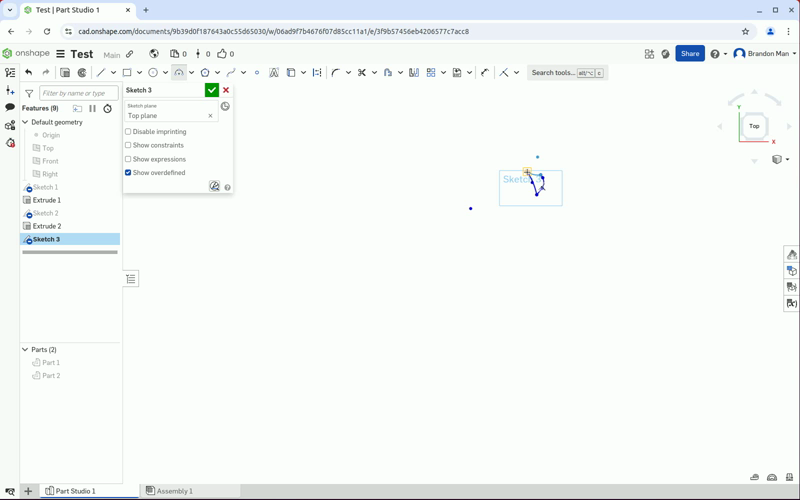
mouse_move(534, 170)
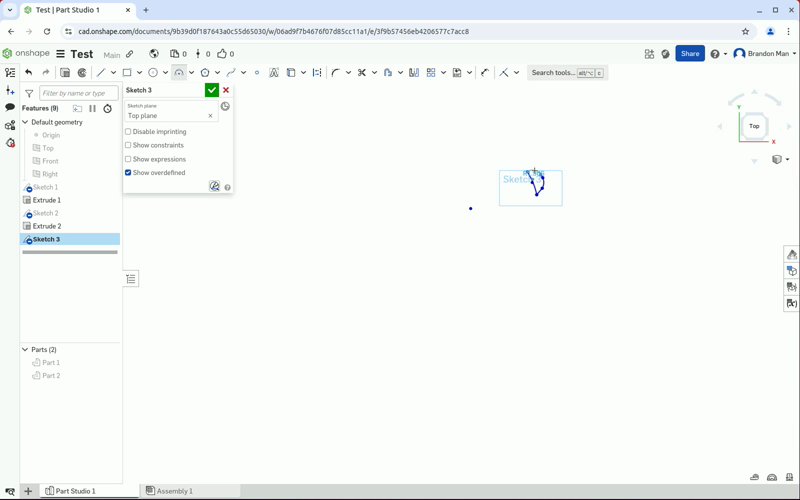
click(534, 170)
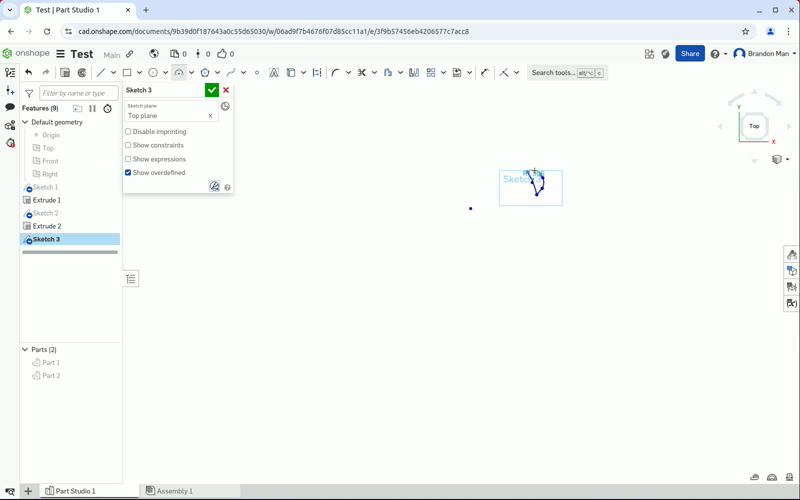
key_up(shift)
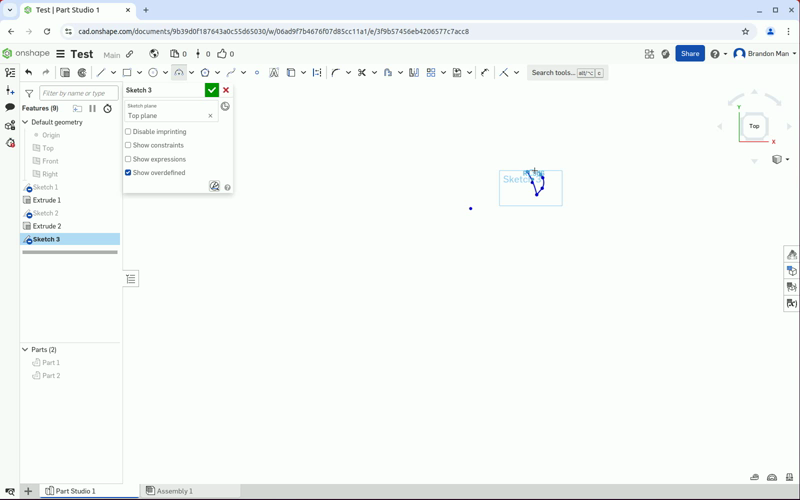
key(esc)
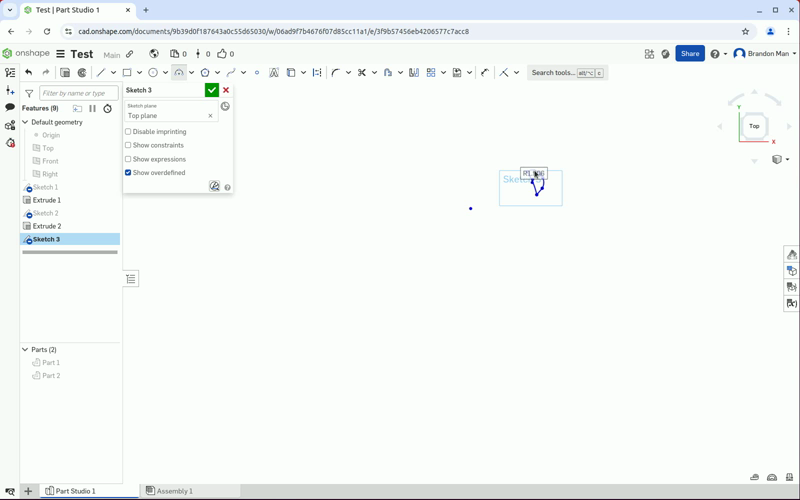
mouse_move(536, 180)
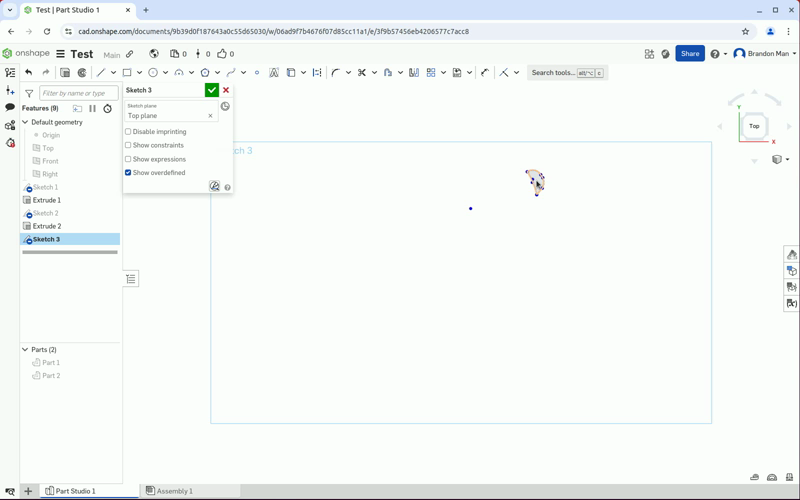
scroll(6)
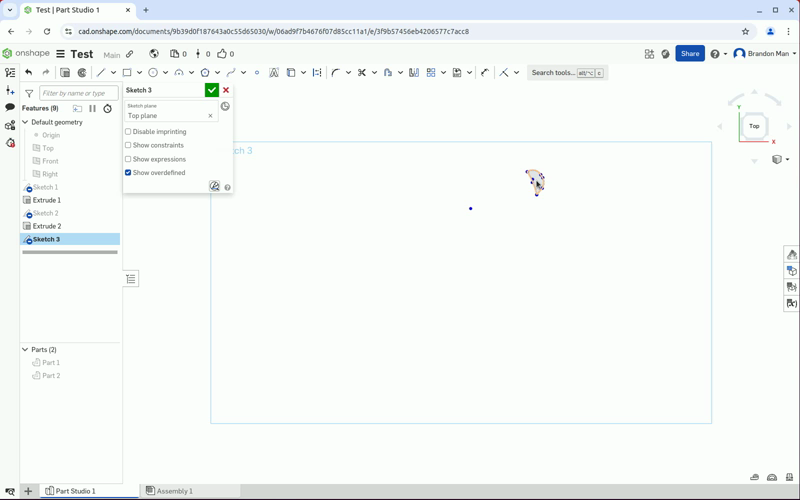
scroll(6)
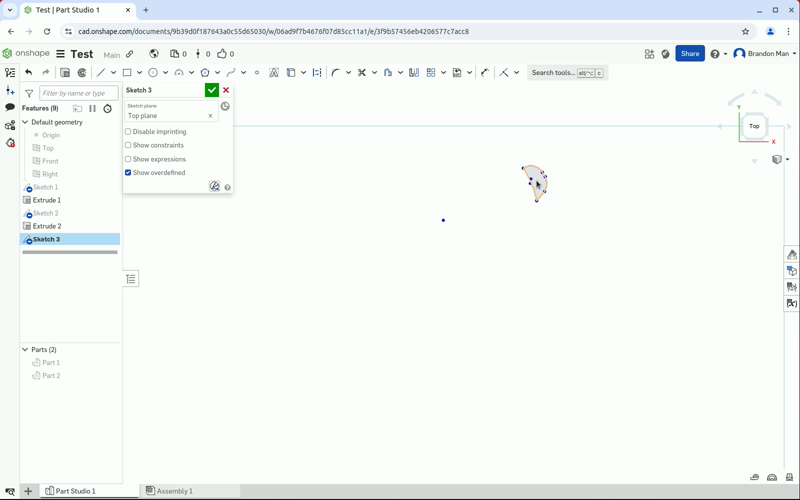
scroll(6)
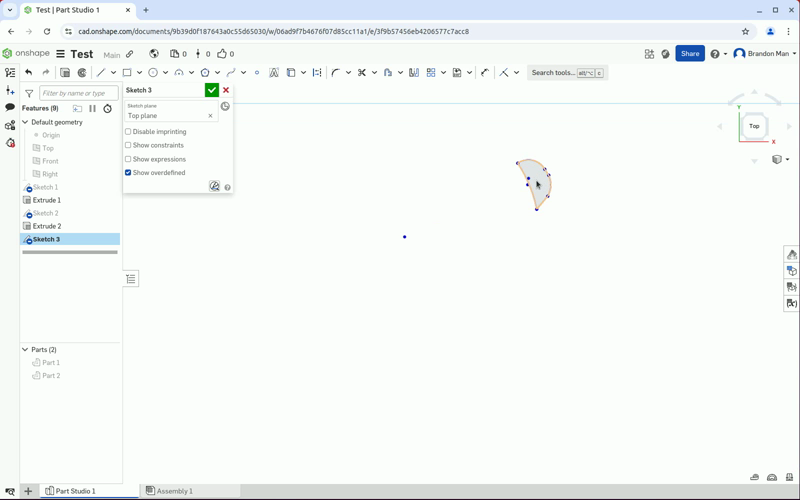
scroll(6)
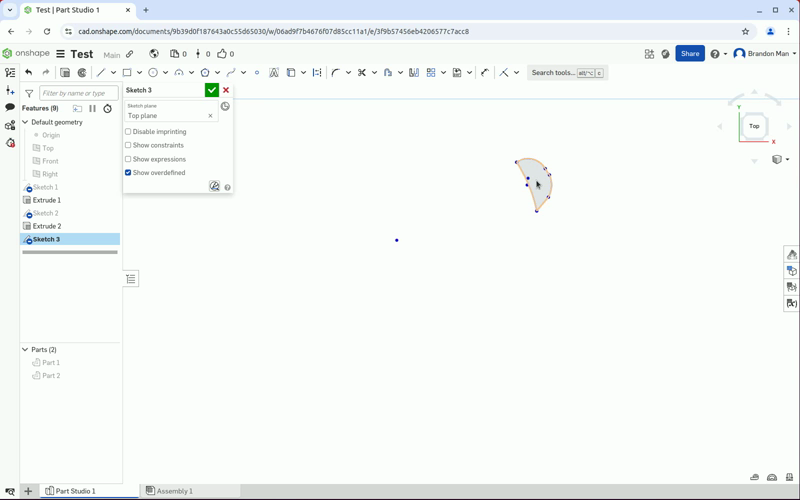
scroll(6)
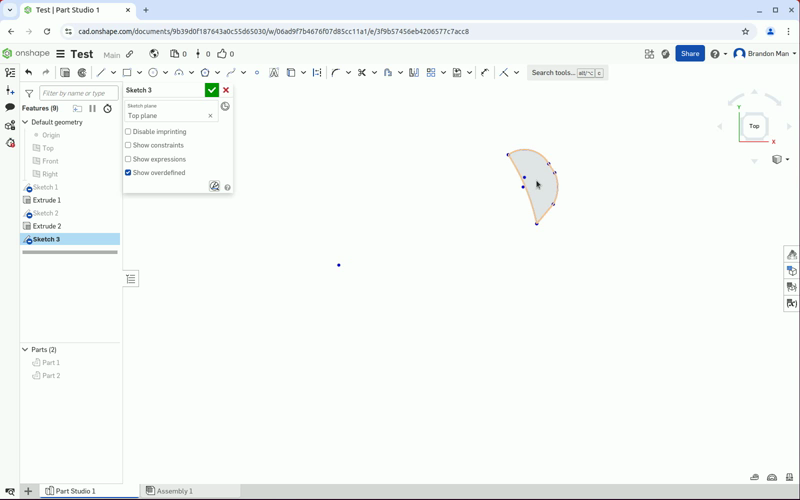
scroll(6)
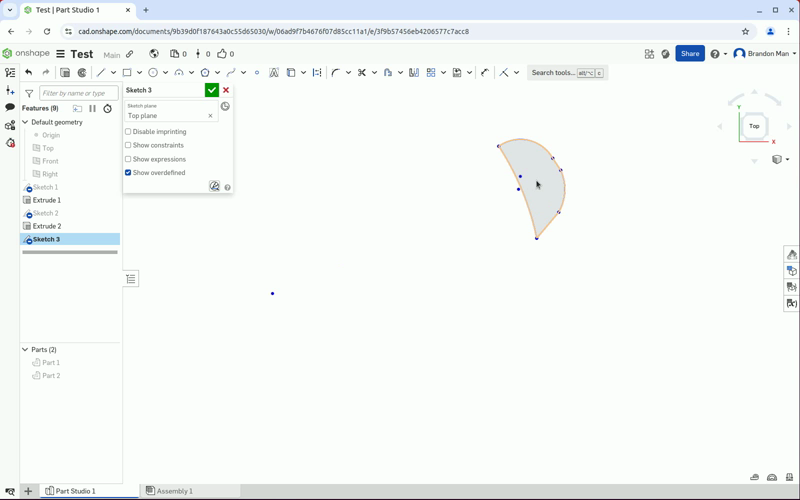
scroll(6)
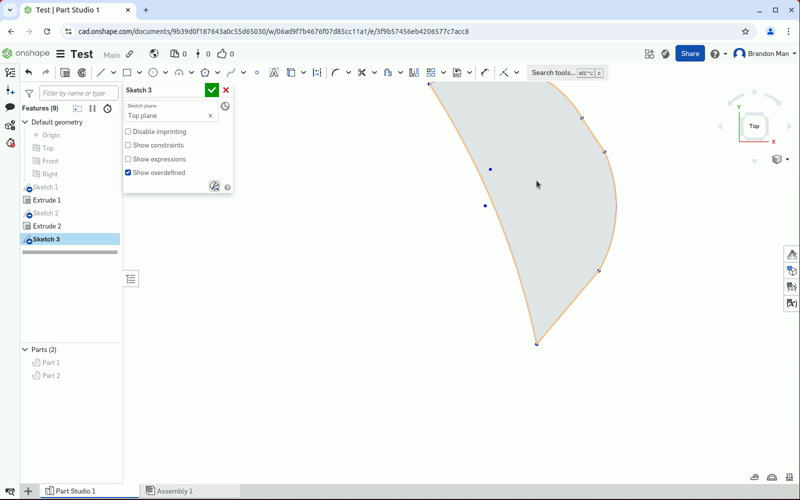
click(536, 180)
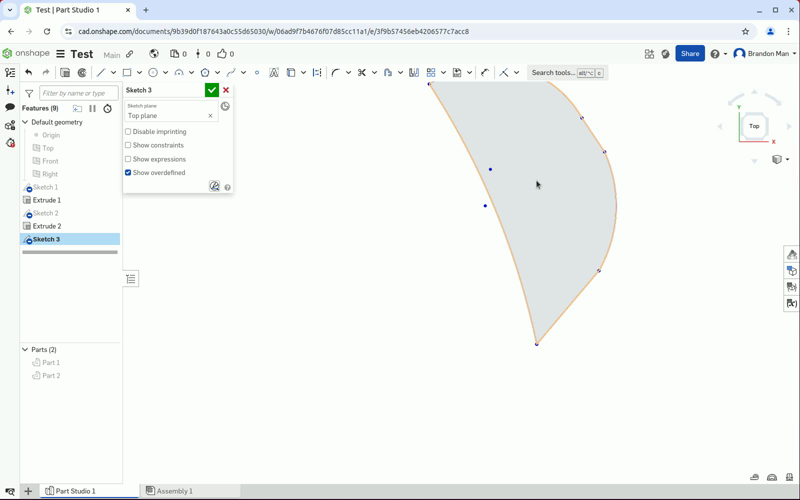
scroll(-6)
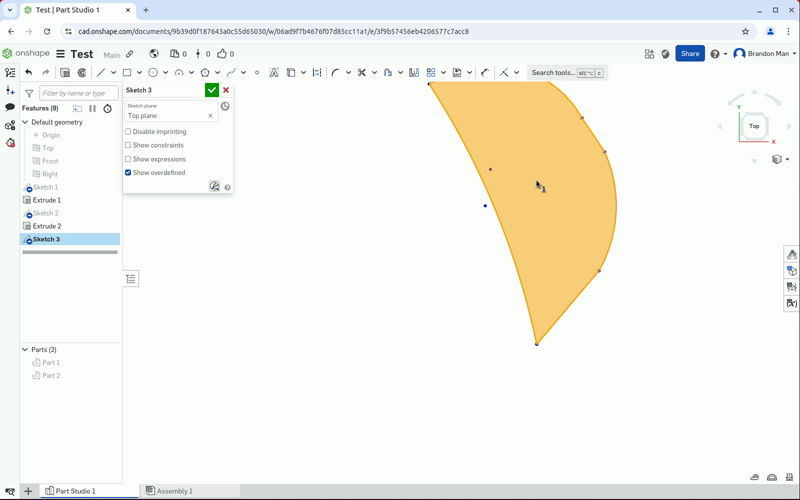
scroll(-6)
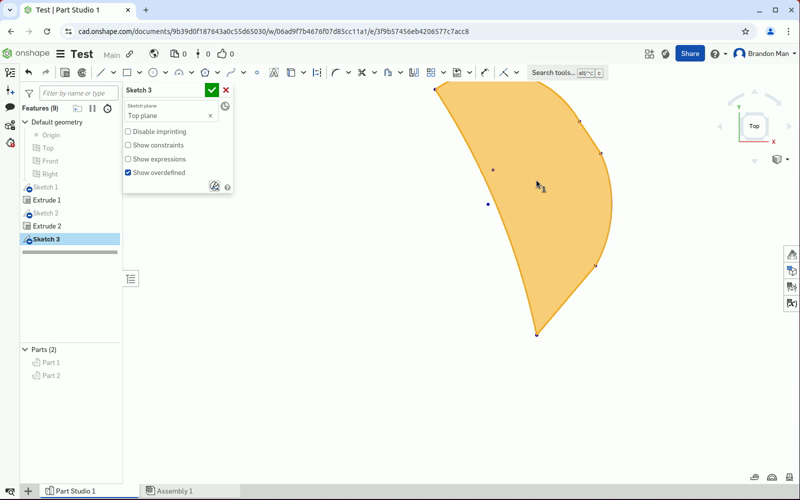
scroll(-6)
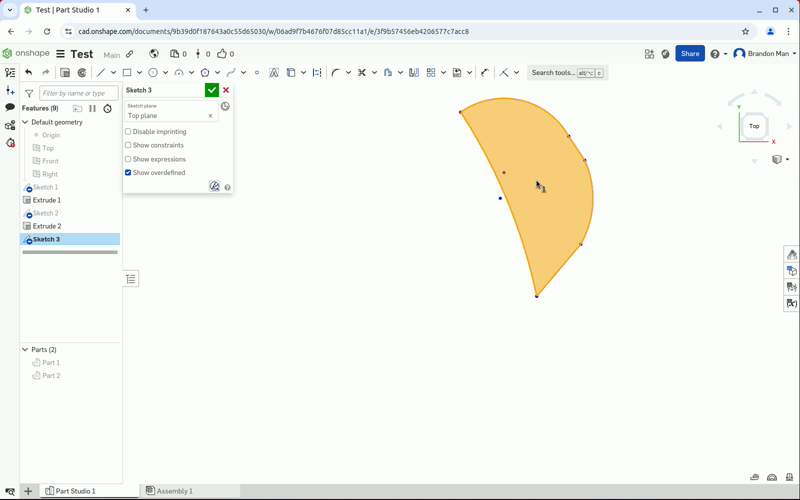
scroll(-6)
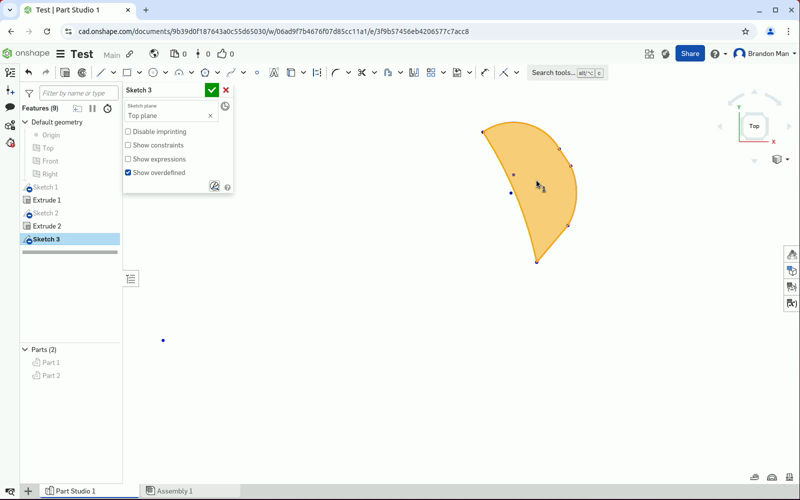
scroll(-6)
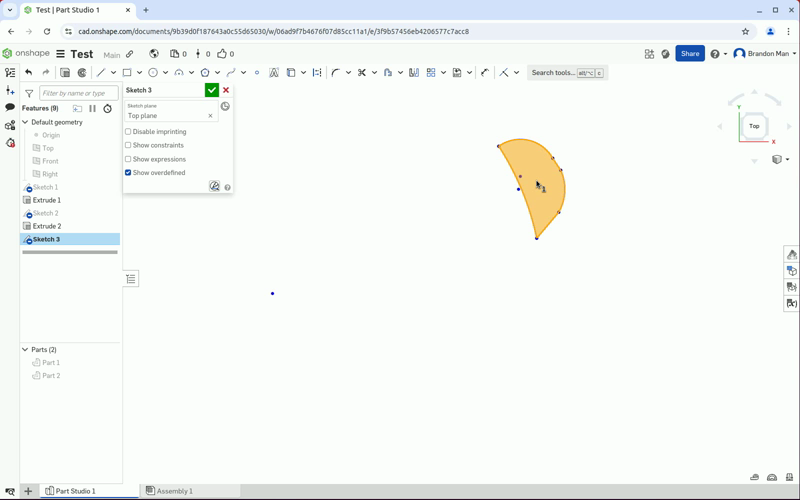
scroll(-6)
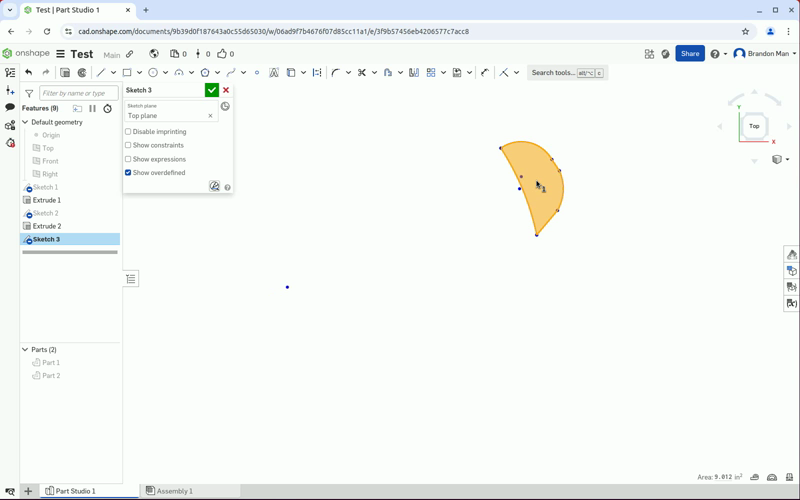
scroll(-6)
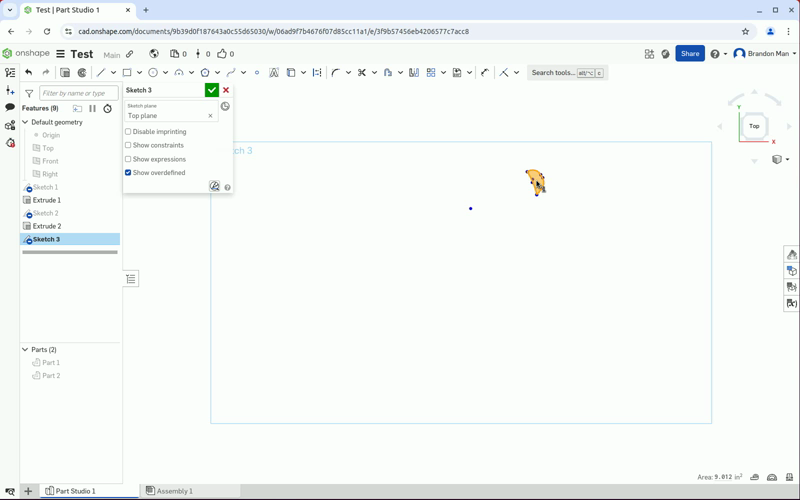
mouse_move(73, 352)
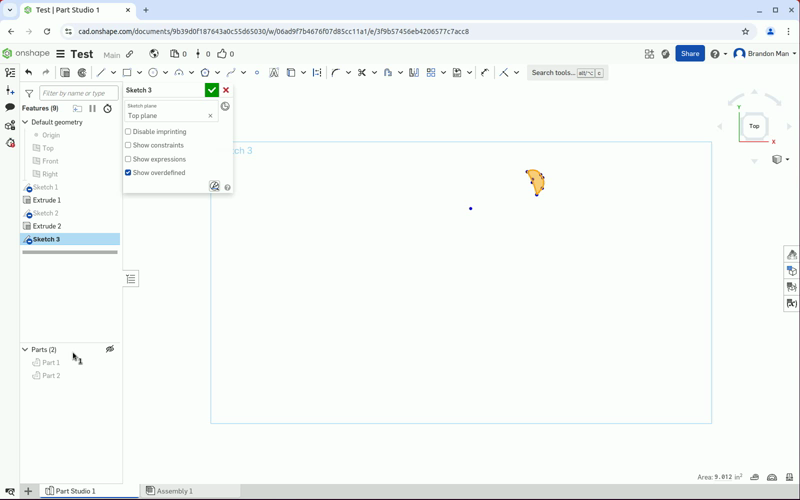
key(shift+y)
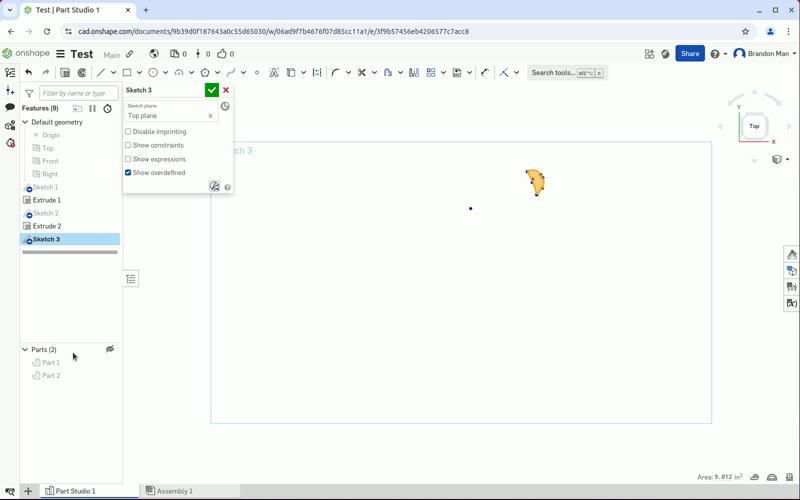
key(shift+e)
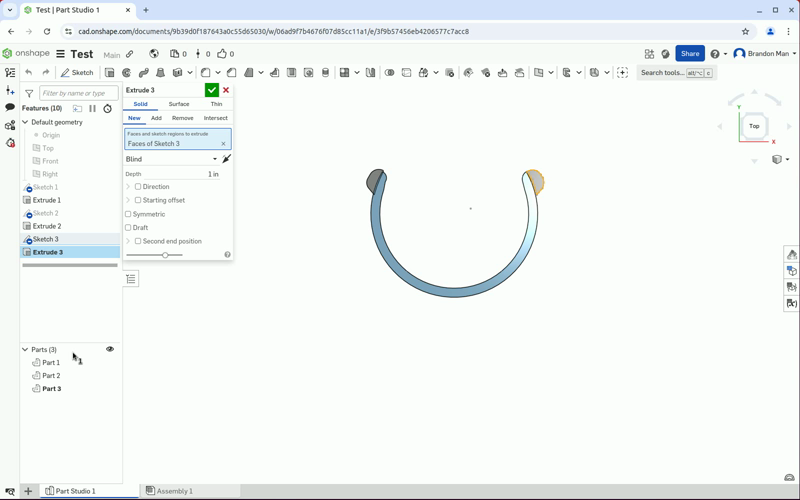
mouse_move(143, 106)
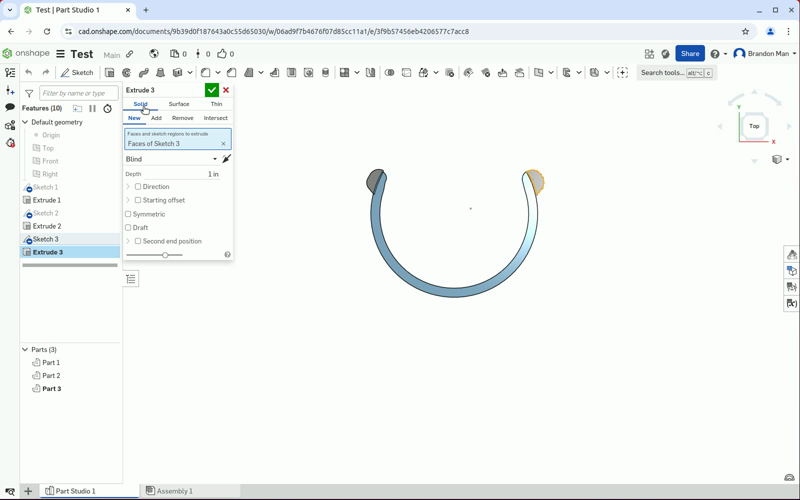
click(143, 106)
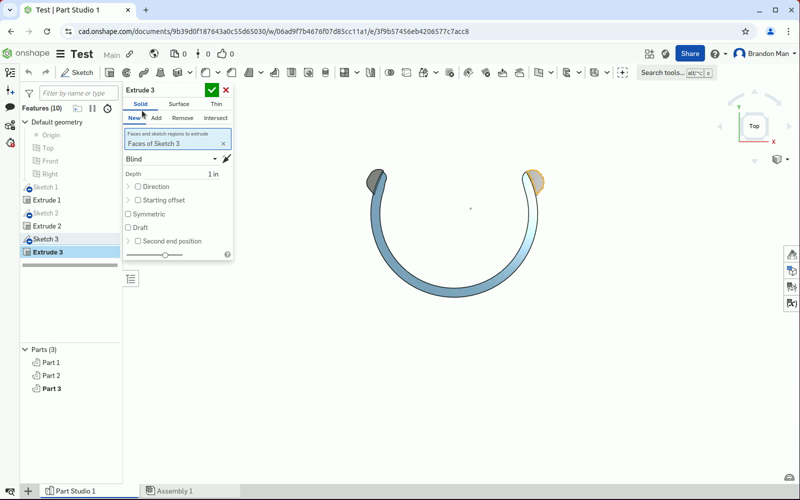
mouse_move(137, 120)
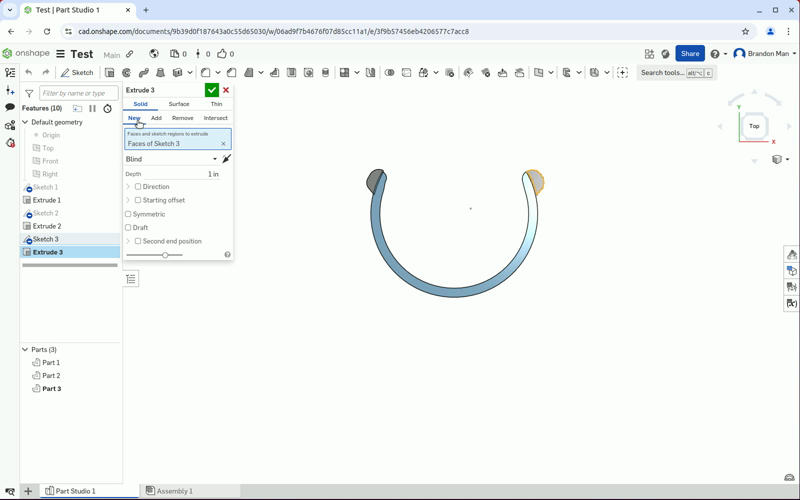
click(137, 120)
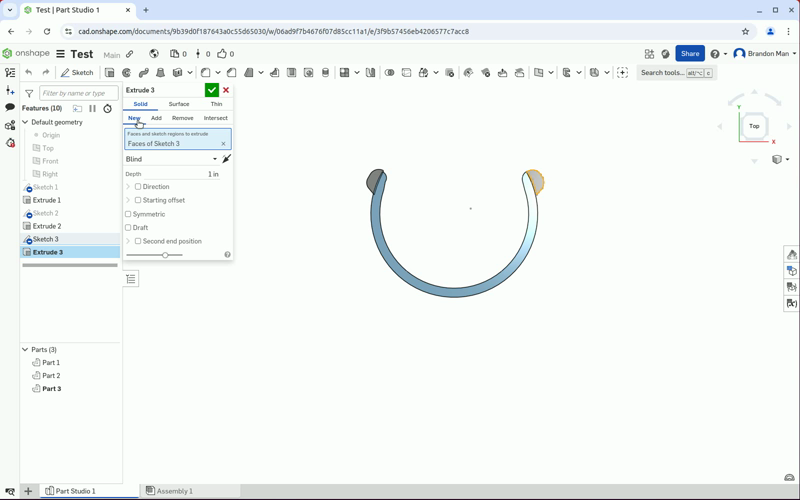
key(tab, 4)
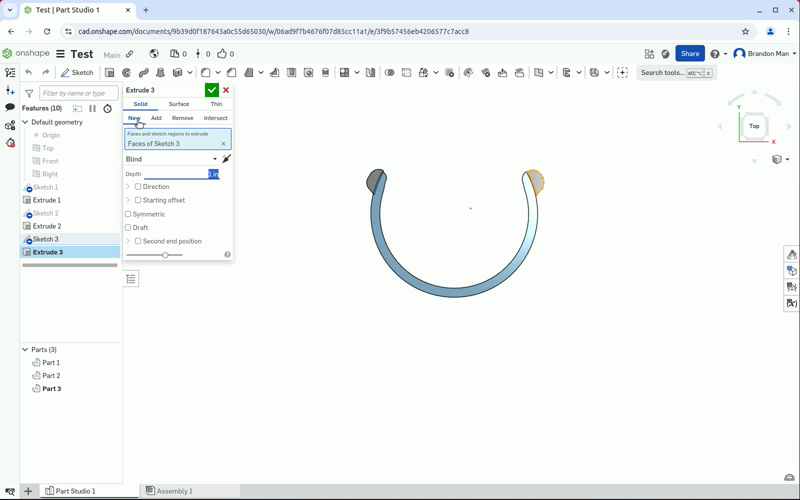
text(6.258)
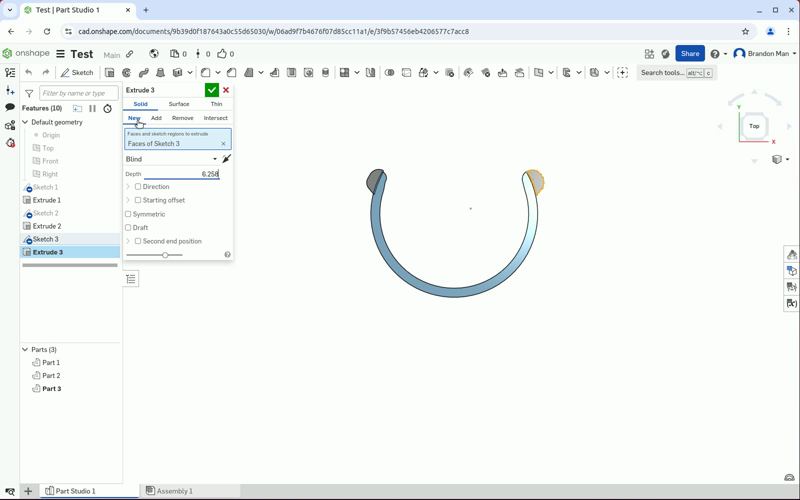
key(enter)
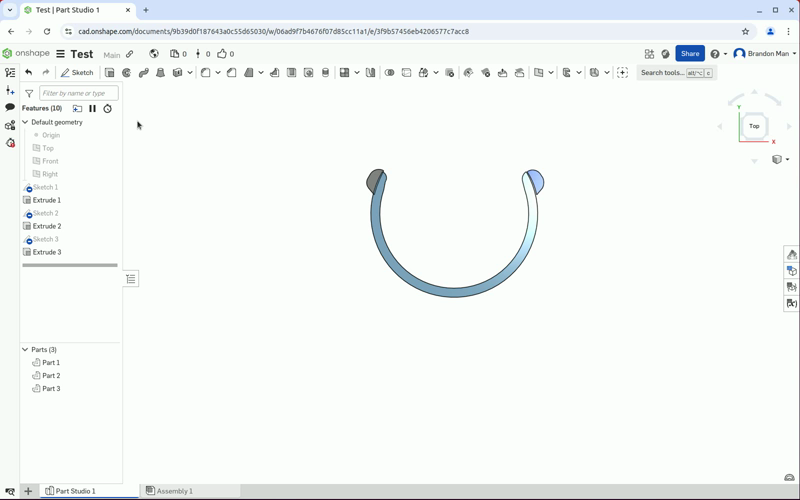
key(shift+h)
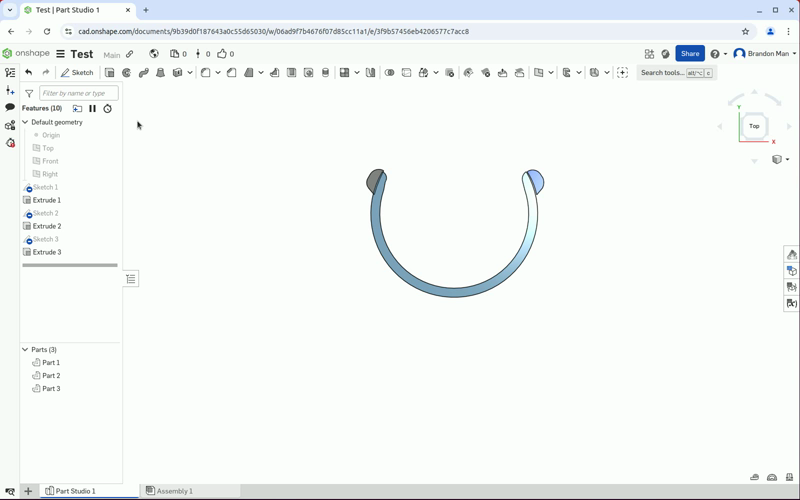
key(shift+h)
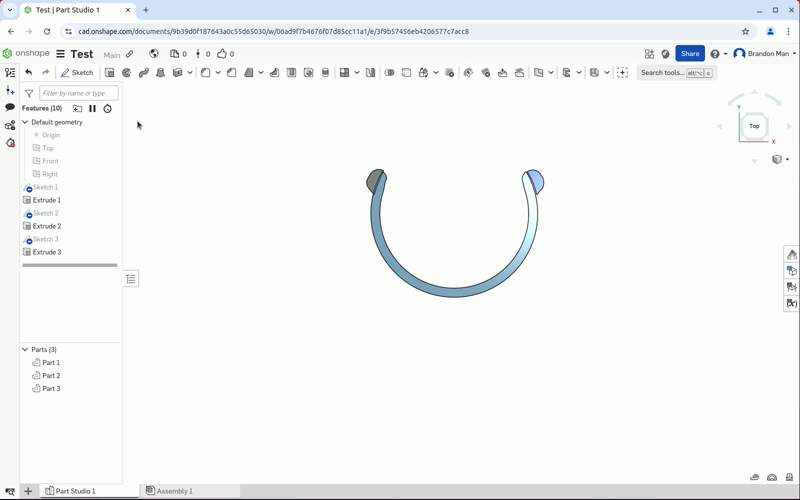
mouse_move(73, 189)
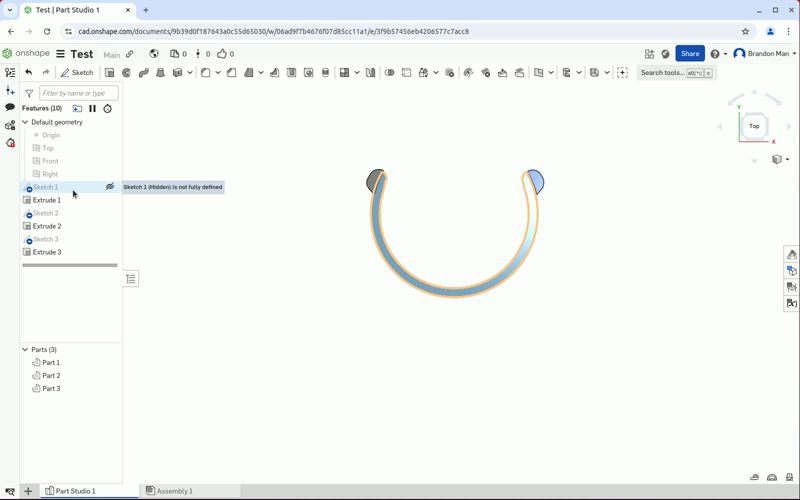
click(73, 189)
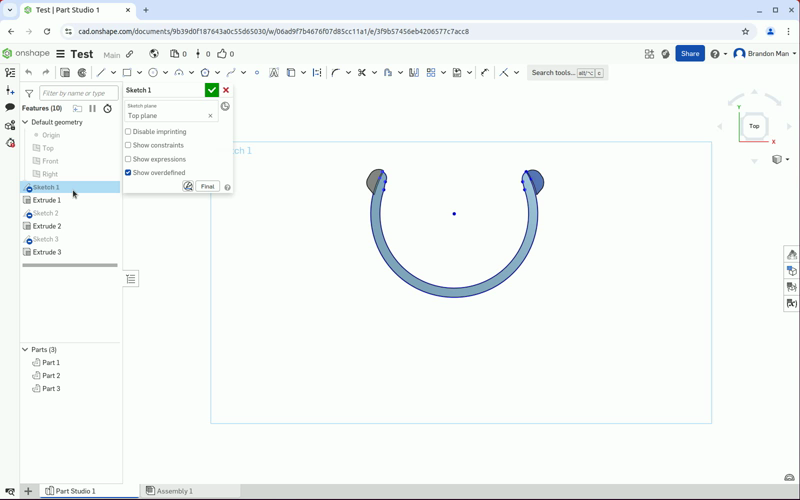
mouse_move(229, 92)
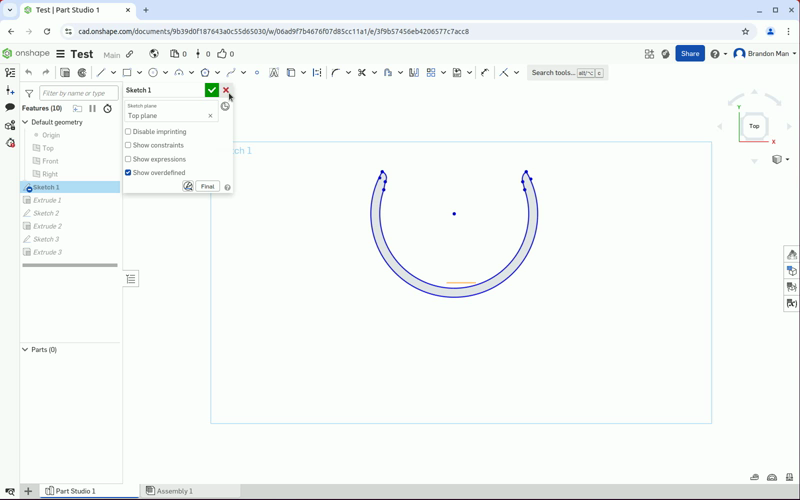
click(229, 92)
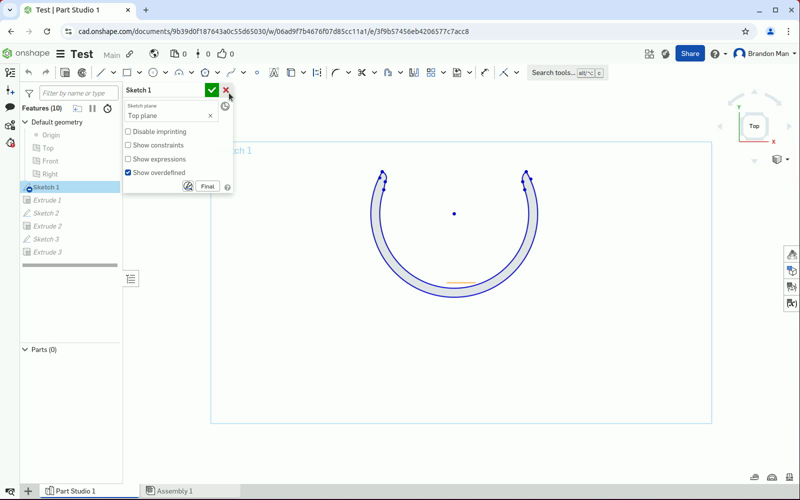
key(shift+s)
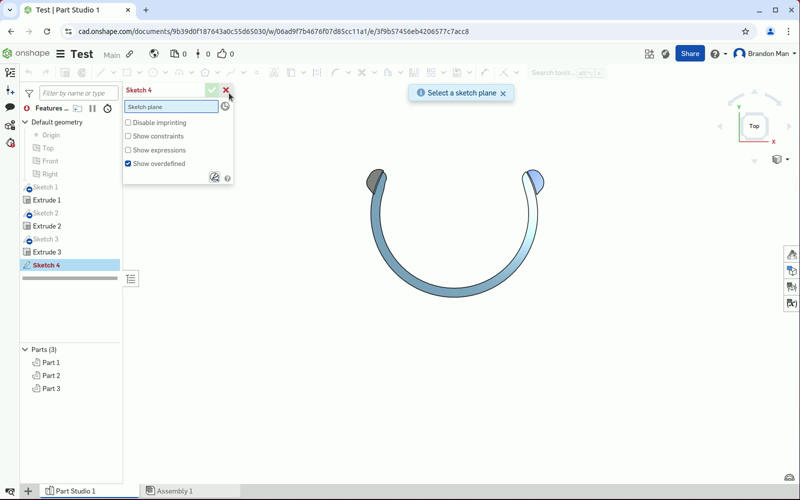
mouse_move(73, 150)
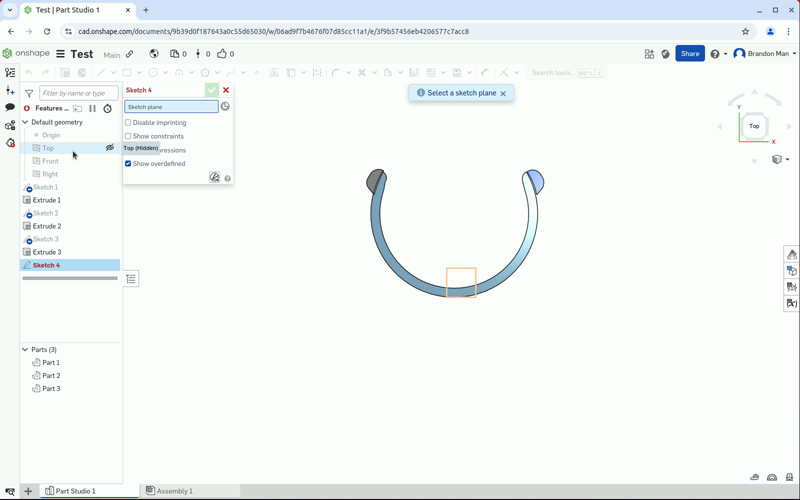
click(73, 150)
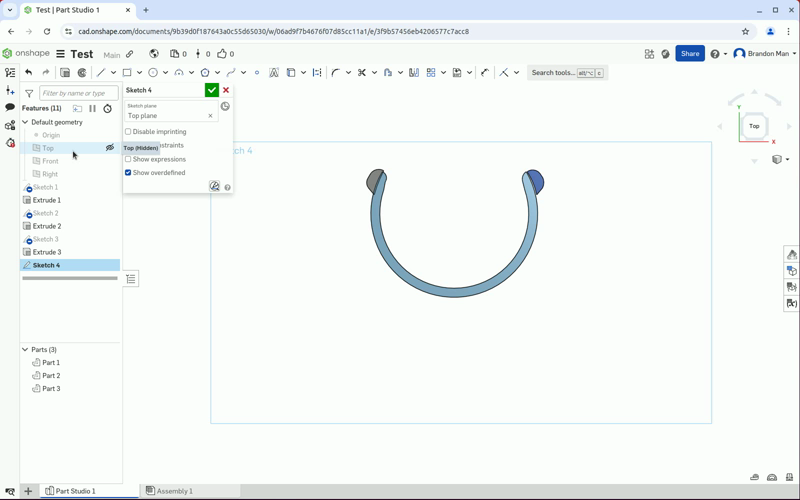
mouse_move(73, 352)
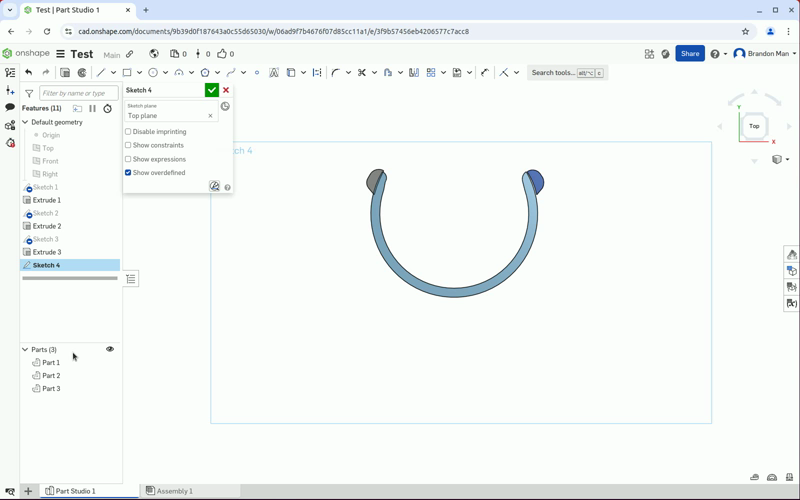
key(y)
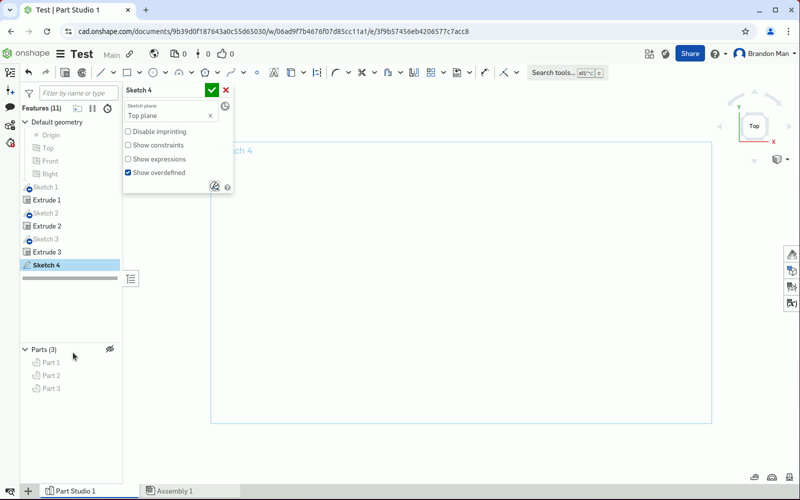
key(l)
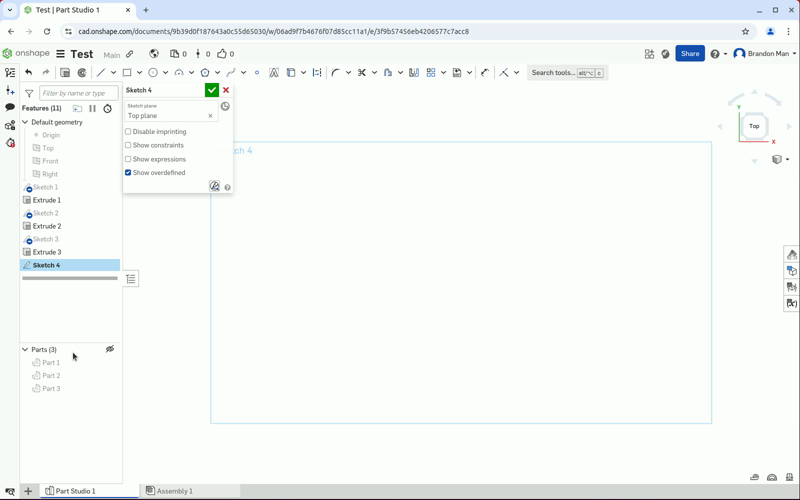
key_down(shift)
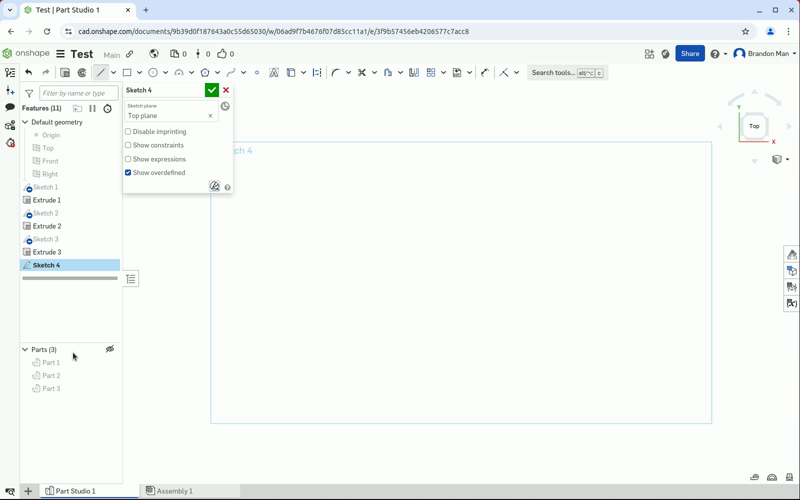
mouse_move(356, 332)
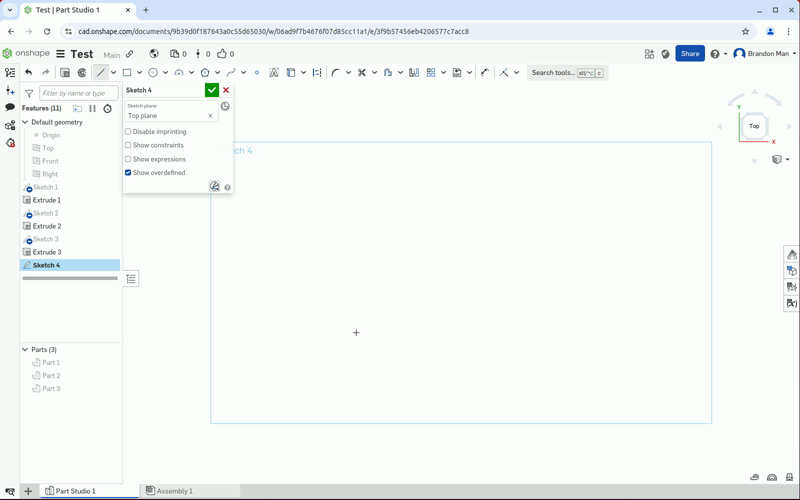
click(356, 332)
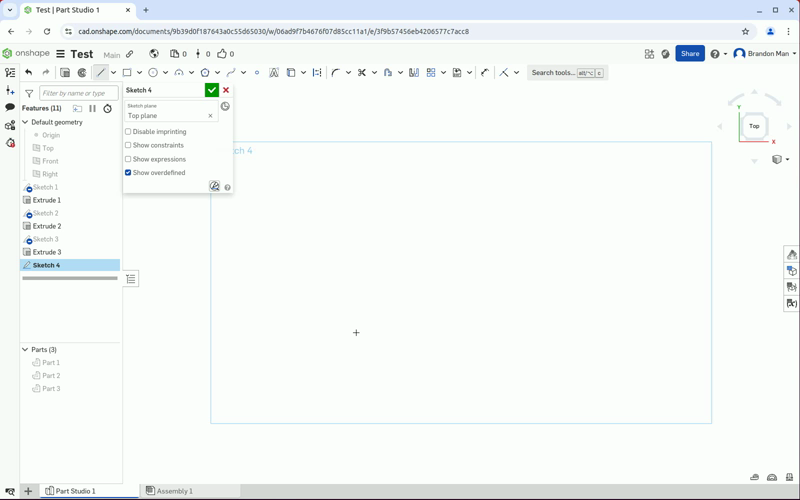
key_up(shift)
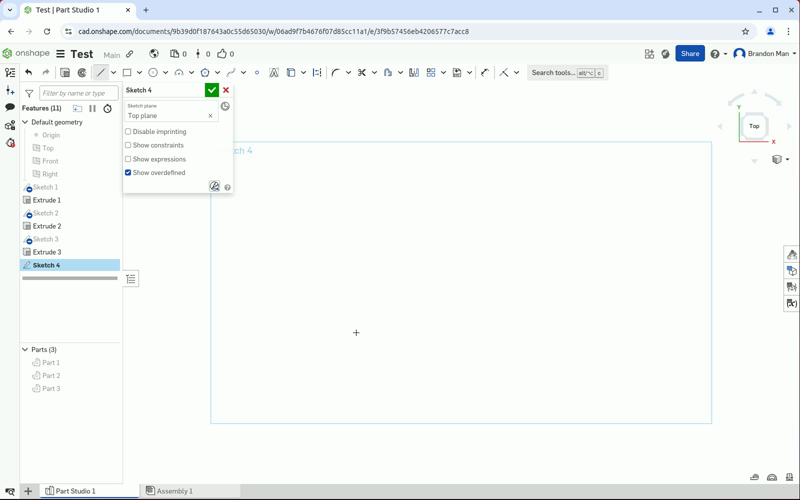
key_down(shift)
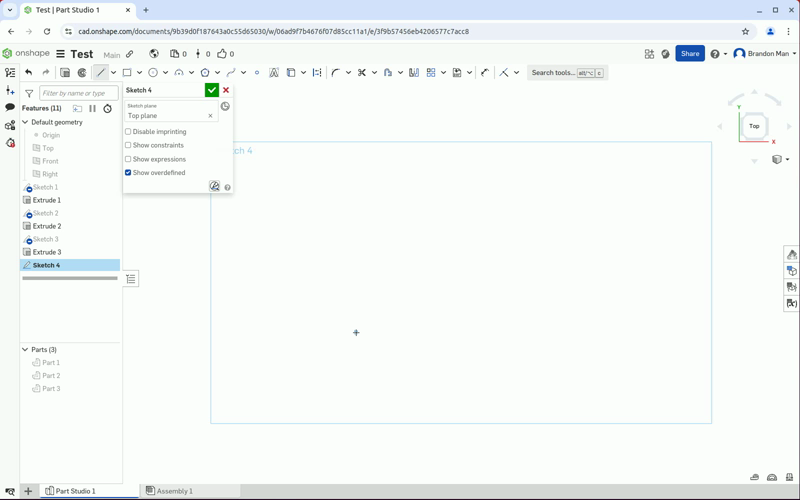
mouse_move(386, 332)
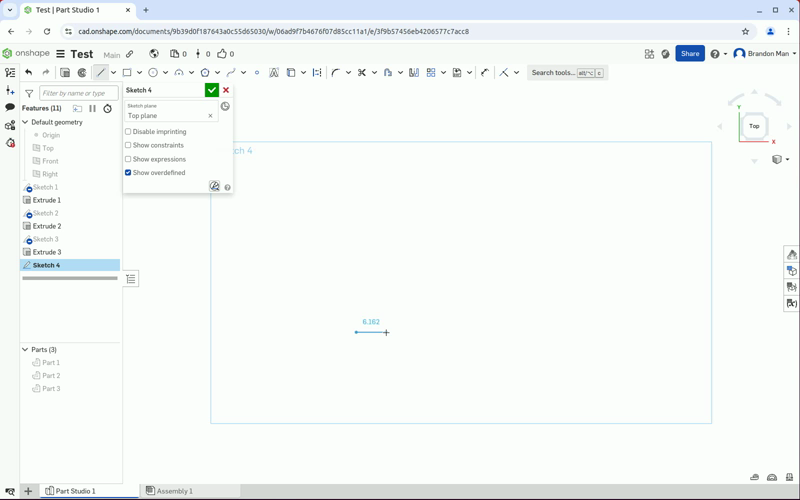
mouse_move(381, 332)
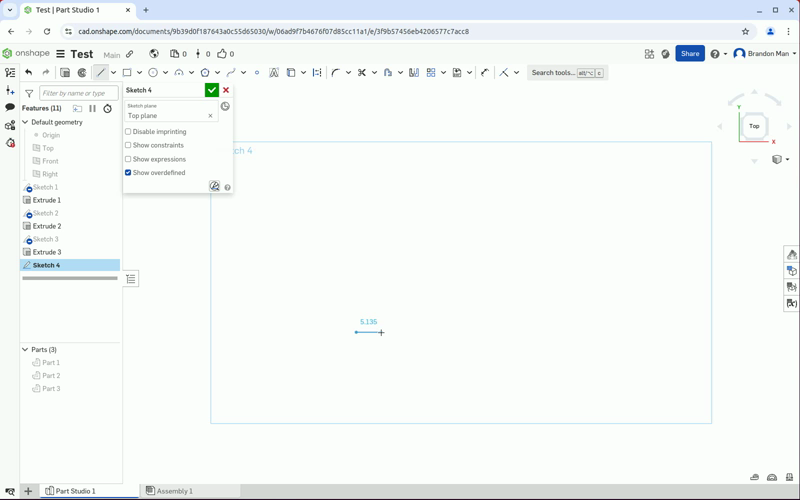
click(381, 332)
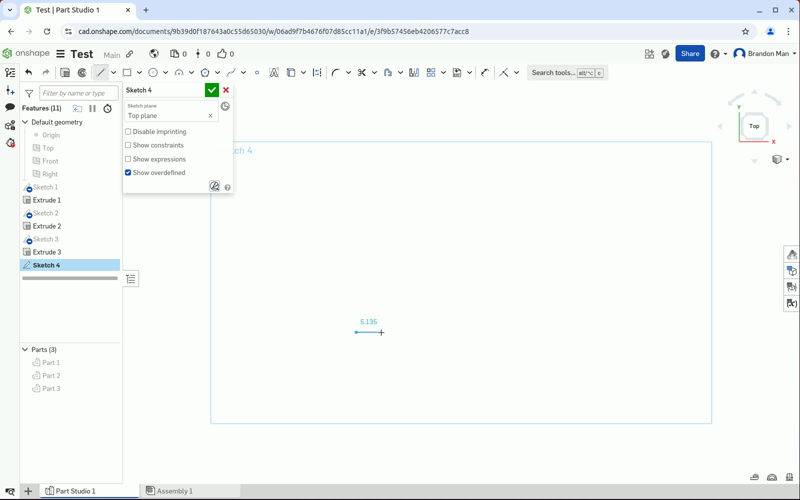
key_up(shift)
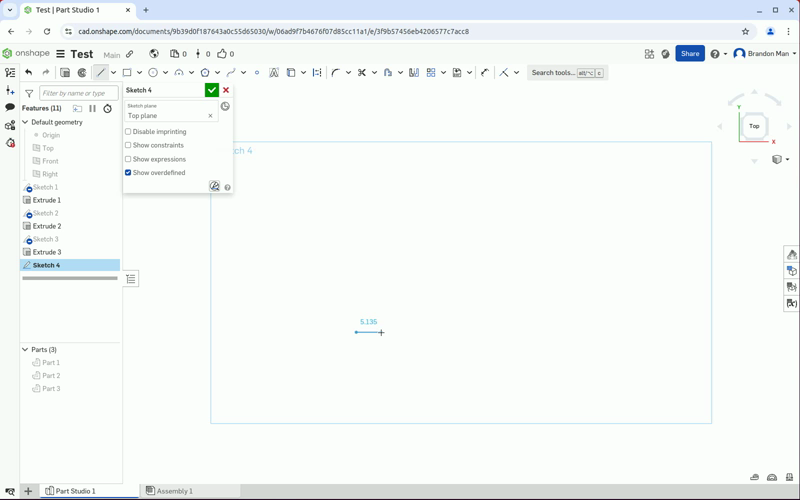
key_down(shift)
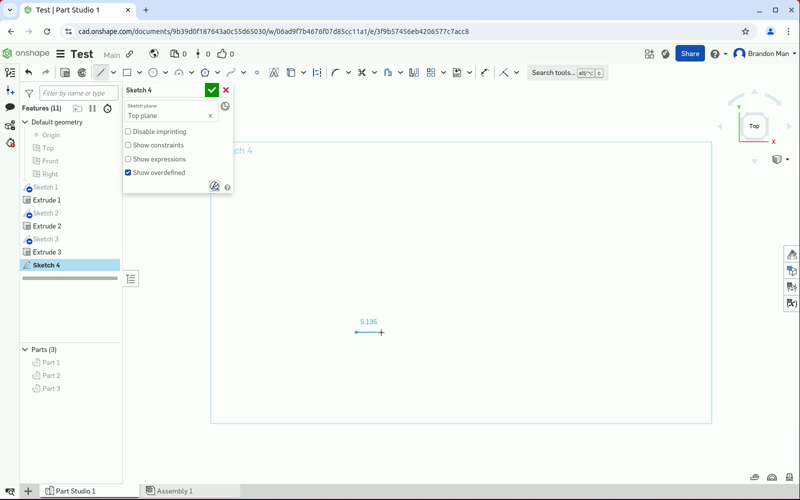
mouse_move(411, 332)
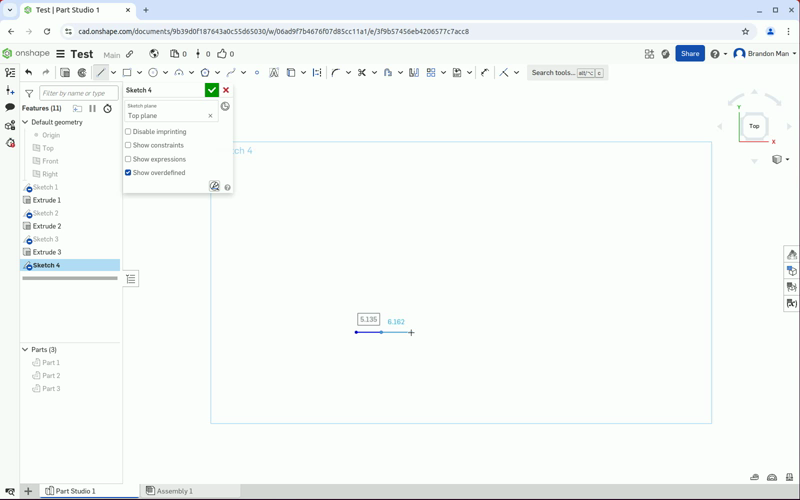
mouse_move(385, 325)
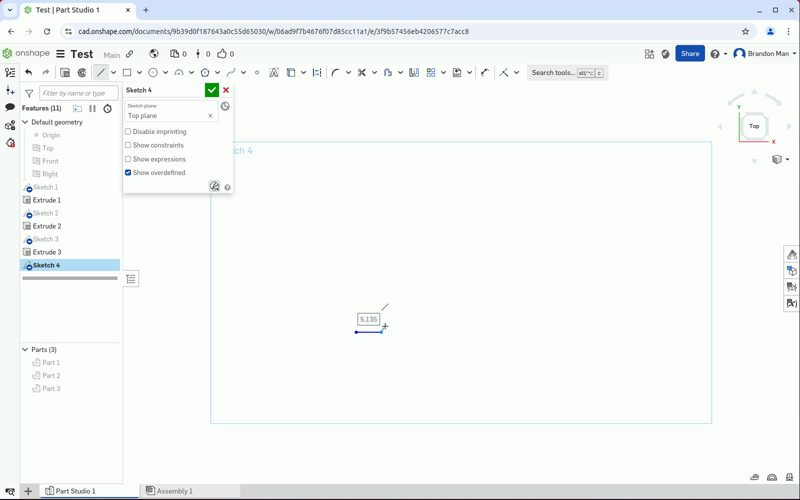
click(385, 325)
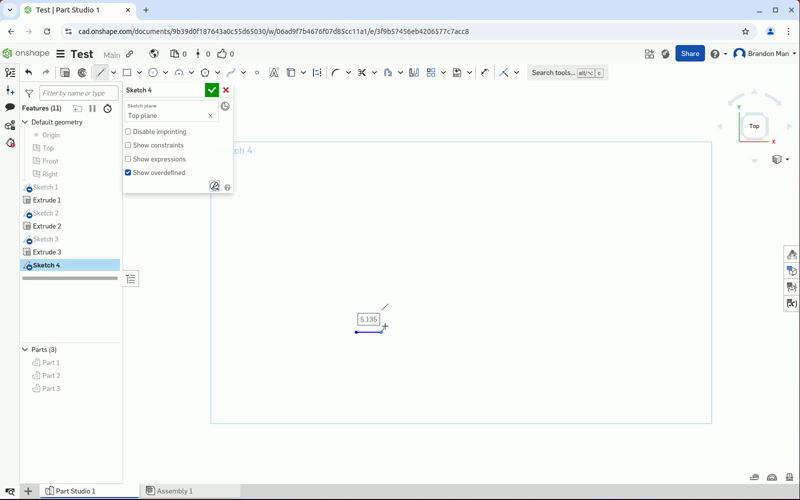
key_up(shift)
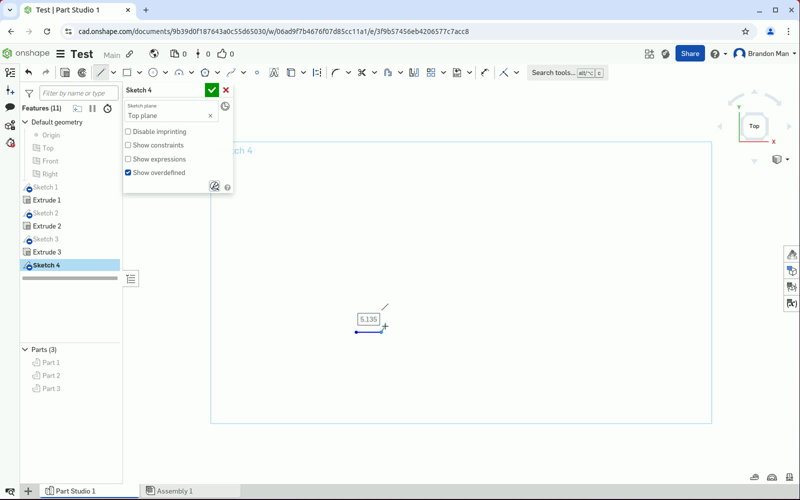
key_down(shift)
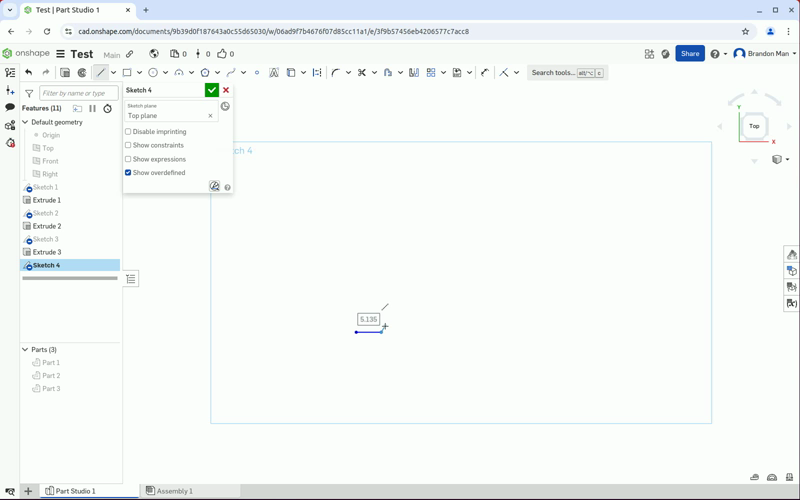
mouse_move(455, 325)
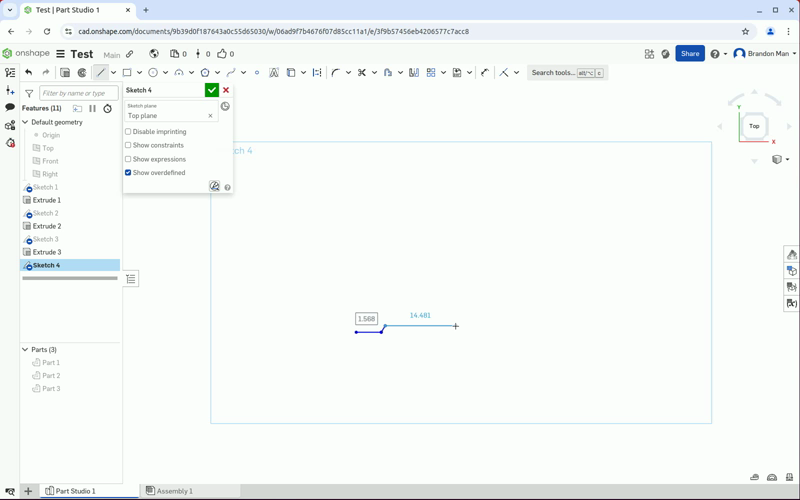
click(455, 325)
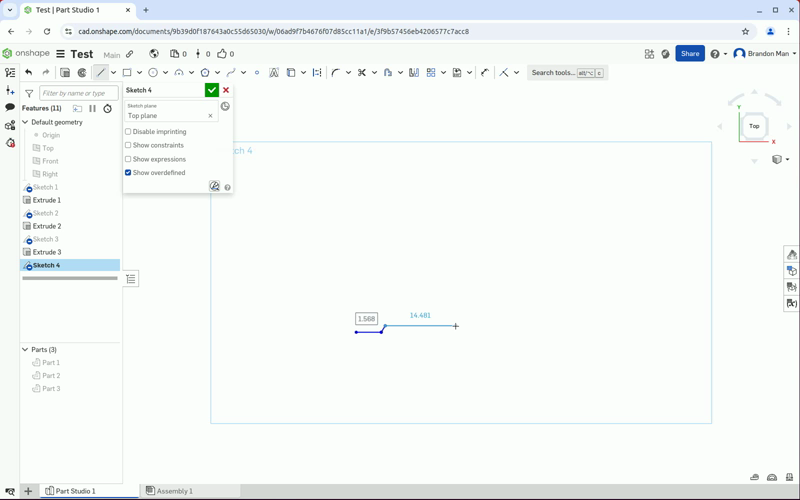
key_up(shift)
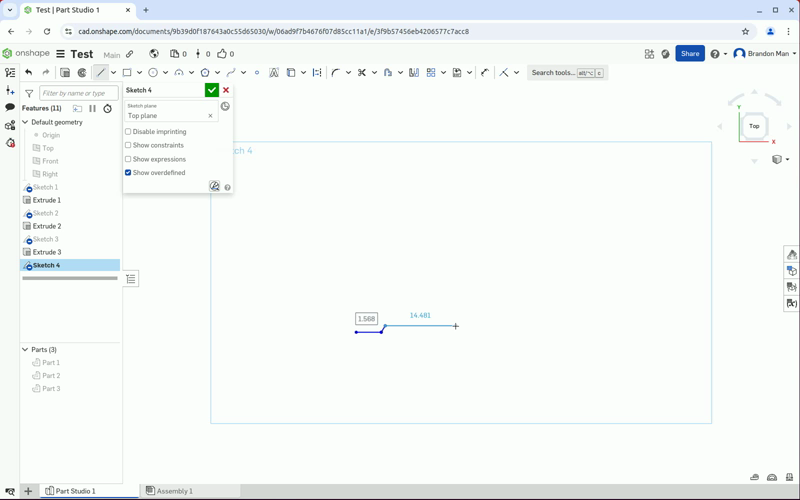
key_down(shift)
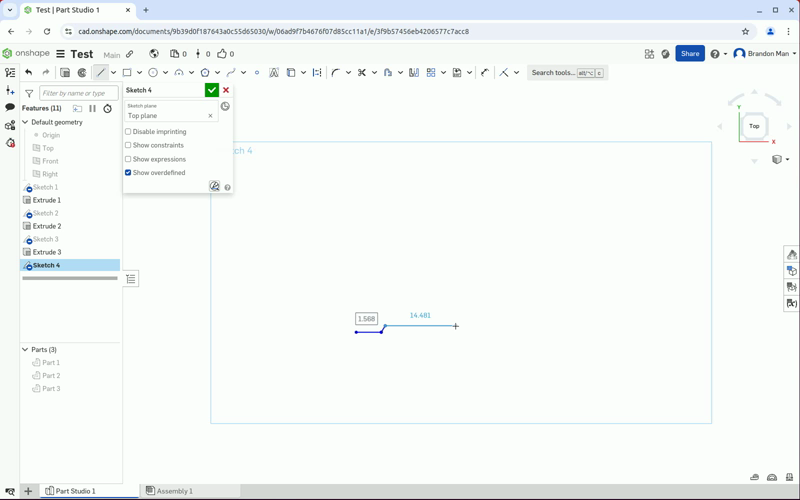
mouse_move(523, 325)
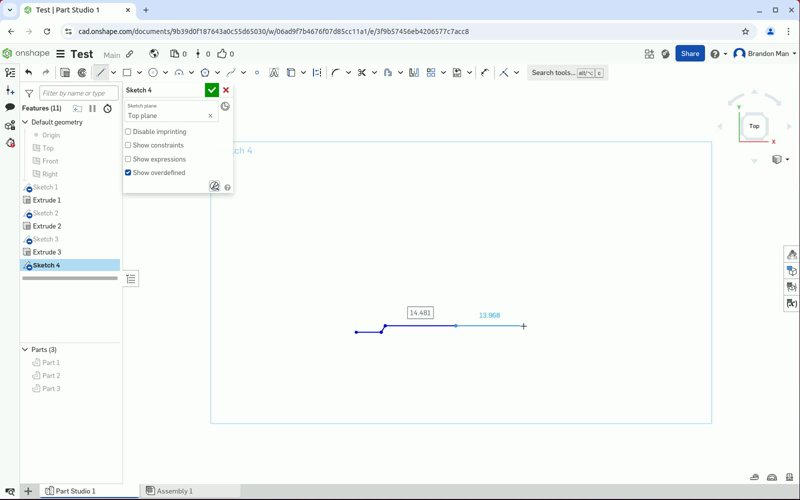
click(523, 325)
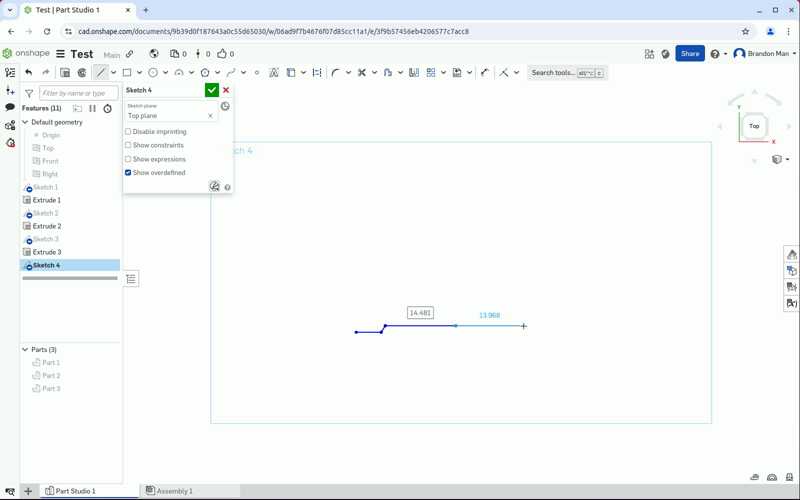
key_up(shift)
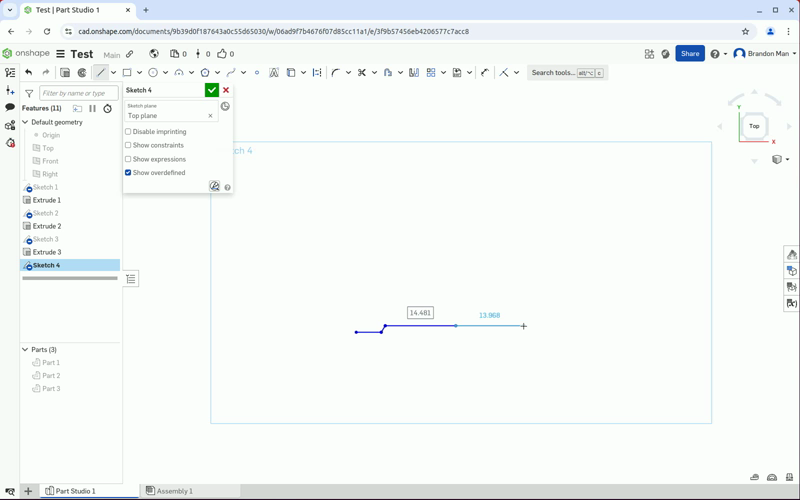
key_down(shift)
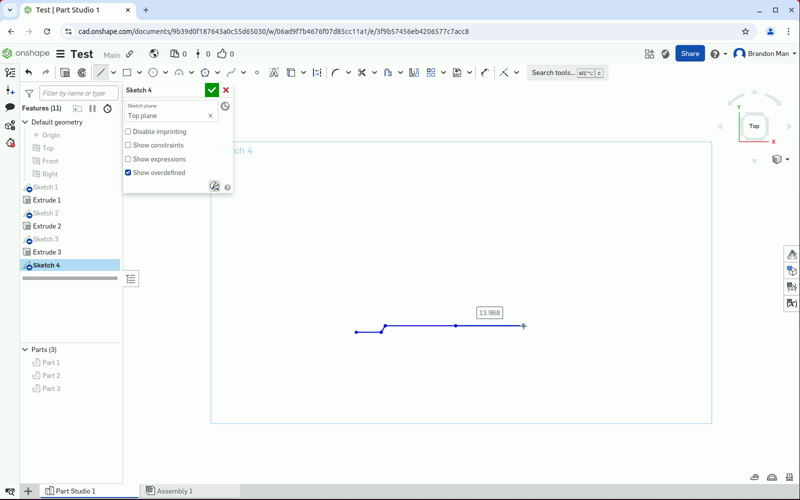
mouse_move(553, 325)
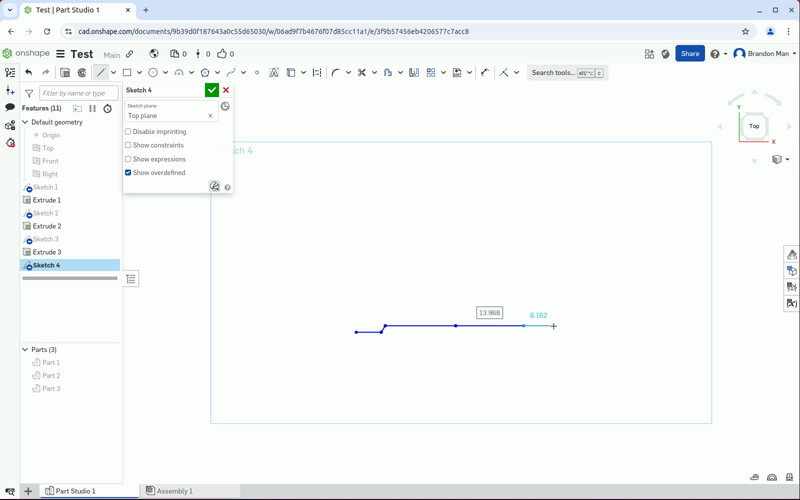
mouse_move(527, 332)
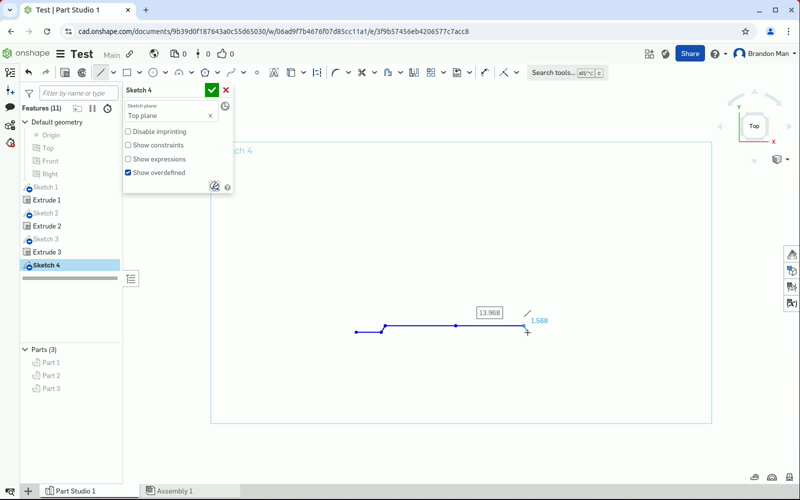
scroll(6)
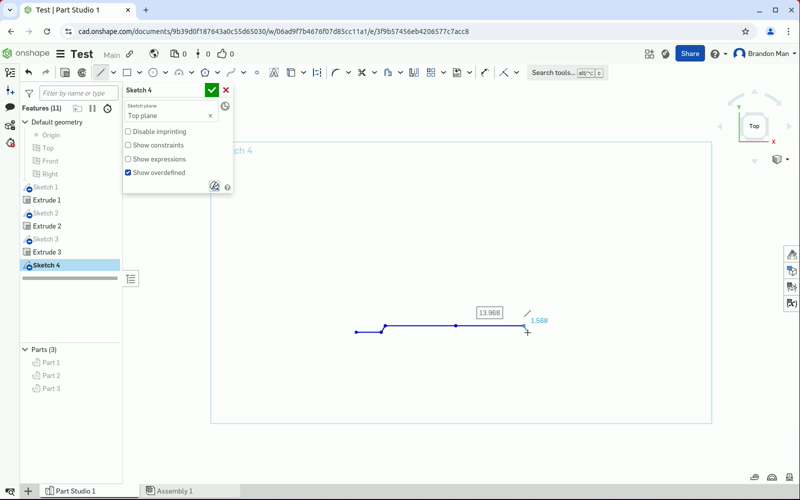
scroll(6)
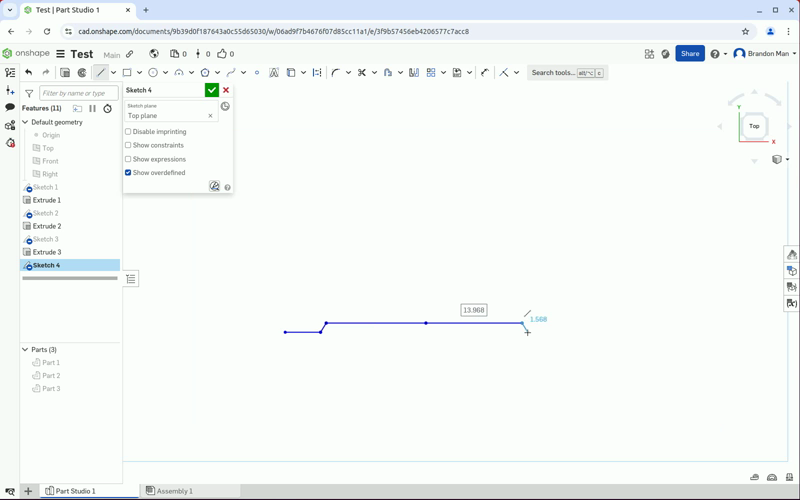
scroll(6)
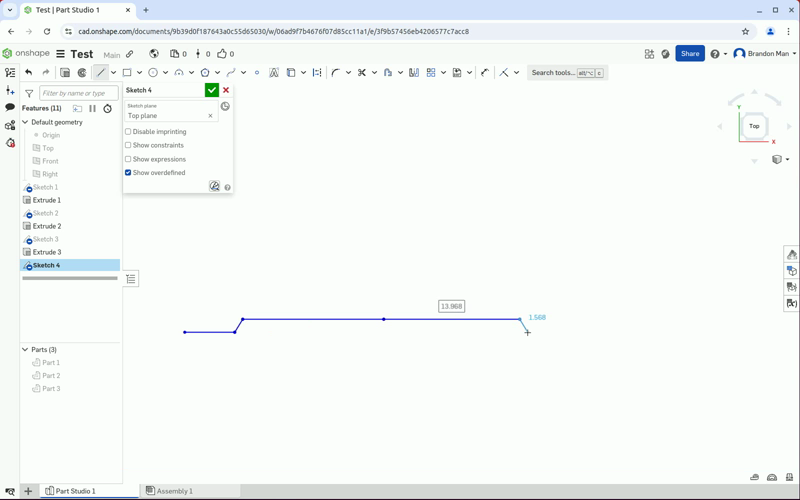
scroll(6)
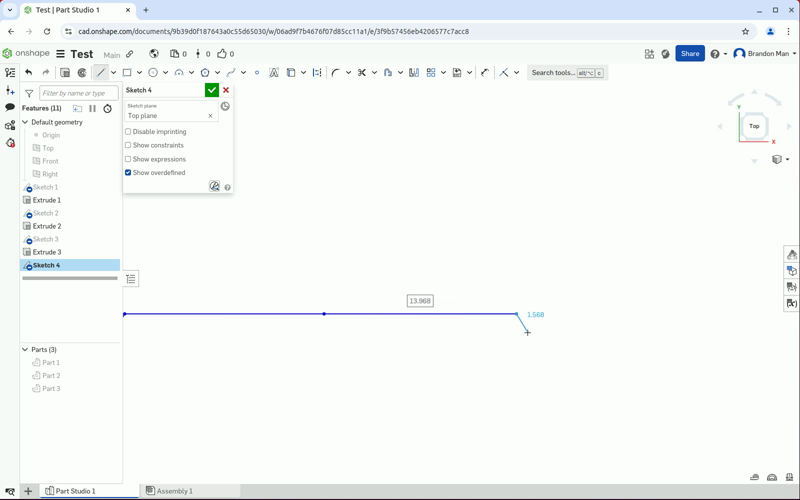
scroll(6)
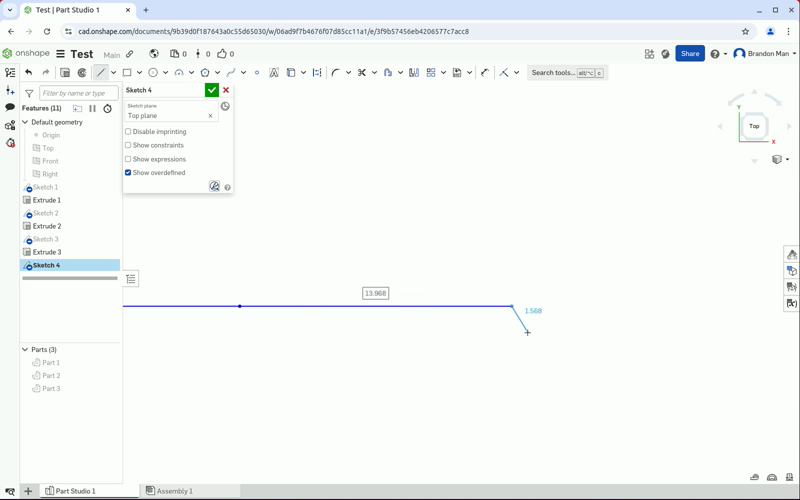
scroll(6)
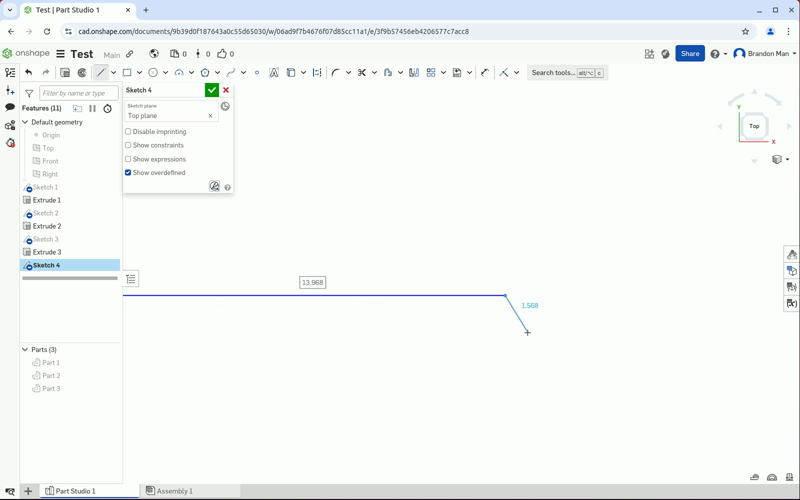
scroll(6)
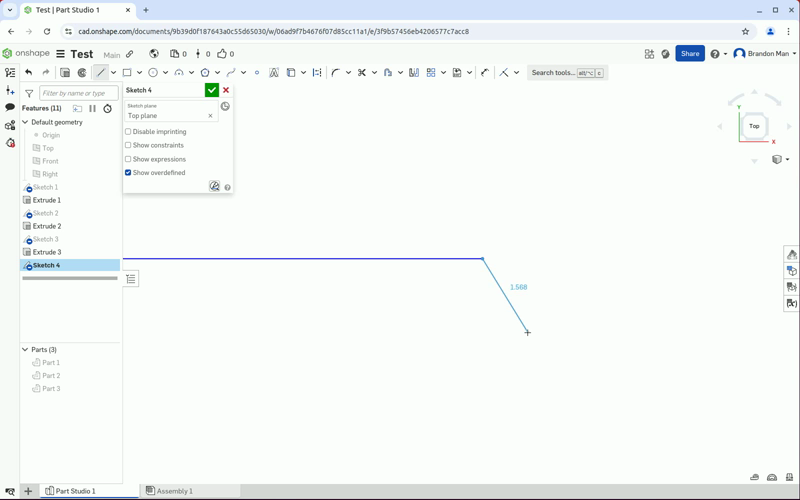
click(527, 332)
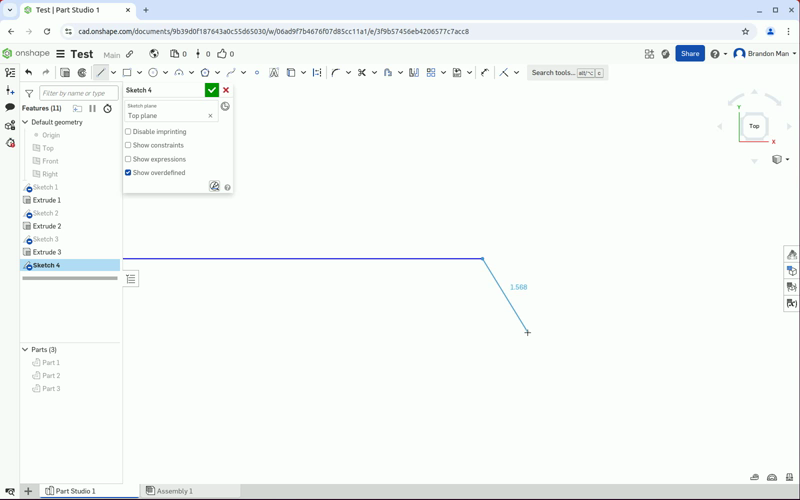
scroll(-6)
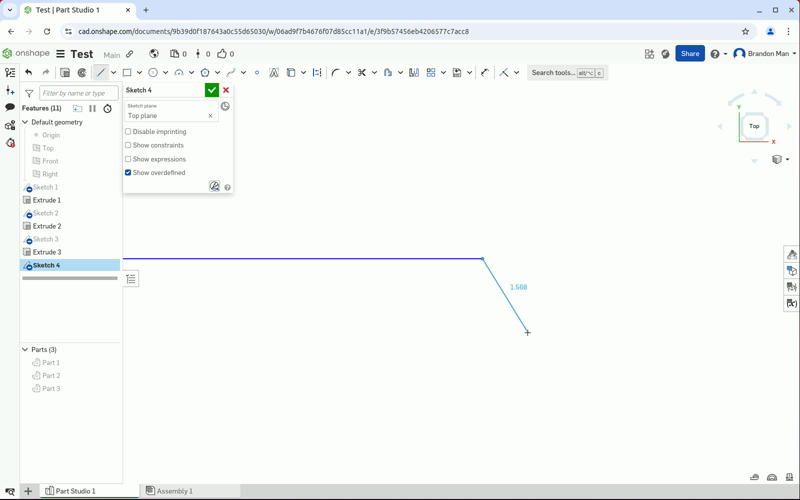
scroll(-6)
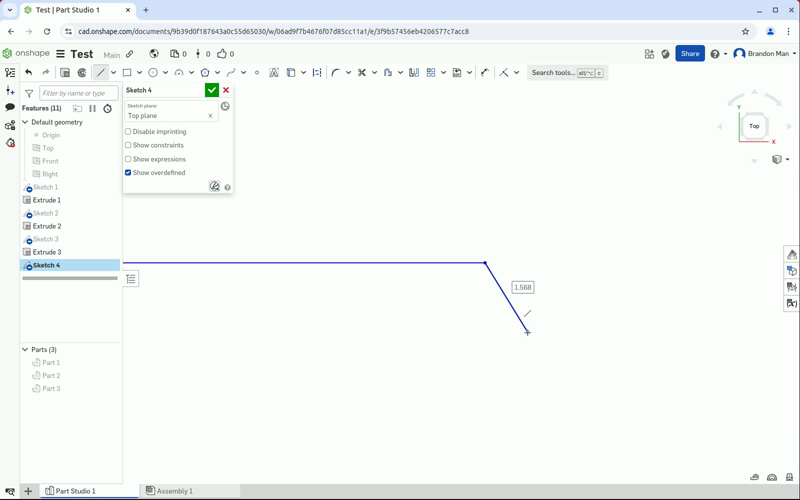
scroll(-6)
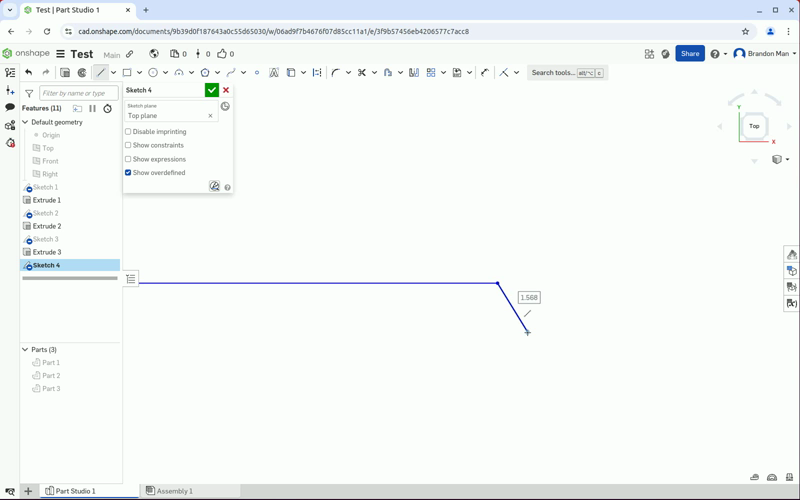
scroll(-6)
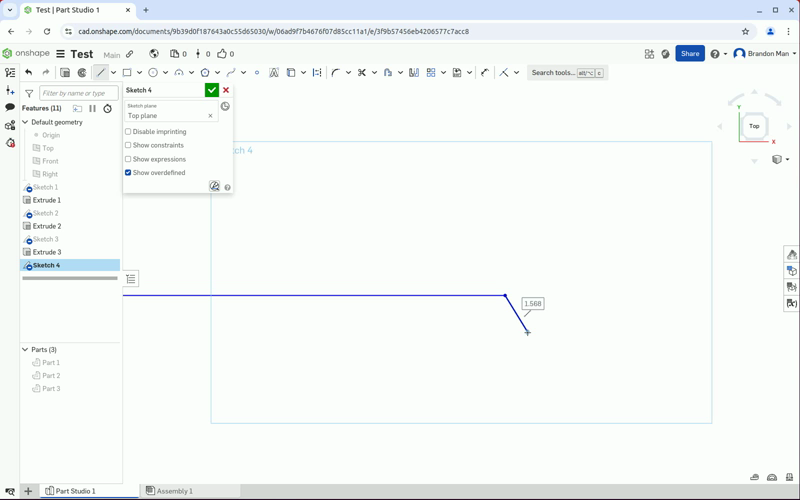
scroll(-6)
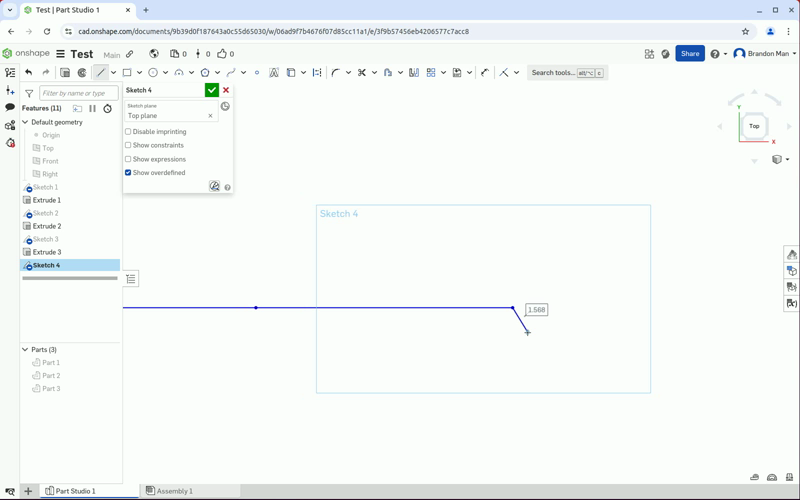
scroll(-6)
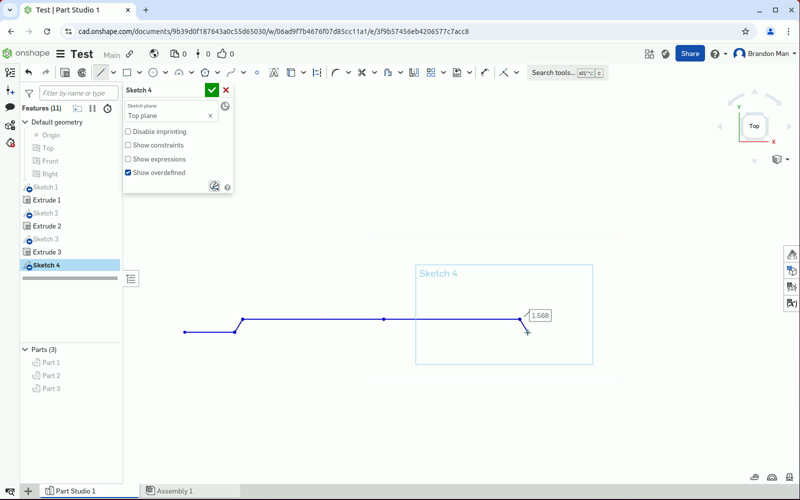
scroll(-6)
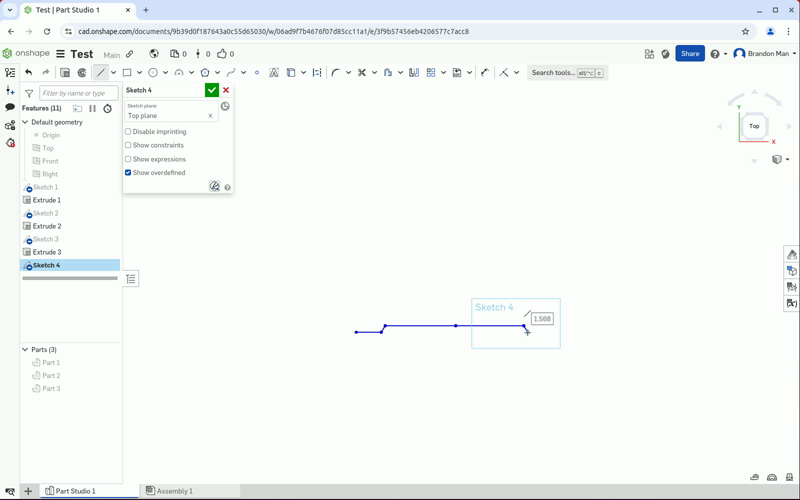
key_up(shift)
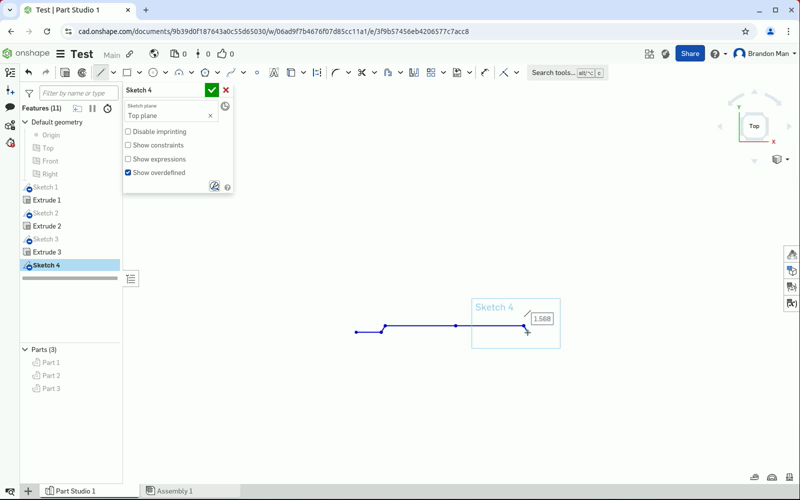
key_down(shift)
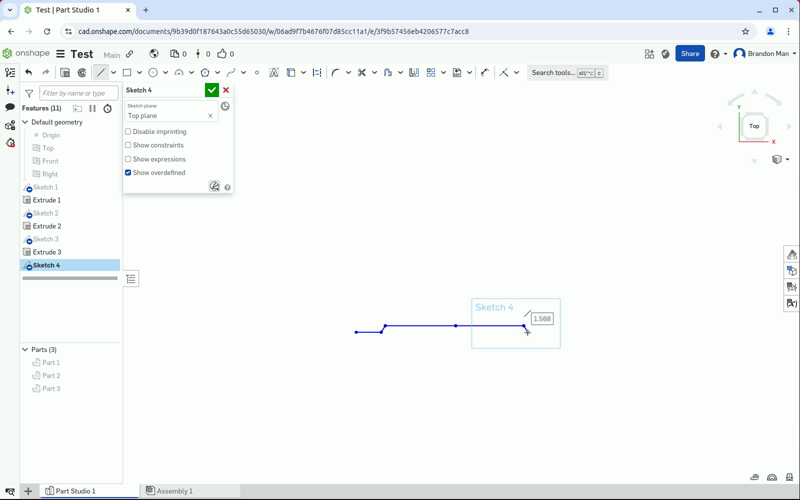
mouse_move(557, 332)
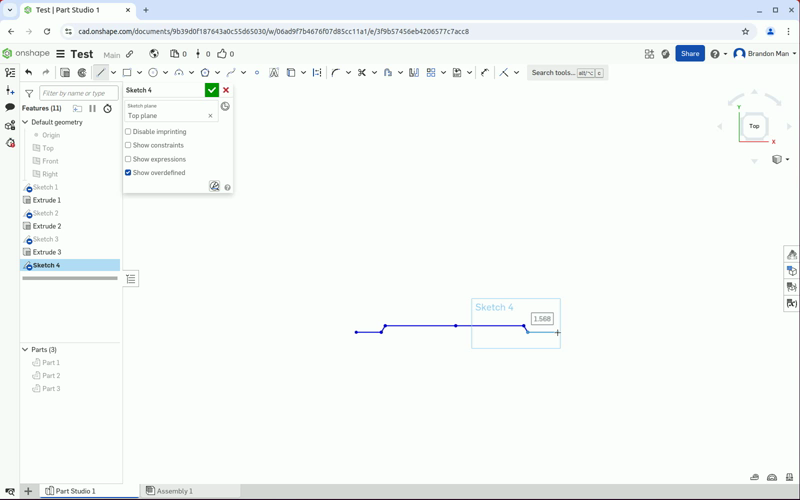
mouse_move(552, 332)
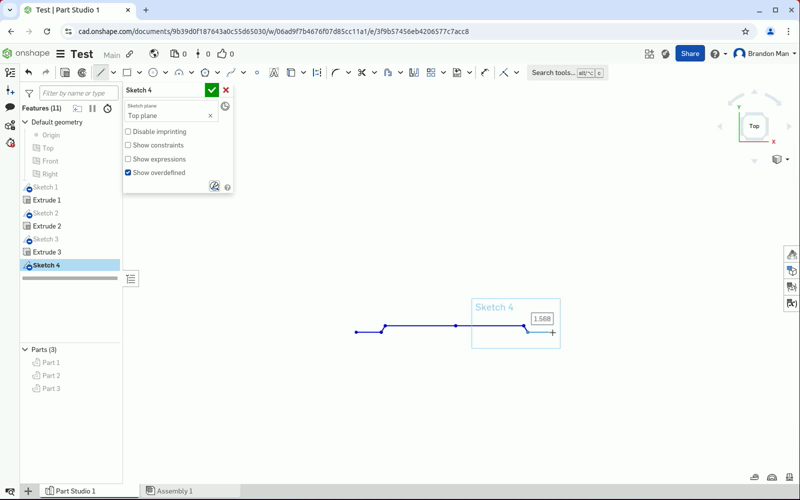
click(552, 332)
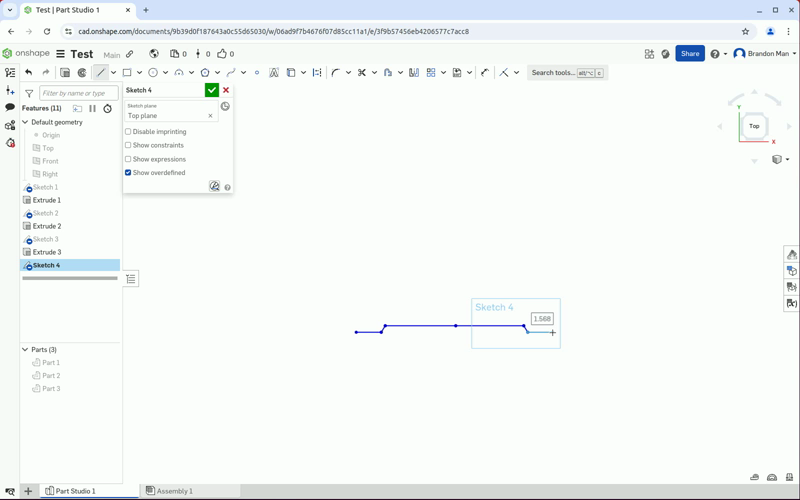
key_up(shift)
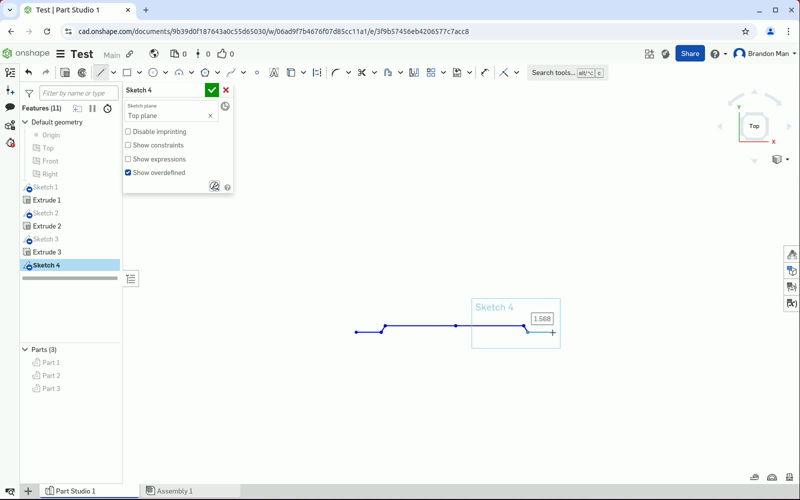
key_down(shift)
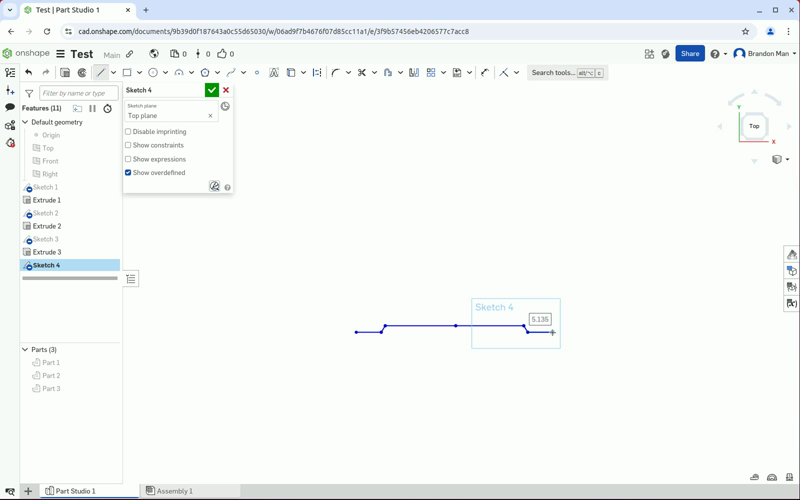
mouse_move(582, 332)
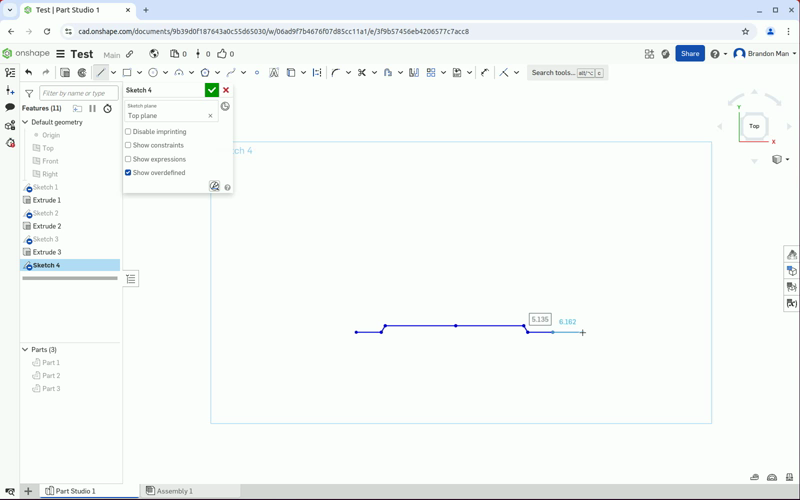
mouse_move(521, 284)
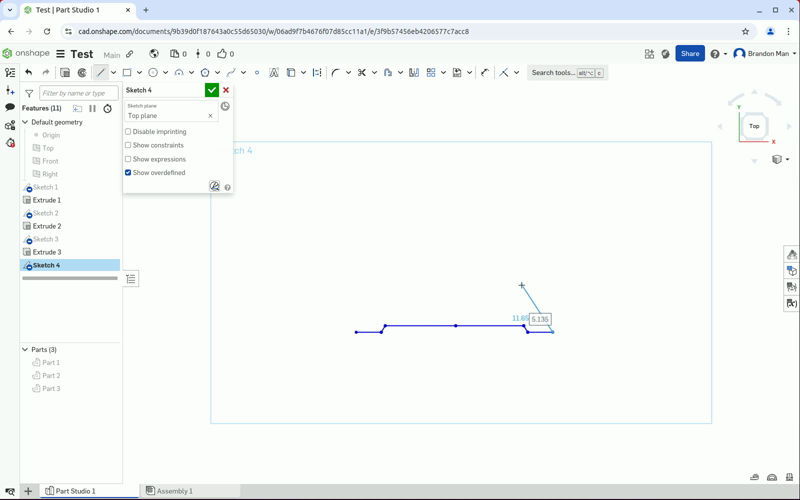
click(521, 284)
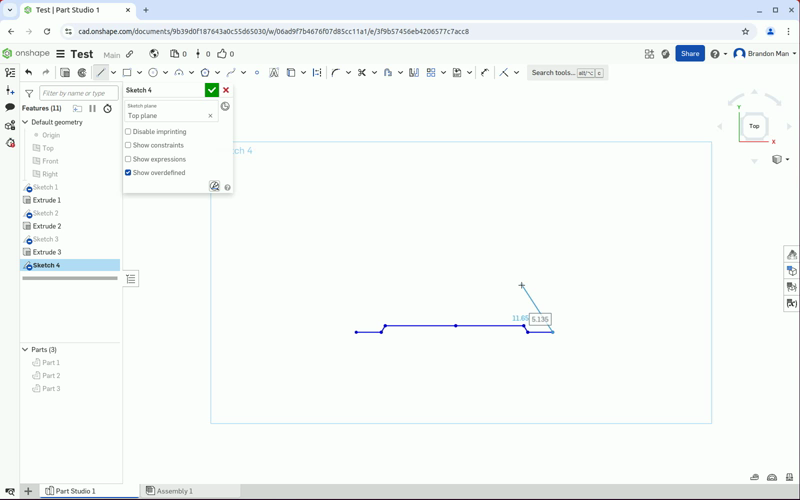
key_up(shift)
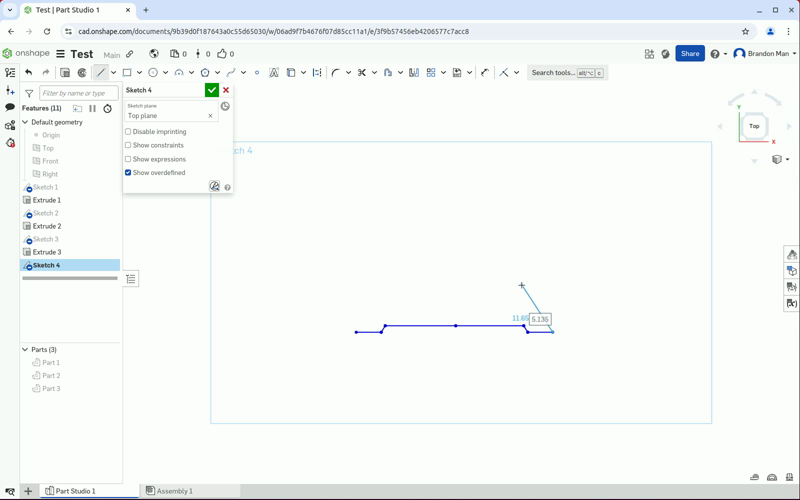
key(esc)
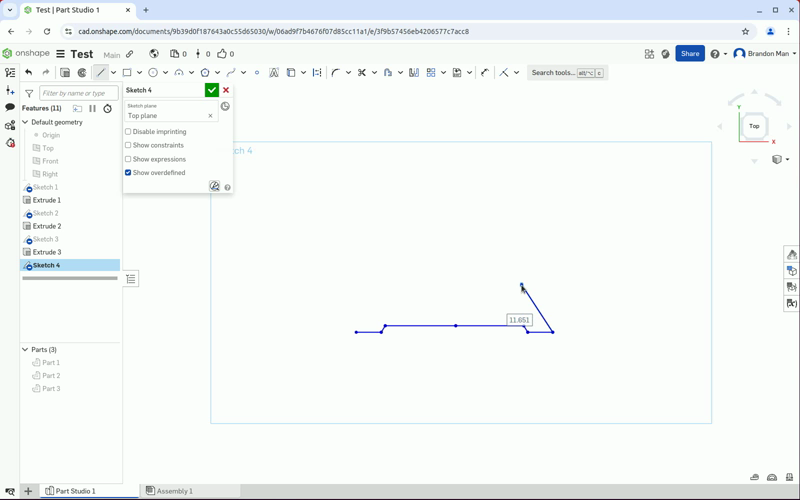
key(a)
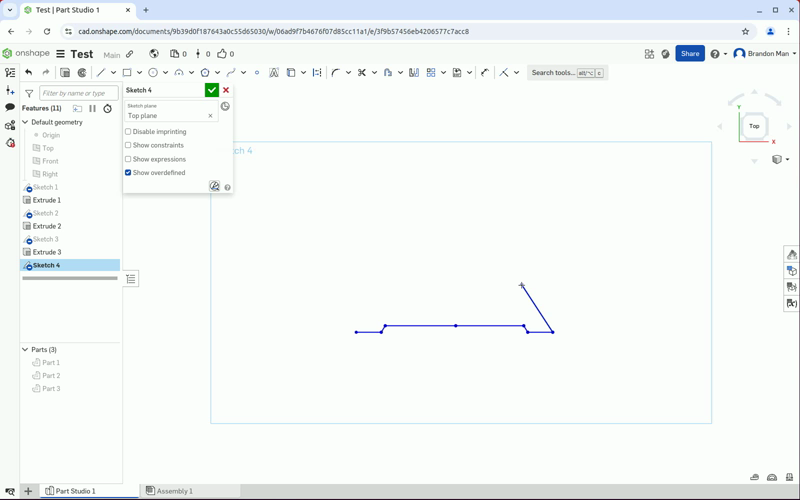
mouse_move(521, 284)
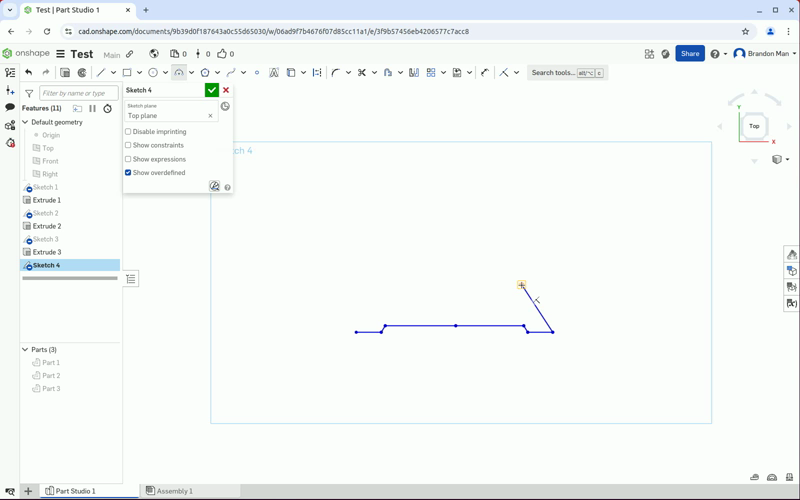
click(521, 284)
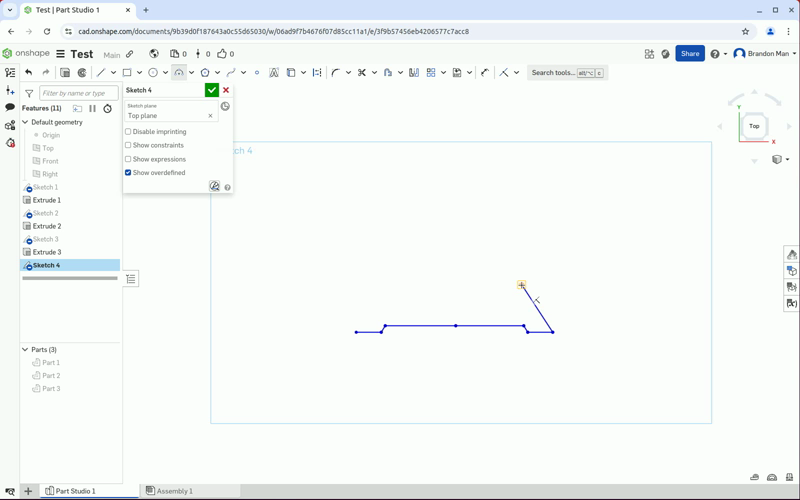
key_down(shift)
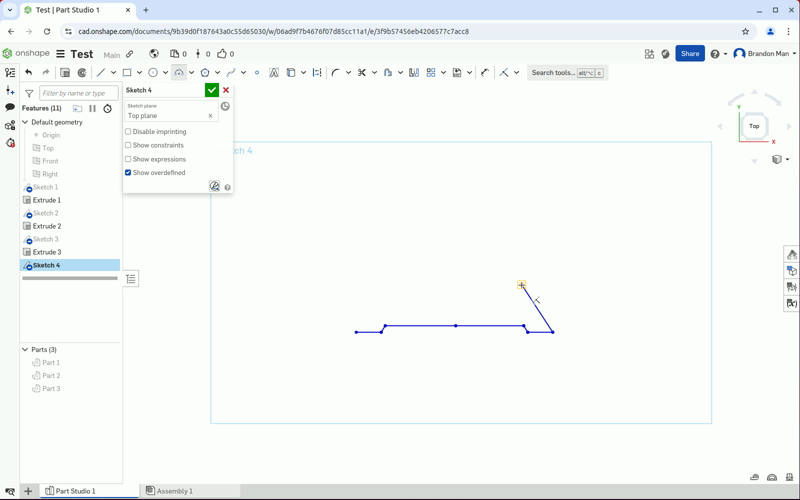
mouse_move(519, 266)
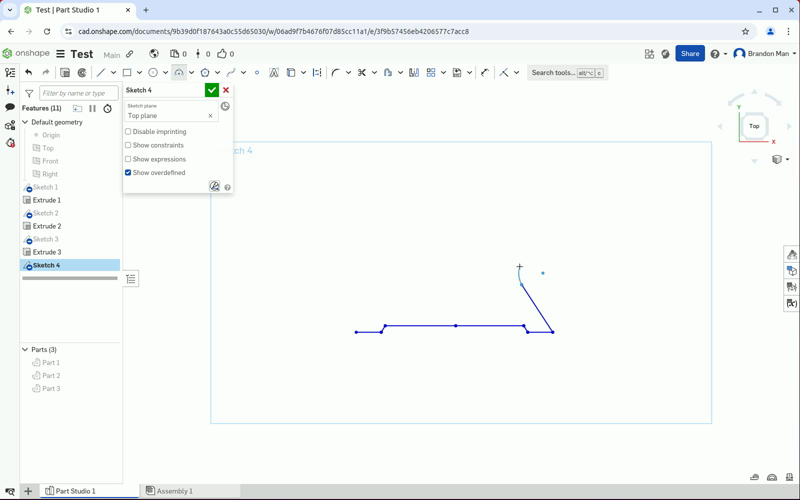
click(519, 266)
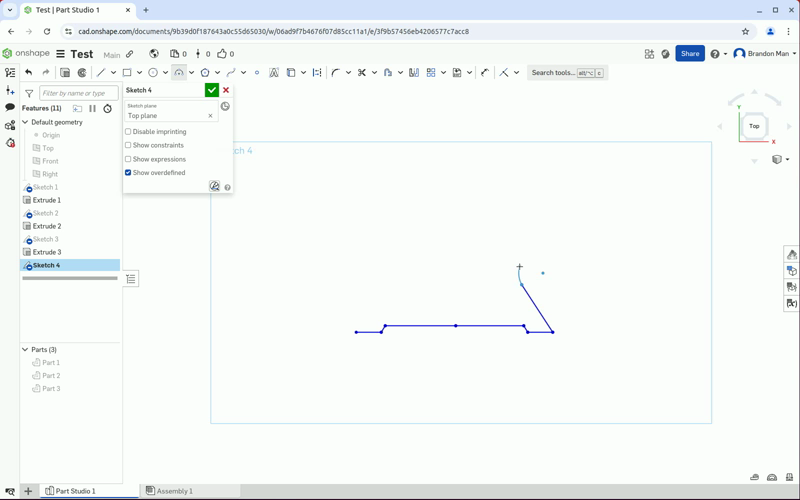
mouse_move(518, 275)
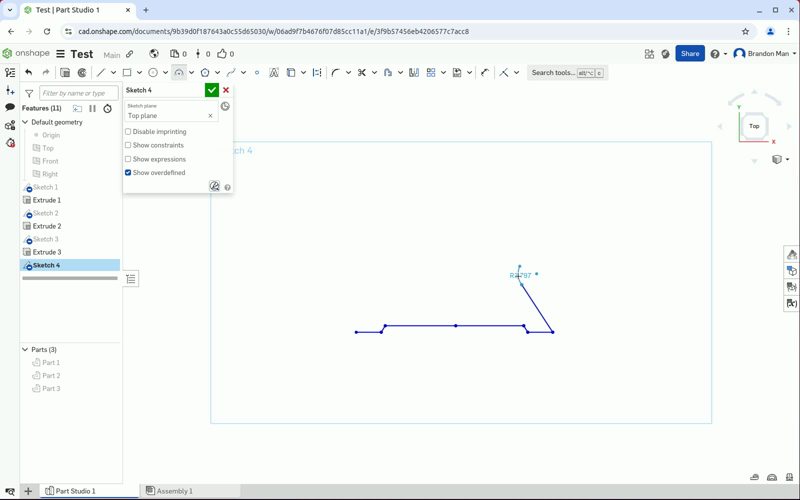
click(518, 275)
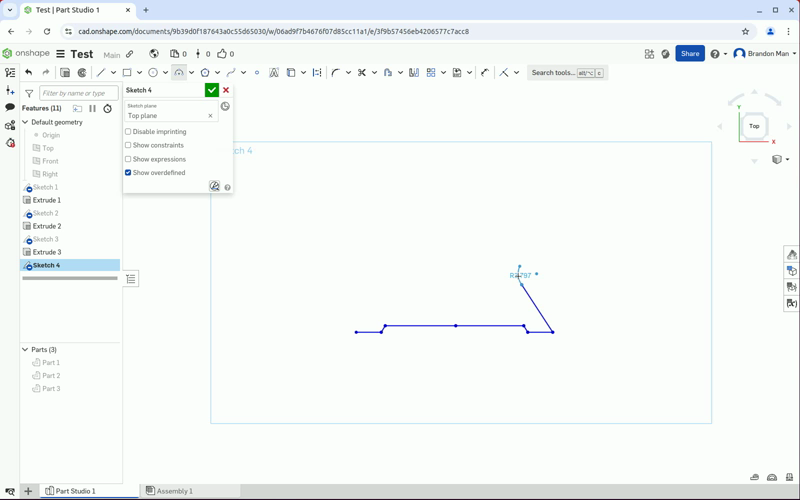
key_up(shift)
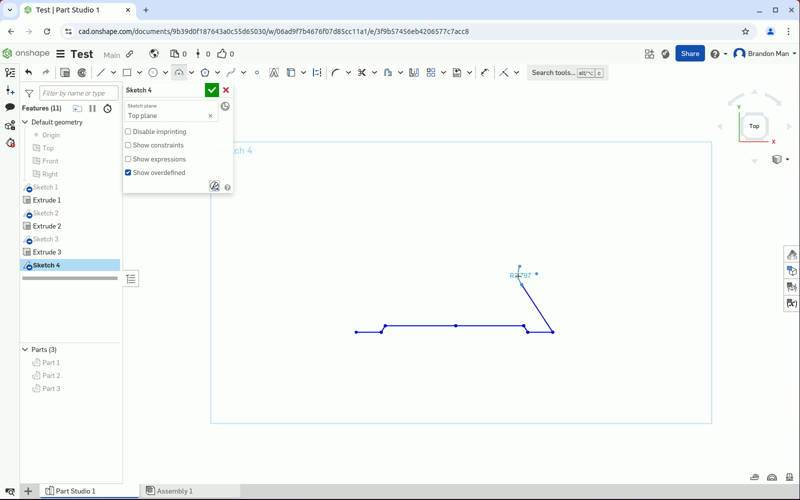
mouse_move(519, 266)
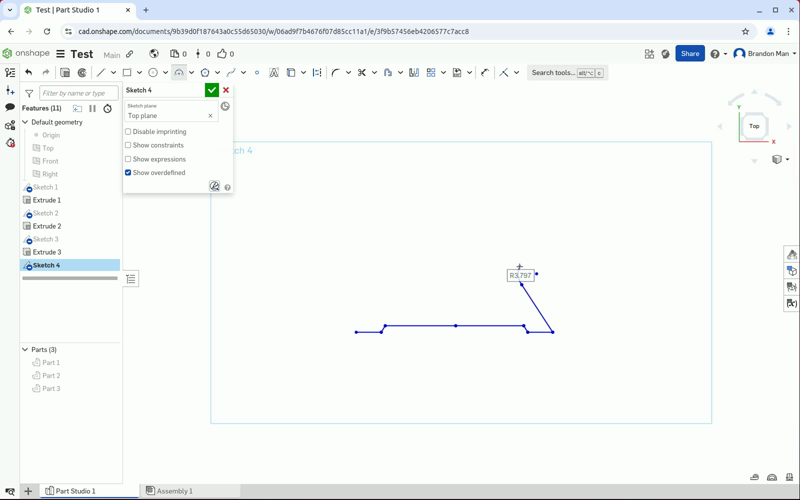
click(519, 266)
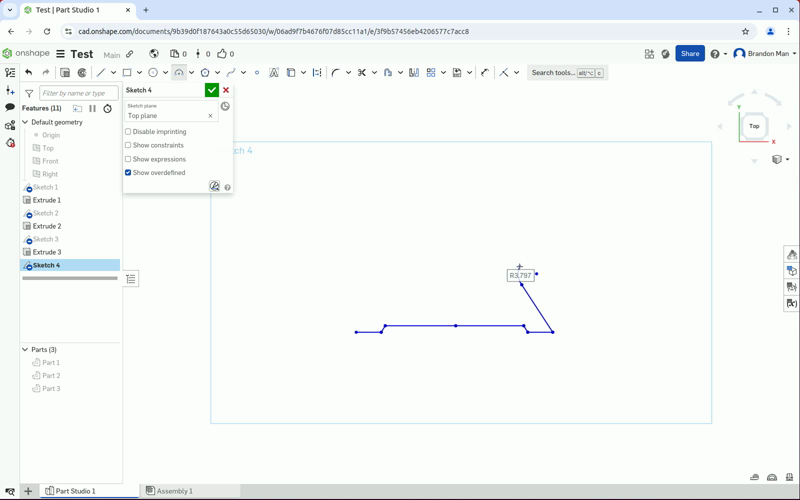
key_down(shift)
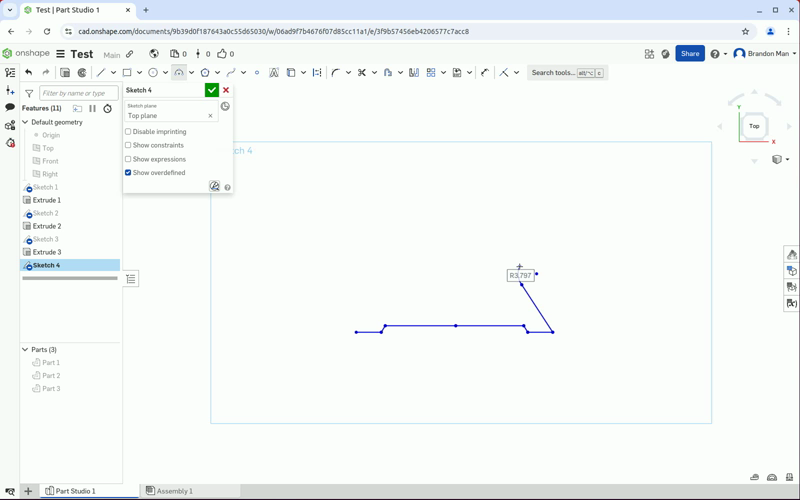
mouse_move(389, 268)
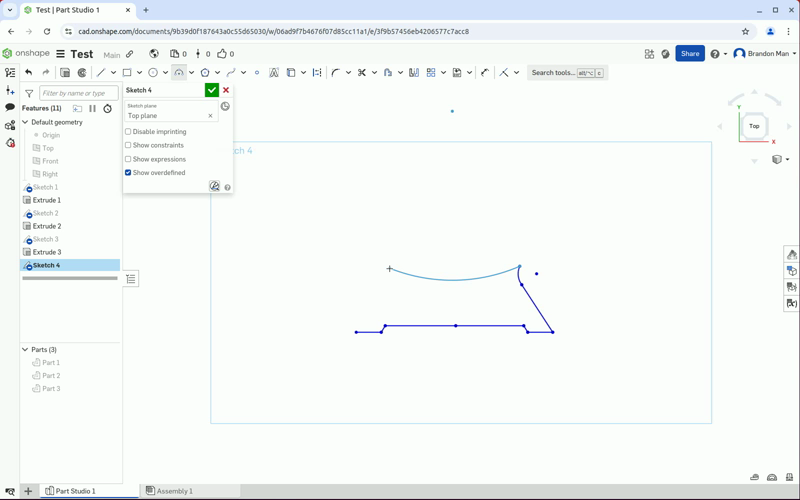
click(389, 268)
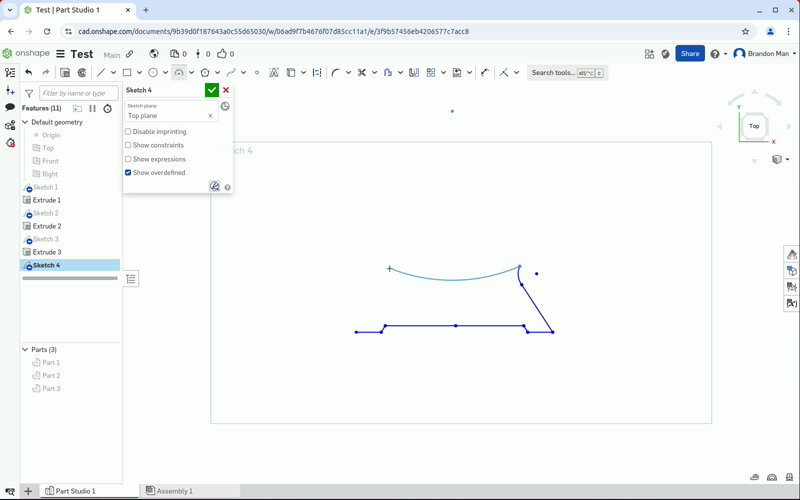
mouse_move(455, 298)
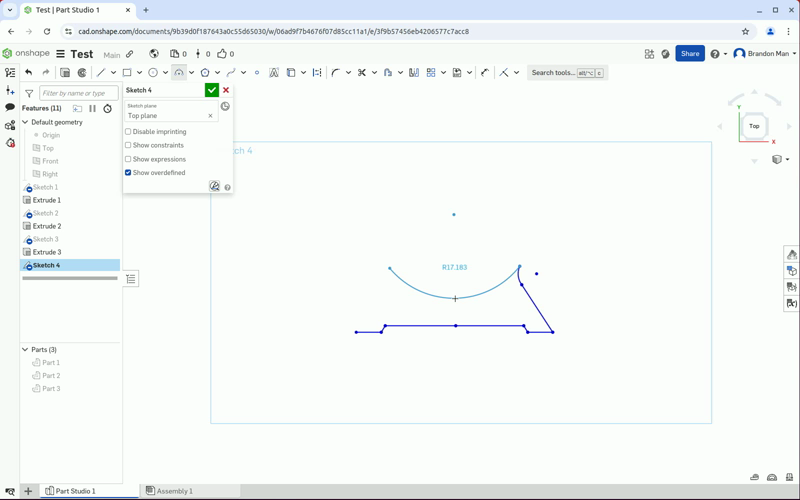
click(455, 298)
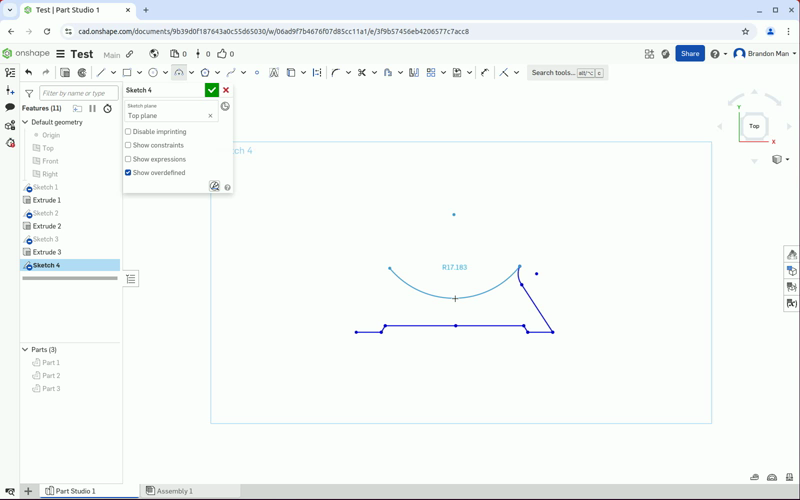
key_up(shift)
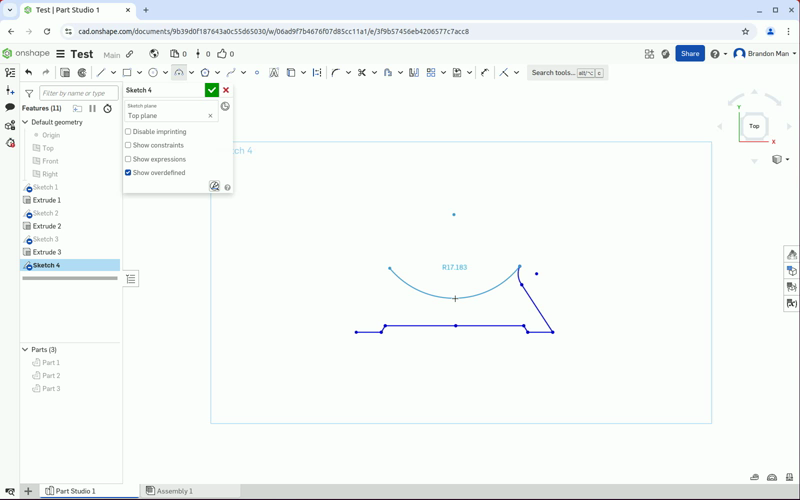
mouse_move(389, 268)
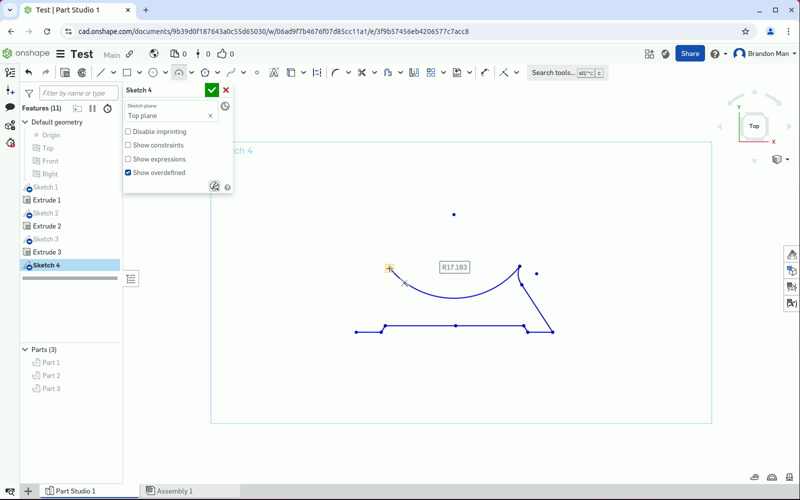
click(389, 268)
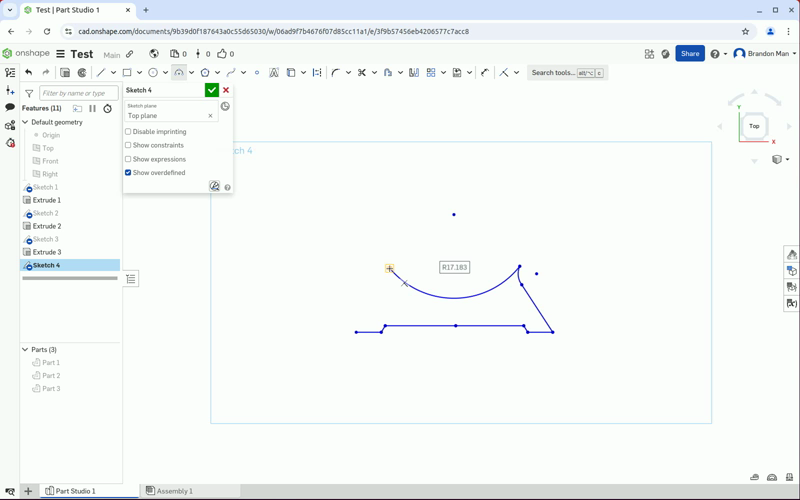
key_down(shift)
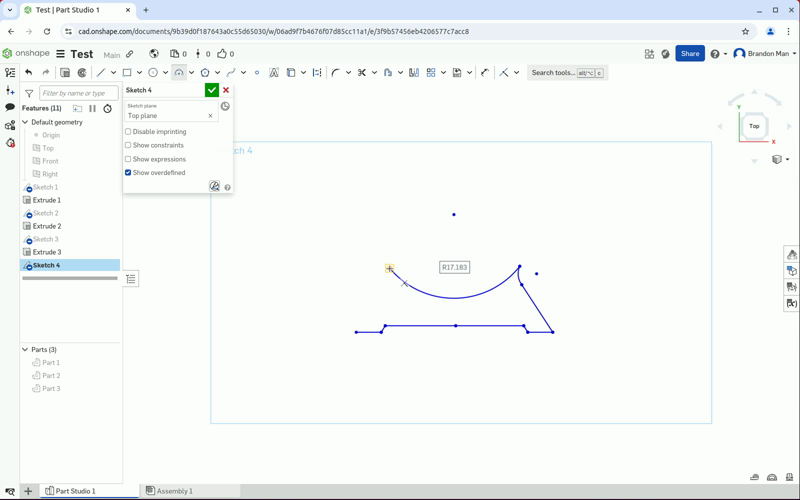
mouse_move(387, 284)
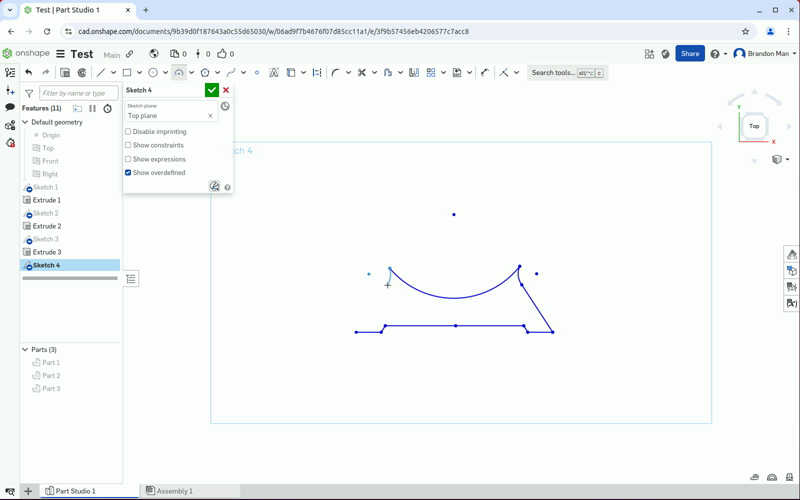
click(387, 284)
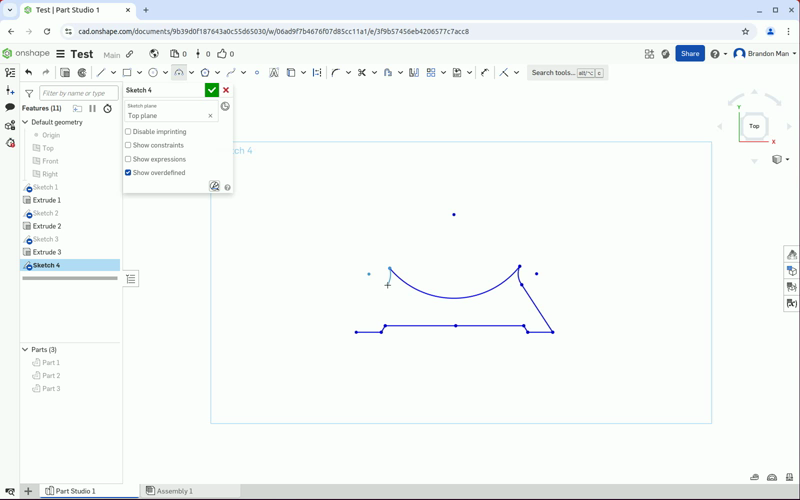
mouse_move(390, 276)
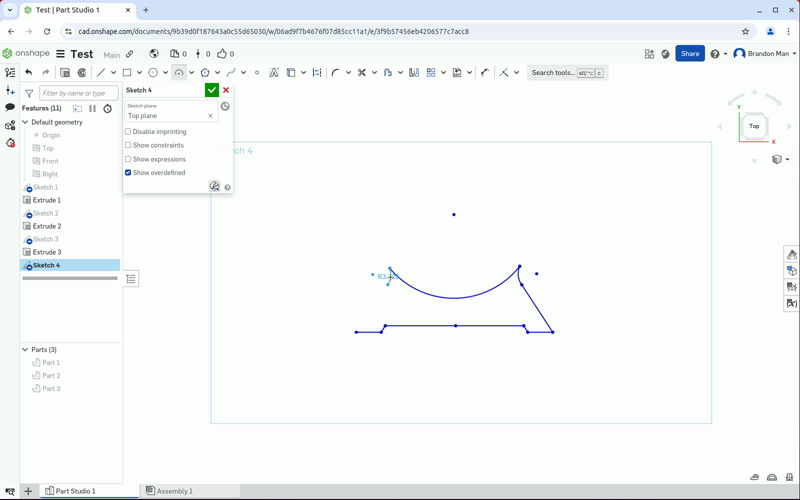
click(390, 276)
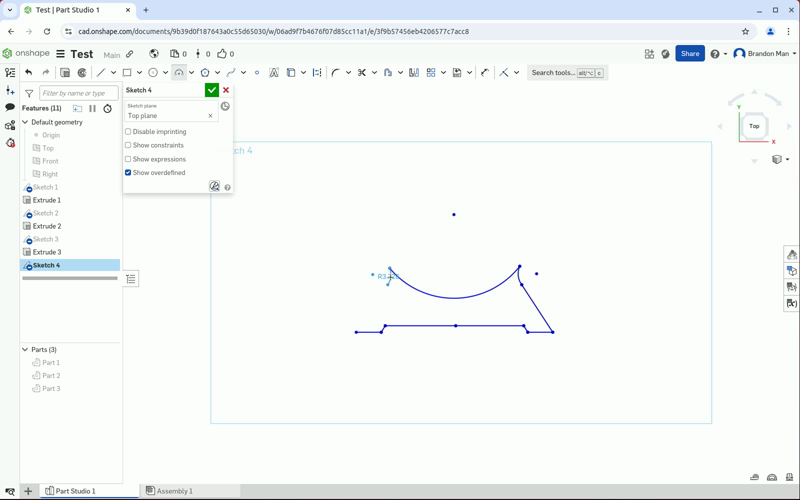
key_up(shift)
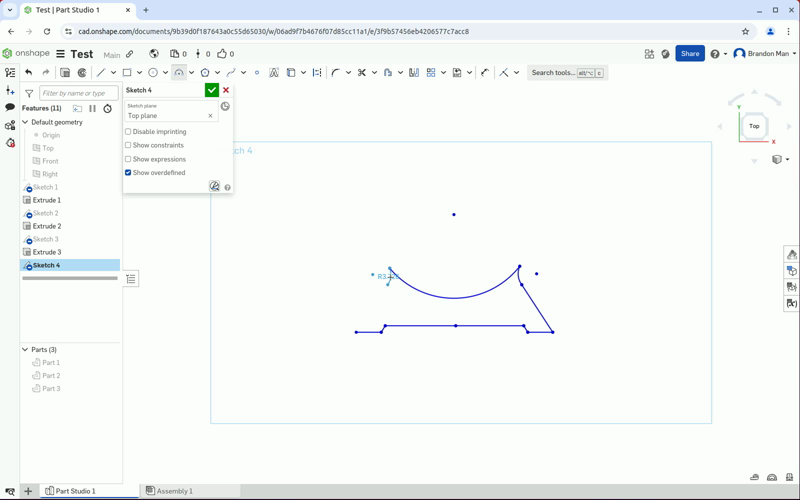
key(esc)
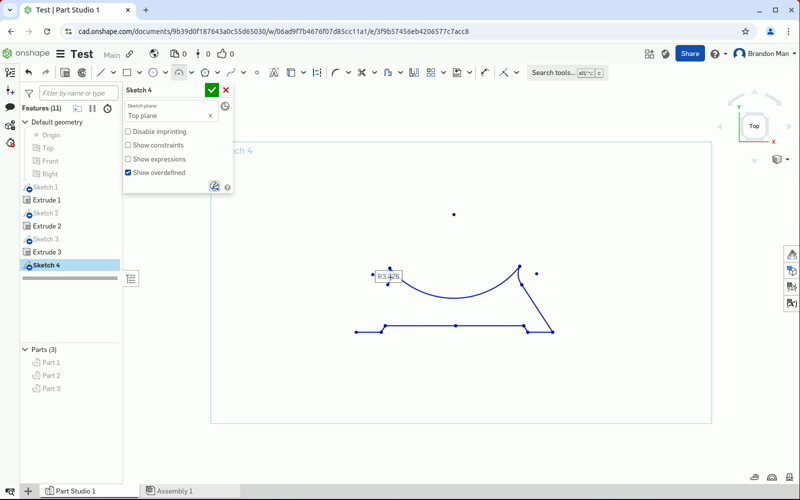
key(l)
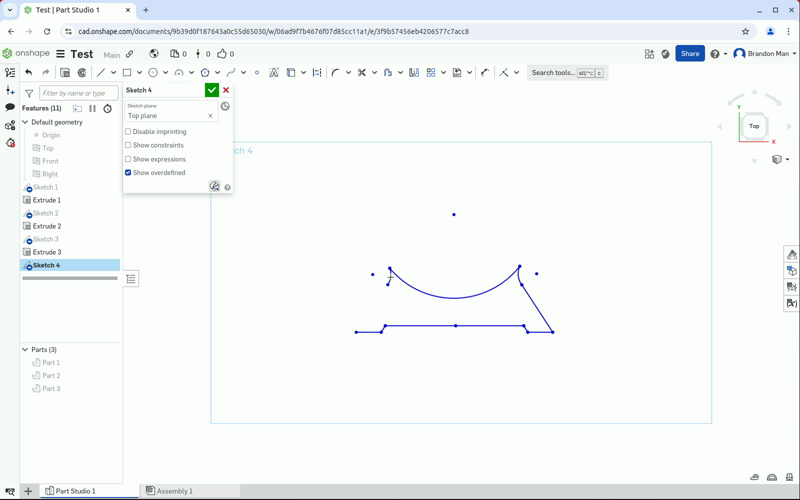
mouse_move(387, 284)
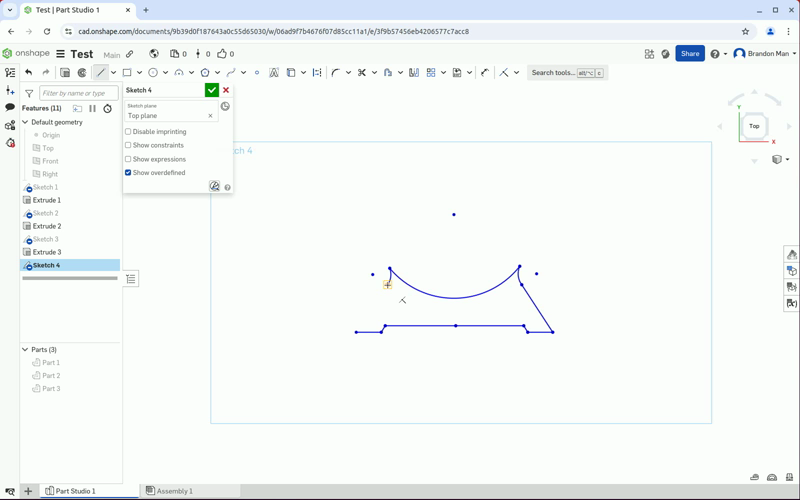
click(387, 284)
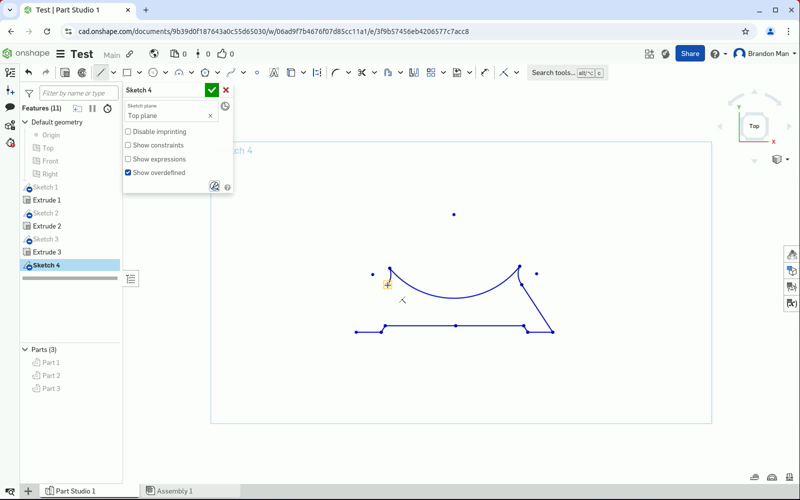
mouse_move(417, 284)
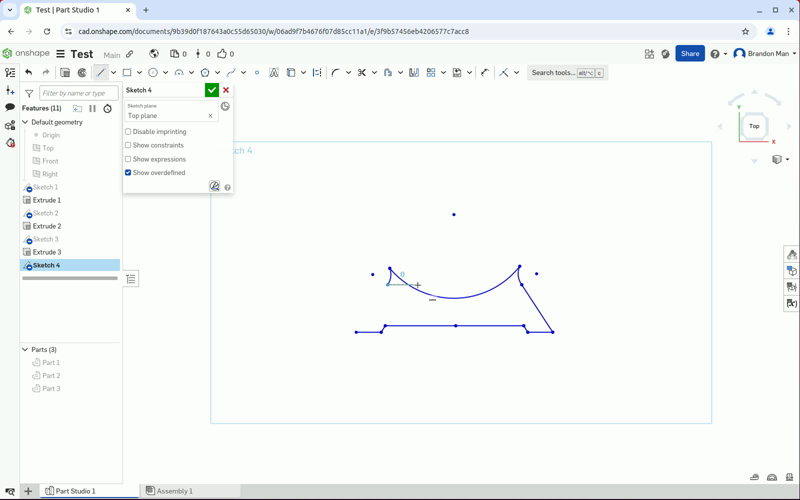
key_down(shift)
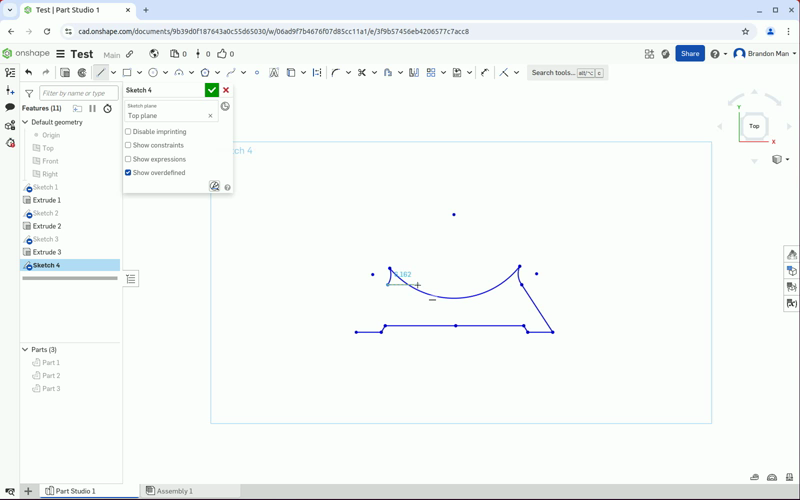
mouse_move(356, 332)
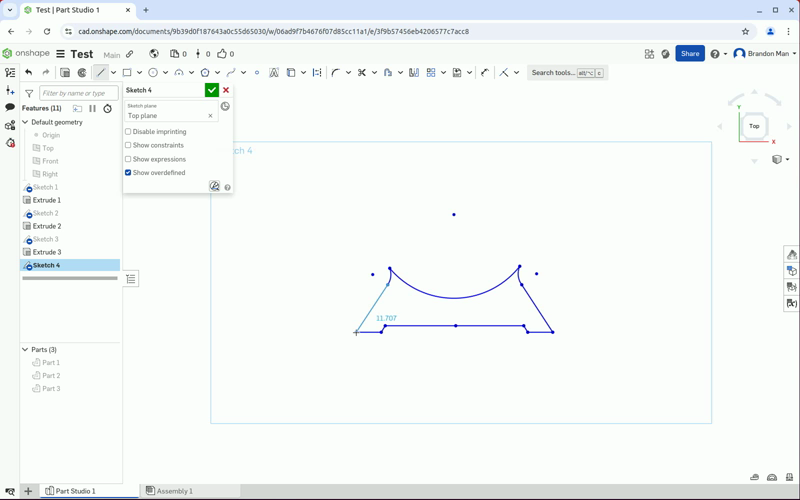
key_up(shift)
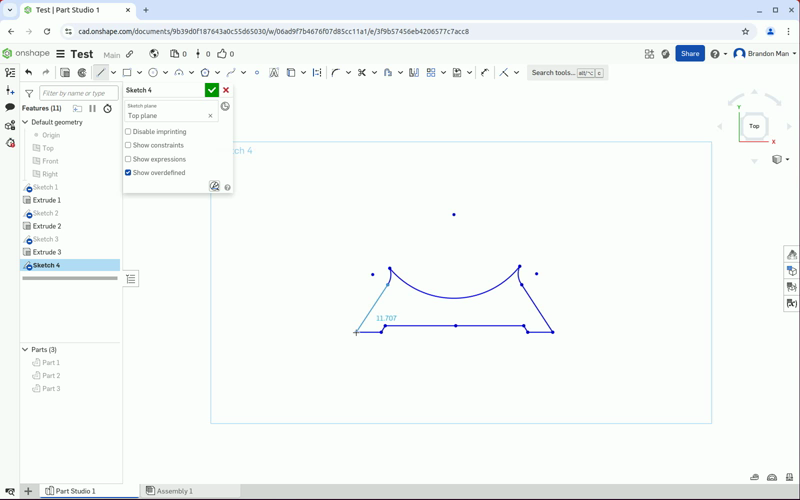
click(356, 332)
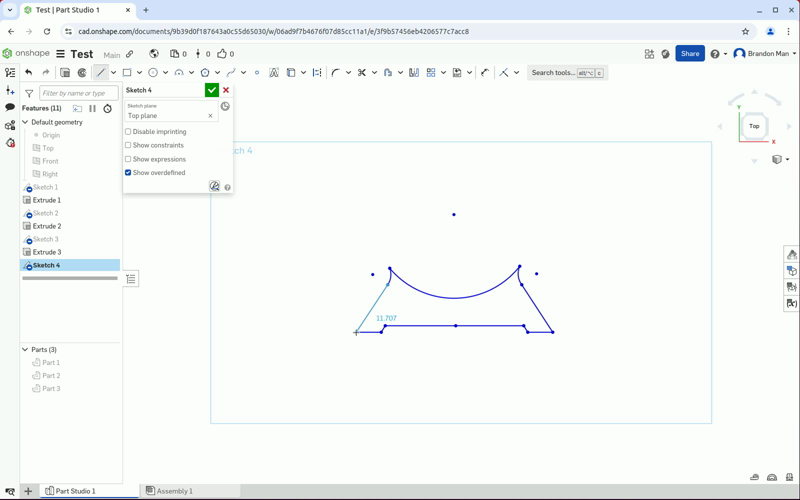
key(esc)
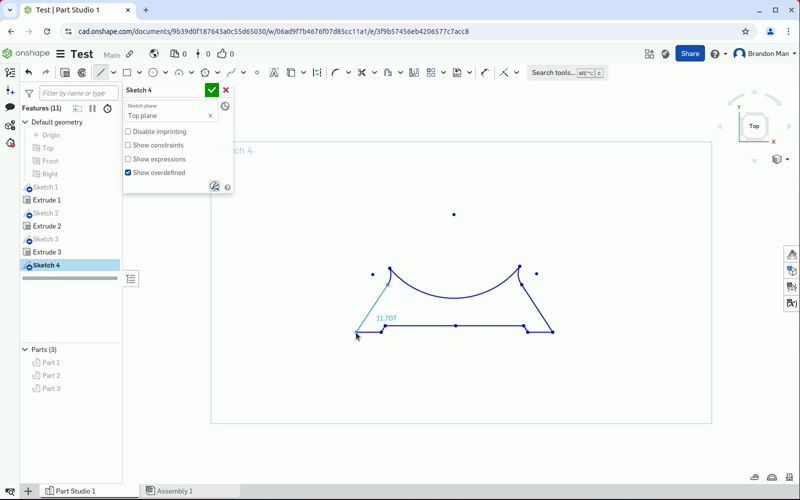
key(l)
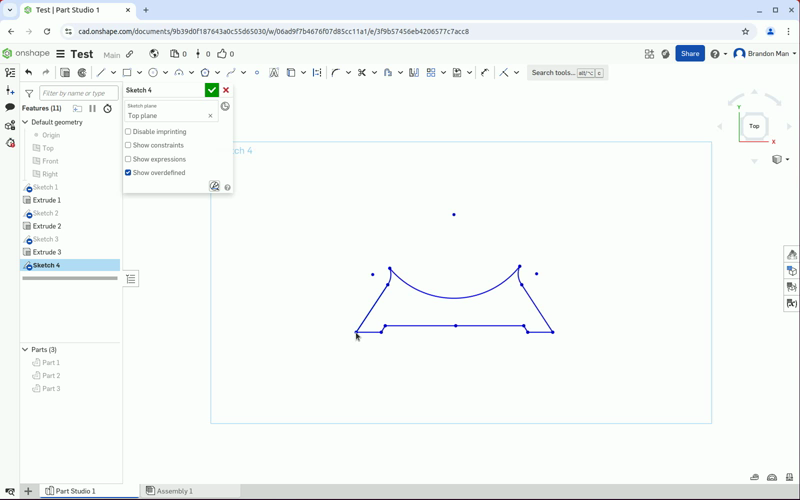
key_down(shift)
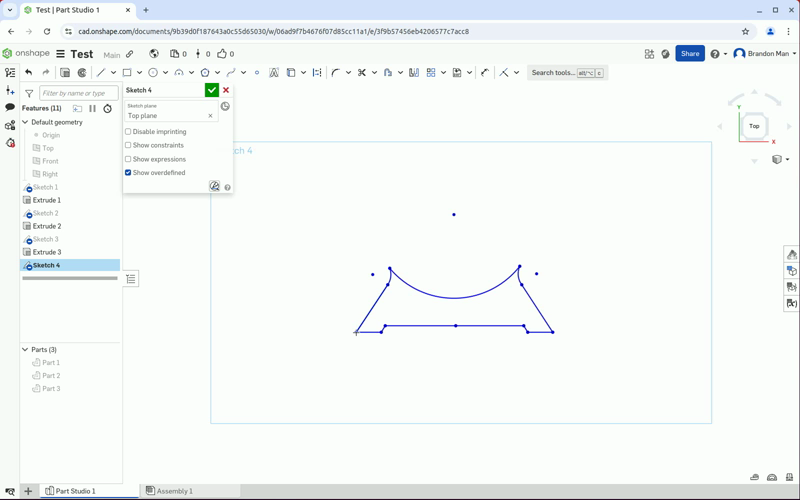
mouse_move(393, 313)
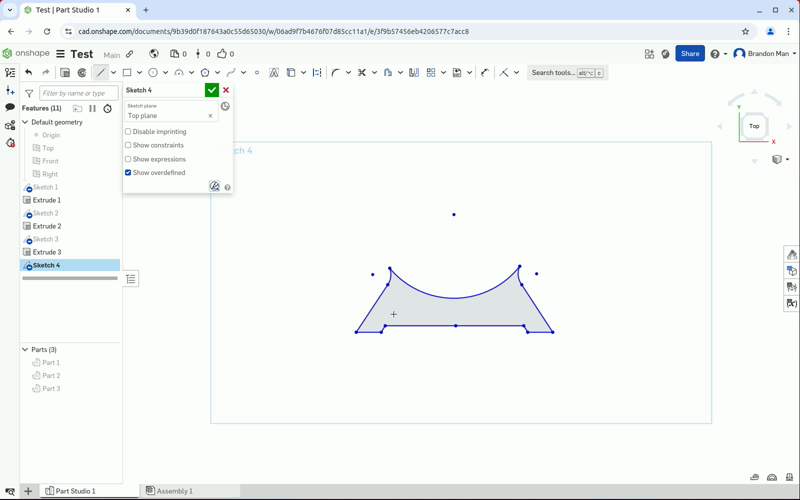
click(393, 313)
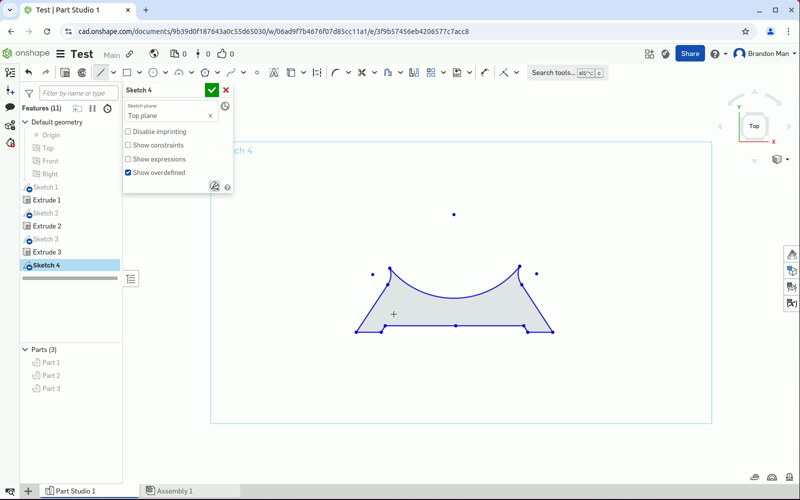
key_up(shift)
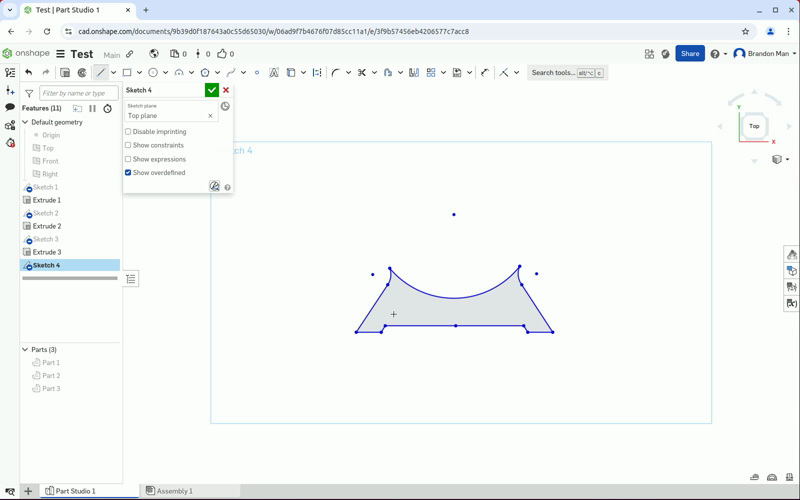
key_down(shift)
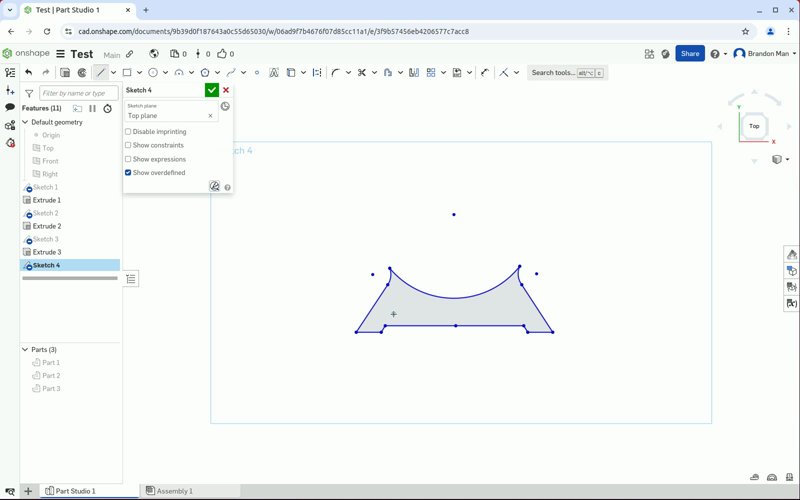
mouse_move(423, 313)
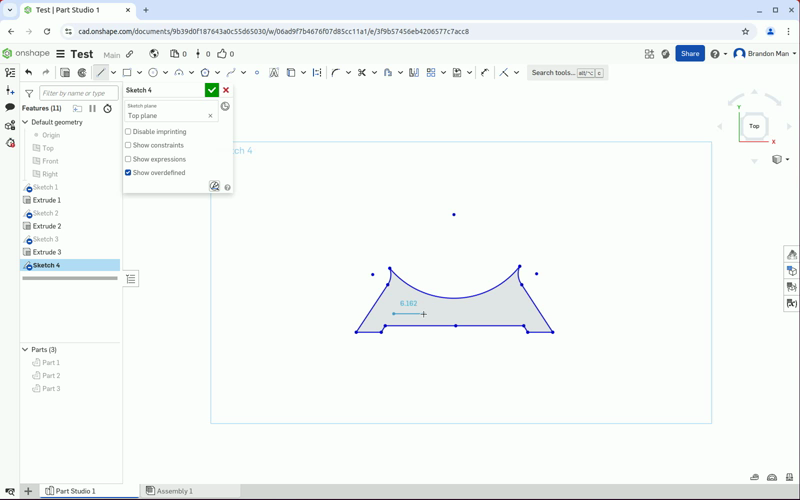
mouse_move(418, 313)
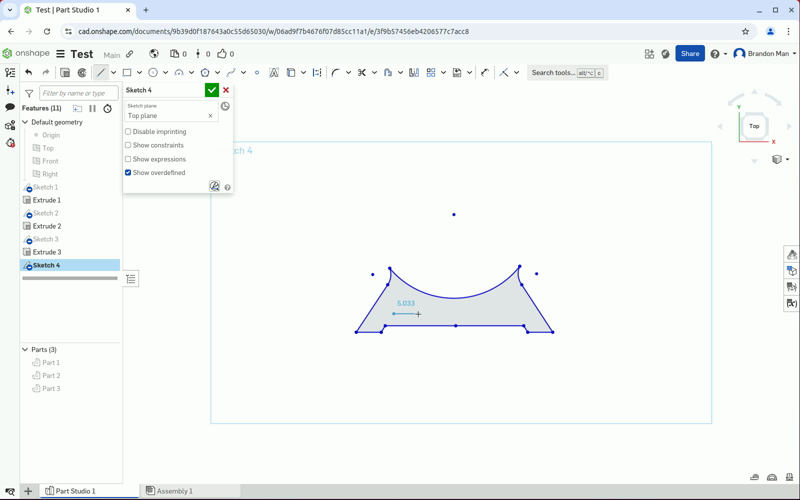
click(418, 313)
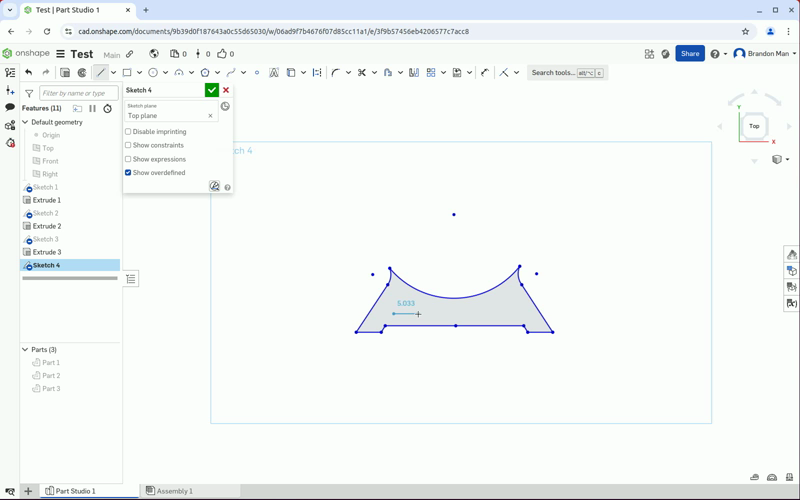
key_up(shift)
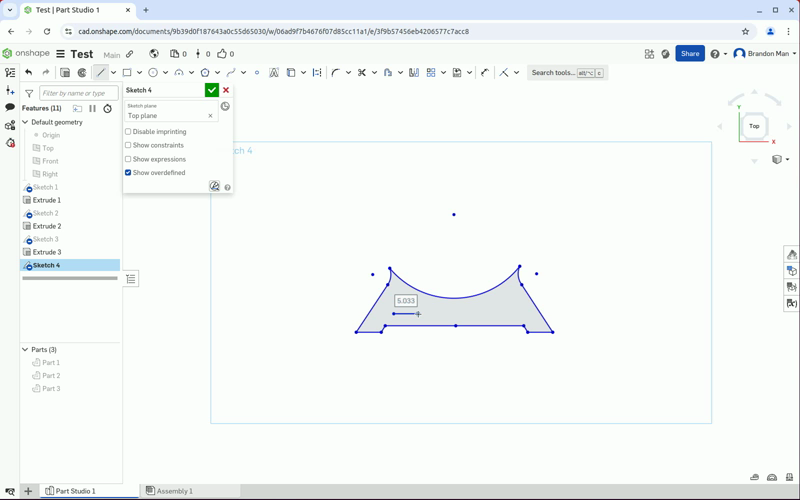
key_down(shift)
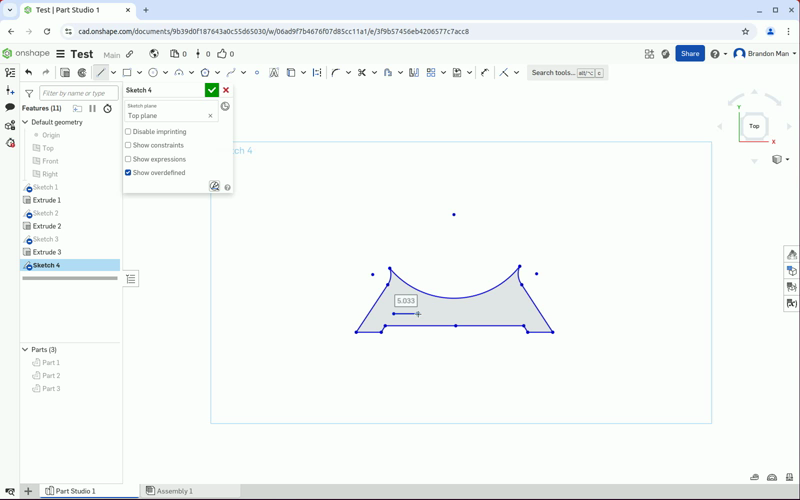
mouse_move(448, 313)
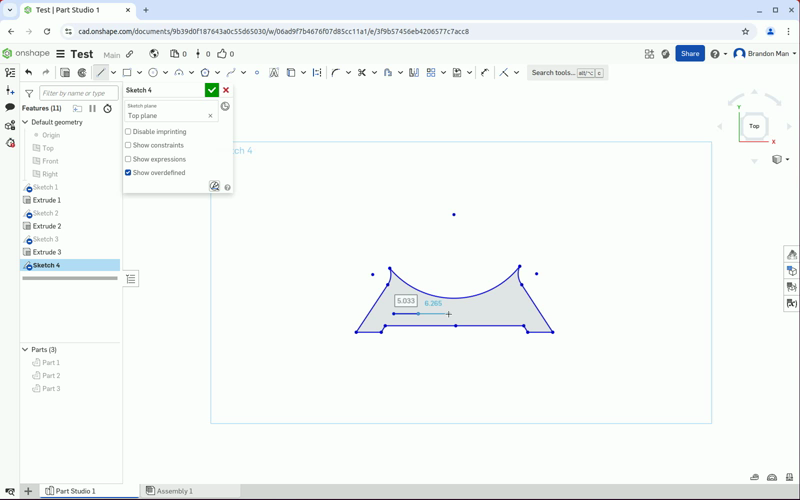
mouse_move(418, 305)
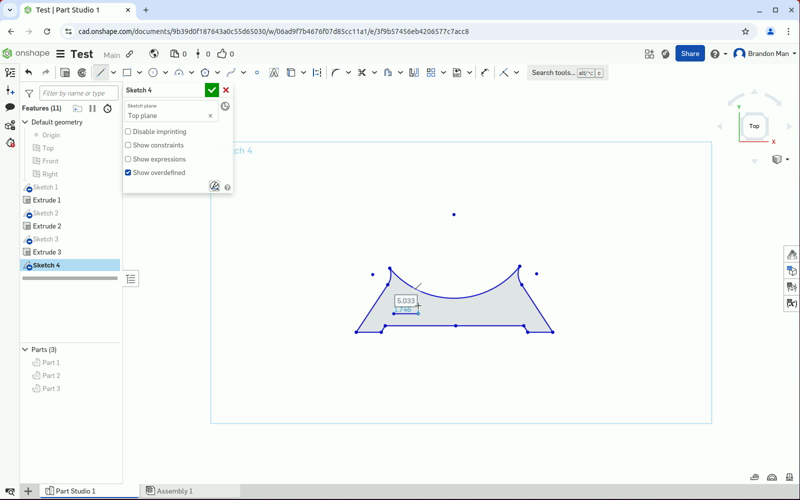
click(418, 305)
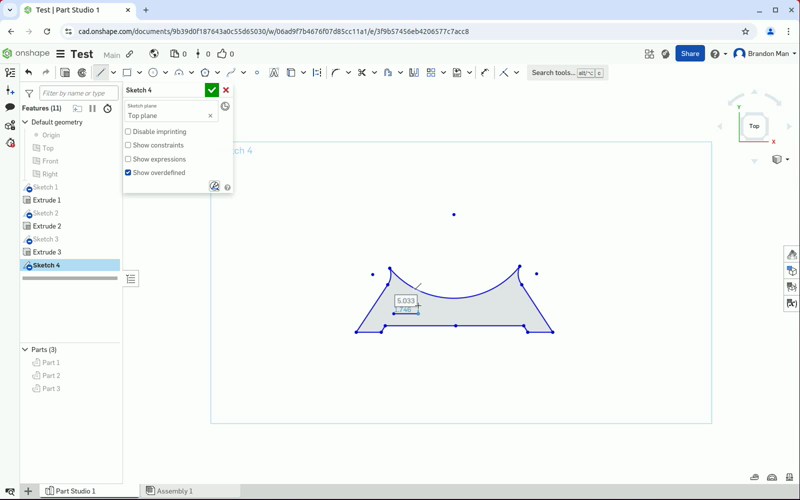
key_up(shift)
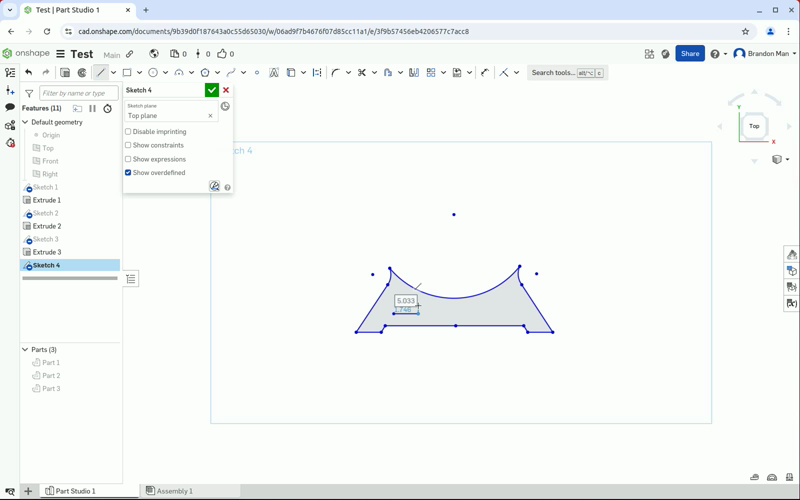
key_down(shift)
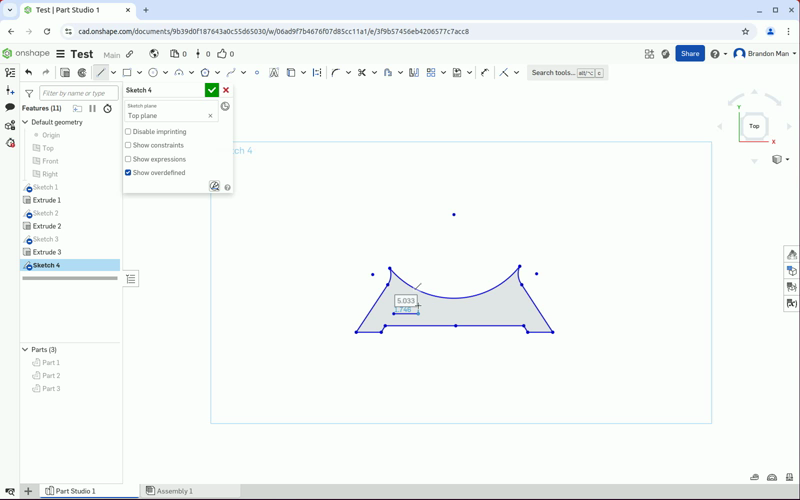
mouse_move(448, 305)
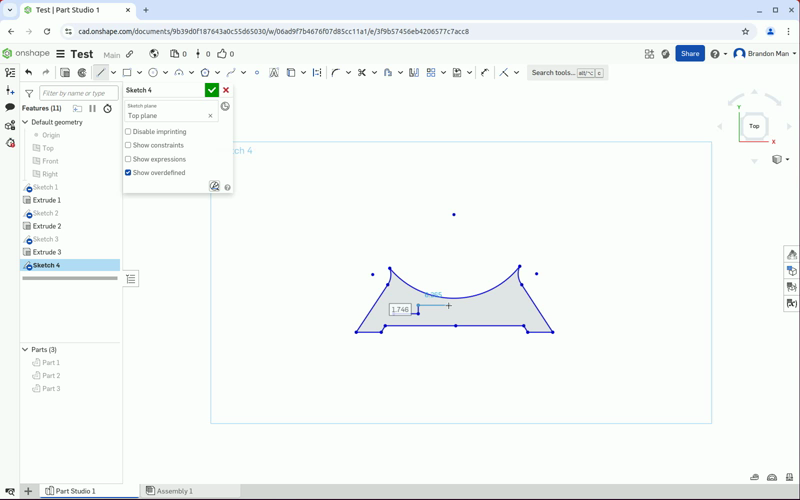
mouse_move(393, 305)
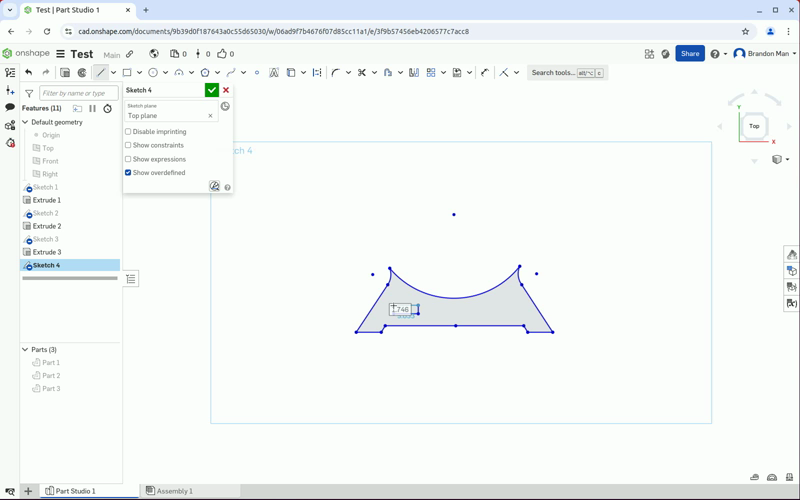
click(393, 305)
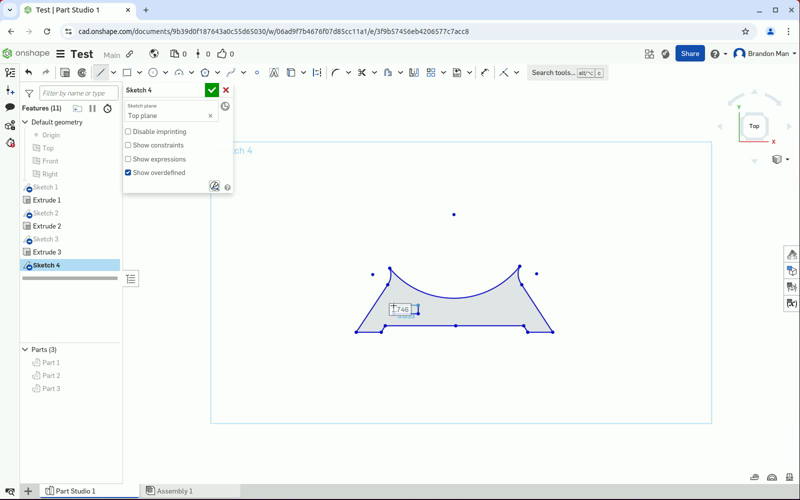
key_up(shift)
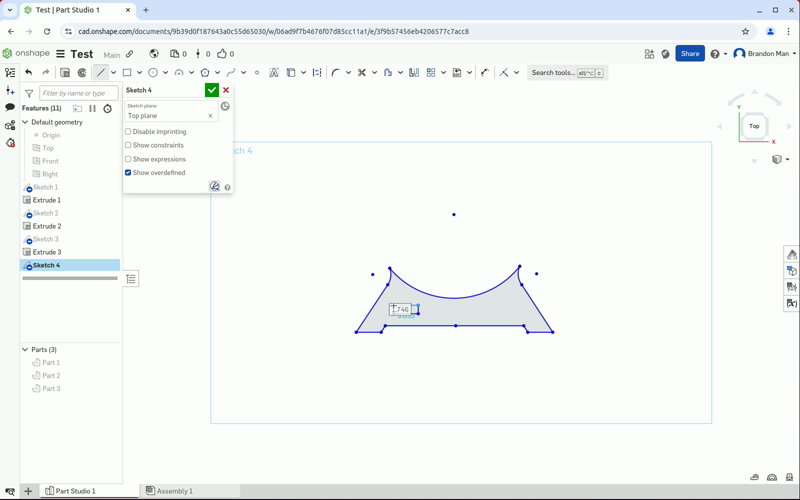
mouse_move(423, 305)
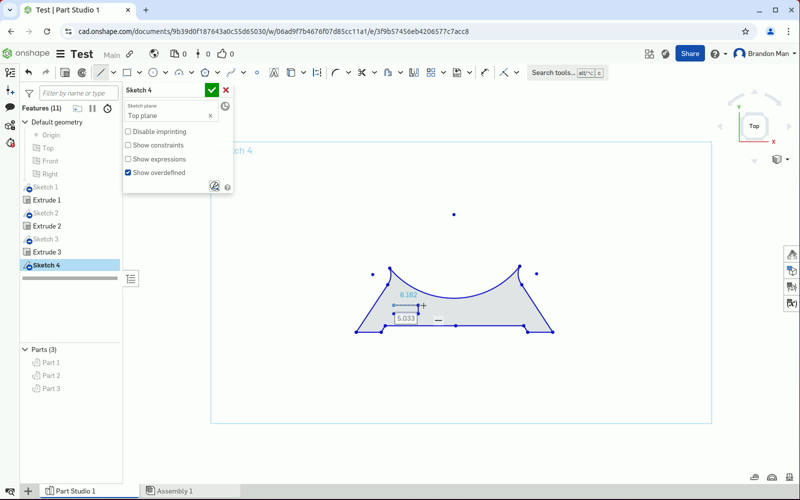
key_down(shift)
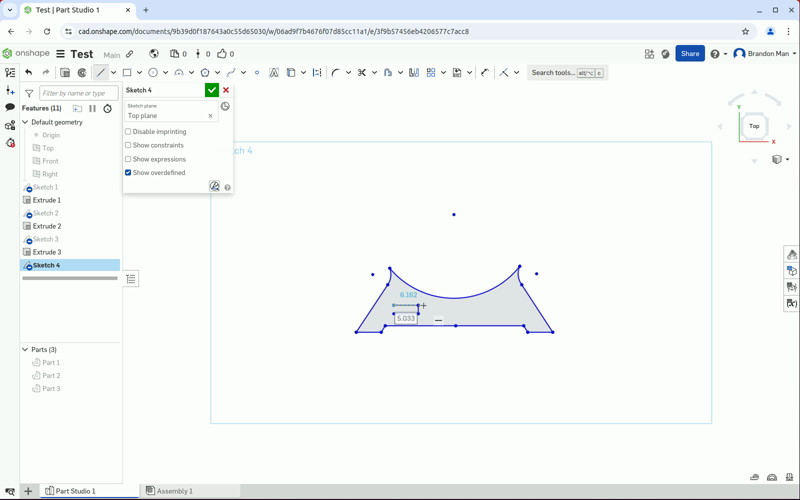
mouse_move(393, 313)
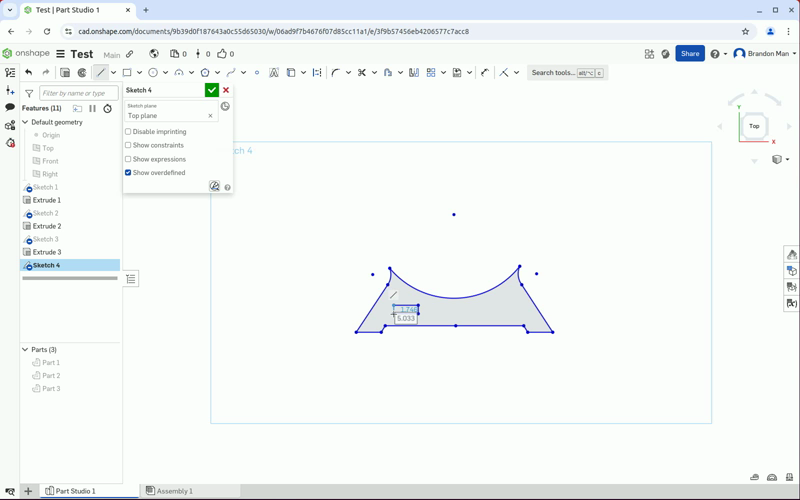
key_up(shift)
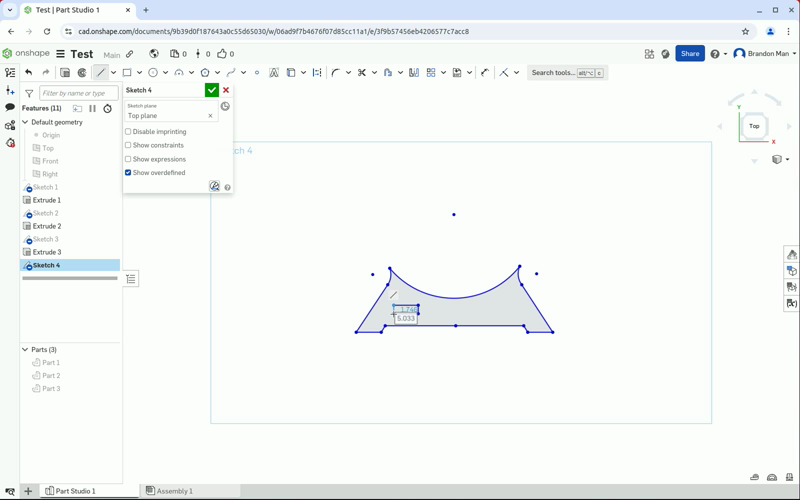
click(393, 313)
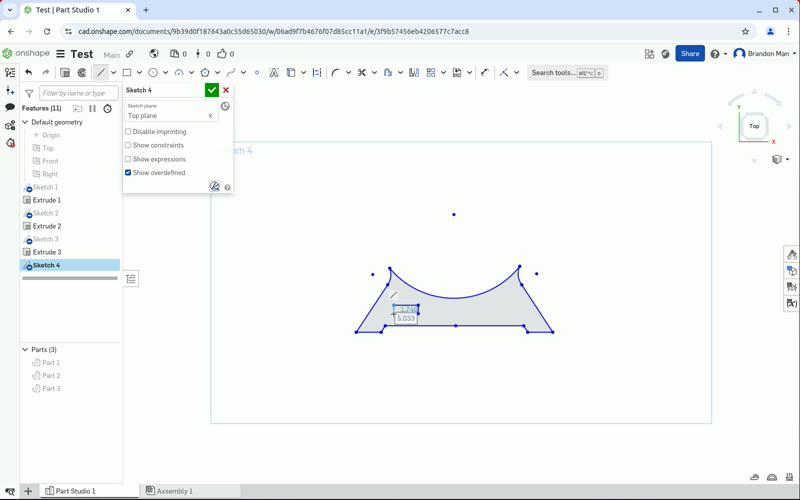
key(esc)
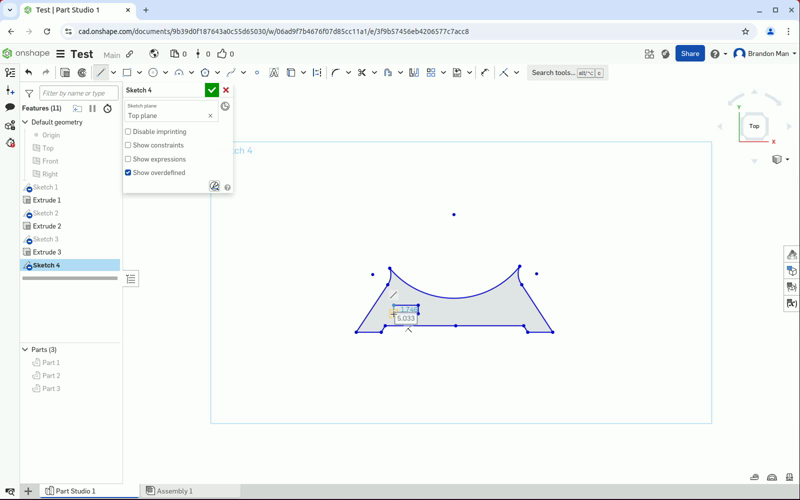
key(l)
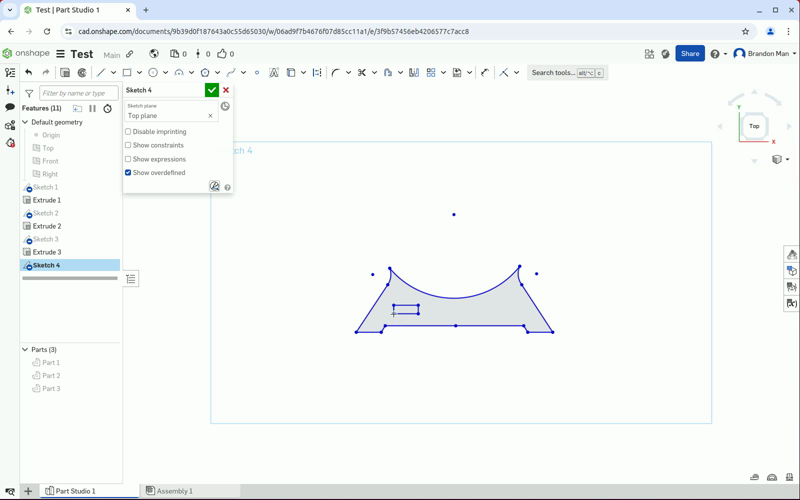
key_down(shift)
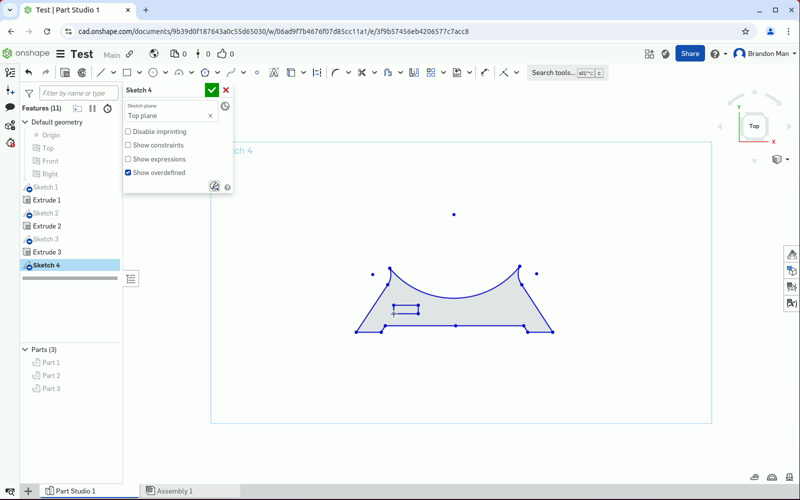
mouse_move(490, 313)
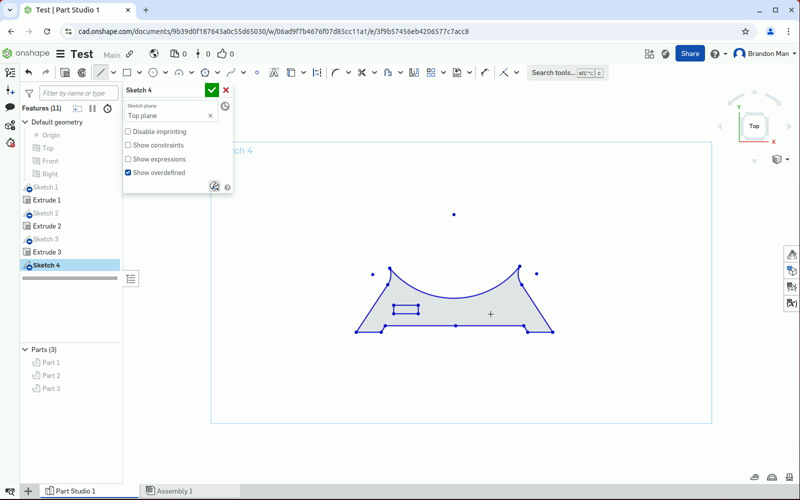
click(490, 313)
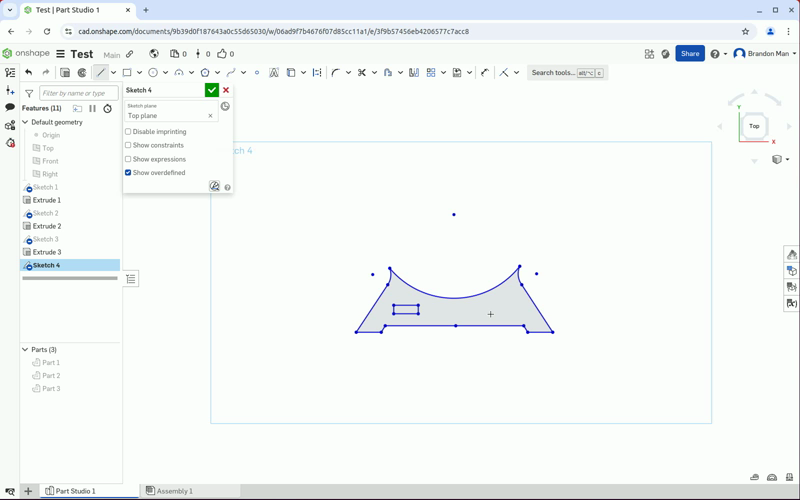
key_up(shift)
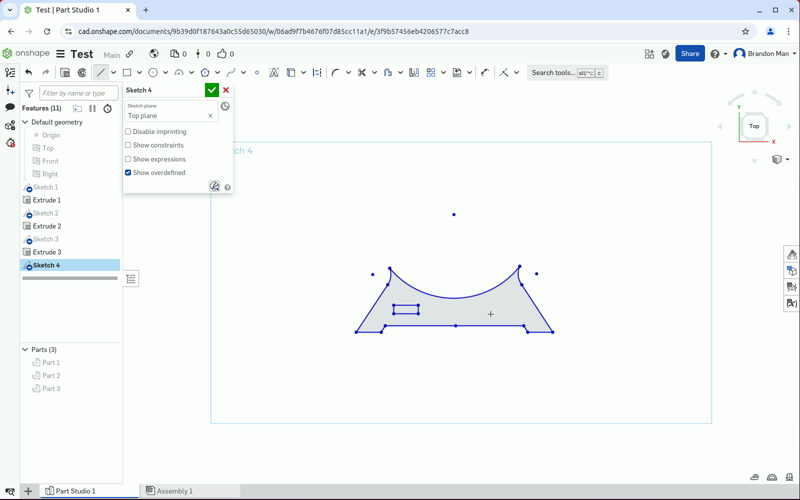
key_down(shift)
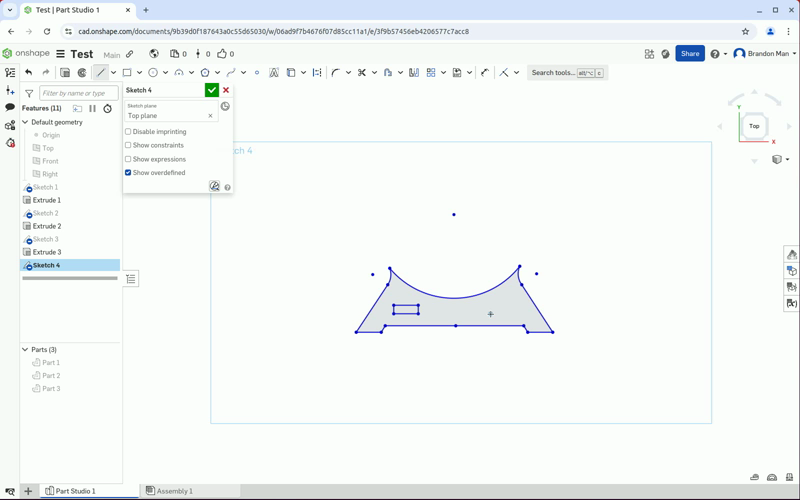
mouse_move(520, 313)
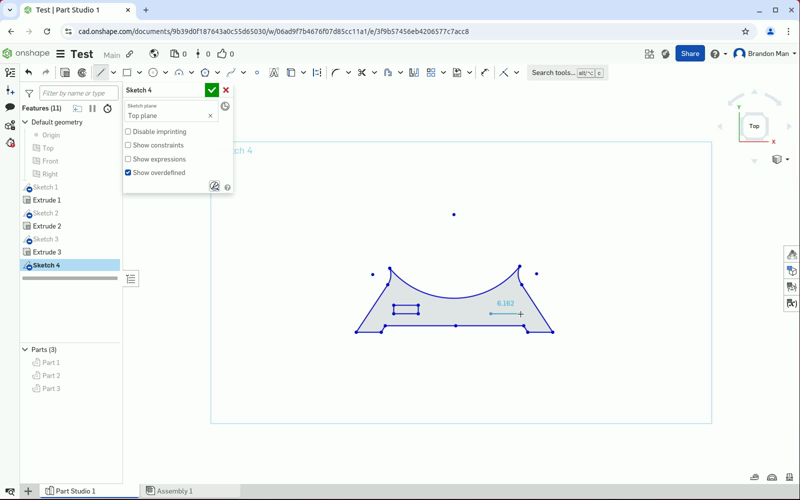
mouse_move(515, 313)
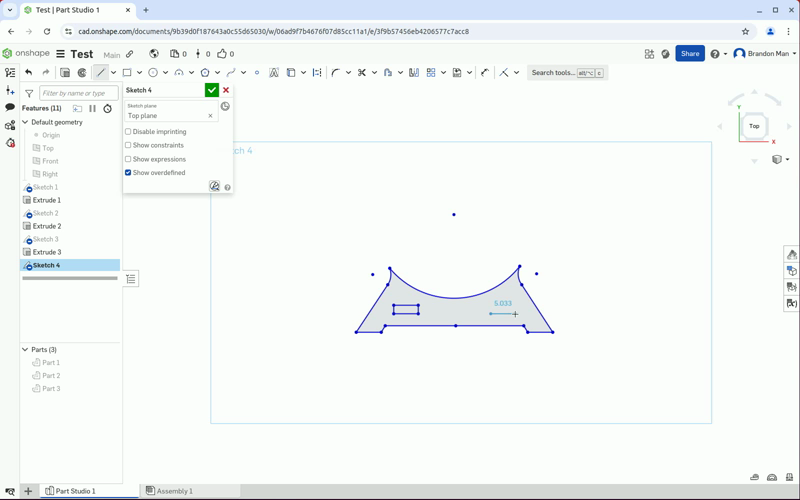
click(515, 313)
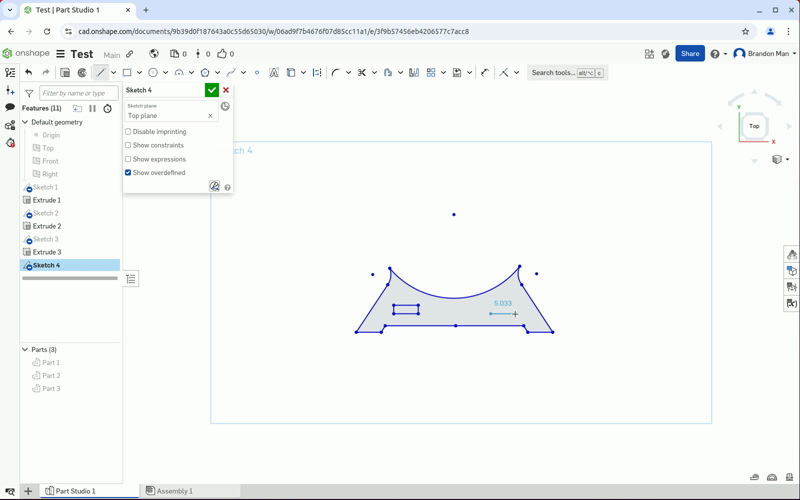
key_up(shift)
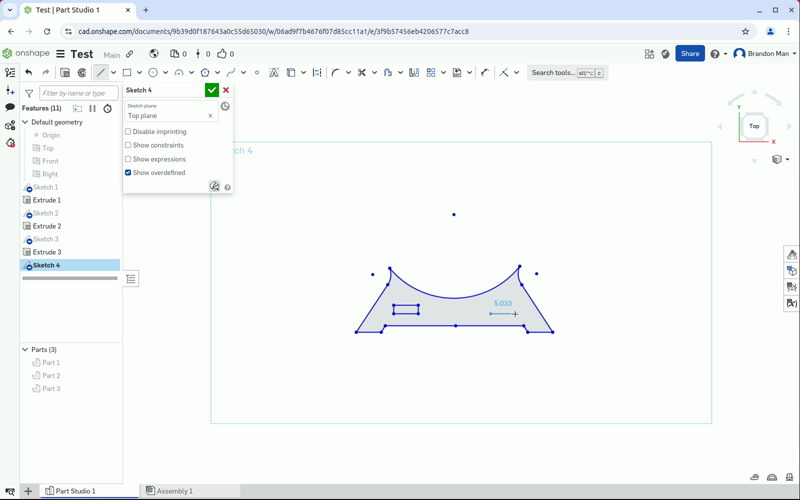
key_down(shift)
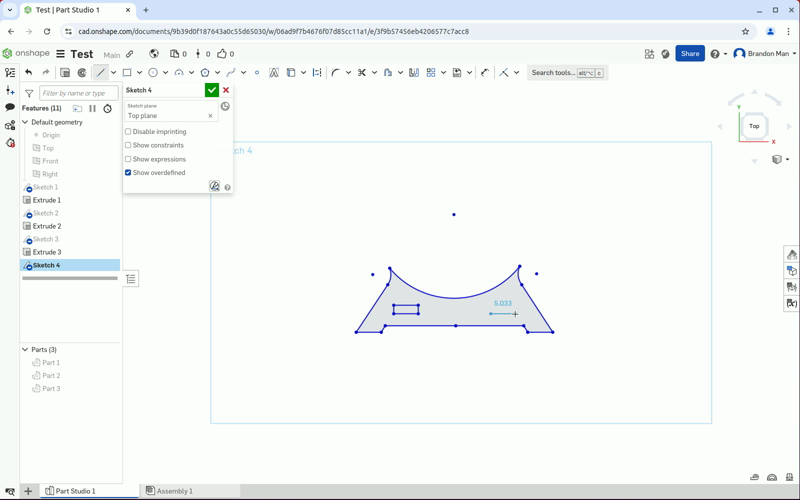
mouse_move(545, 313)
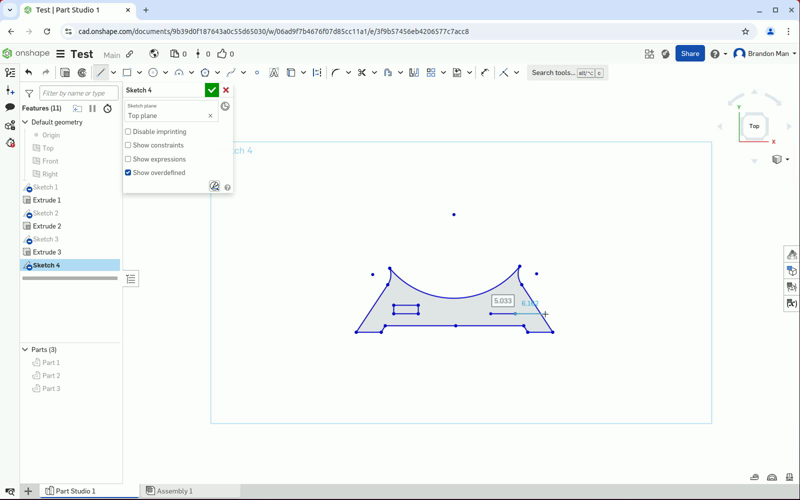
mouse_move(515, 305)
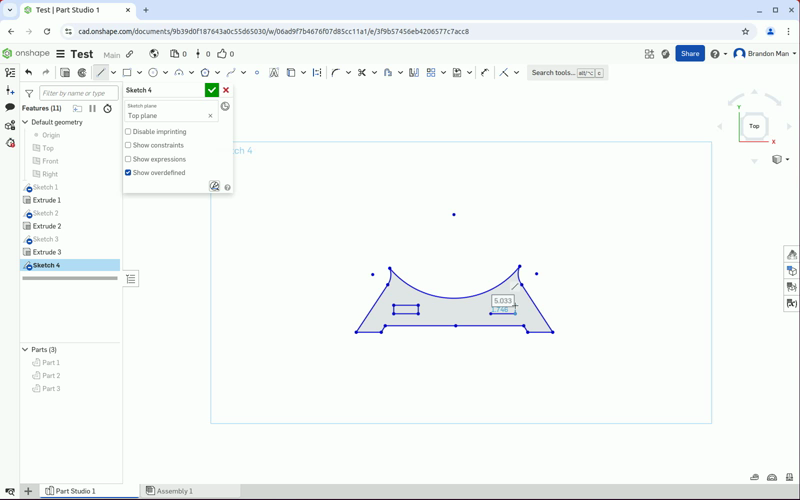
click(515, 305)
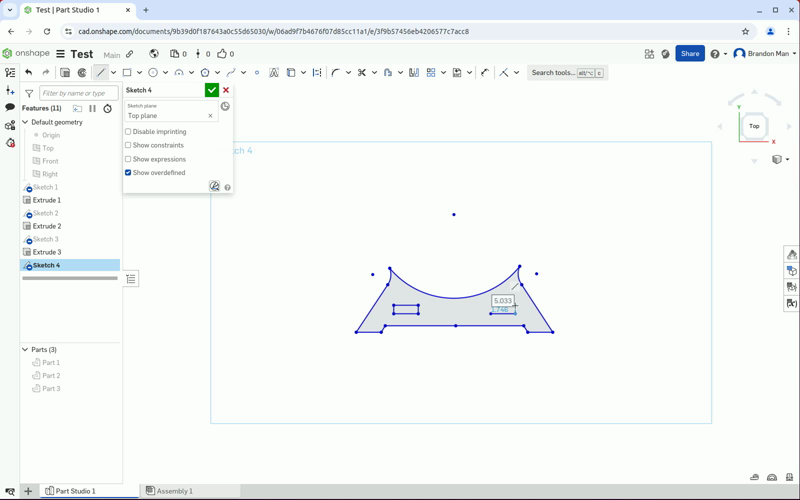
key_up(shift)
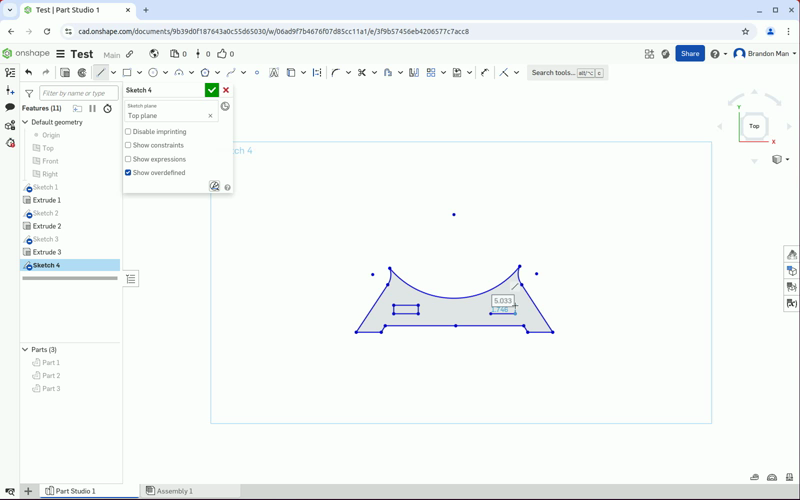
key_down(shift)
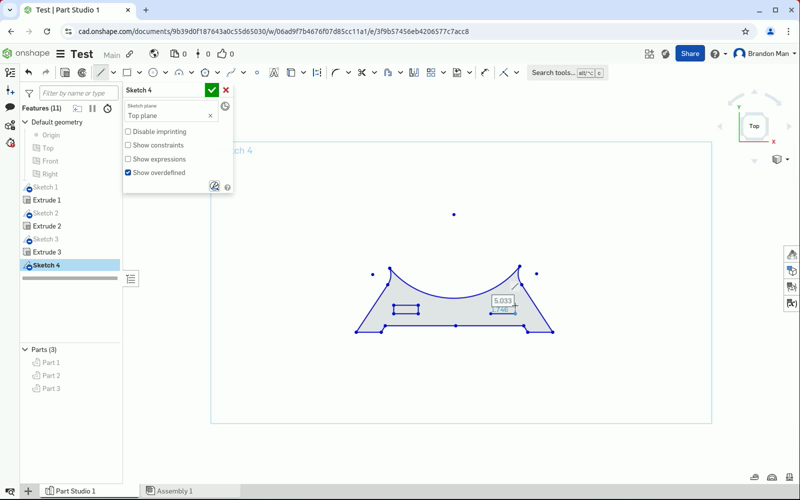
mouse_move(545, 305)
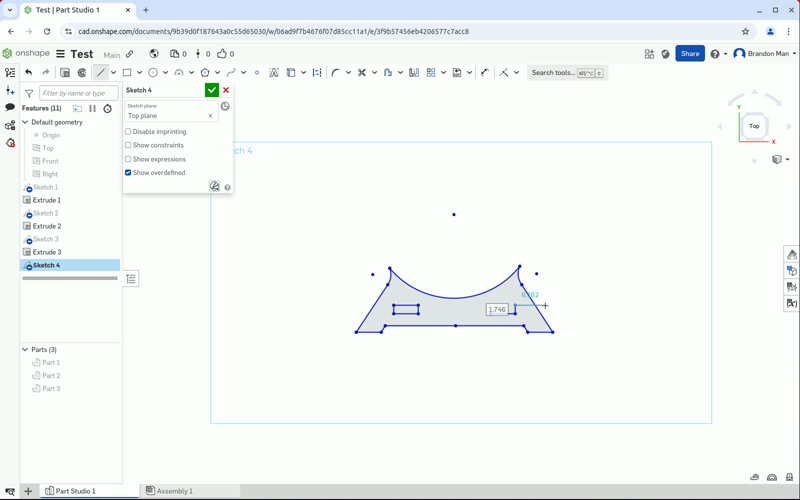
mouse_move(490, 305)
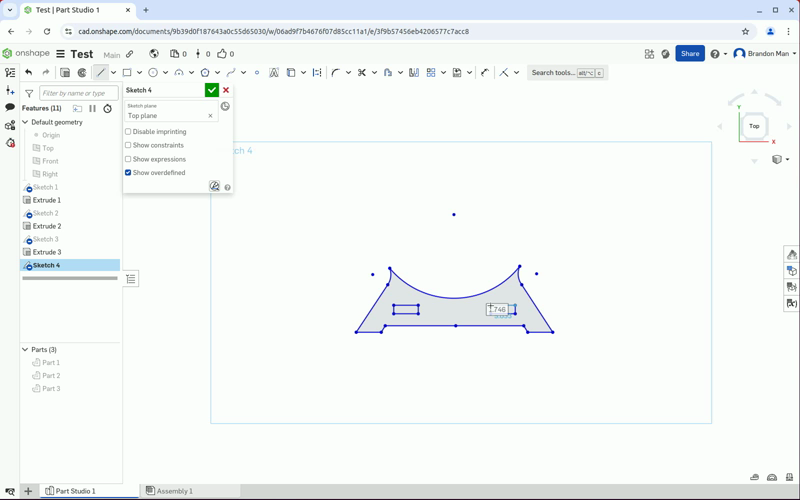
click(490, 305)
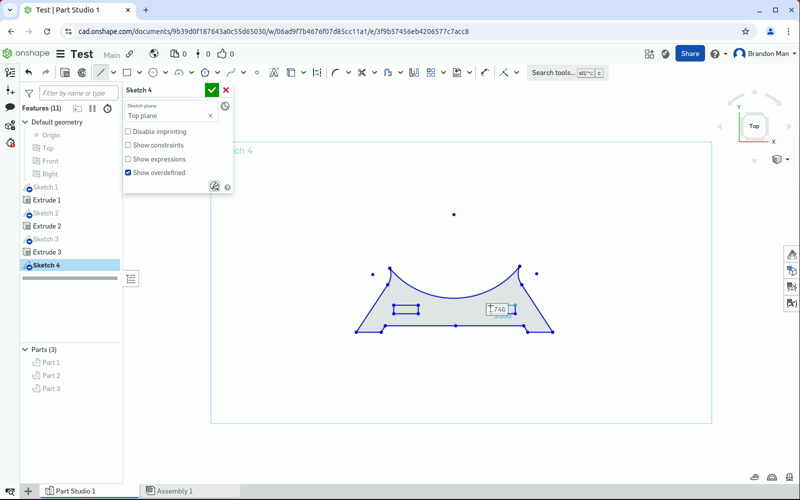
key_up(shift)
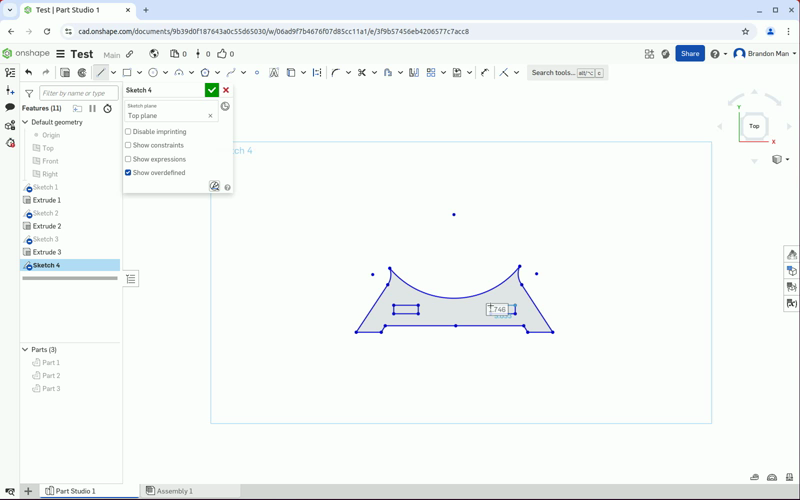
mouse_move(520, 305)
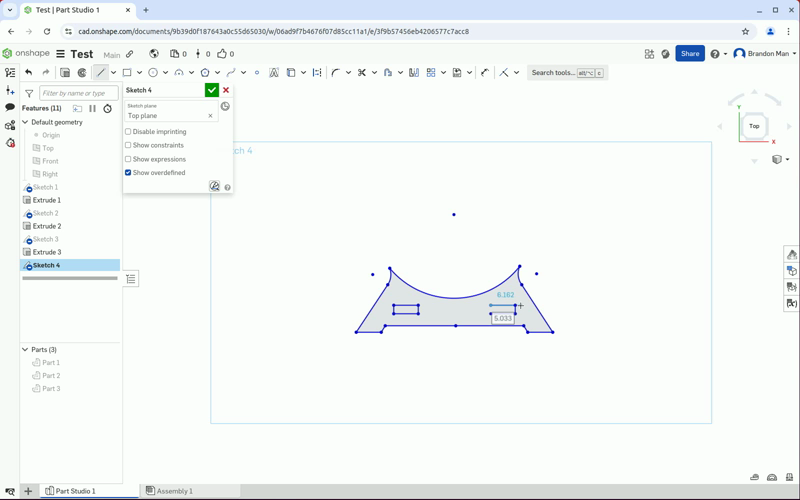
key_down(shift)
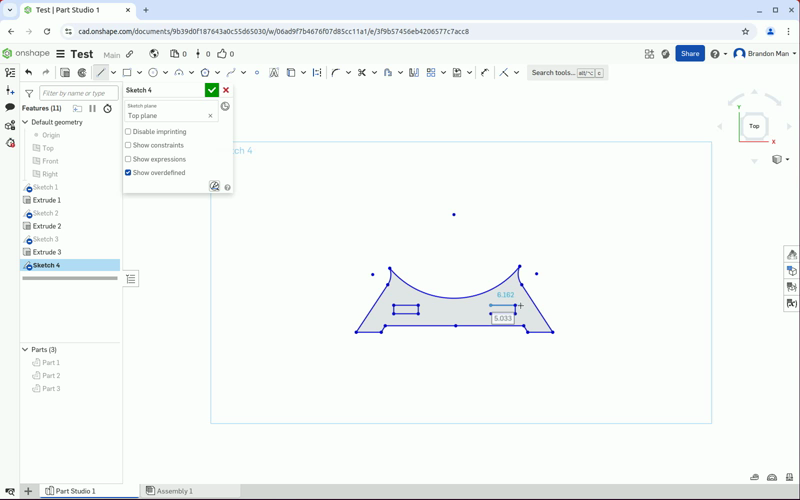
mouse_move(490, 313)
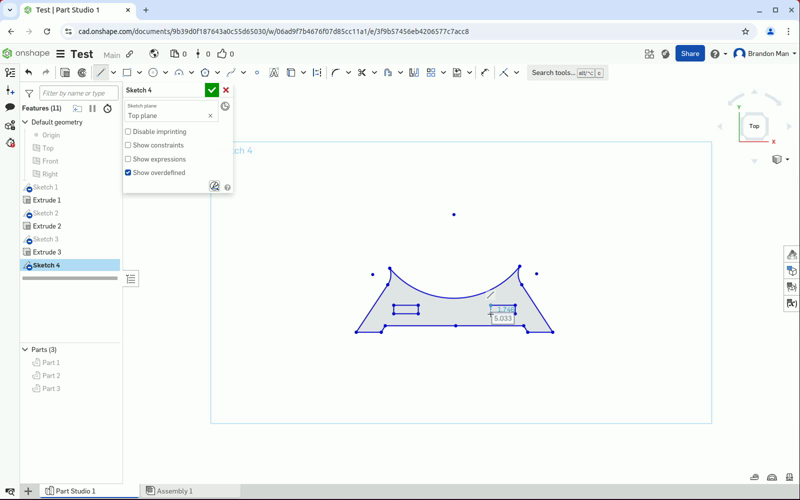
key_up(shift)
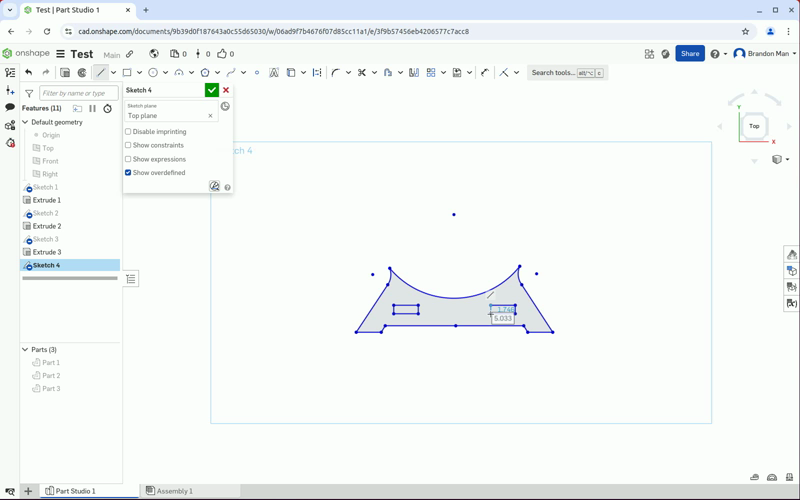
click(490, 313)
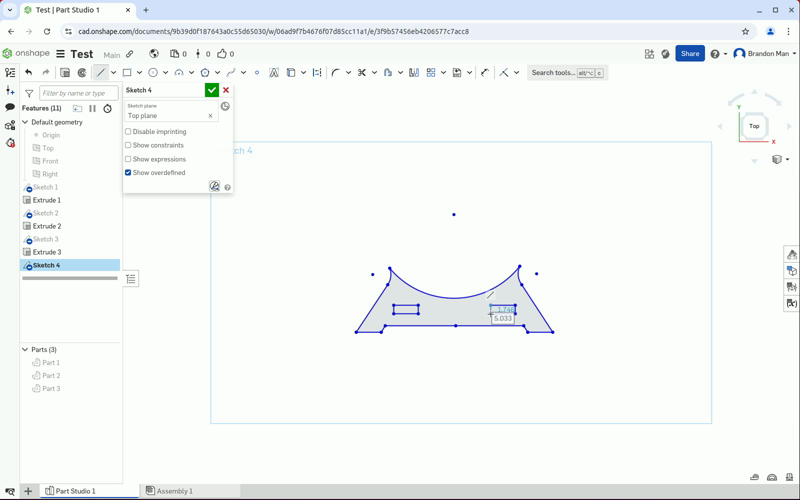
key(esc)
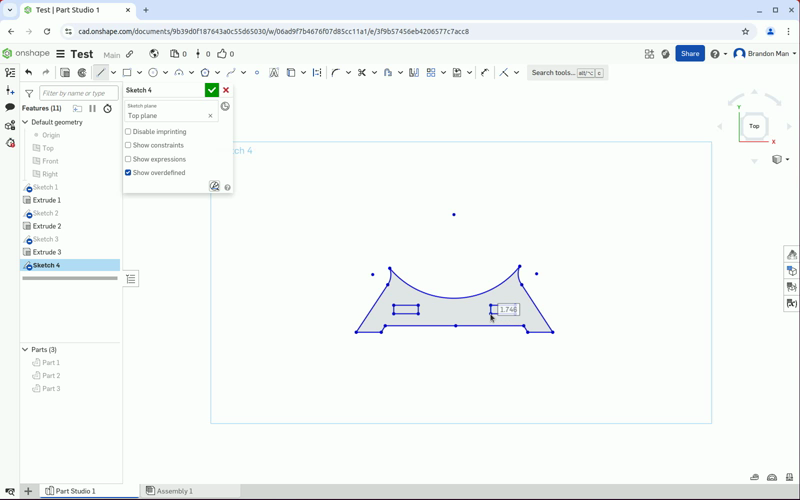
mouse_move(396, 289)
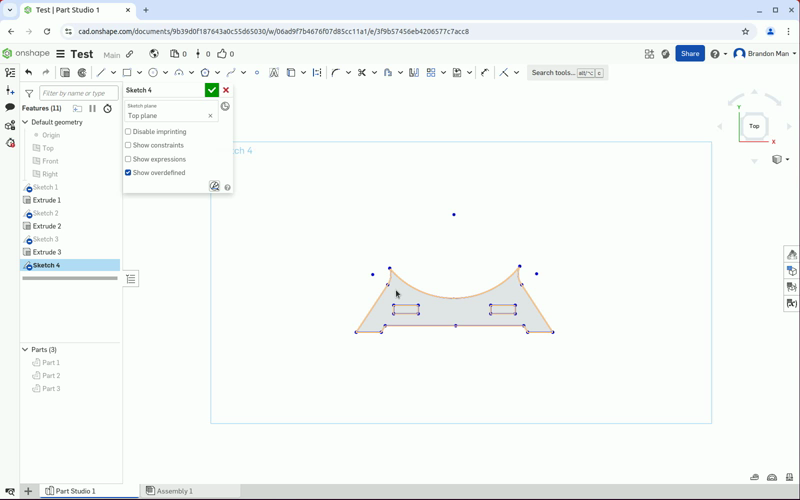
click(396, 289)
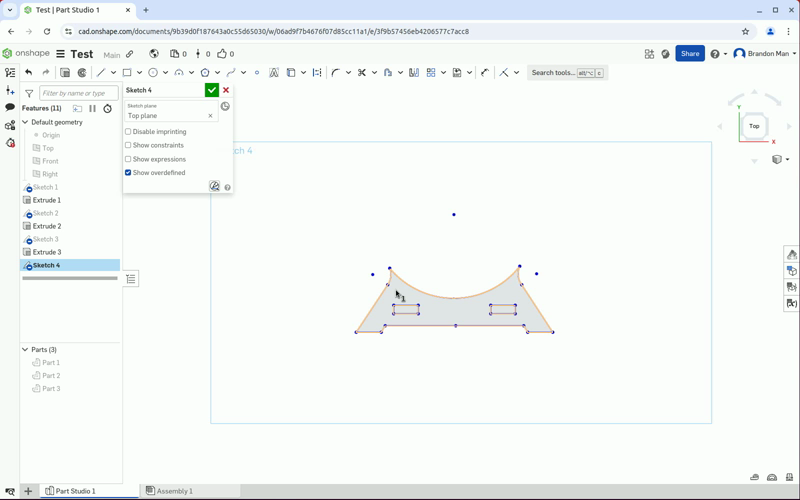
mouse_move(73, 352)
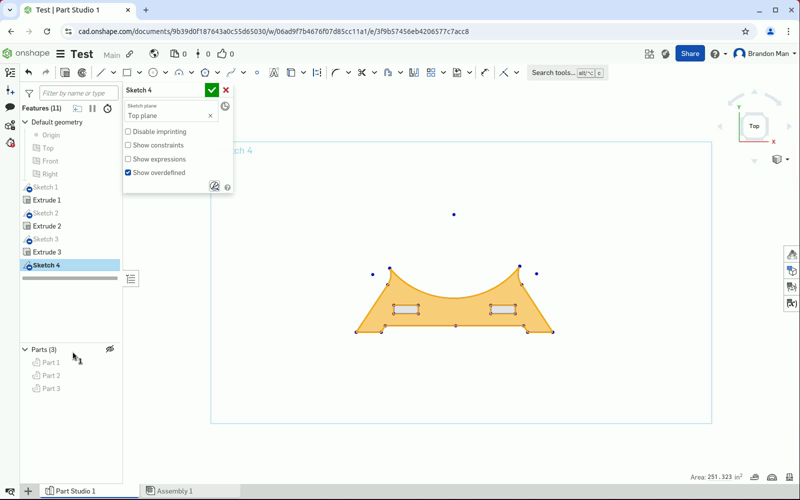
key(shift+y)
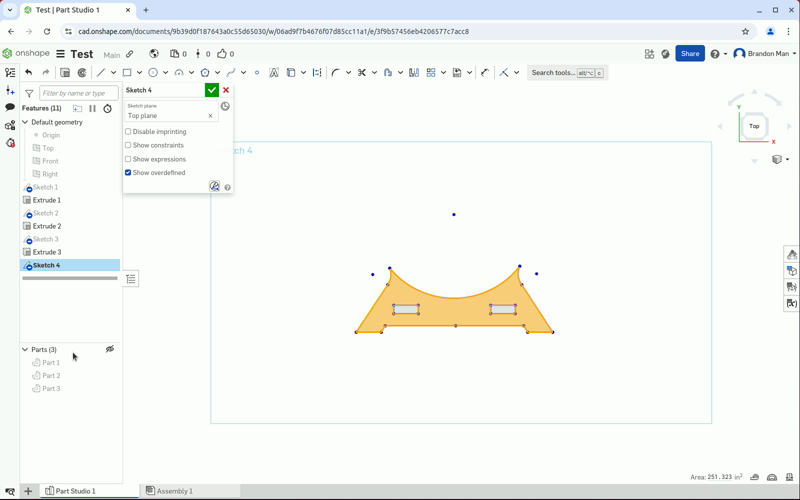
key(shift+e)
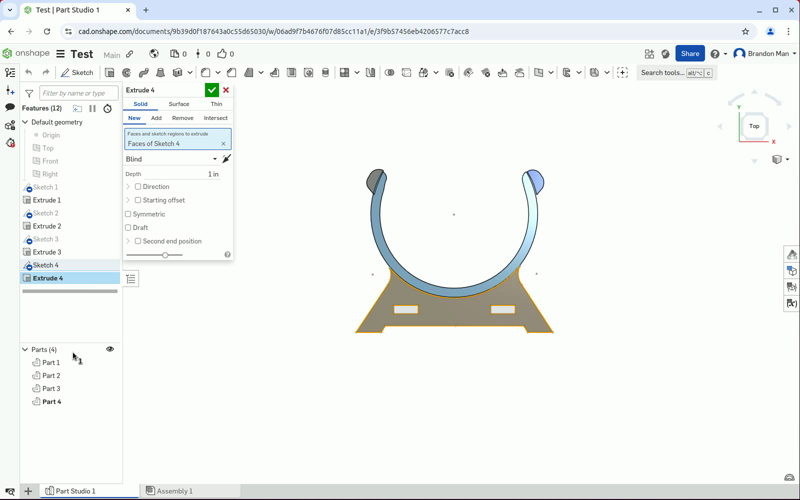
mouse_move(143, 106)
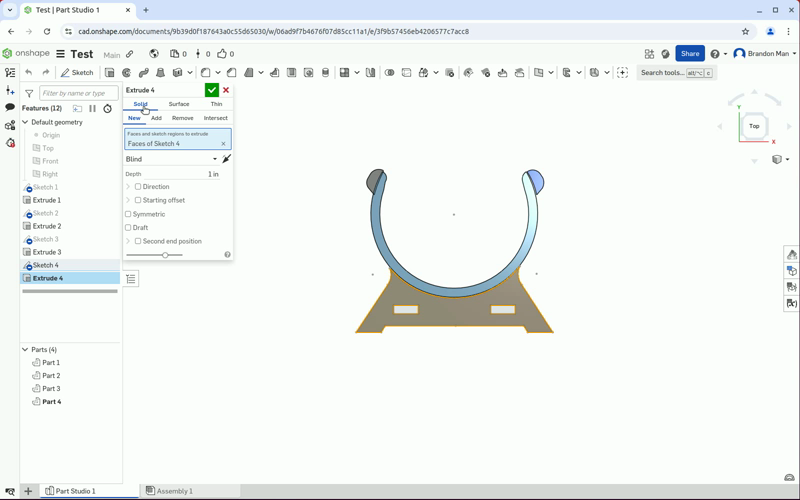
click(143, 106)
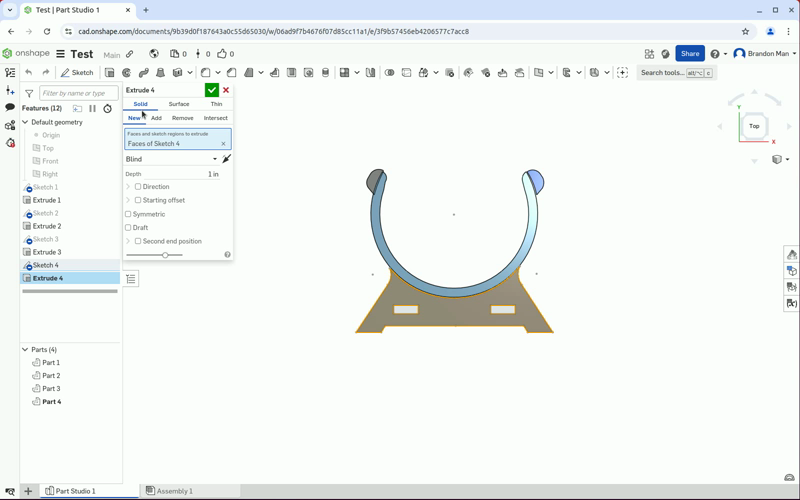
mouse_move(137, 120)
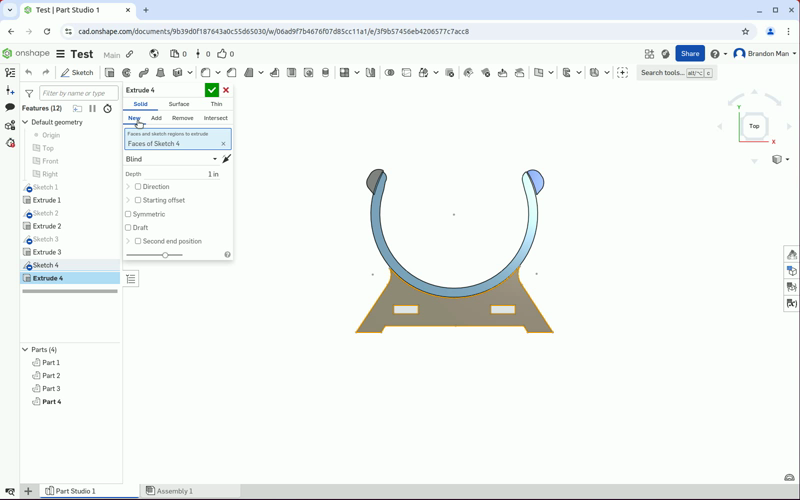
click(137, 120)
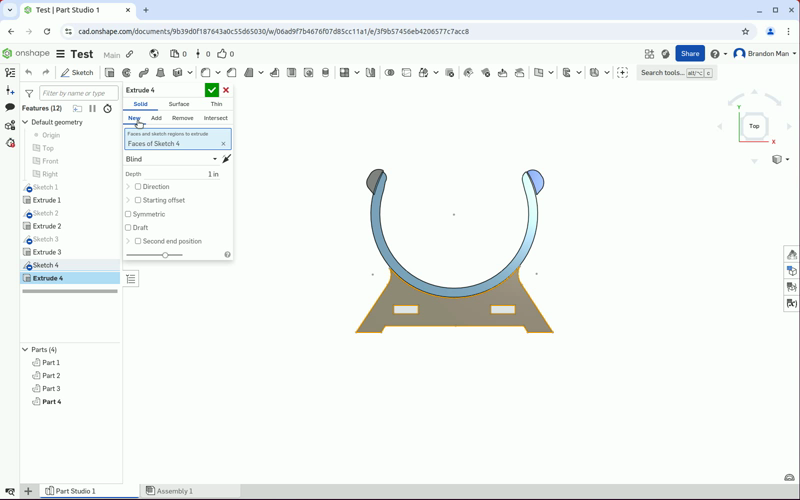
key(tab, 4)
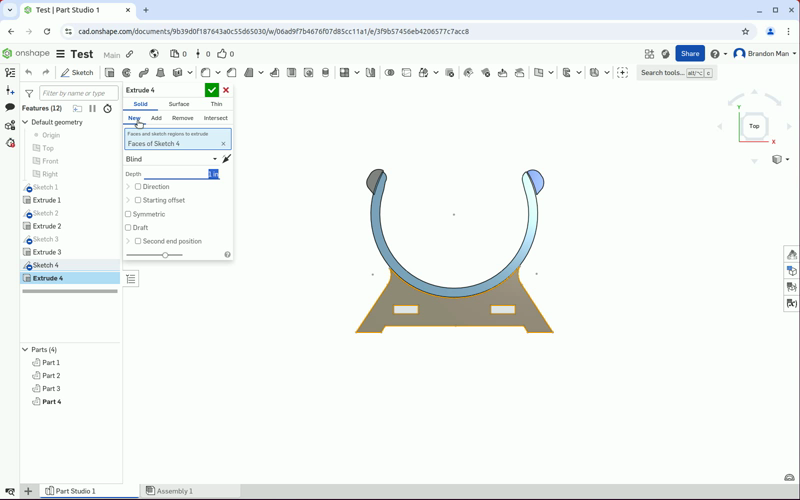
text(6.258)
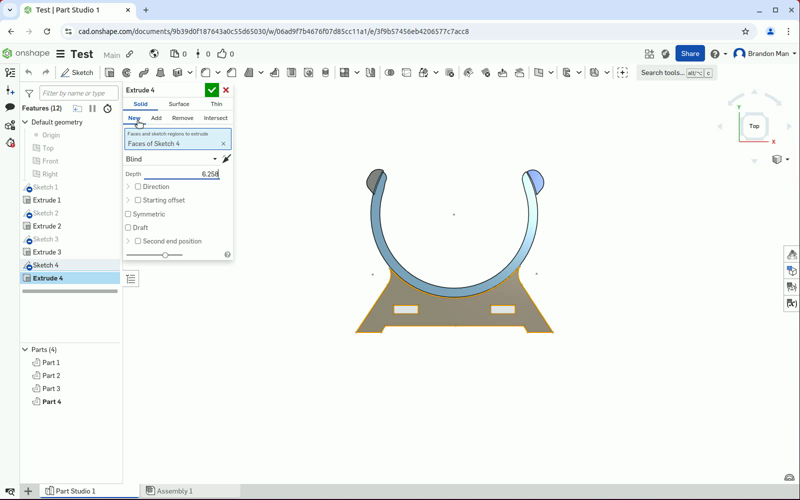
key(enter)
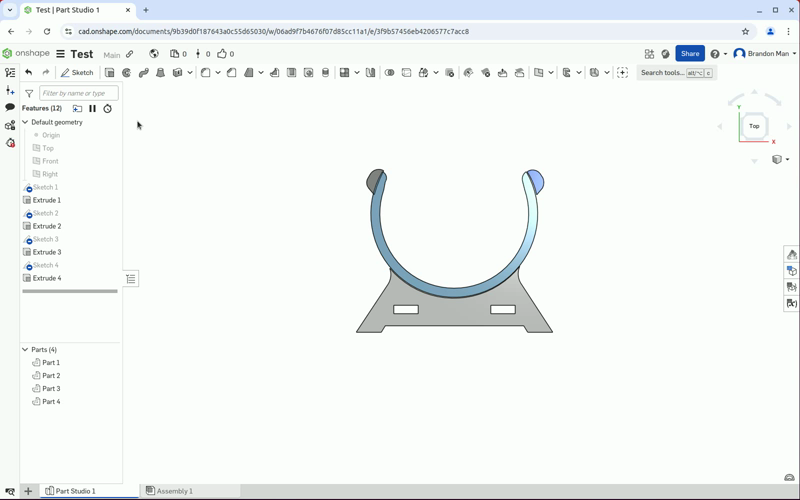
key(shift+h)
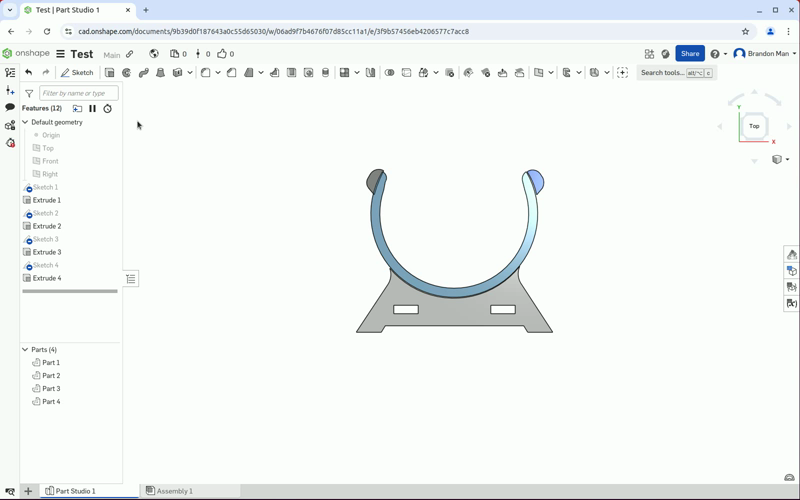
key(shift+h)
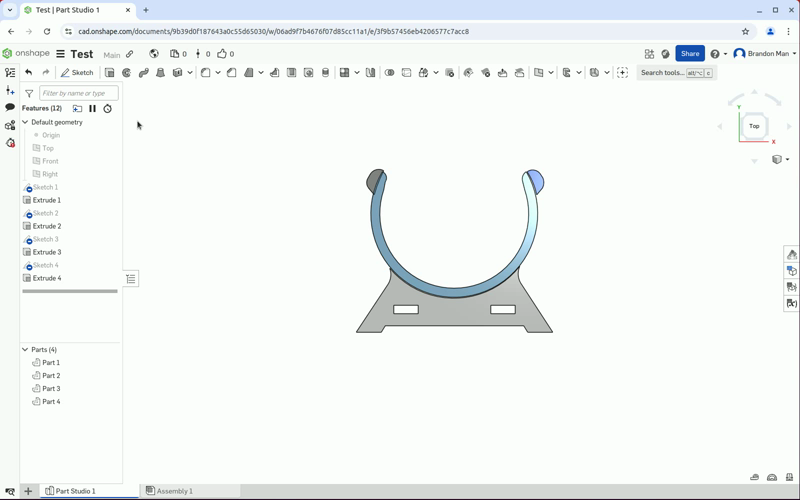
key(shift+7)
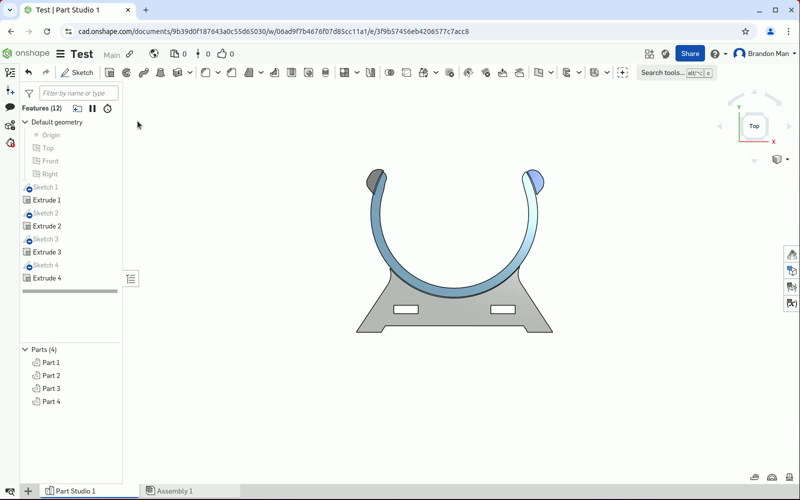
key(up, 3)
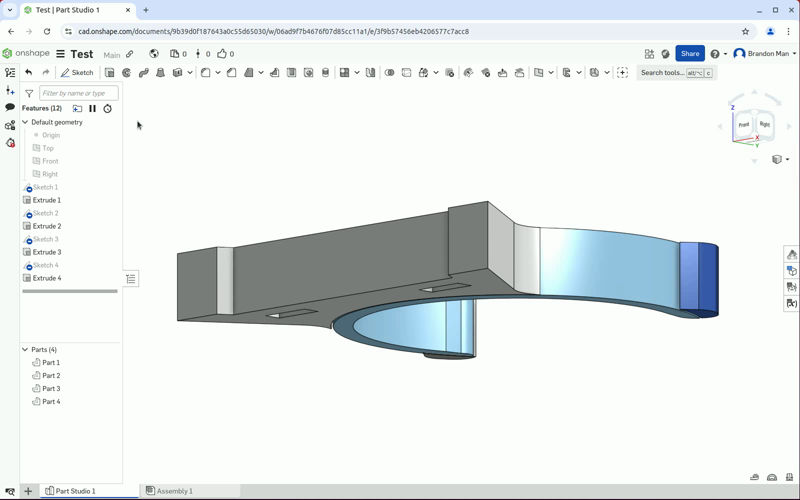
key(left, 3)
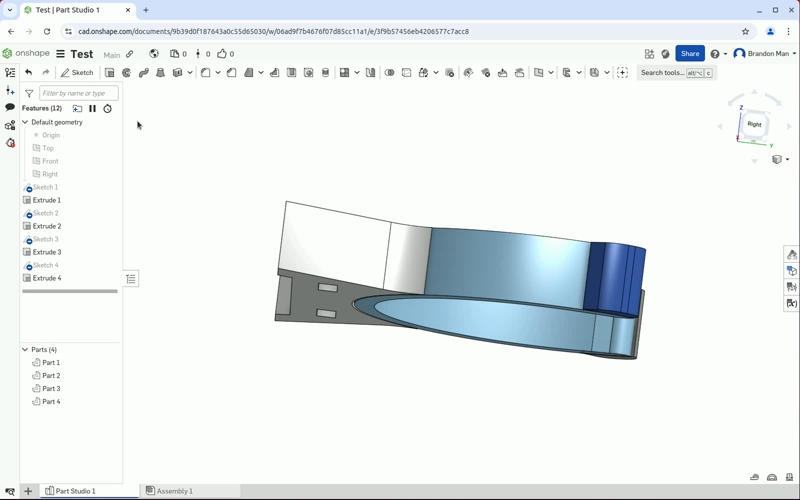
key(right, 3)
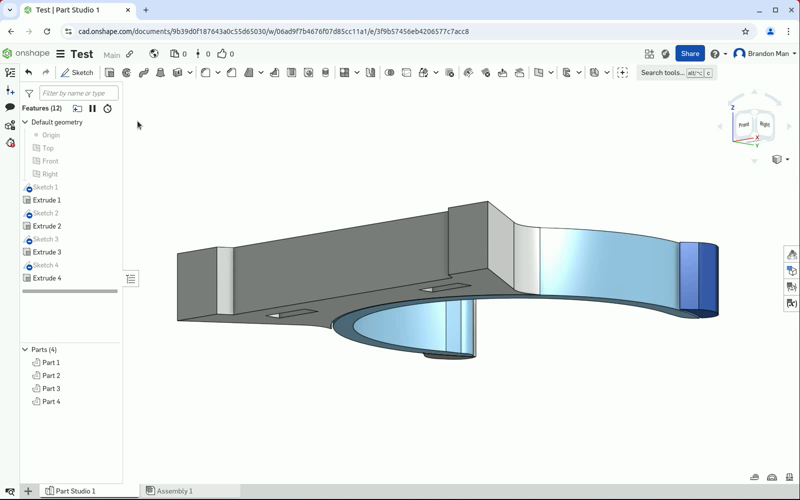
key(down, 3)
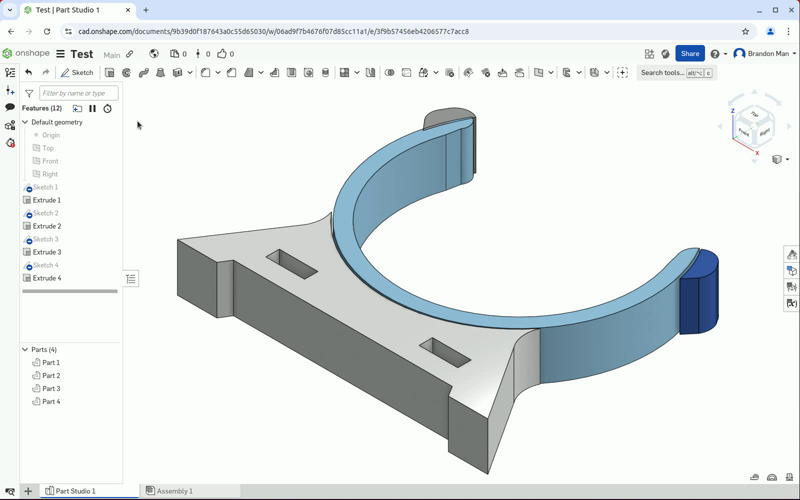
mouse_move(73, 189)
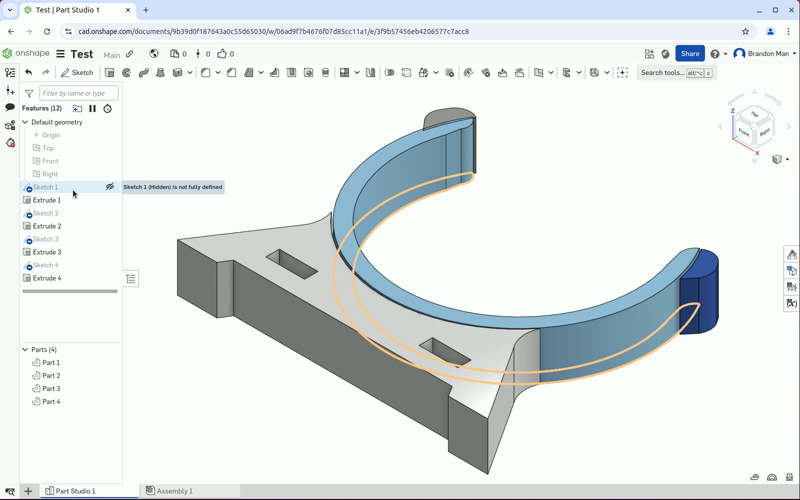
click(73, 189)